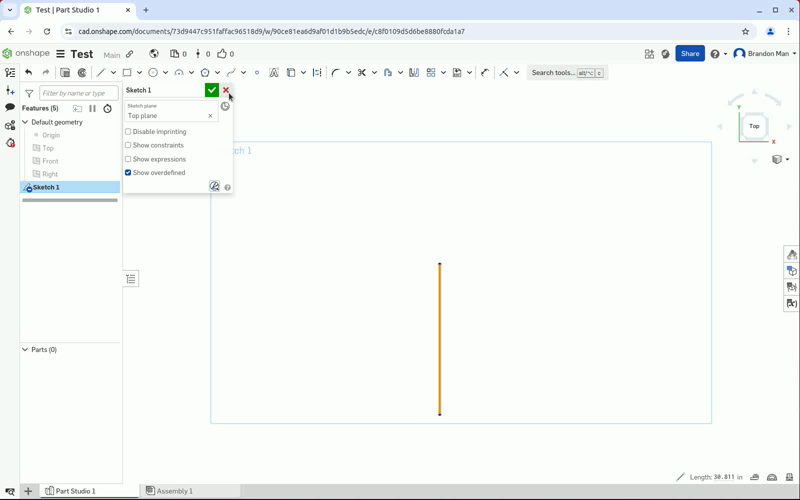
key(shift+h)
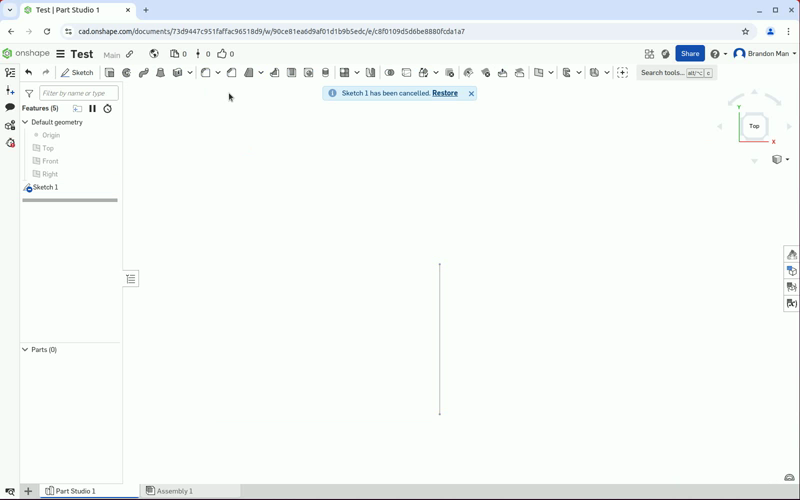
mouse_move(73, 352)
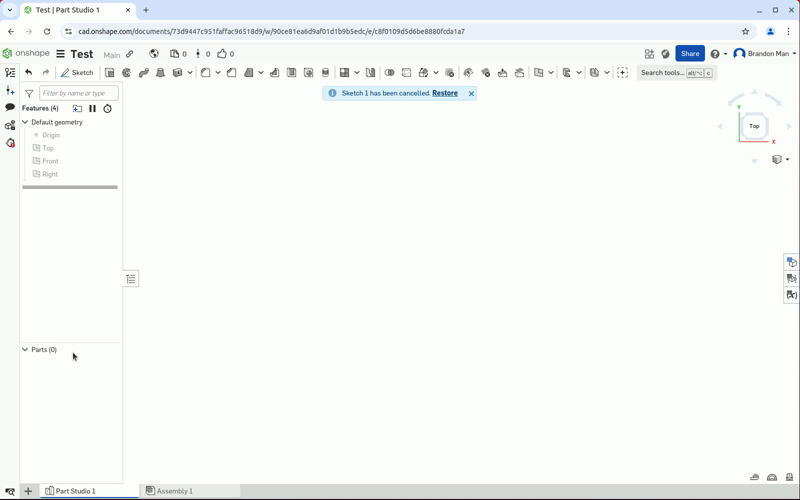
key(y)
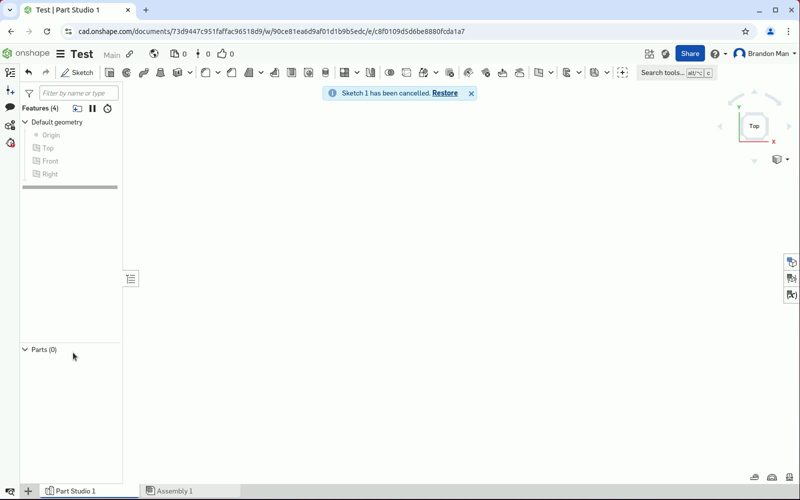
key(shift+p)
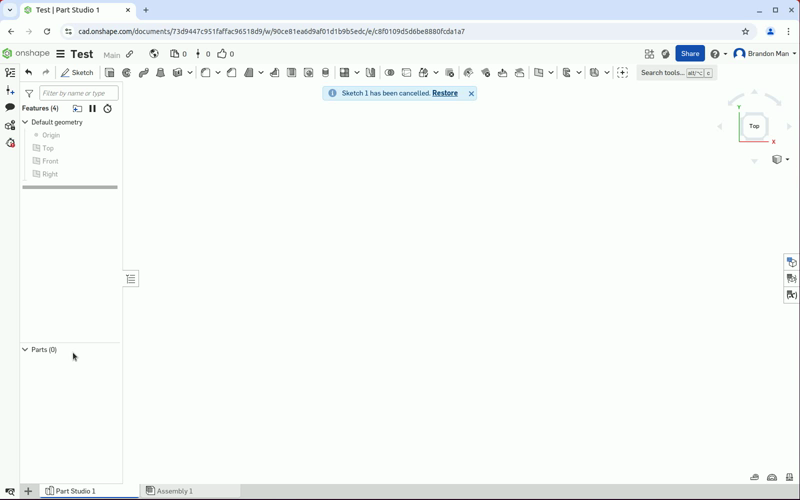
key(space)
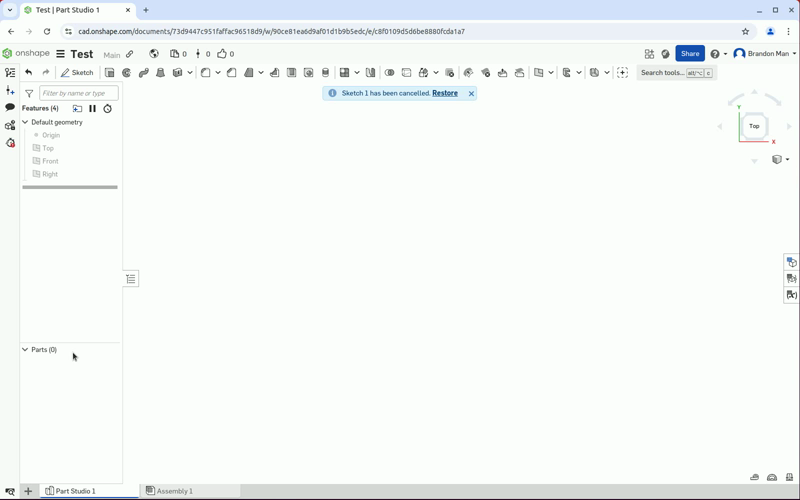
key_down(shift)
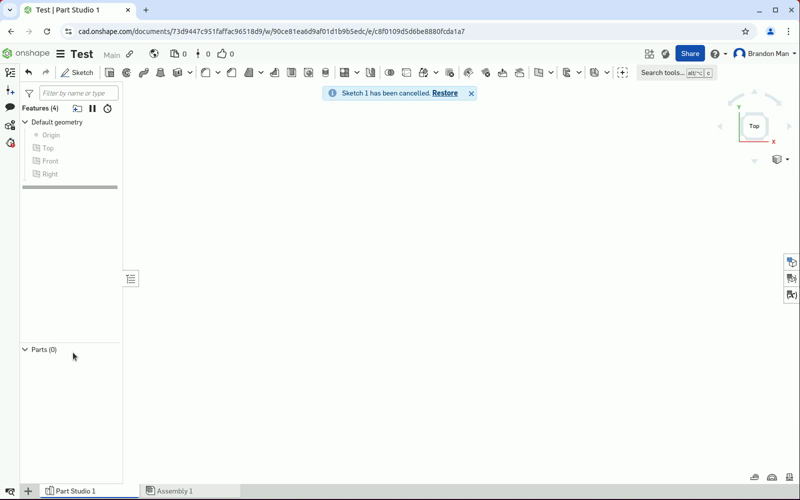
key(up)
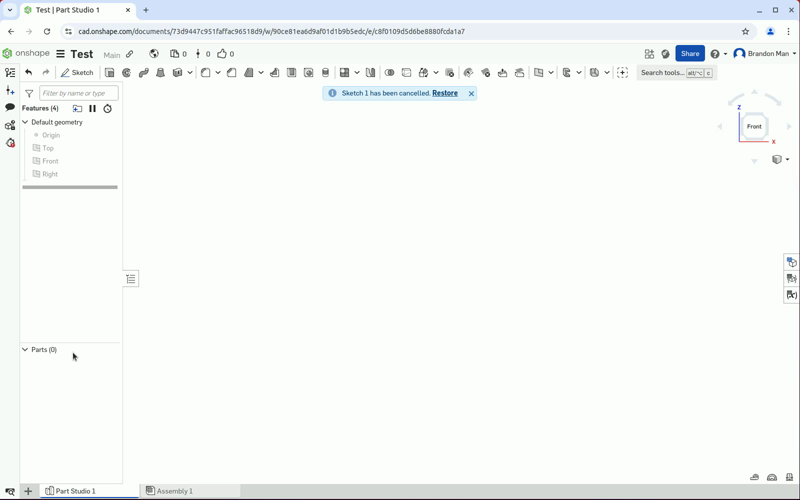
key_up(shift)
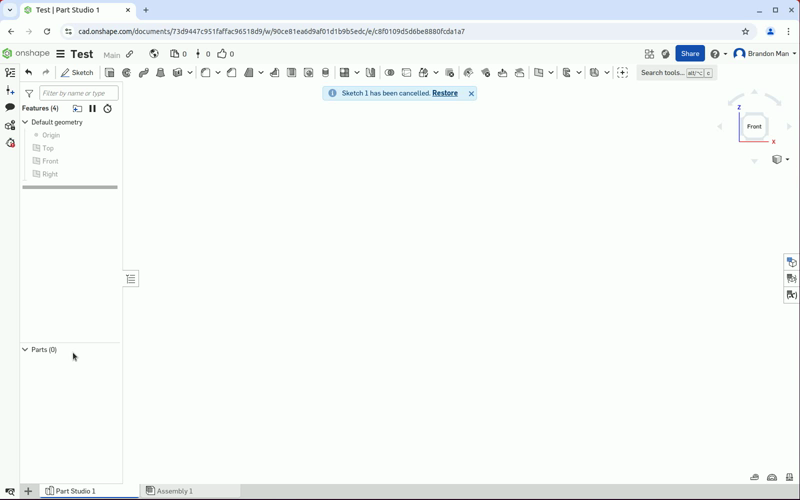
mouse_move(73, 352)
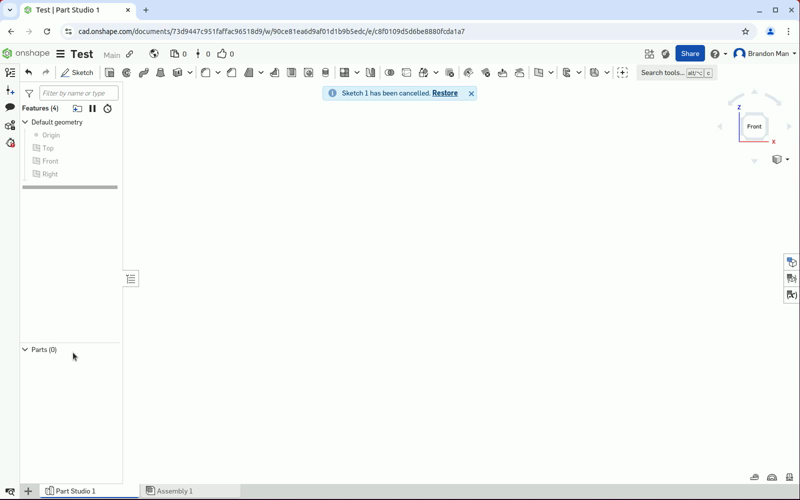
key(shift+y)
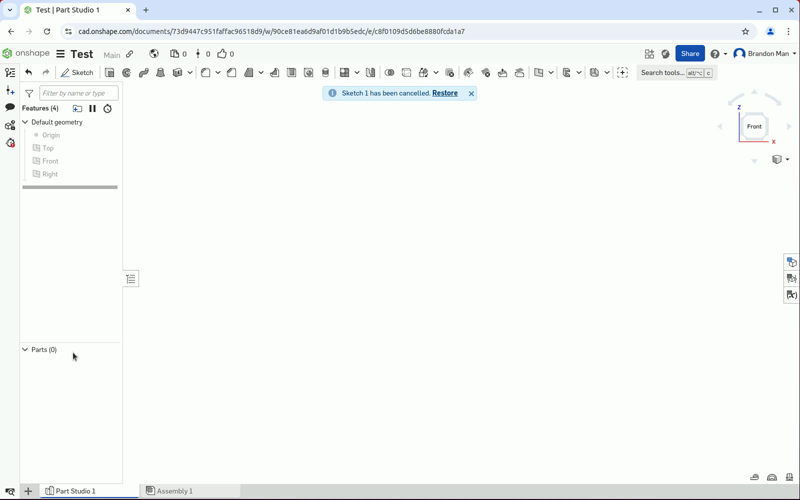
key(shift+s)
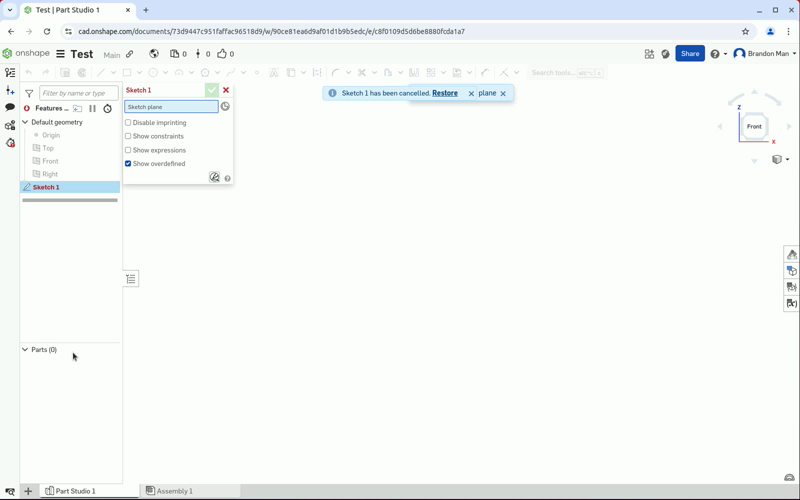
mouse_move(73, 163)
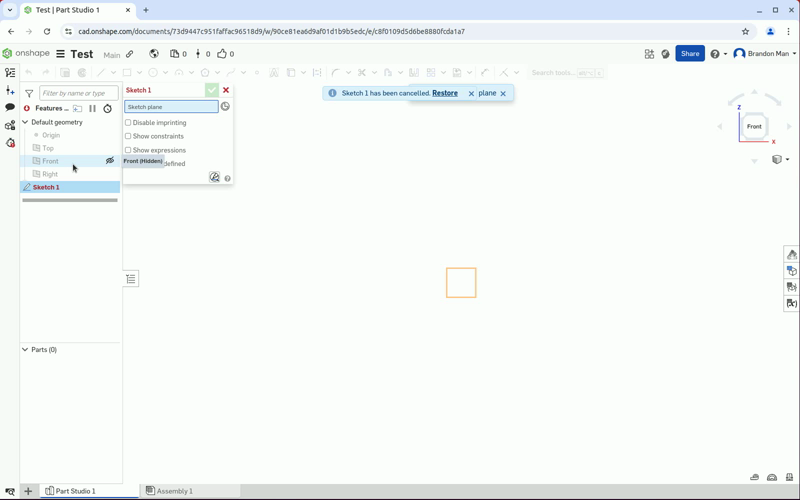
click(73, 163)
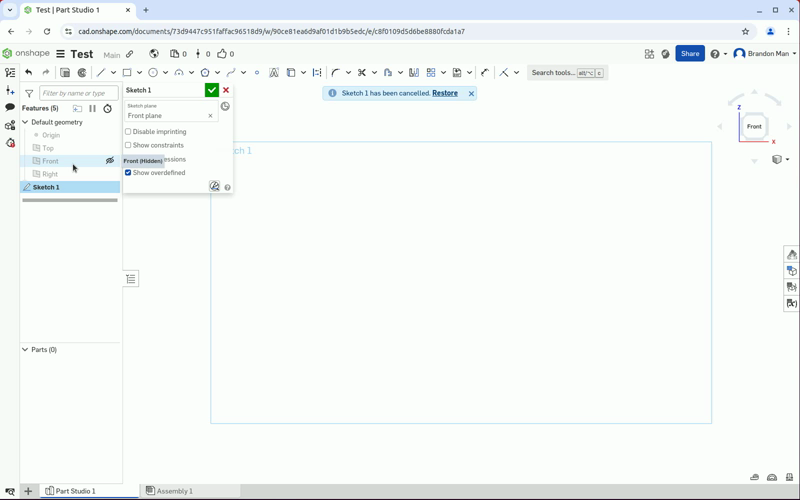
mouse_move(73, 352)
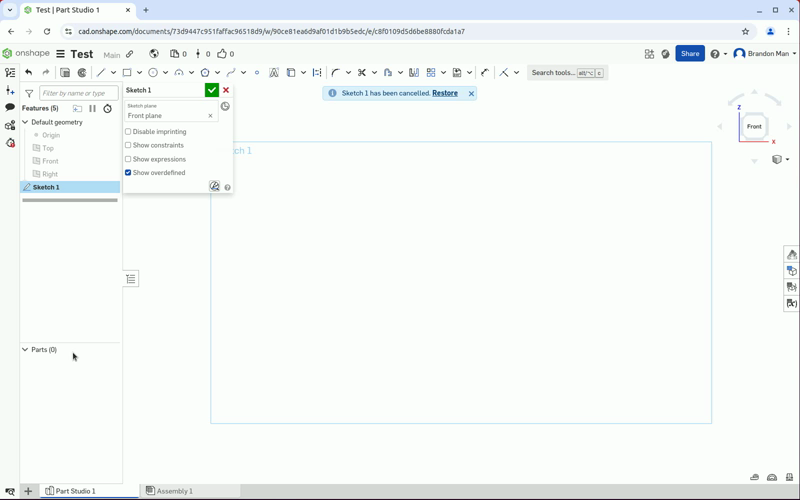
key(y)
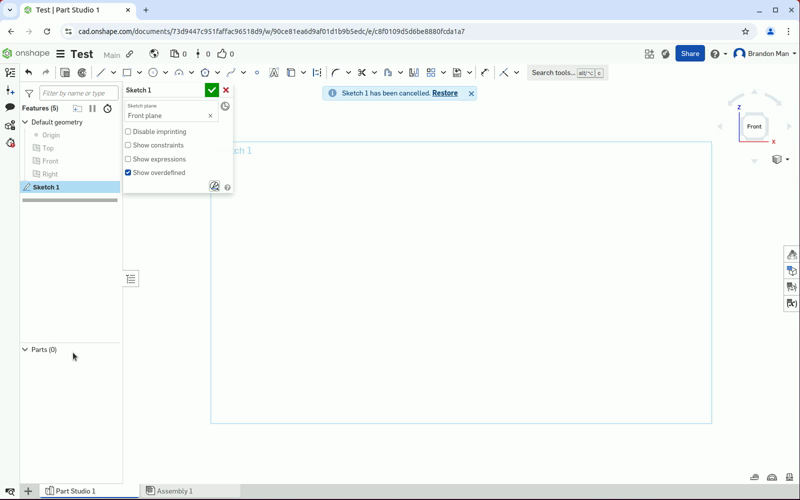
key(l)
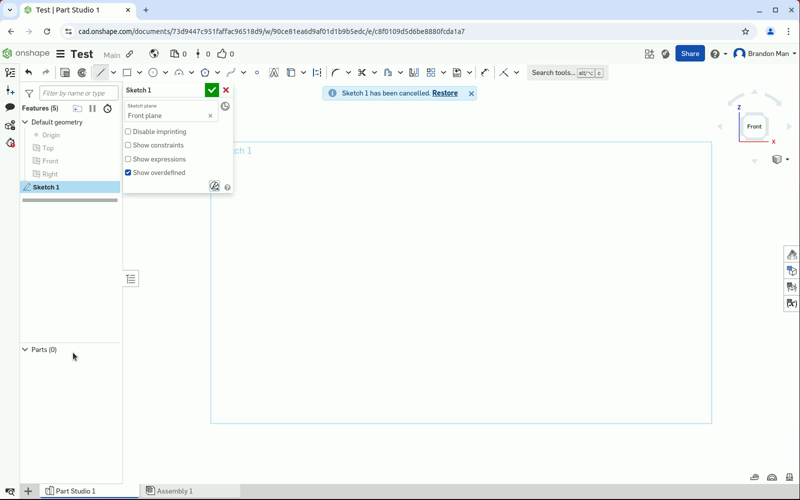
key_down(shift)
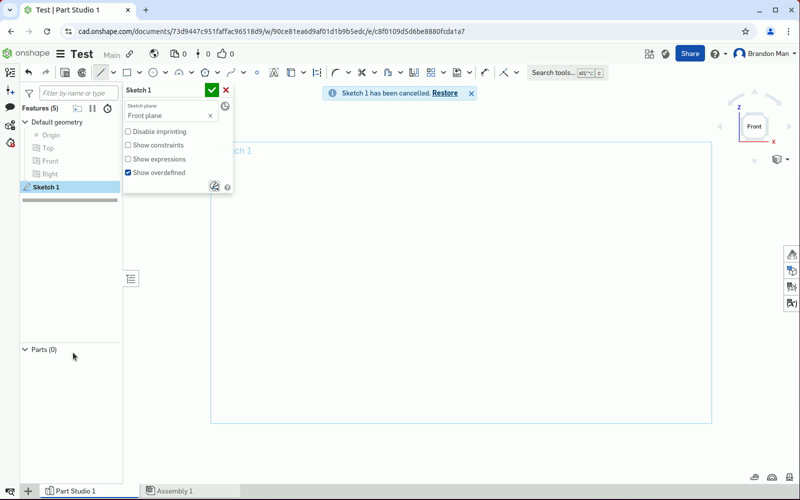
mouse_move(383, 339)
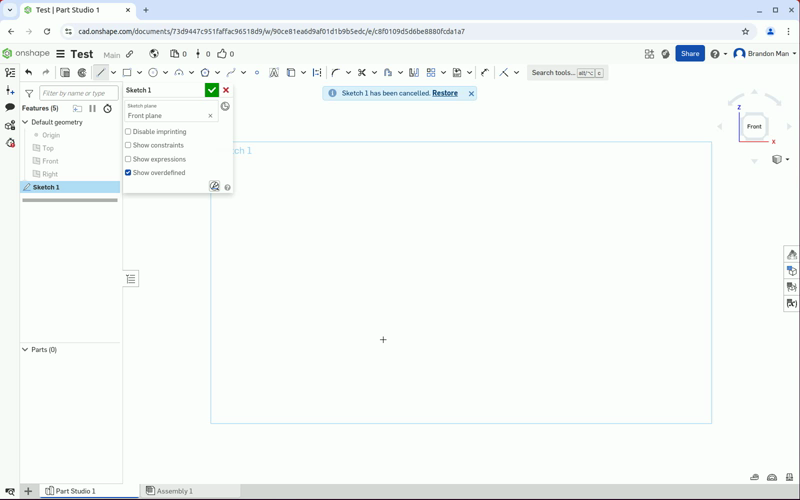
click(383, 339)
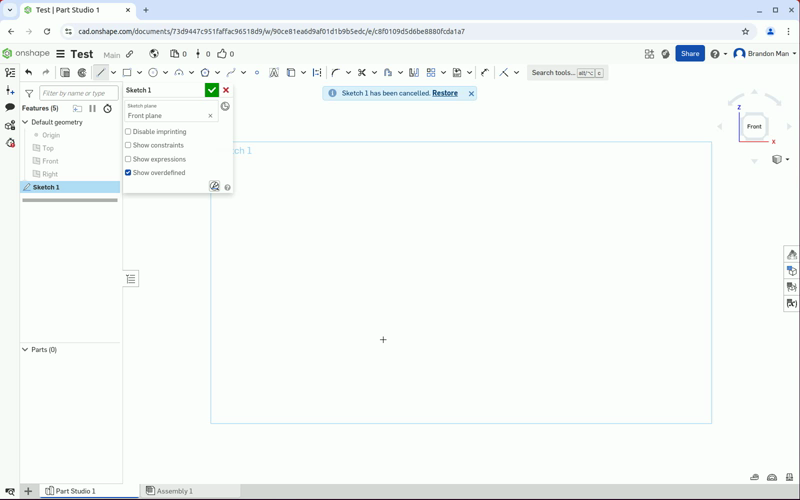
key_up(shift)
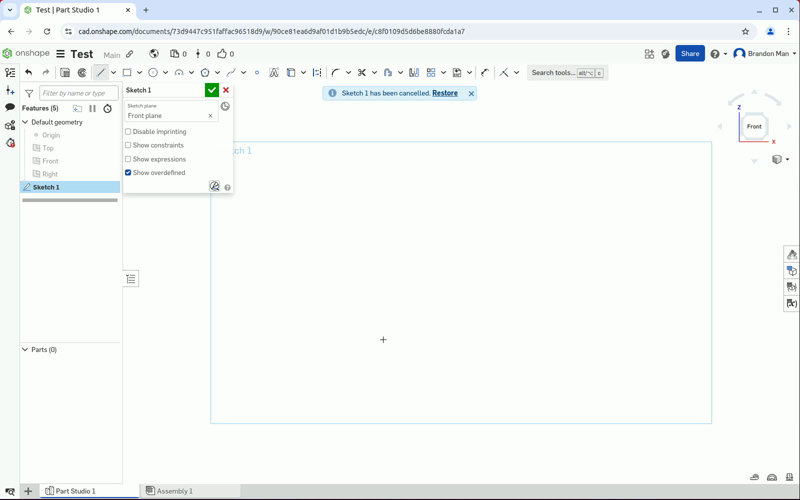
key_down(shift)
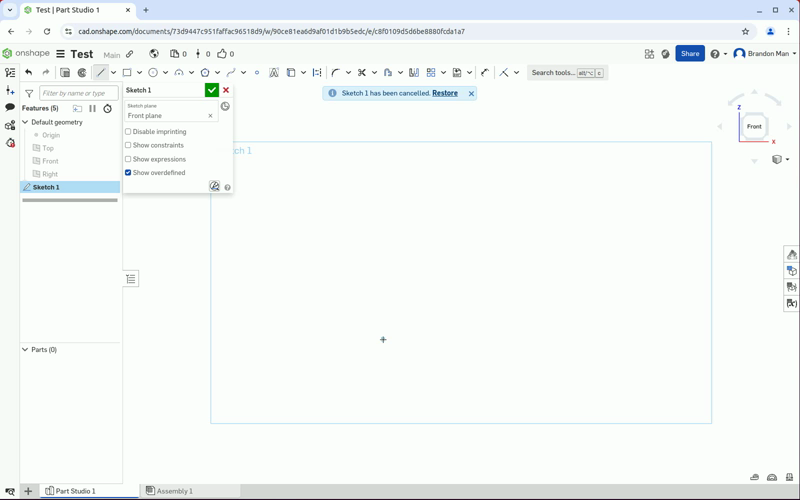
mouse_move(537, 339)
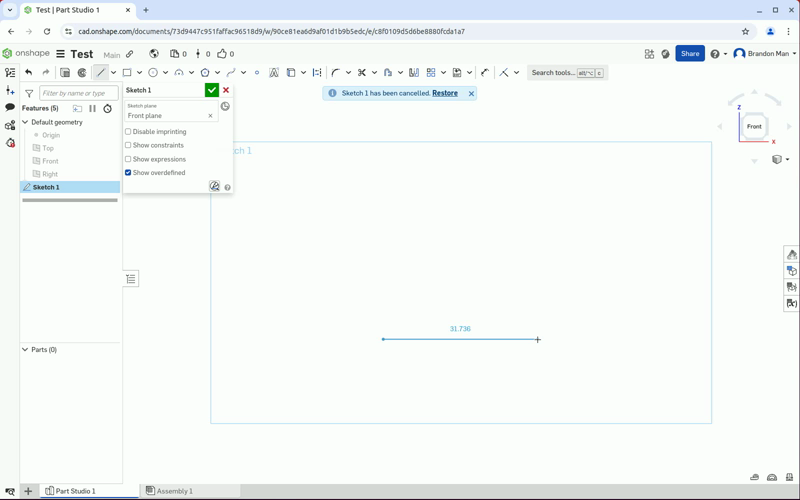
click(537, 339)
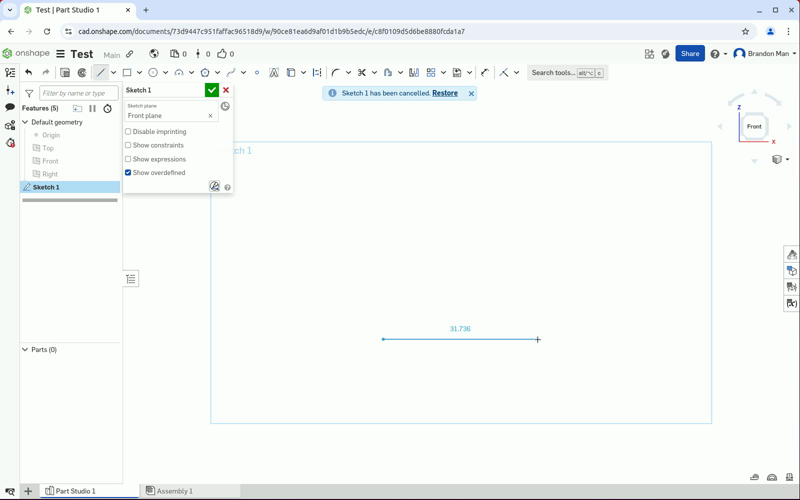
key_up(shift)
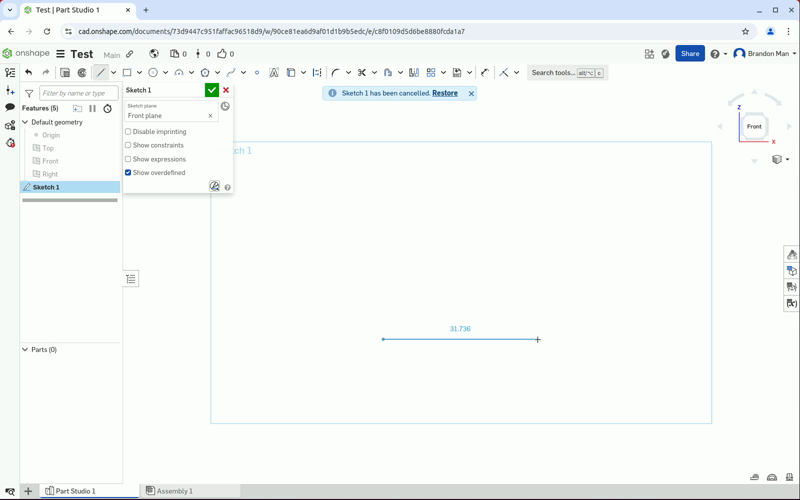
key_down(shift)
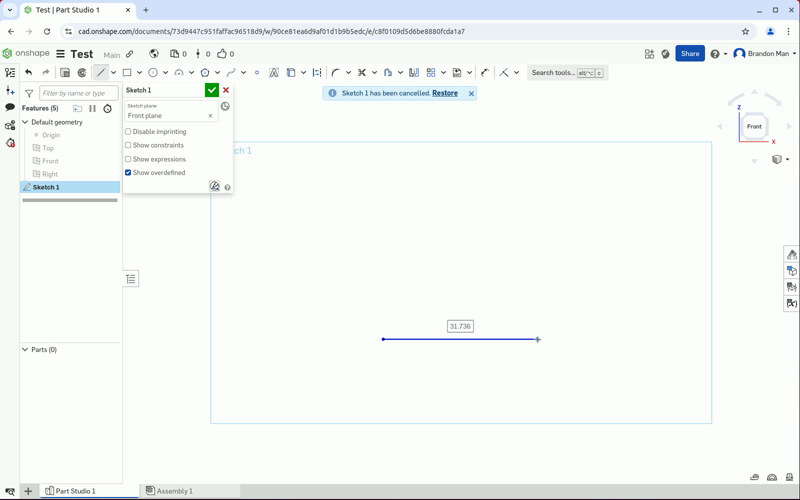
mouse_move(537, 227)
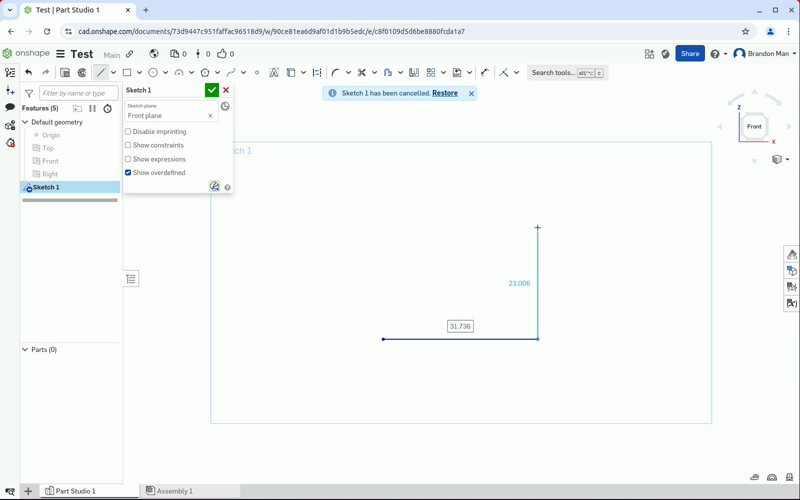
click(537, 227)
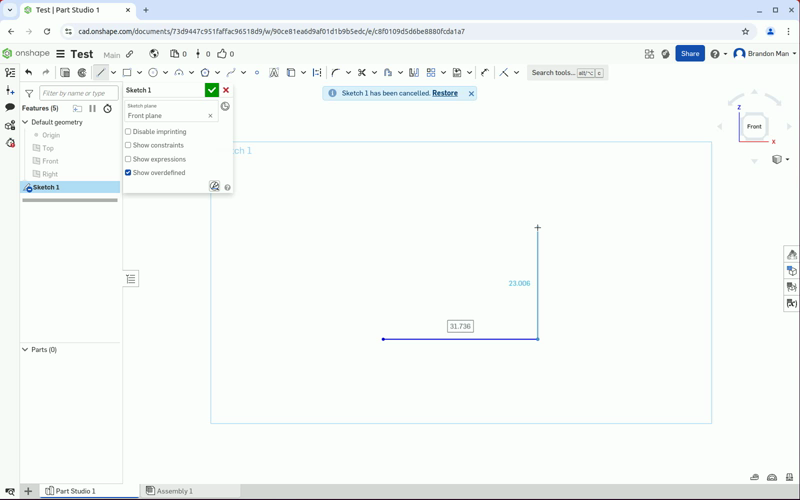
key_up(shift)
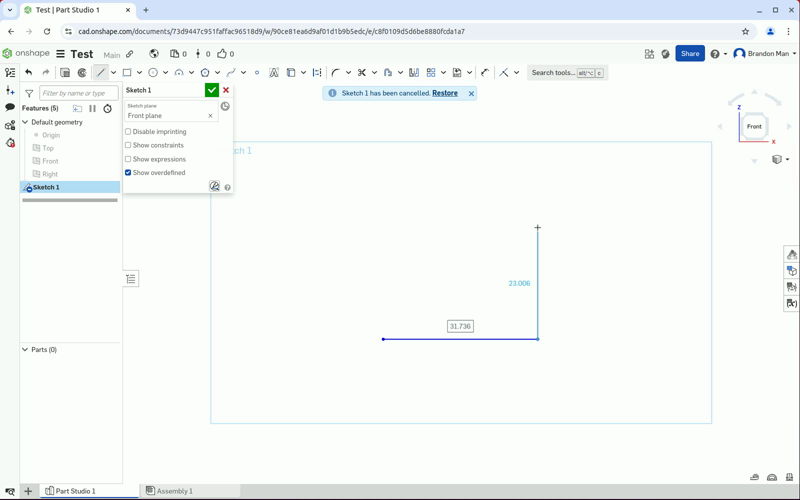
key_down(shift)
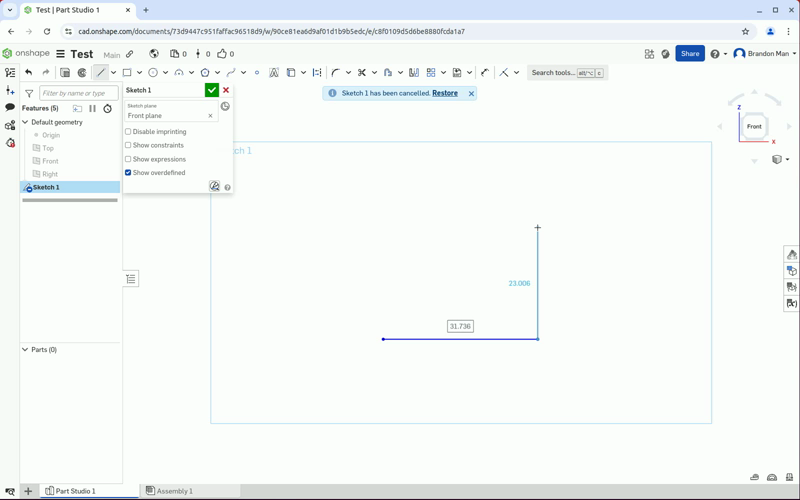
mouse_move(383, 227)
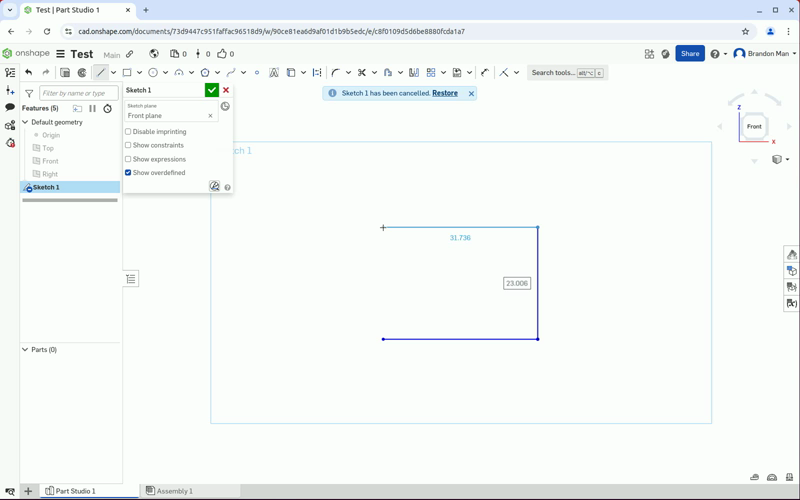
click(383, 227)
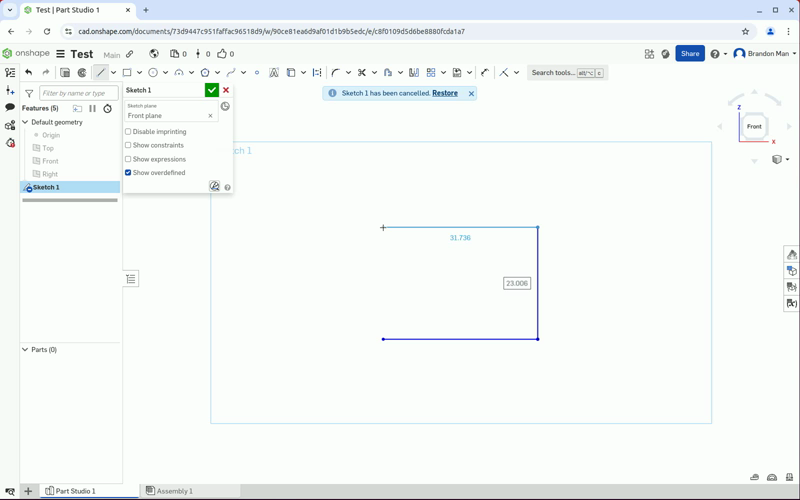
key_up(shift)
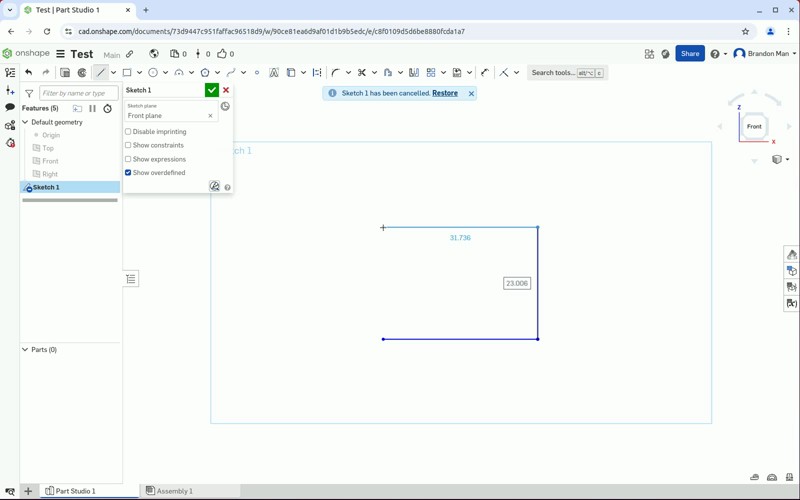
key_down(shift)
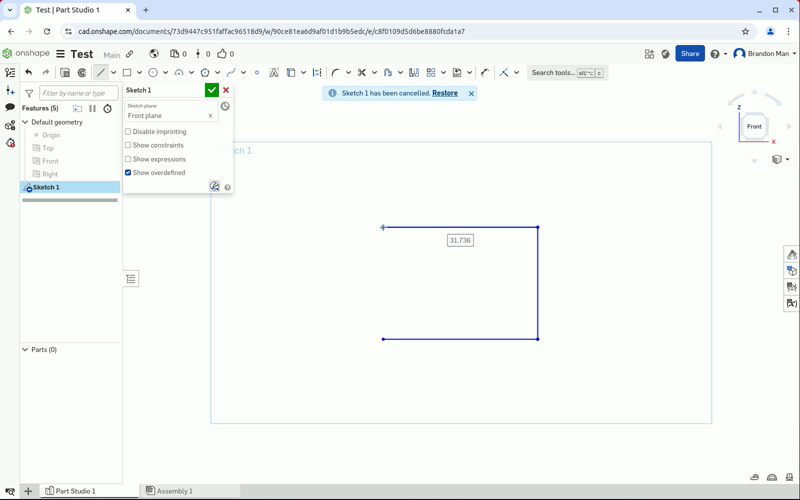
mouse_move(383, 339)
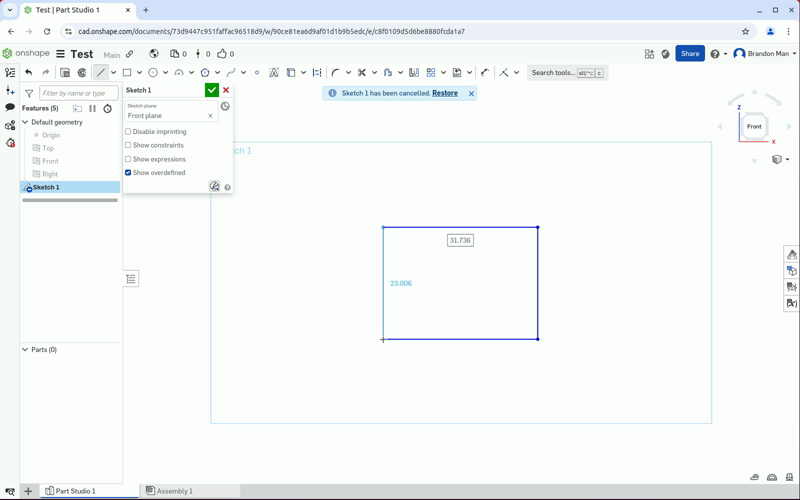
key_up(shift)
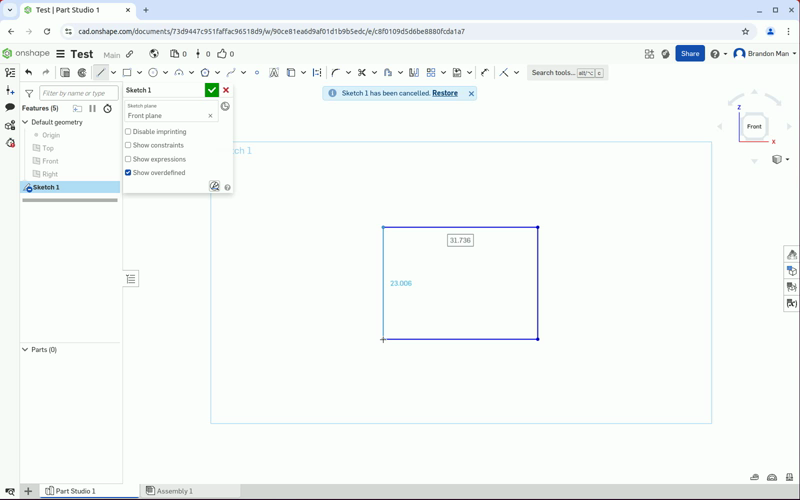
click(383, 339)
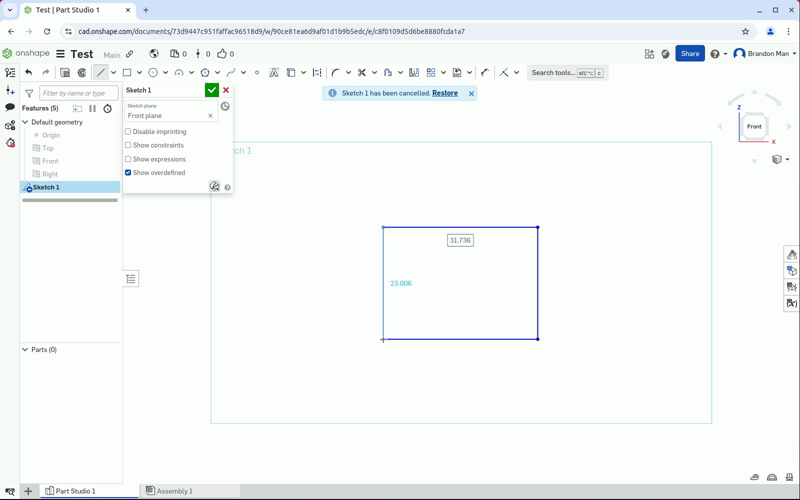
key(esc)
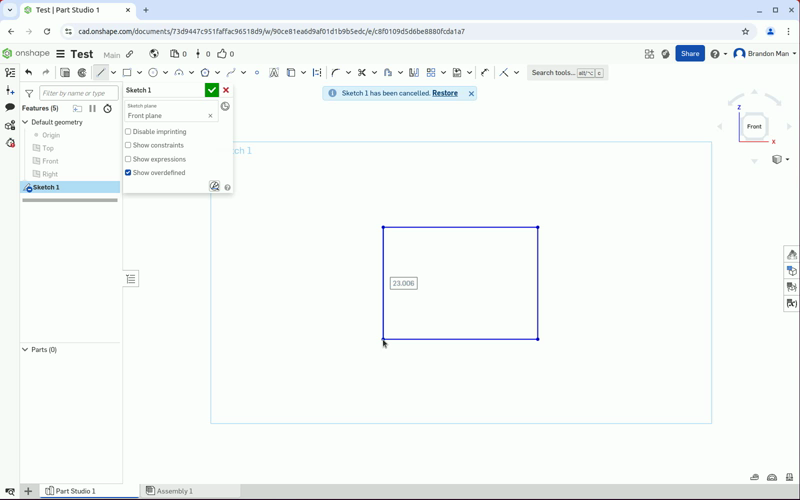
mouse_move(483, 323)
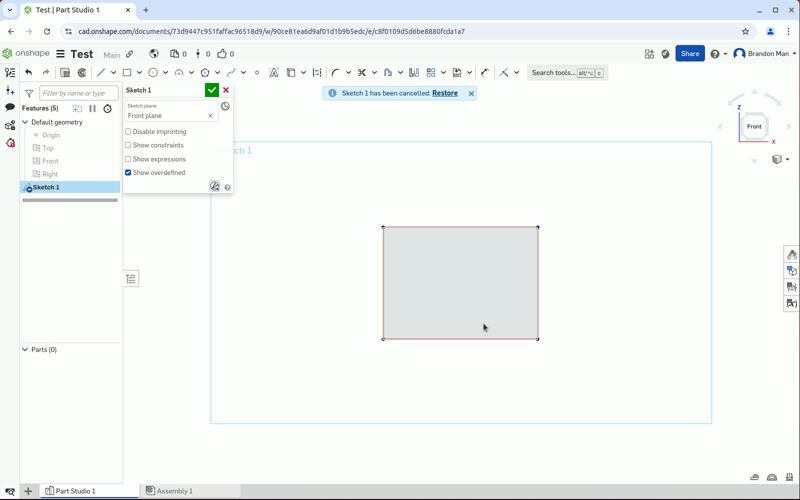
click(483, 323)
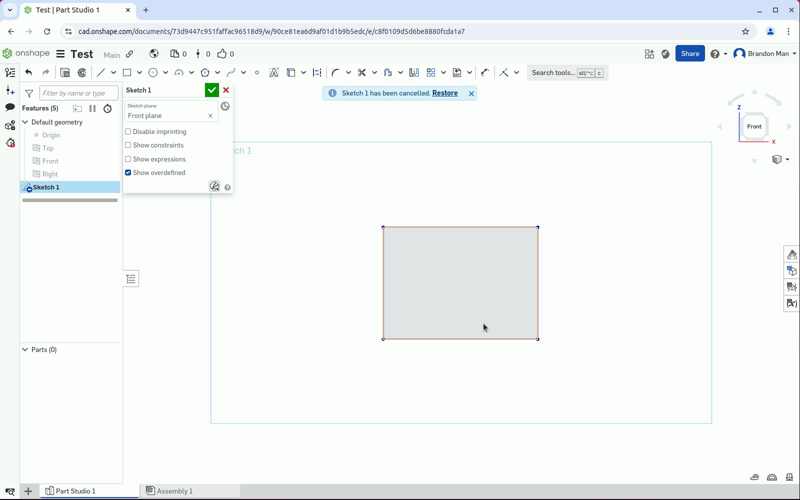
mouse_move(73, 352)
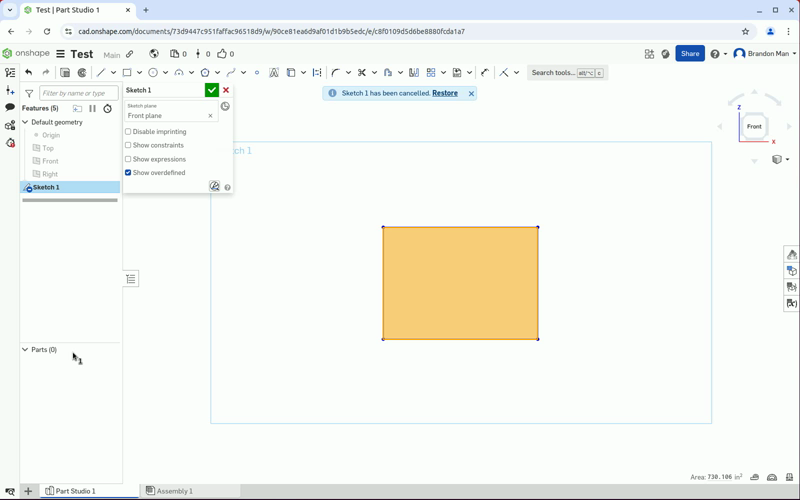
key(shift+y)
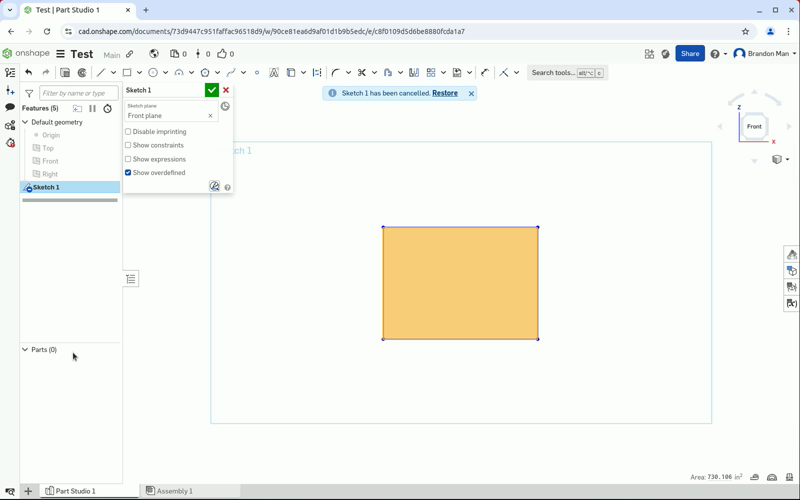
key(shift+e)
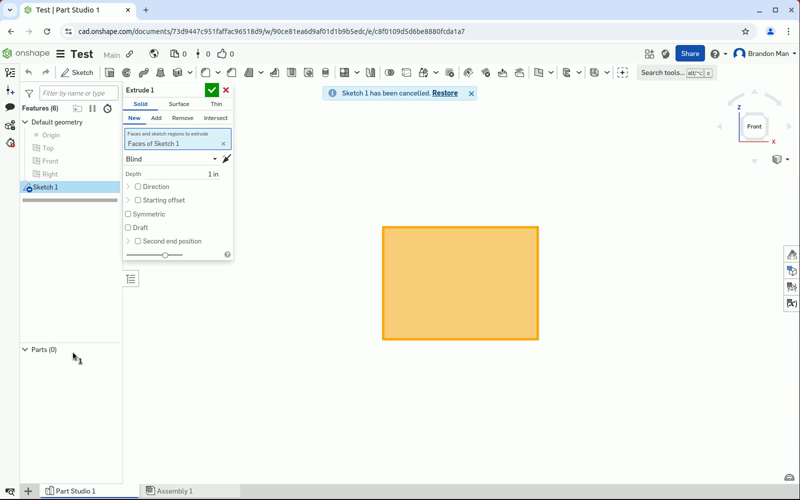
mouse_move(143, 106)
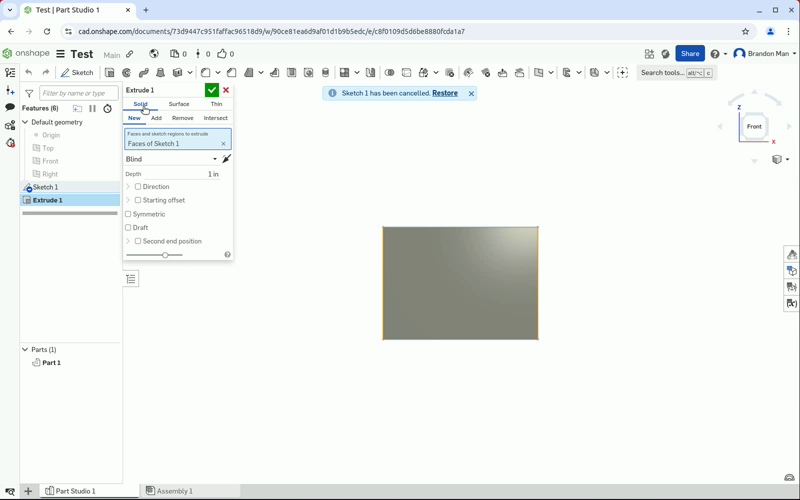
click(143, 106)
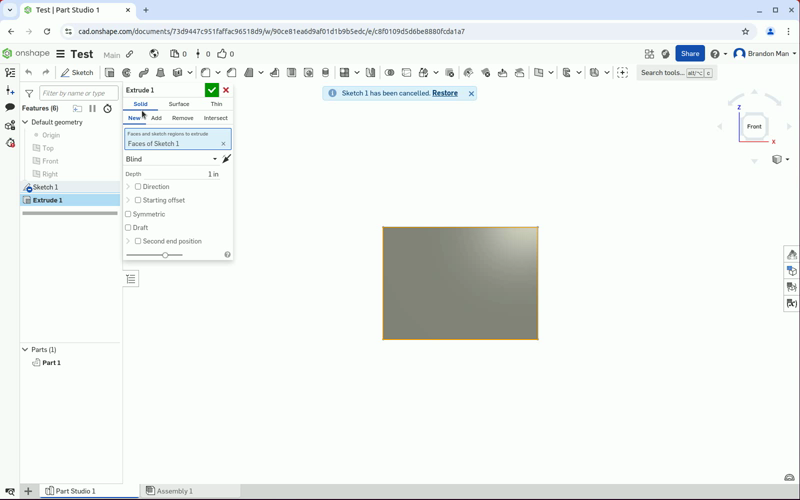
mouse_move(137, 120)
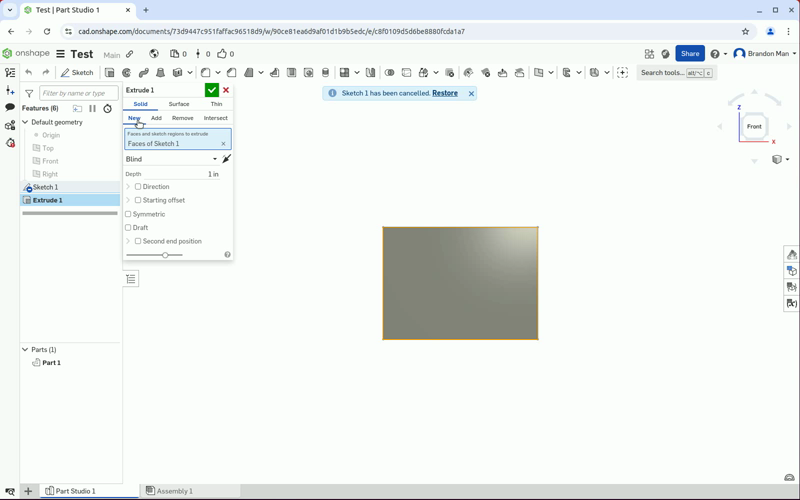
click(137, 120)
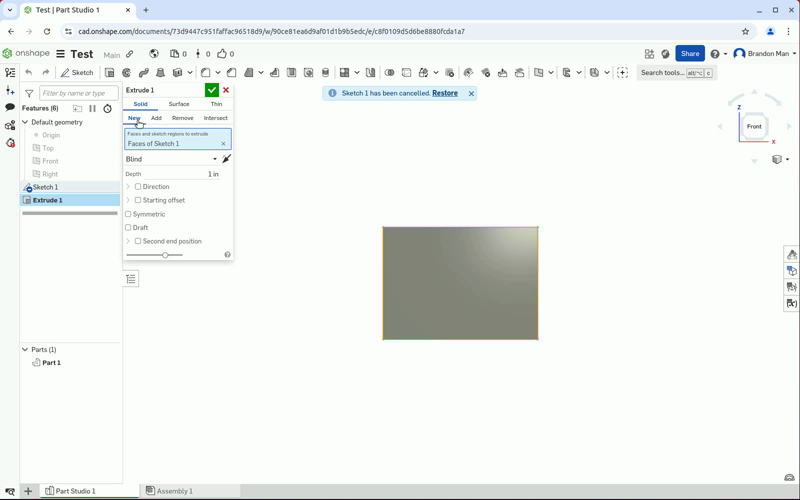
key(tab, 4)
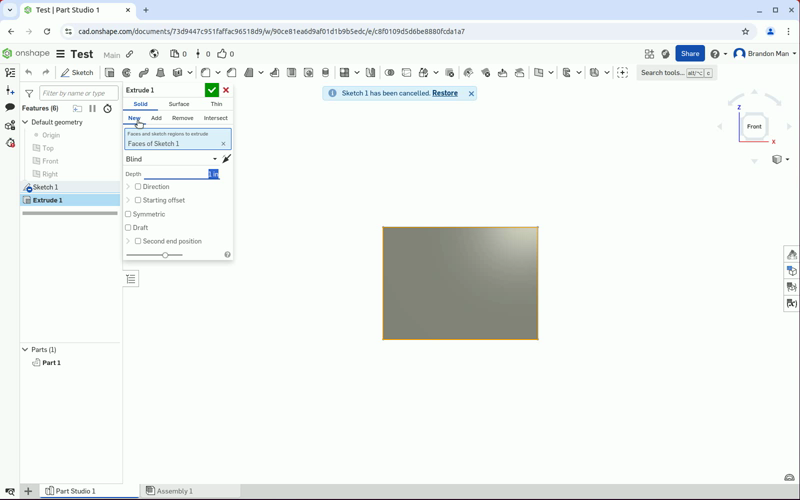
text(-23.108)
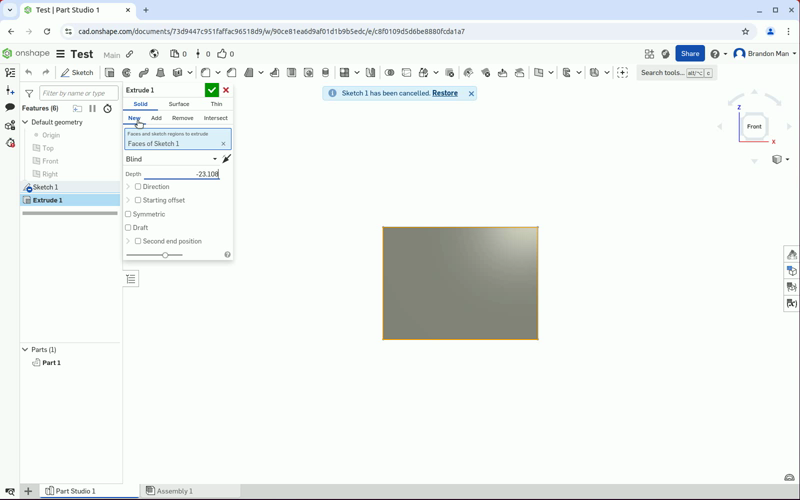
key(enter)
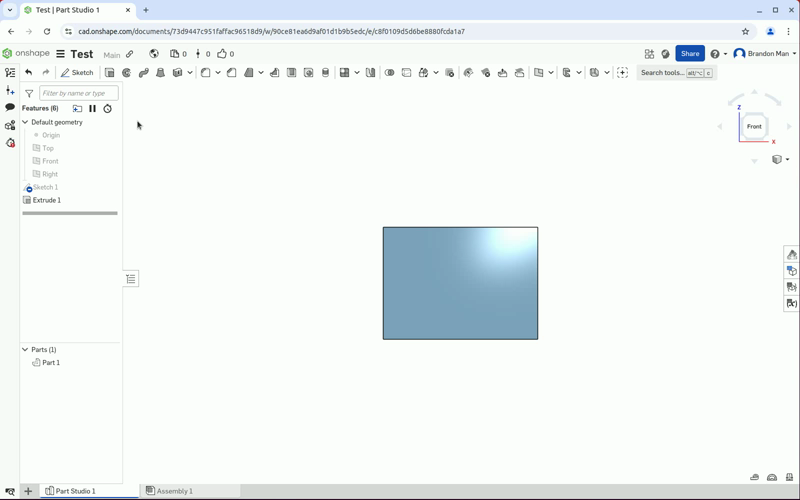
key(shift+h)
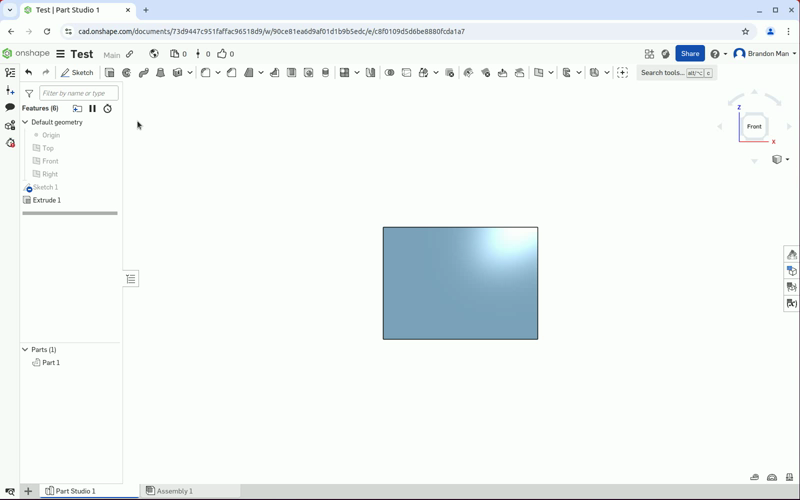
key(shift+h)
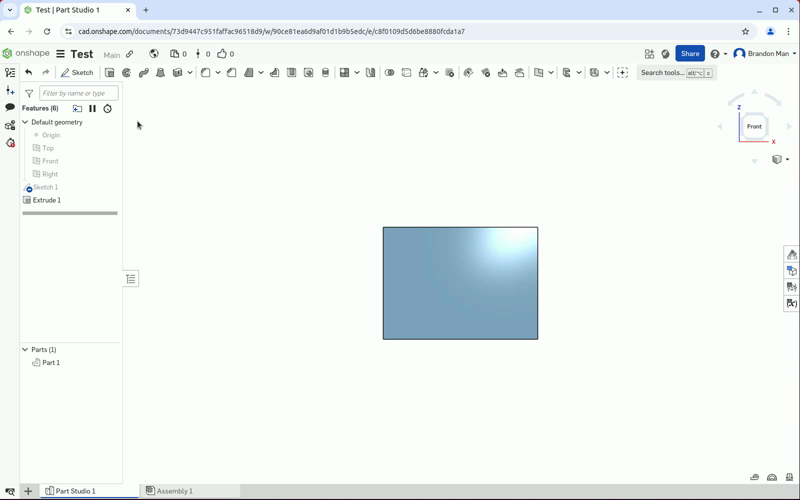
mouse_move(73, 189)
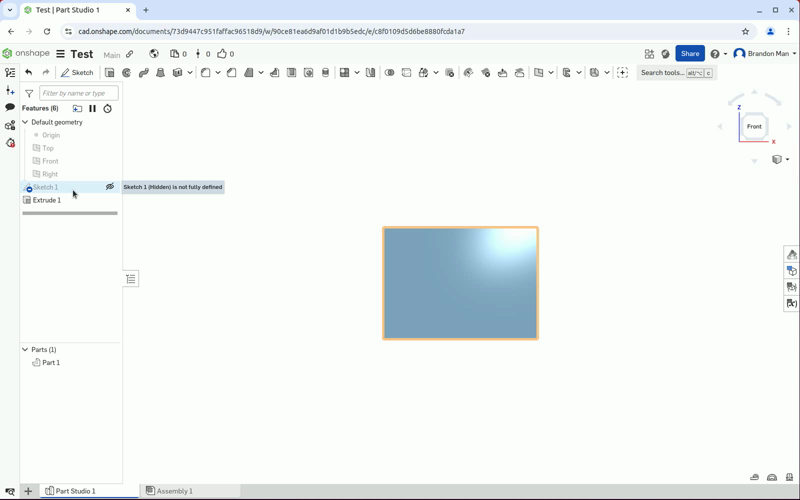
click(73, 189)
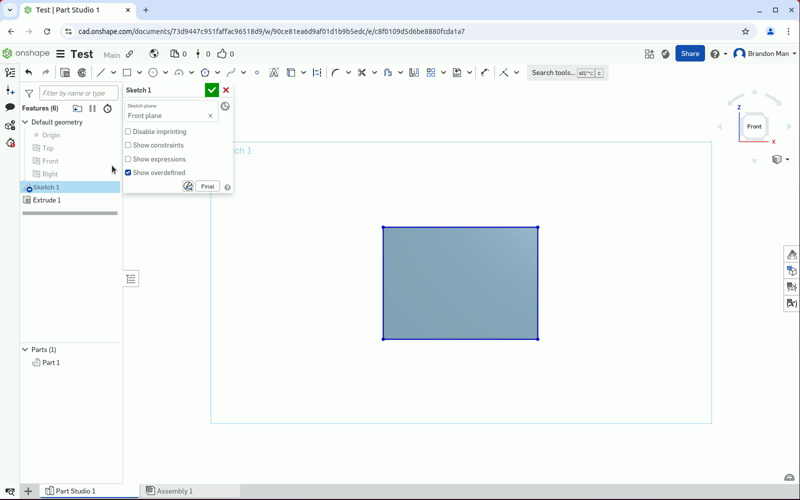
mouse_move(229, 92)
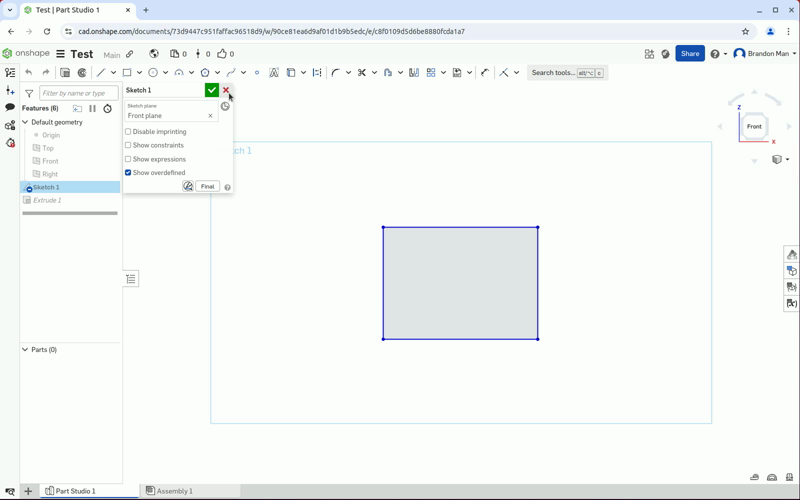
click(229, 92)
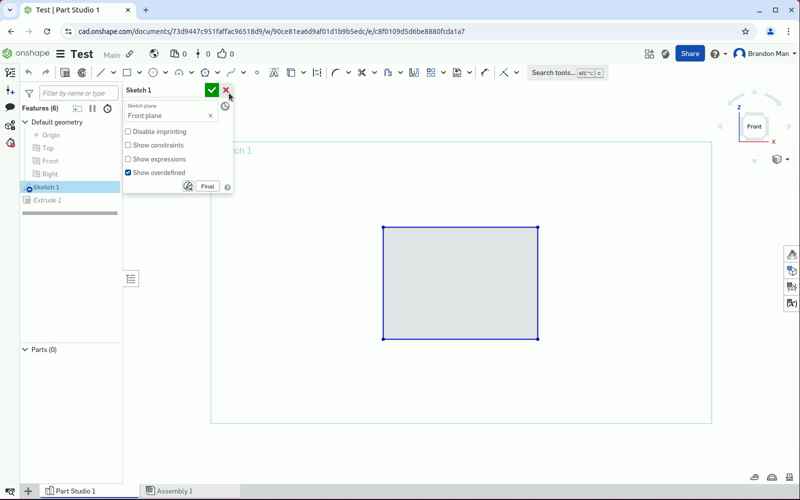
key(shift+s)
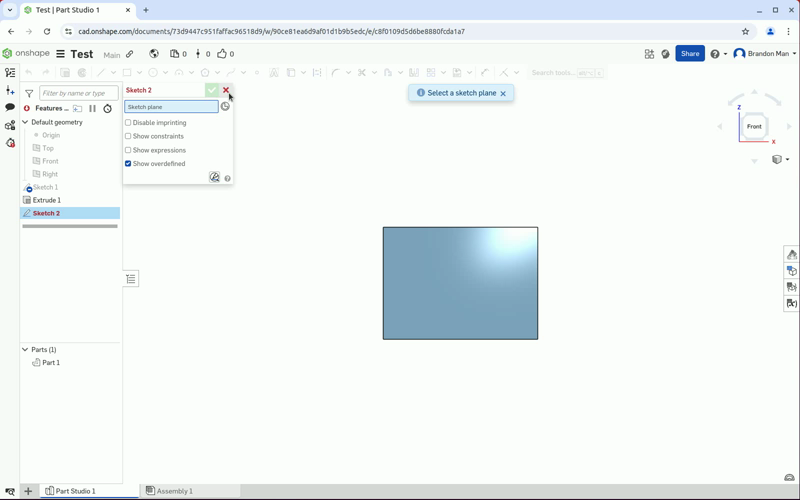
mouse_move(73, 163)
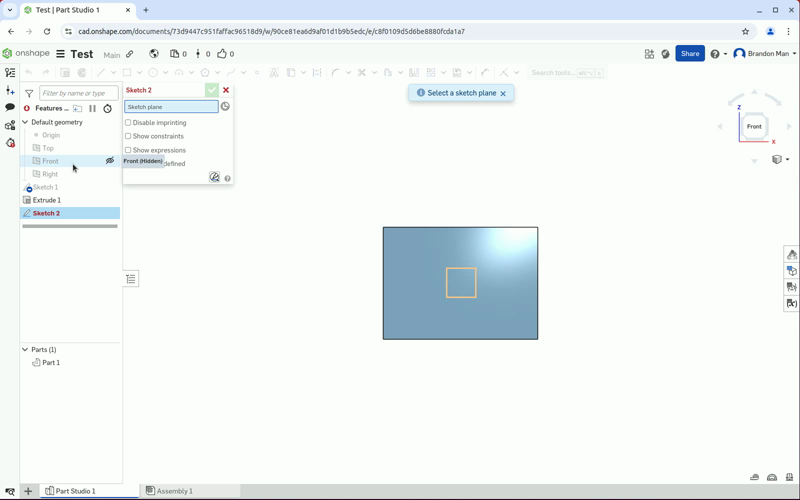
click(73, 163)
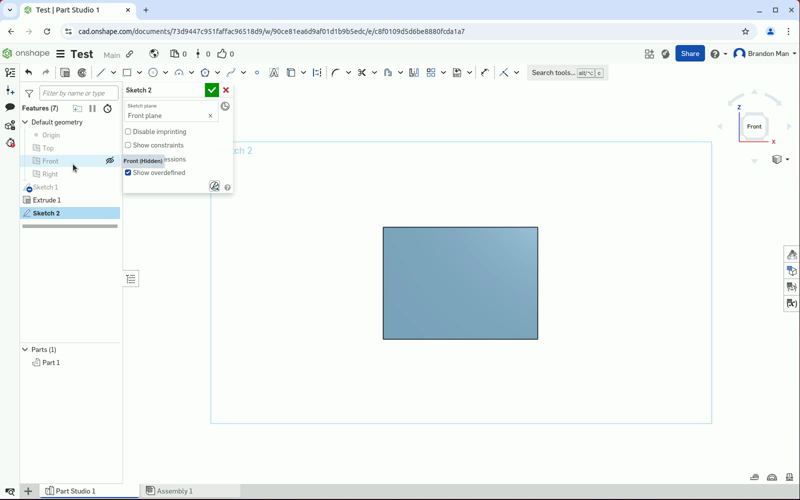
mouse_move(73, 352)
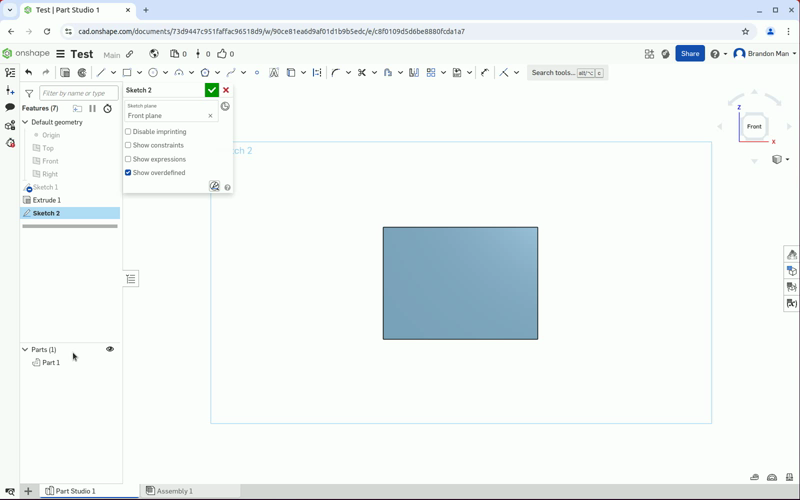
key(y)
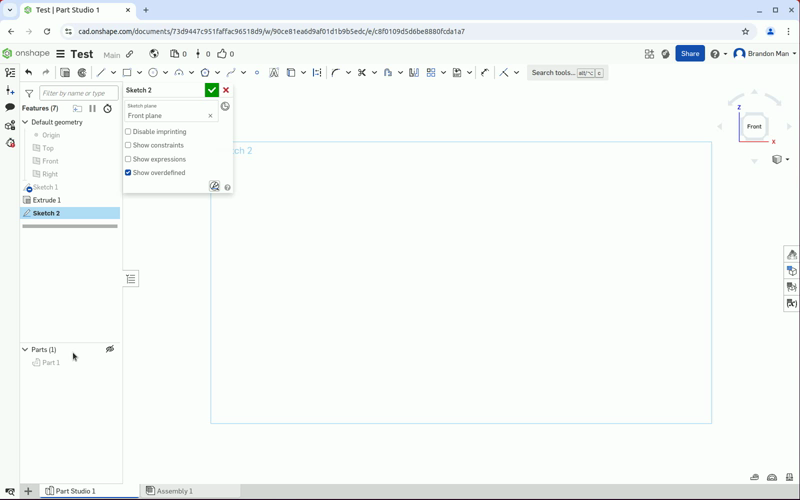
key(l)
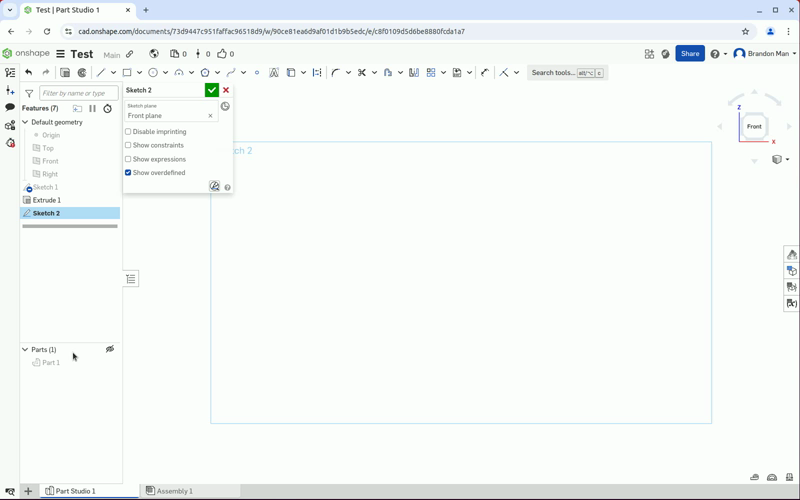
key_down(shift)
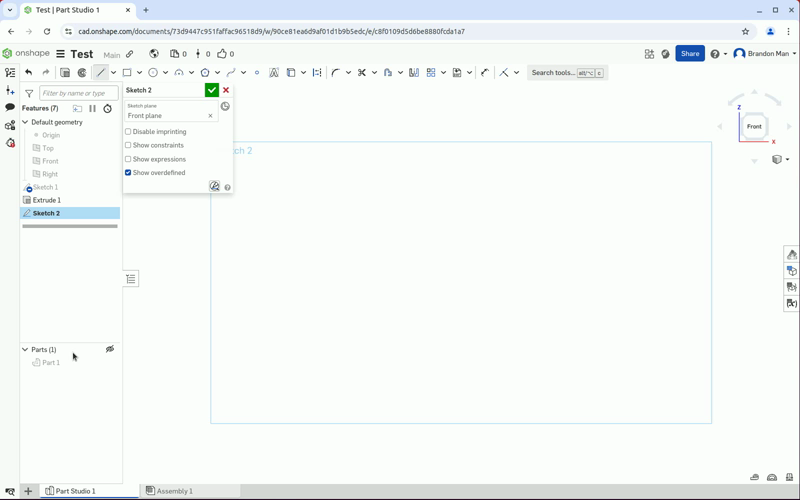
mouse_move(397, 325)
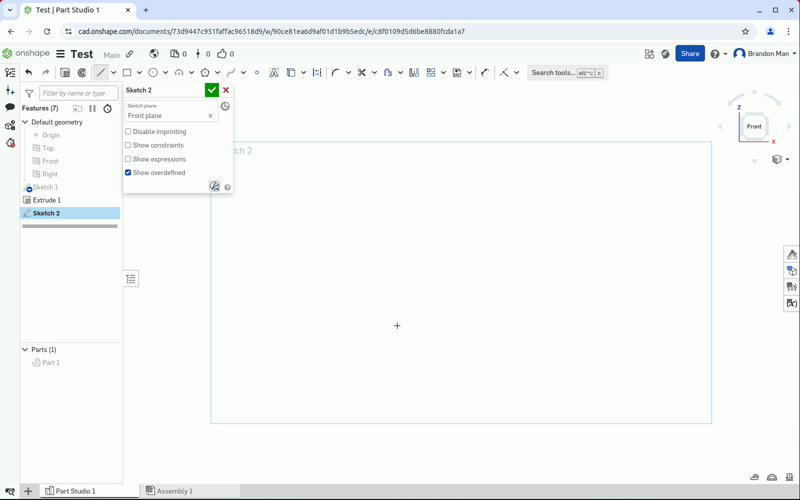
click(397, 325)
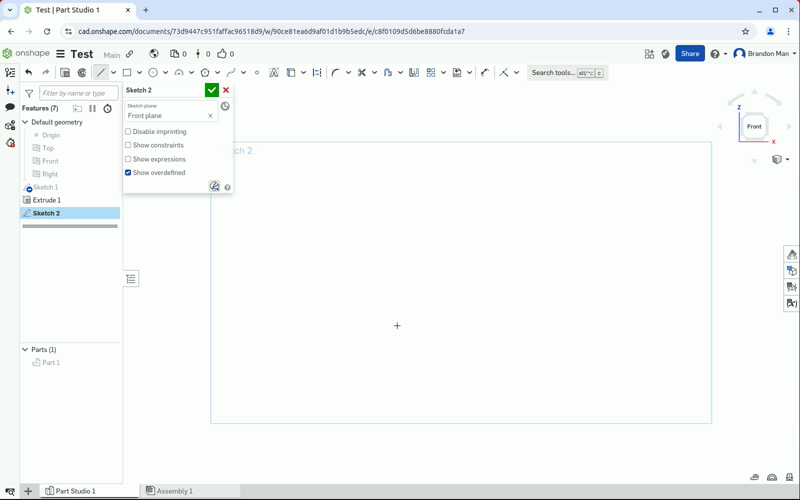
key_up(shift)
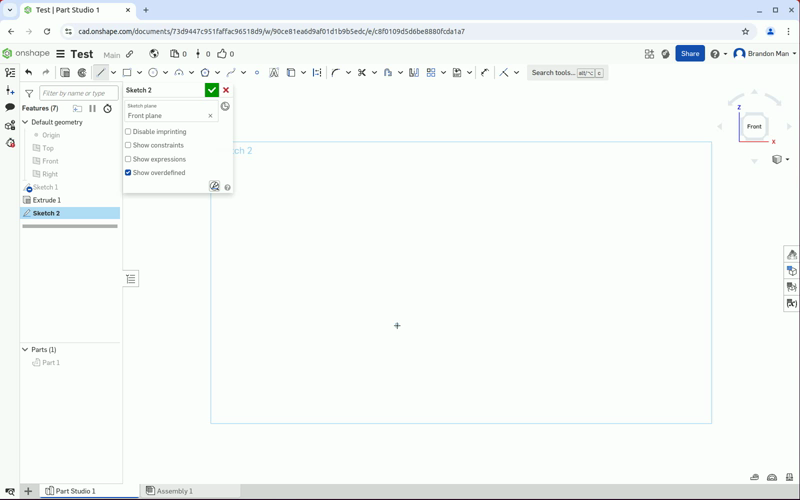
key_down(shift)
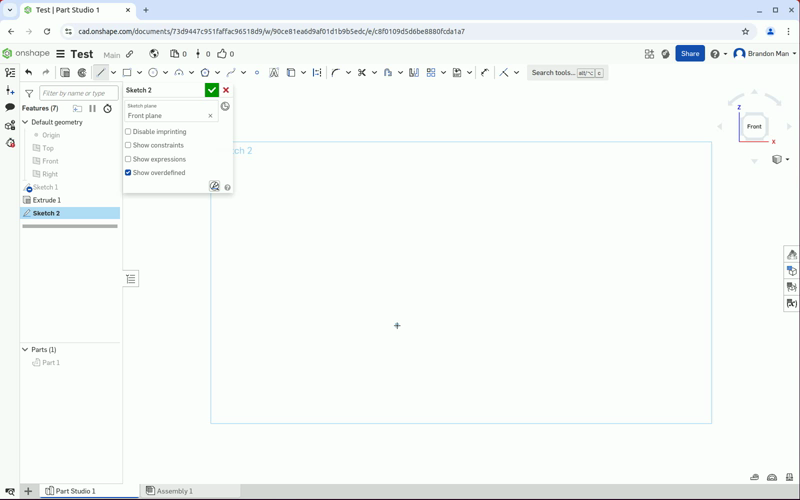
mouse_move(523, 325)
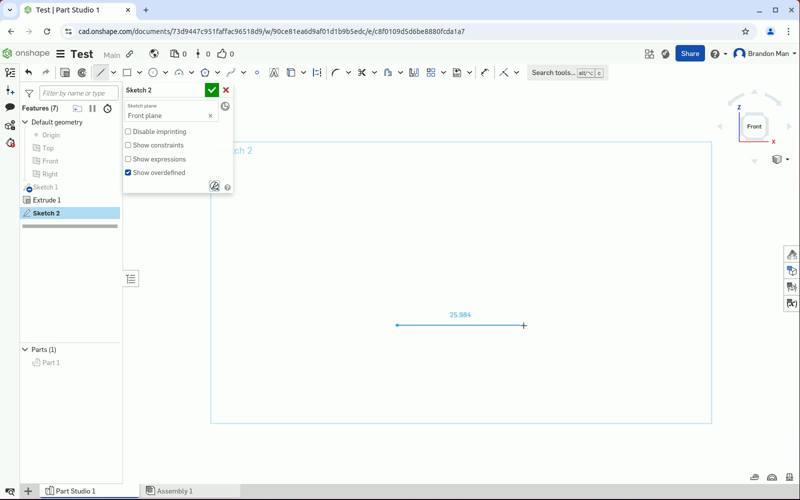
click(523, 325)
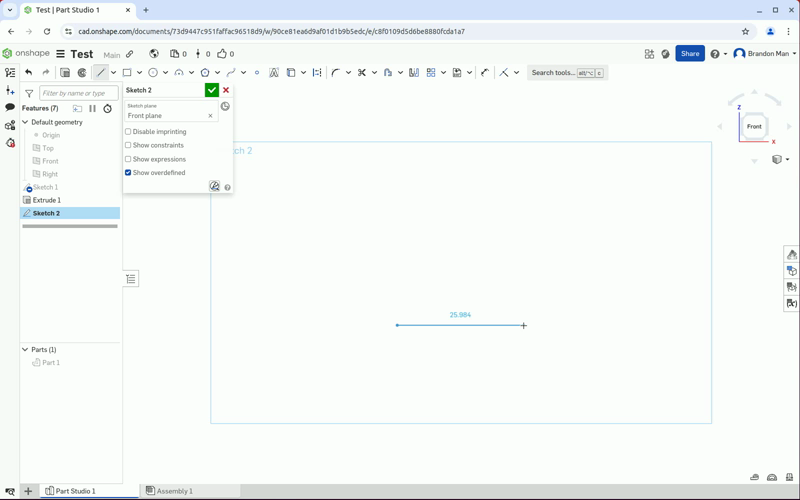
key_up(shift)
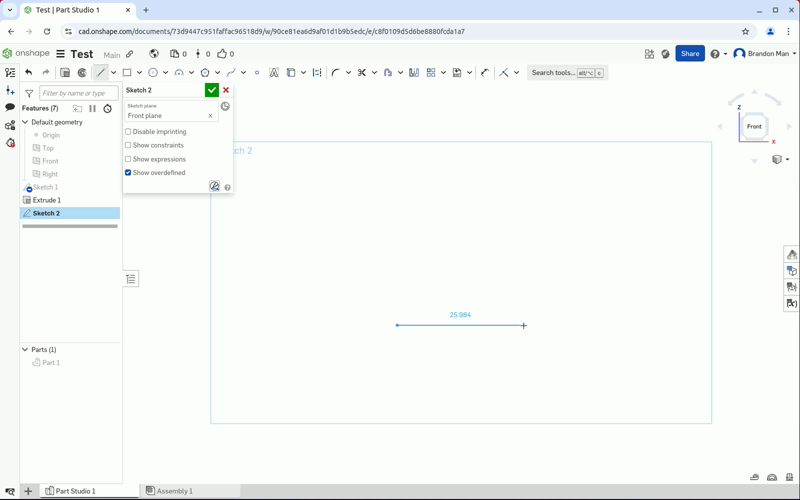
key_down(shift)
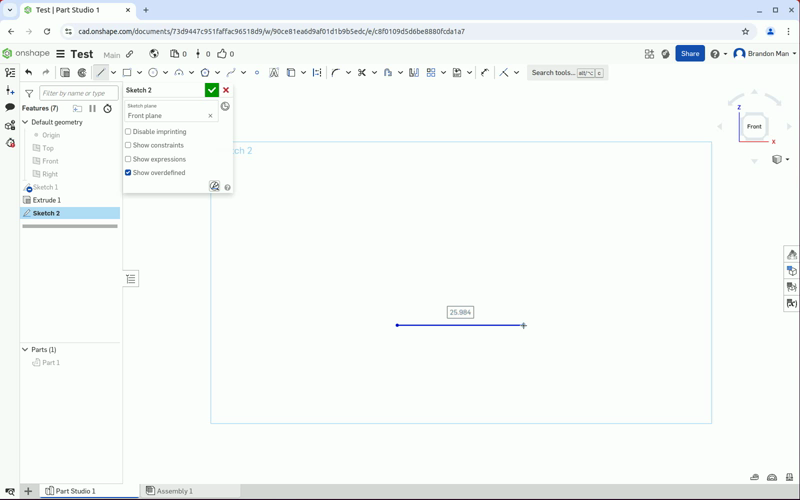
mouse_move(523, 241)
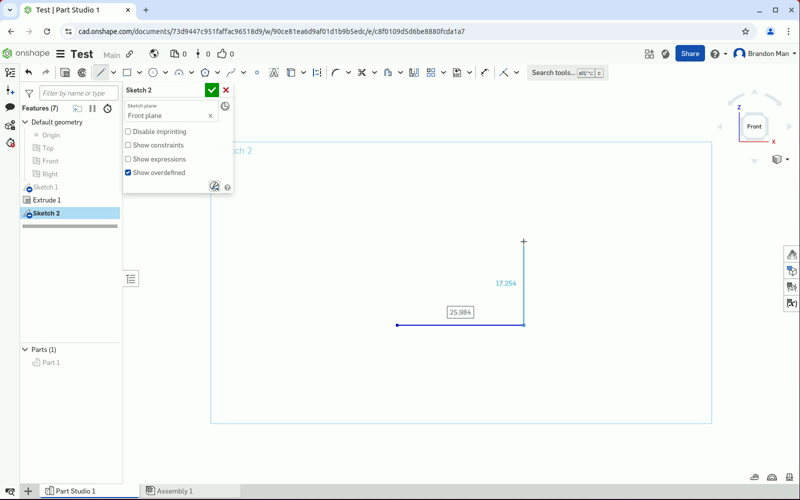
click(523, 241)
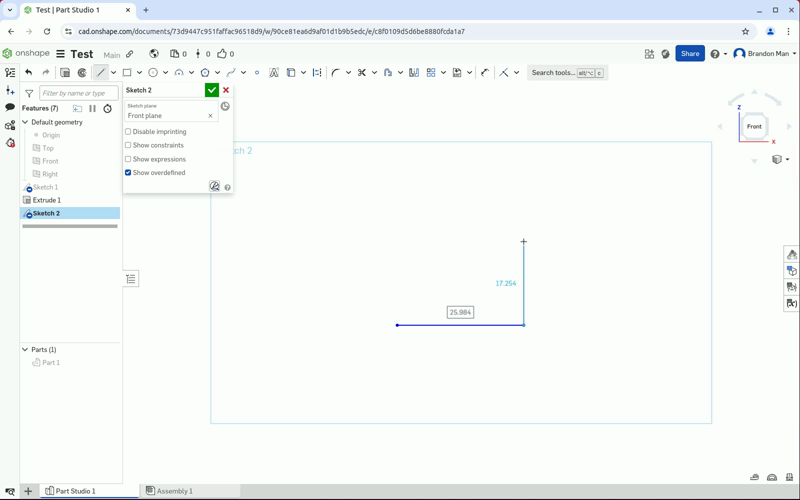
key_up(shift)
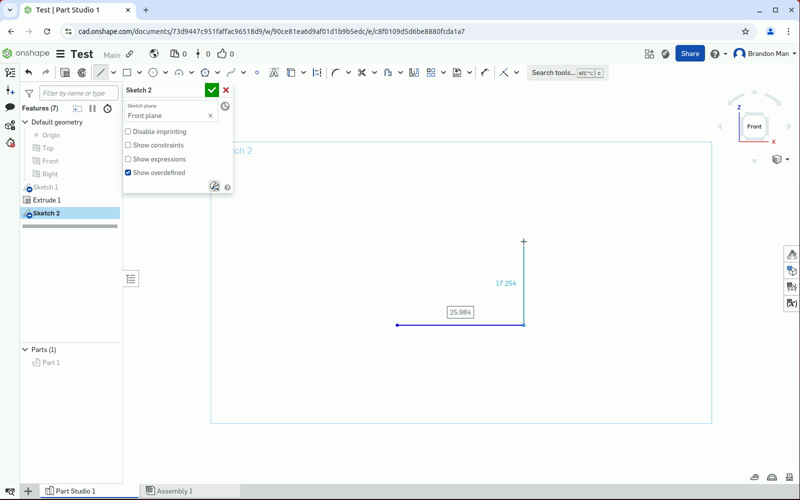
key_down(shift)
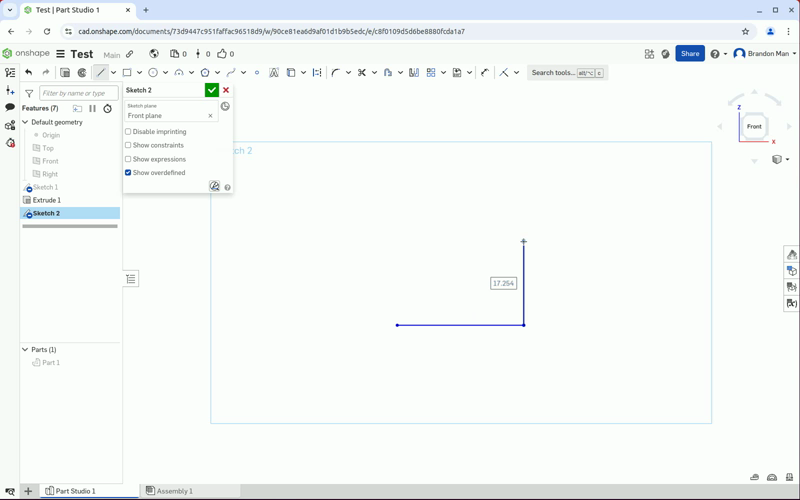
mouse_move(397, 241)
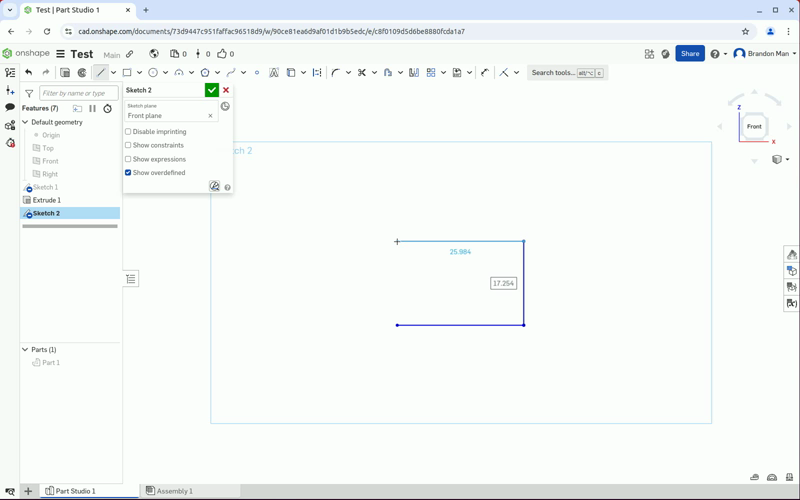
click(397, 241)
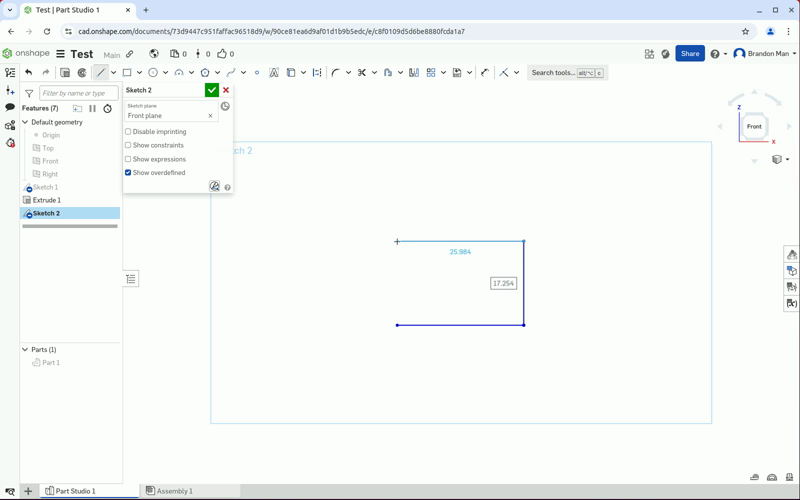
key_up(shift)
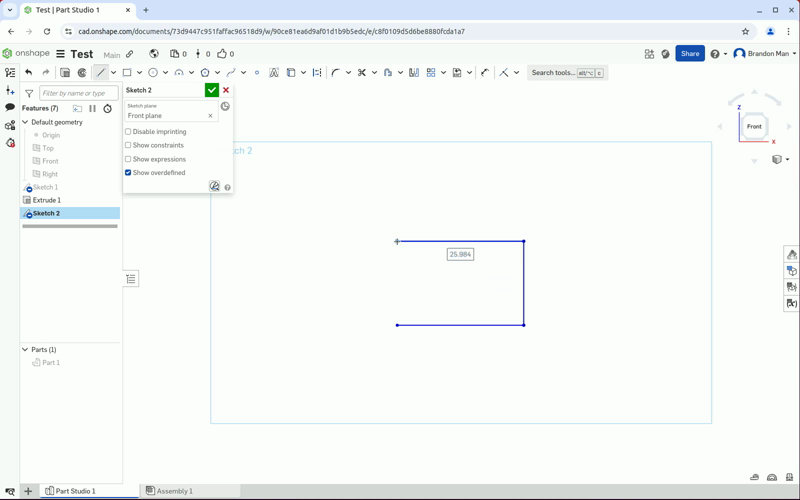
key_down(shift)
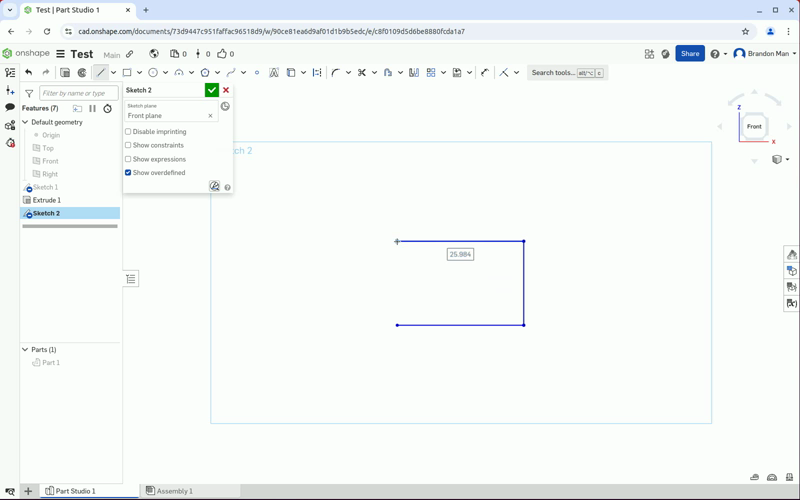
mouse_move(397, 325)
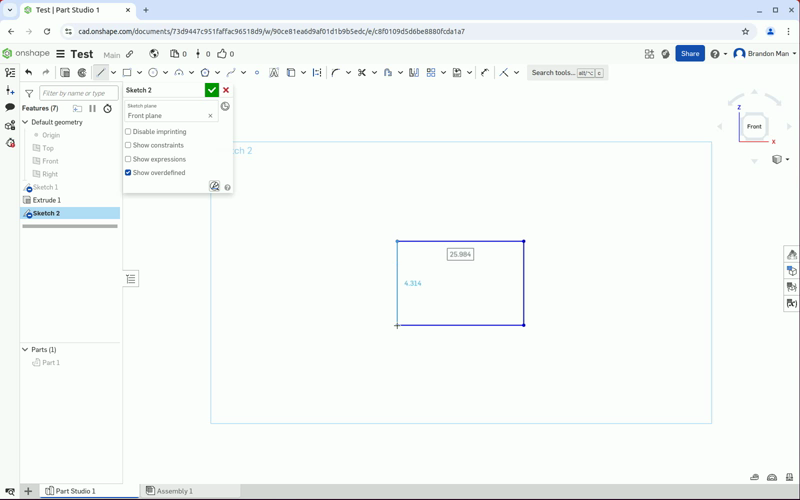
key_up(shift)
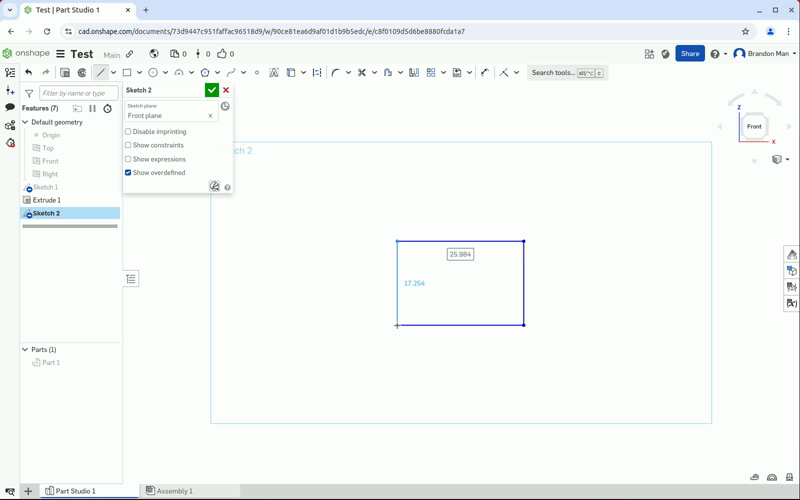
click(397, 325)
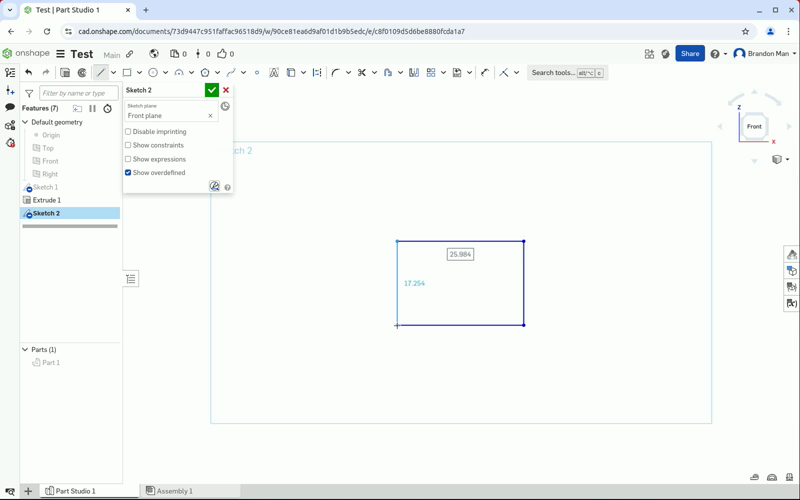
key(esc)
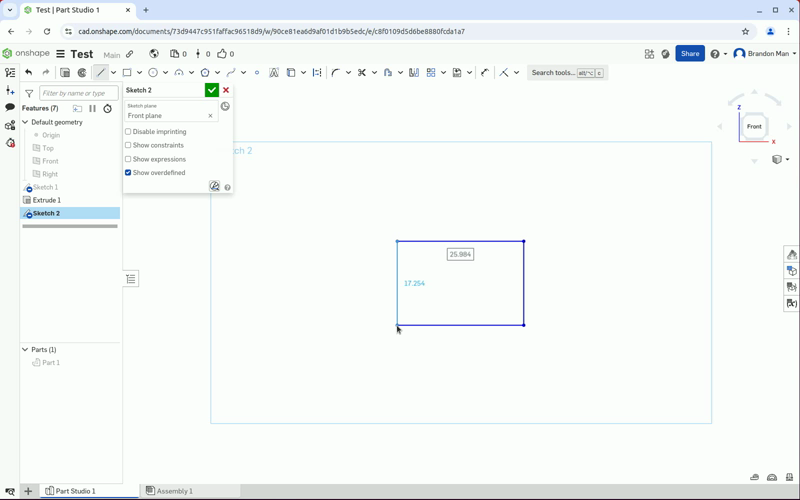
mouse_move(422, 314)
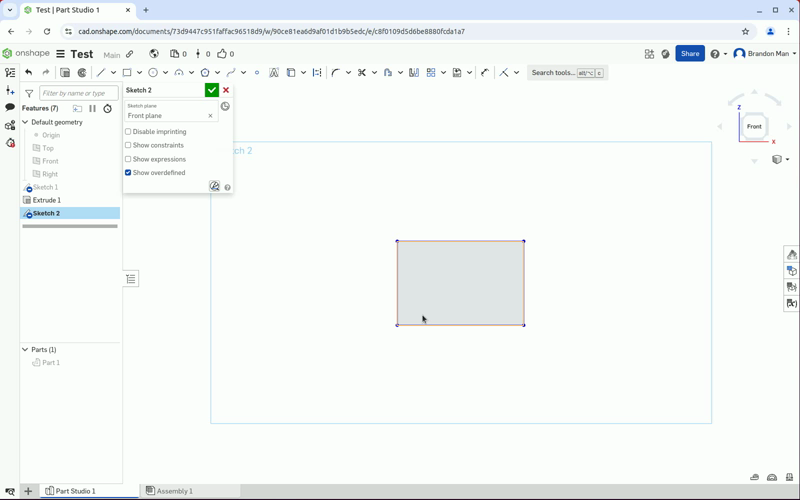
click(422, 314)
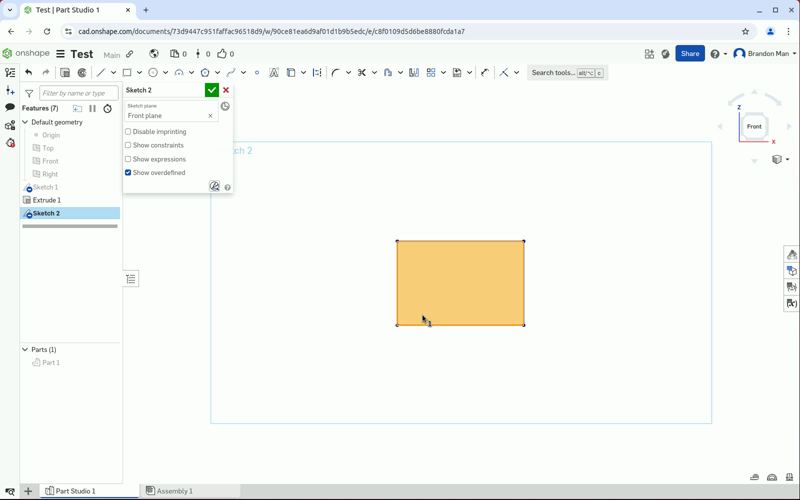
mouse_move(73, 352)
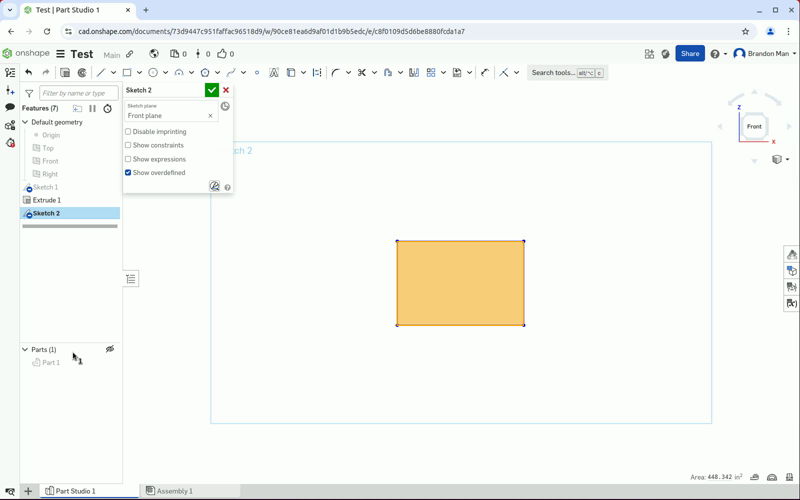
key(shift+y)
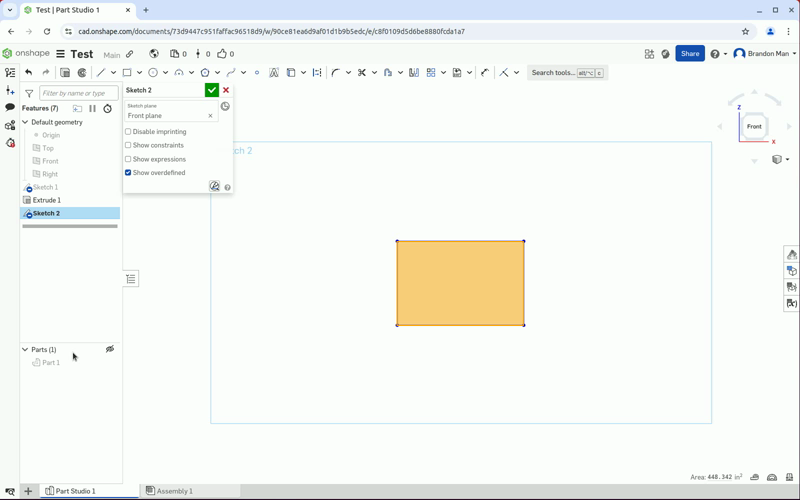
key(shift+e)
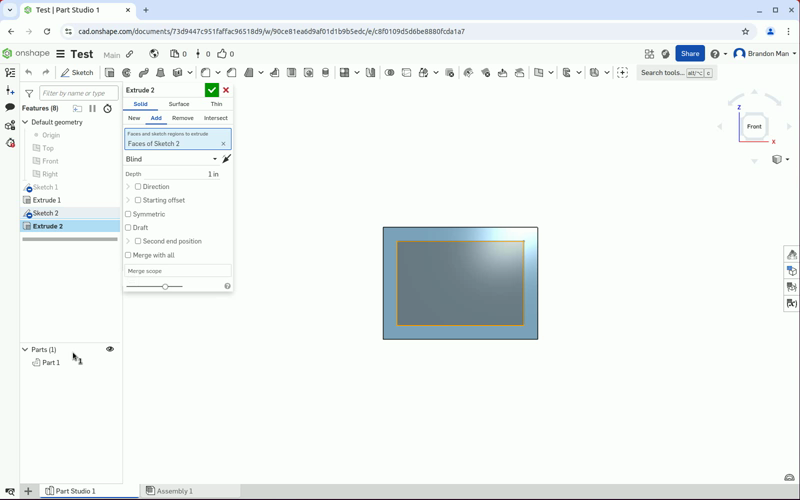
mouse_move(143, 106)
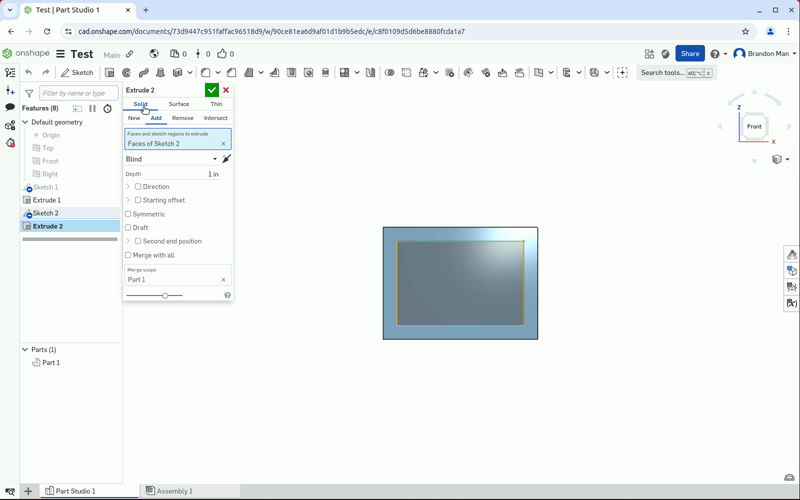
click(143, 106)
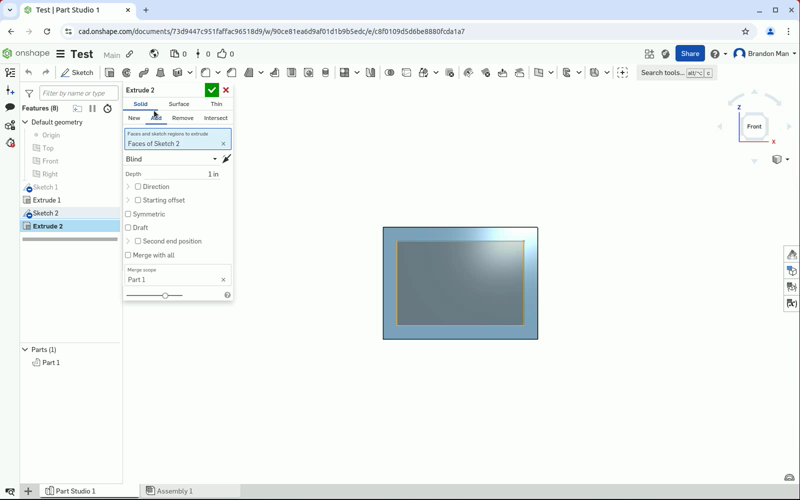
mouse_move(186, 120)
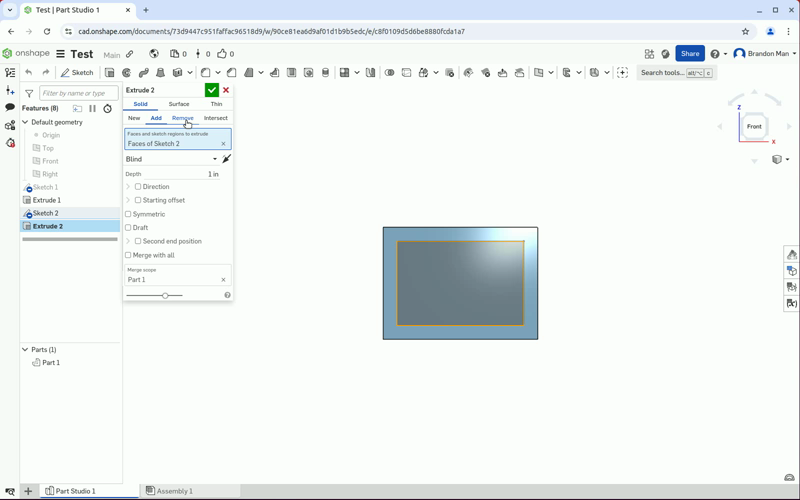
click(186, 120)
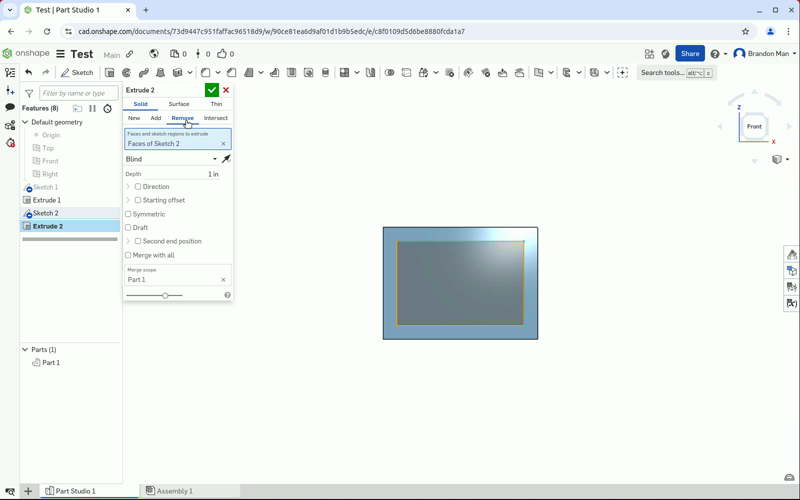
key(tab, 4)
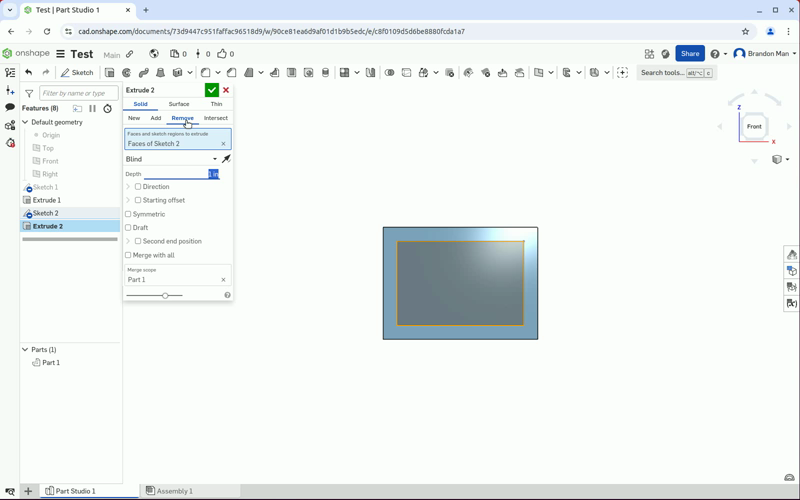
text(17.331)
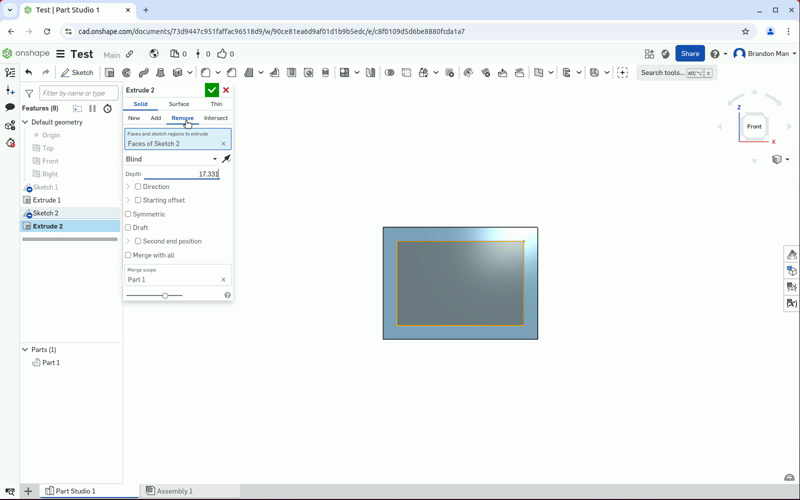
key(tab, 6)
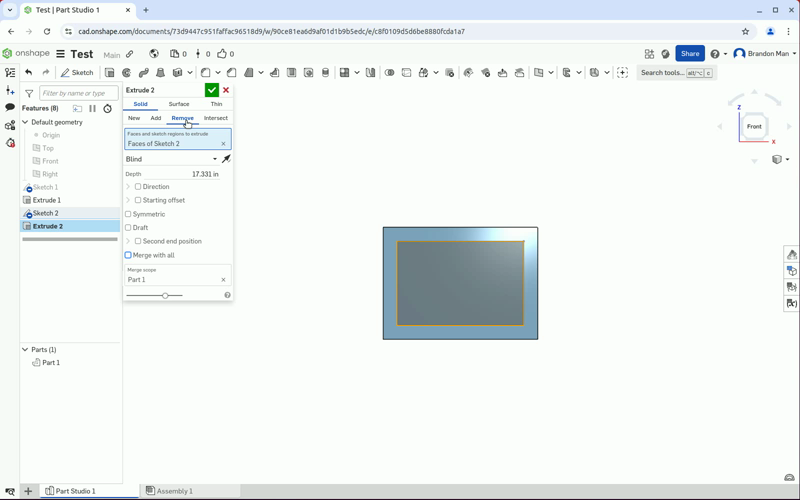
key(space)
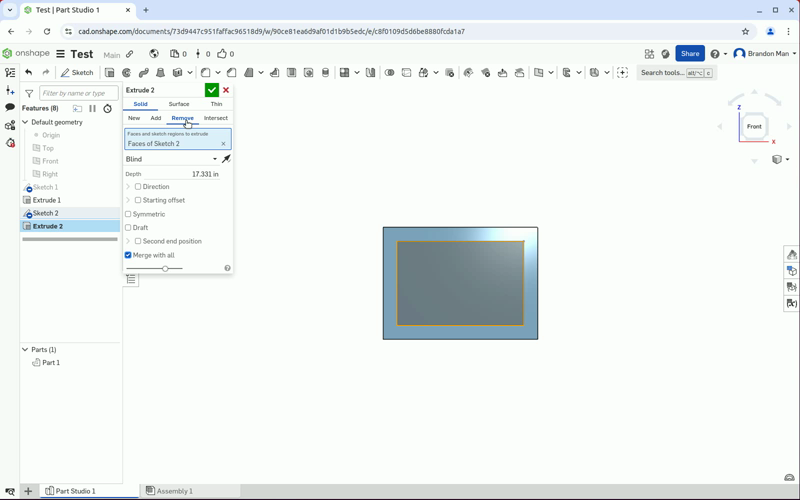
key(enter)
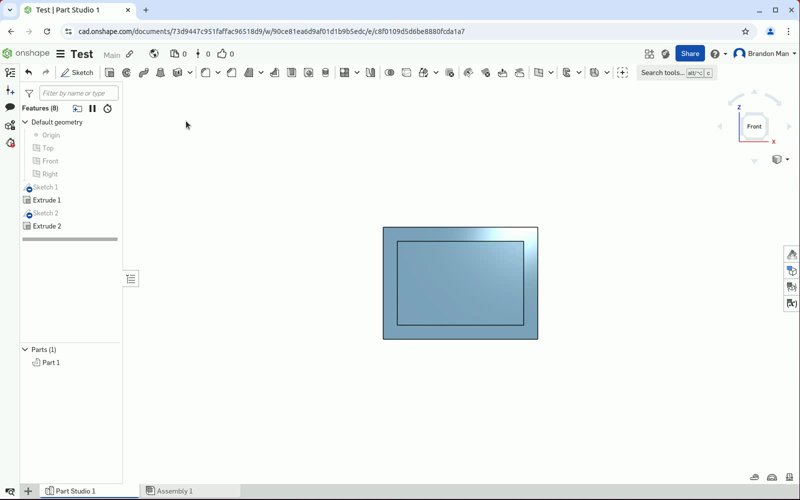
key(shift+h)
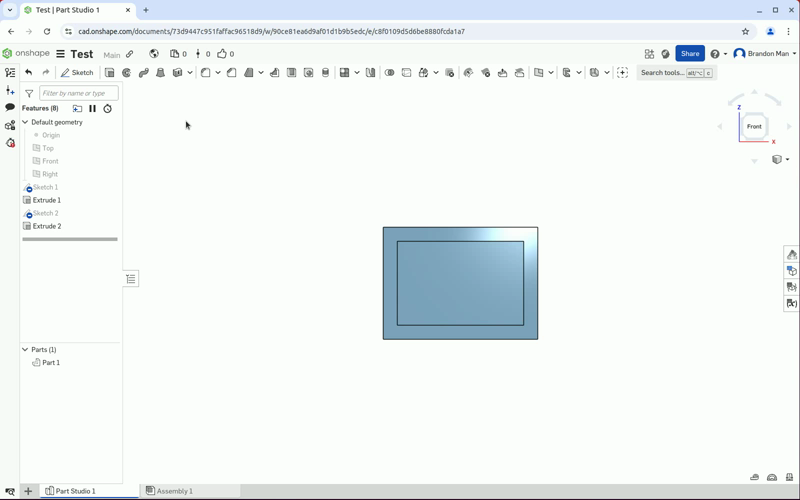
key(shift+h)
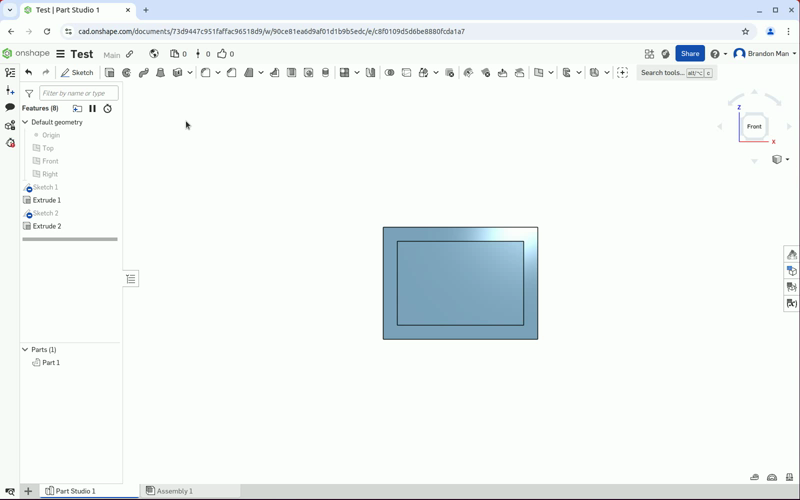
mouse_move(73, 189)
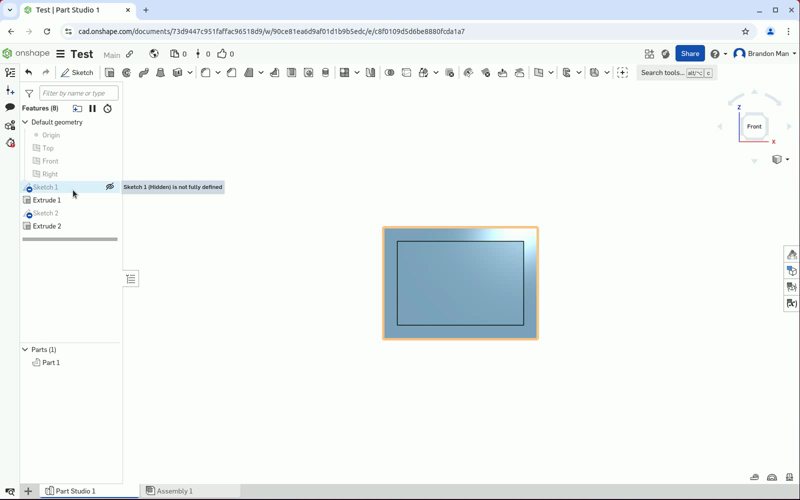
click(73, 189)
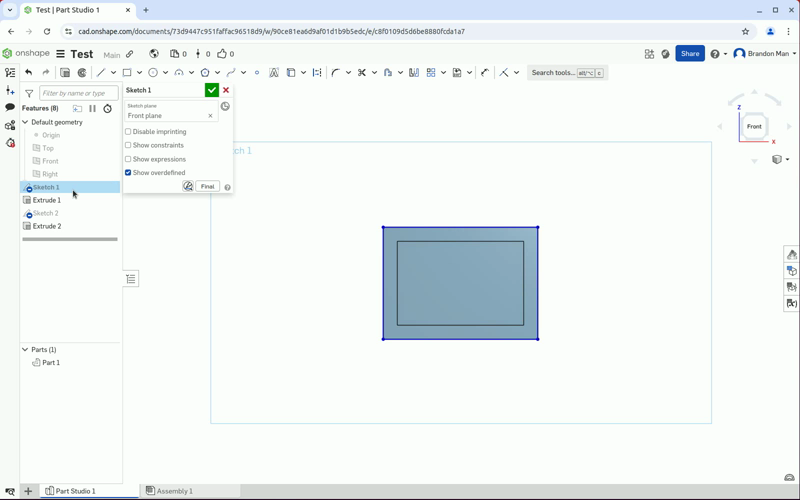
mouse_move(229, 92)
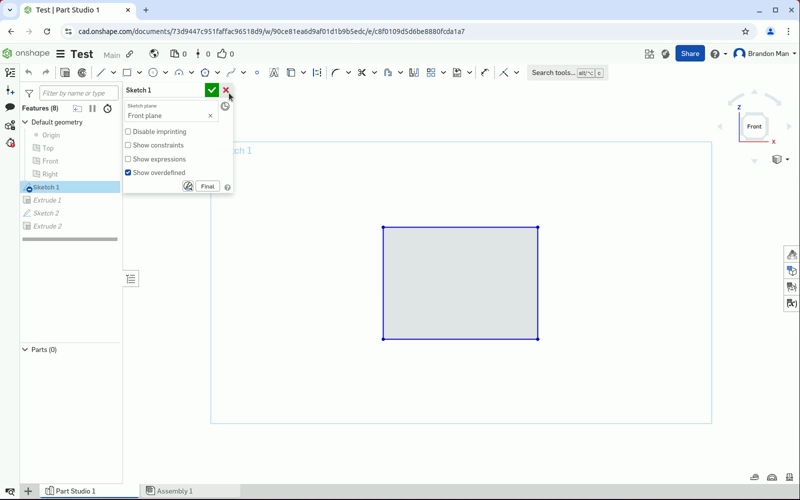
click(229, 92)
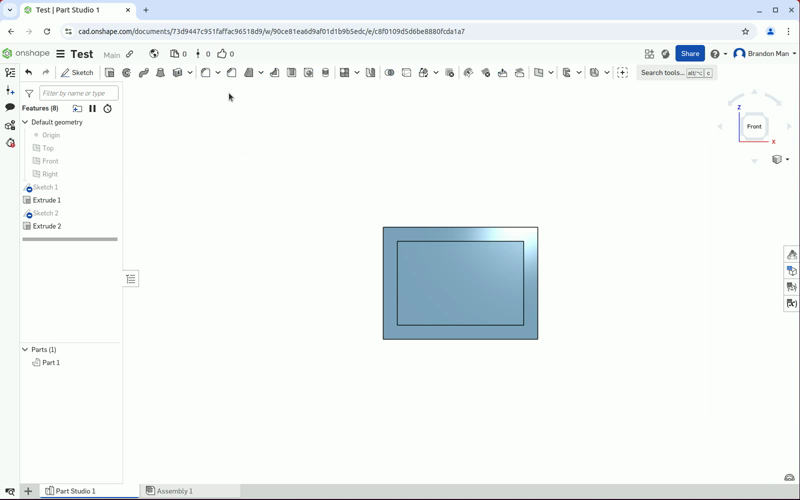
mouse_move(73, 352)
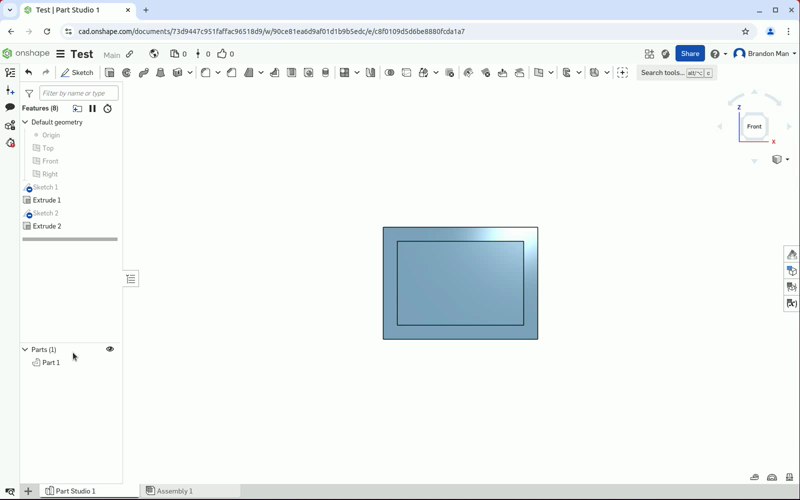
key(y)
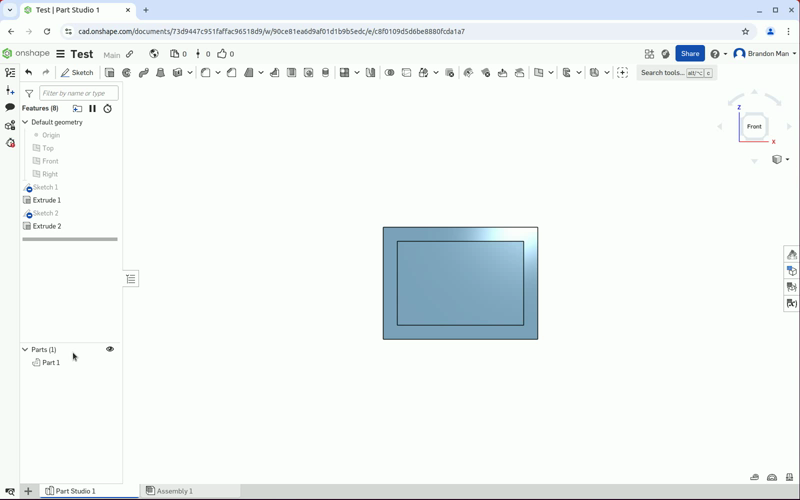
key(shift+p)
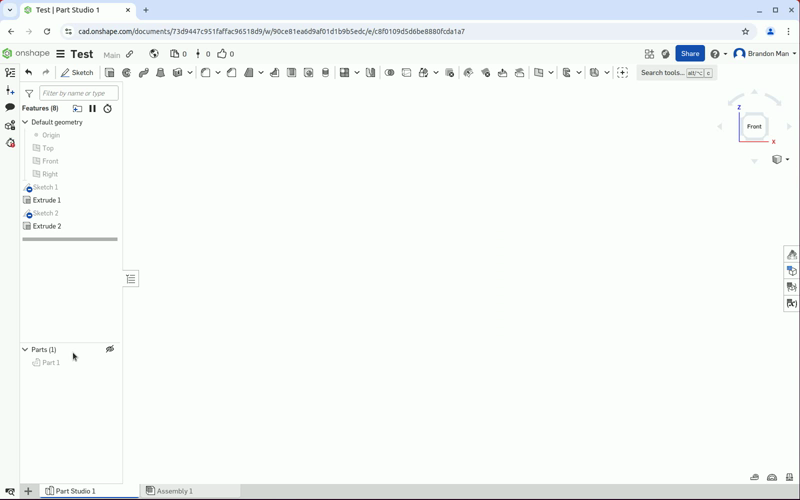
key(space)
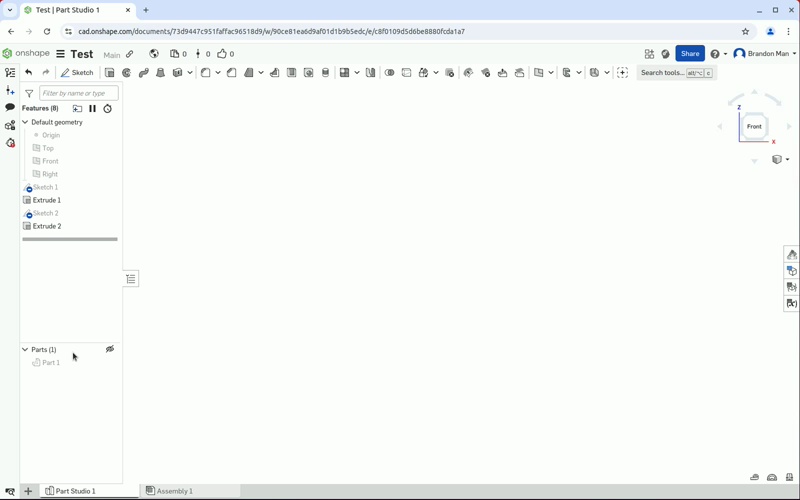
key_down(shift)
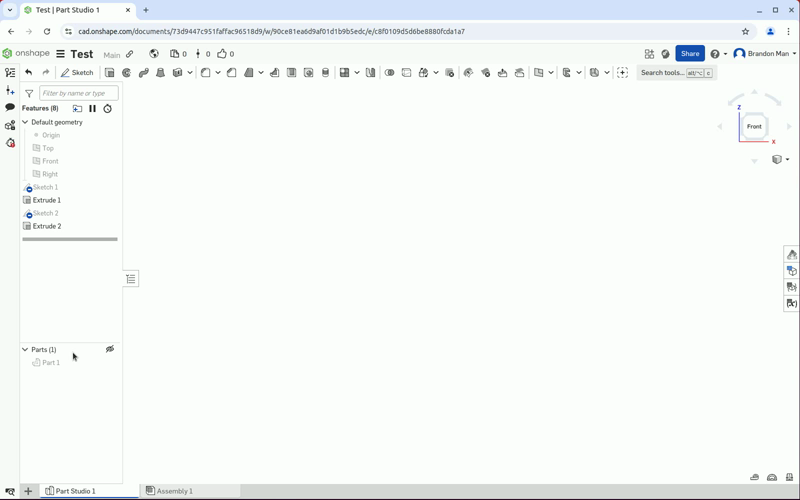
key(down)
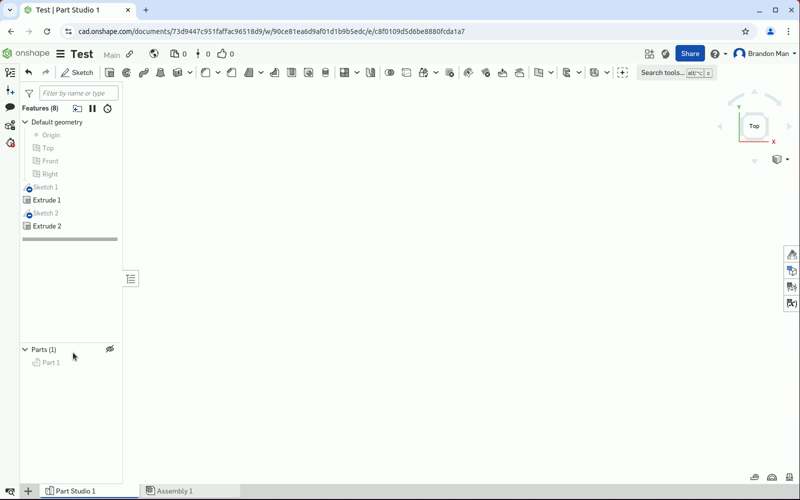
key_up(shift)
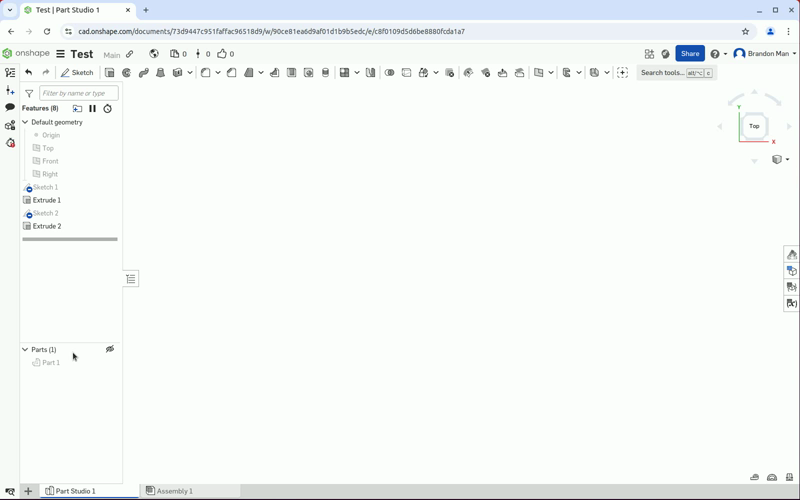
mouse_move(73, 352)
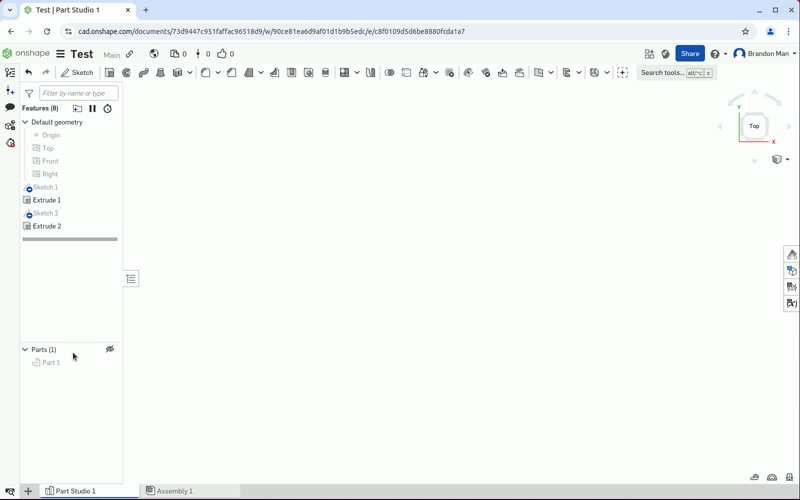
key(shift+y)
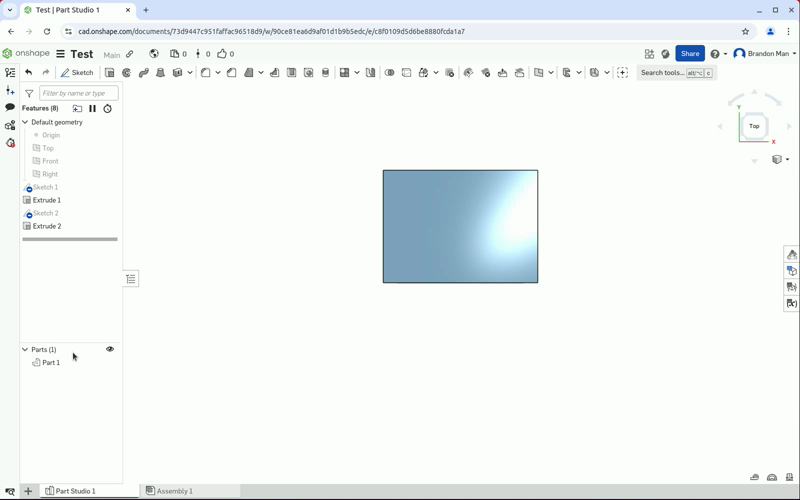
mouse_move(541, 75)
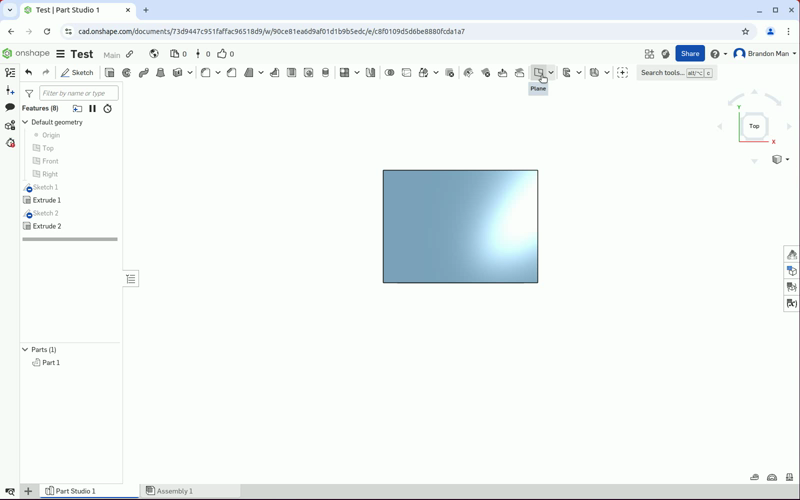
click(541, 75)
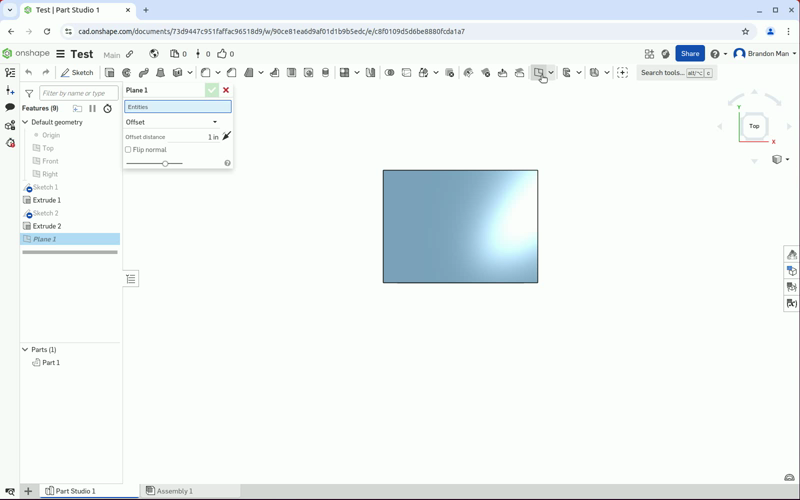
mouse_move(73, 150)
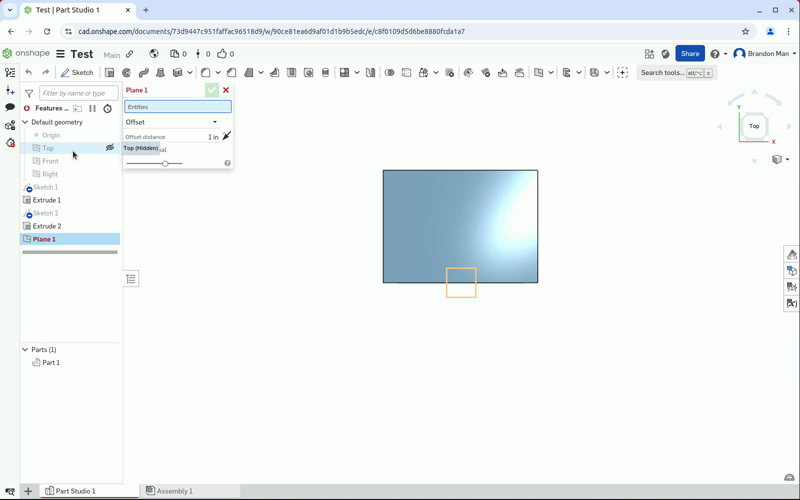
click(73, 150)
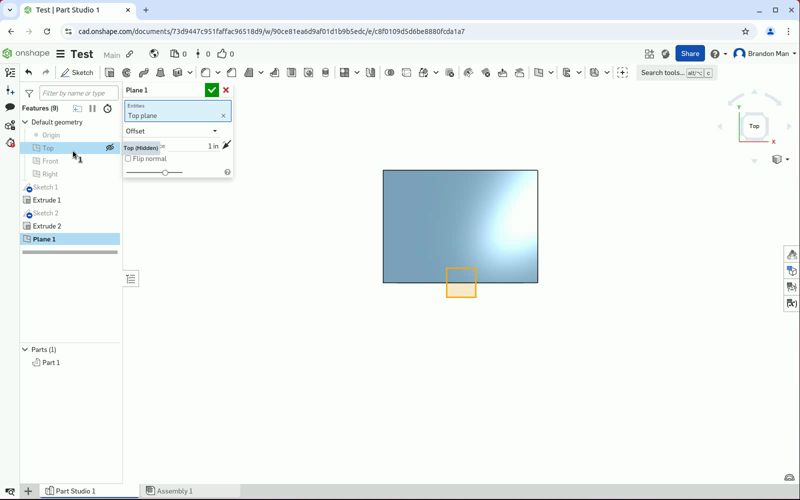
key(tab, 2)
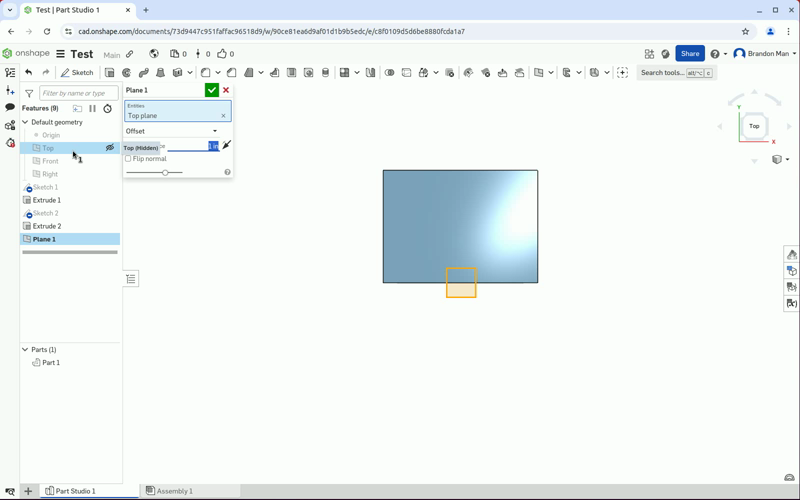
text(11.554)
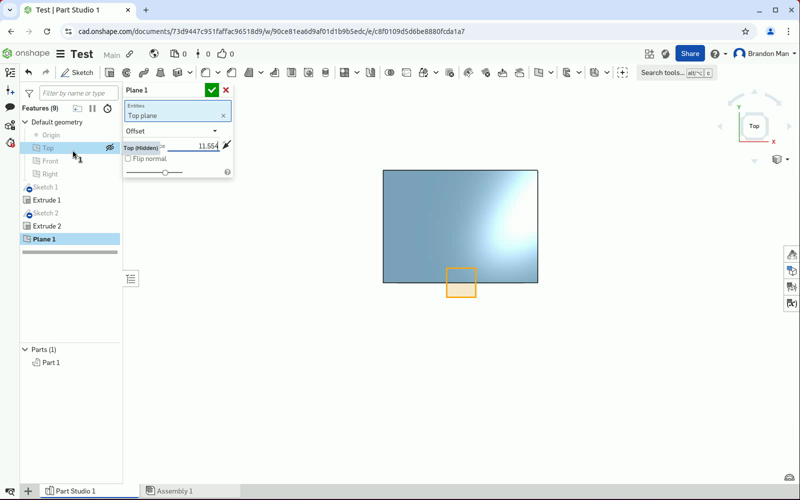
key(enter, 2)
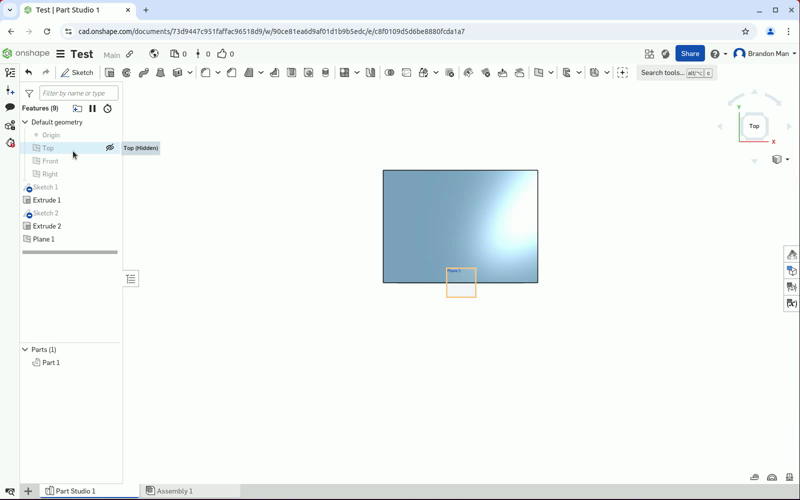
key(shift+s)
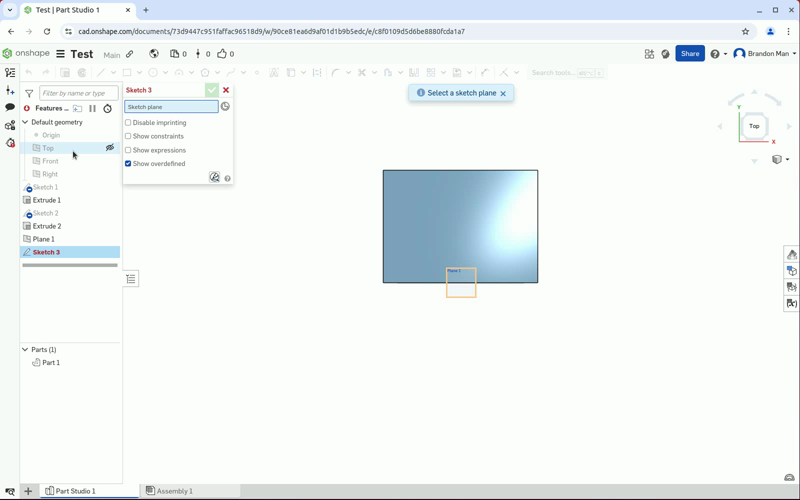
mouse_move(73, 241)
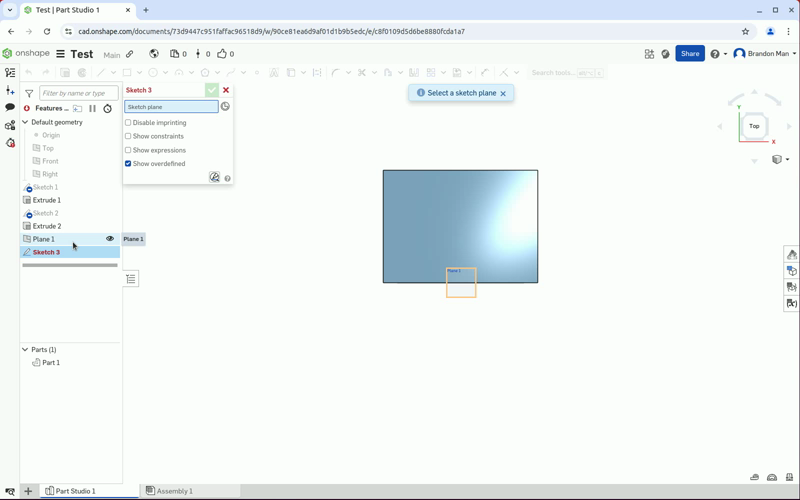
click(73, 241)
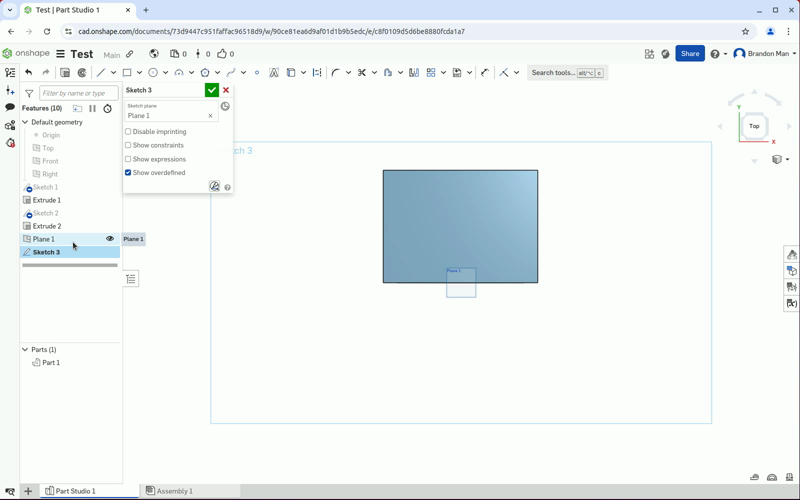
mouse_move(73, 352)
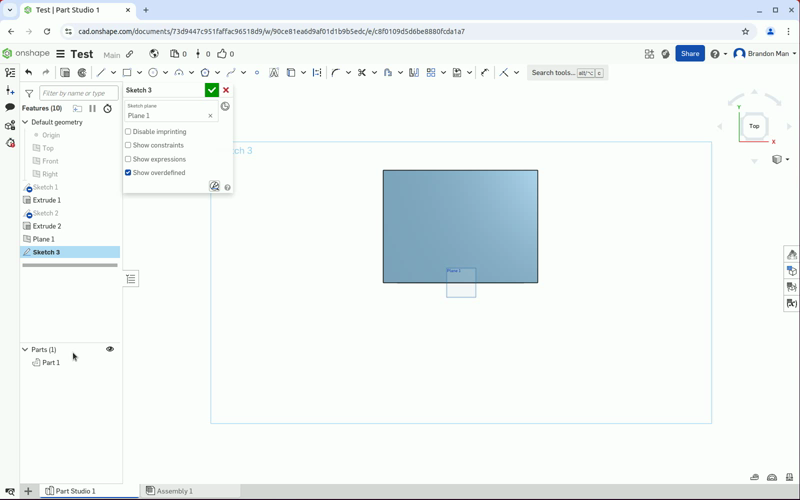
key(y)
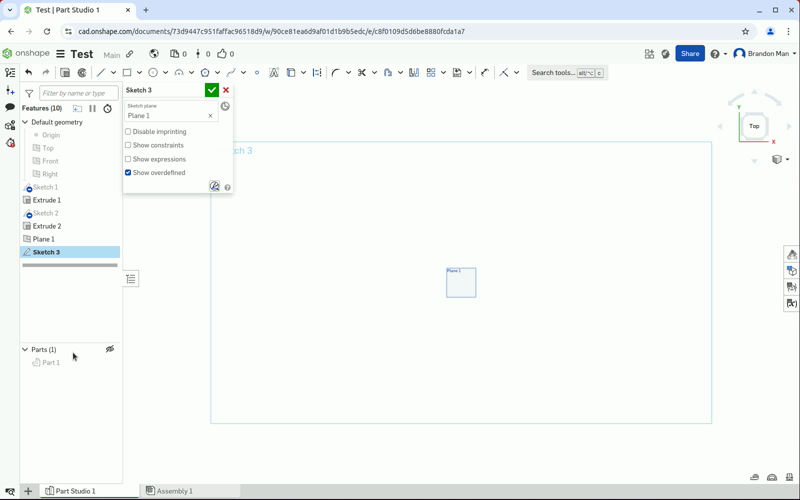
key(c)
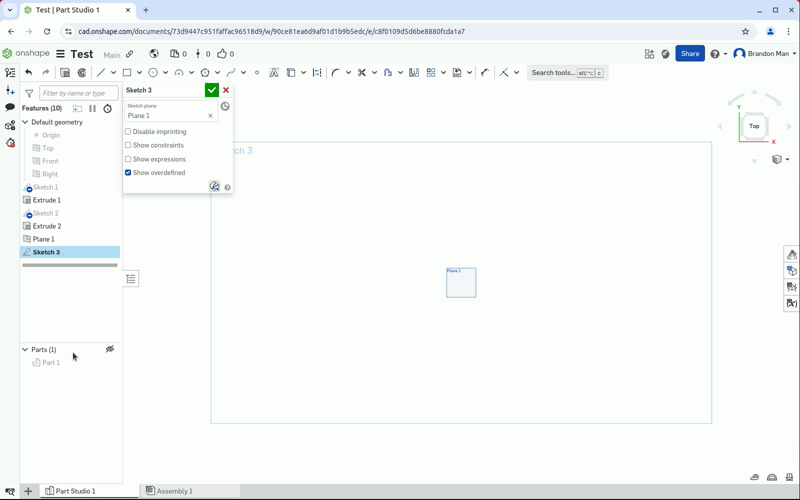
key_down(shift)
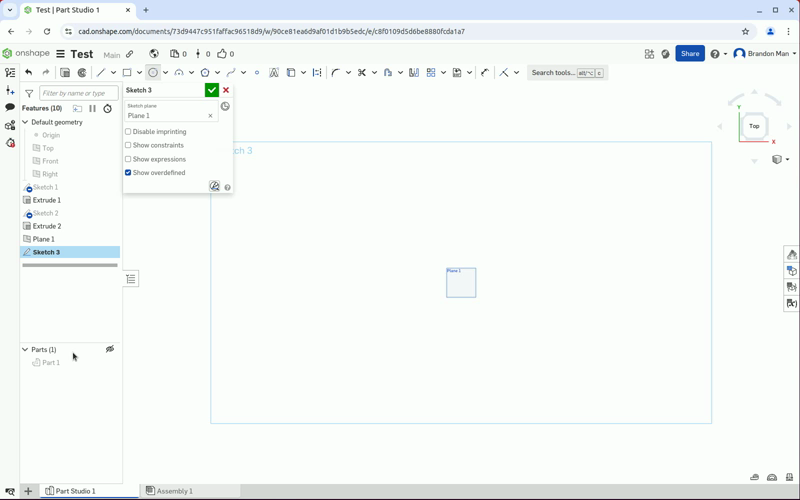
mouse_move(460, 226)
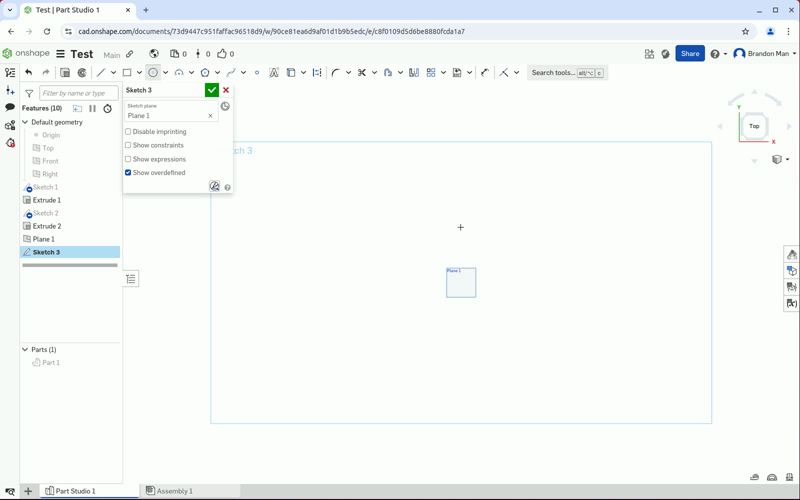
click(460, 226)
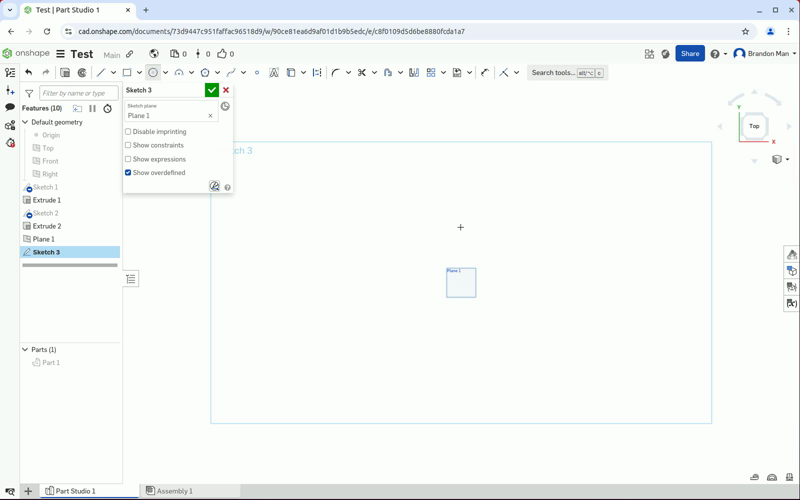
key_up(shift)
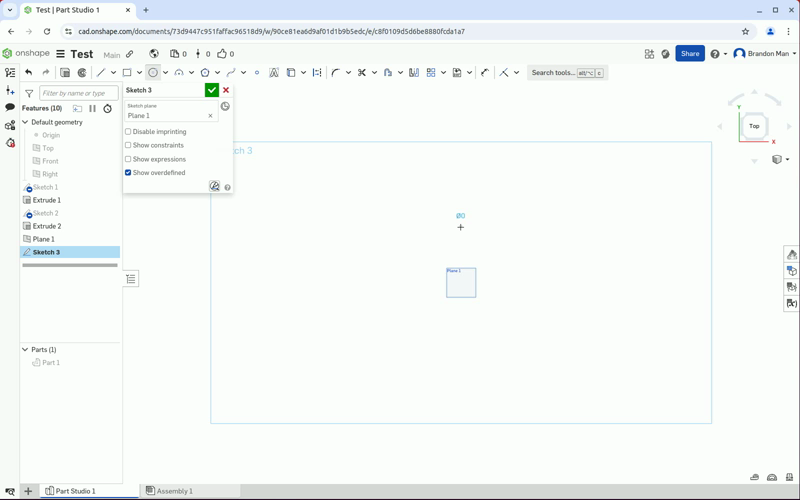
mouse_move(463, 226)
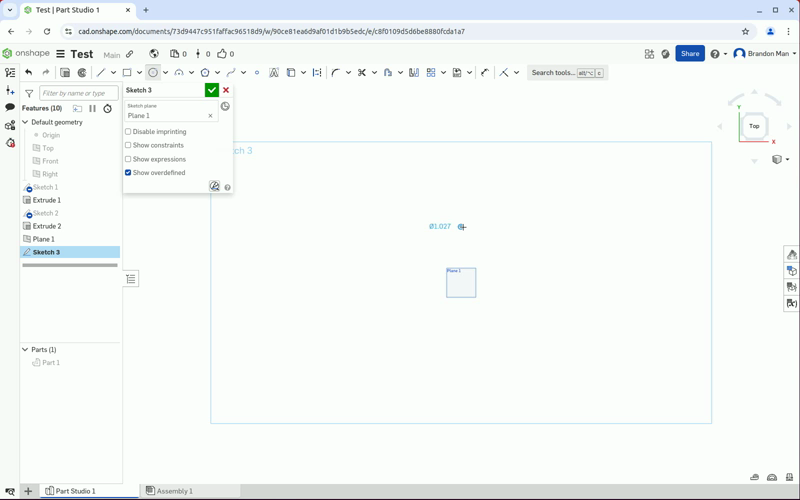
scroll(6)
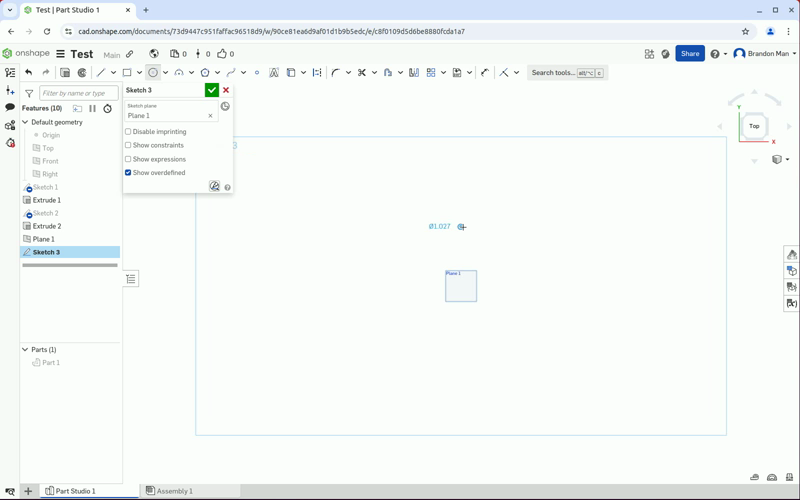
scroll(6)
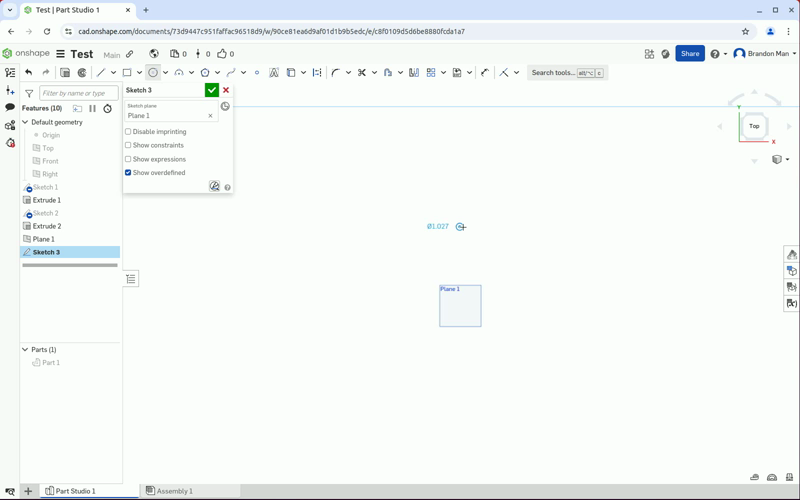
scroll(6)
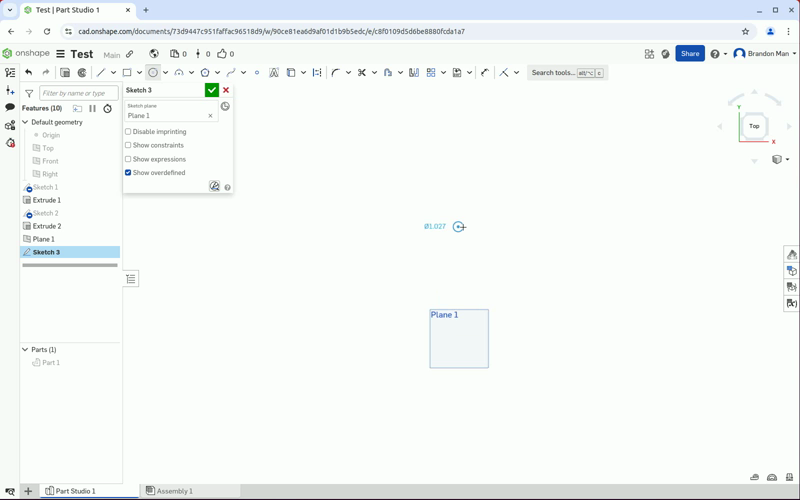
scroll(6)
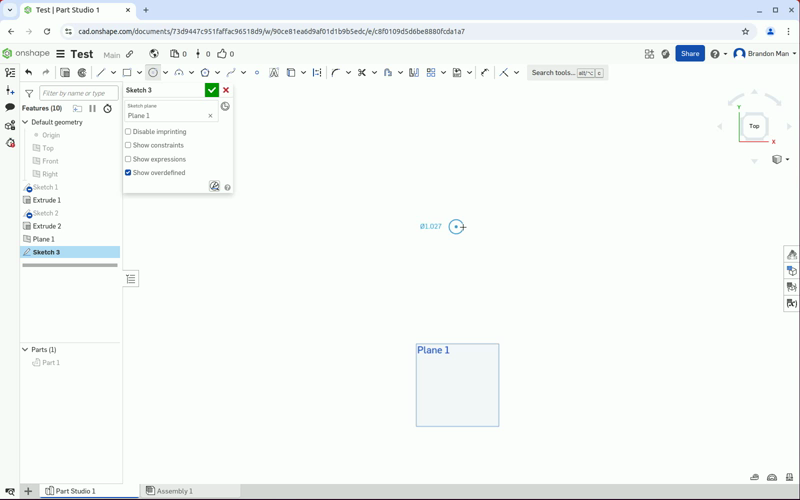
scroll(6)
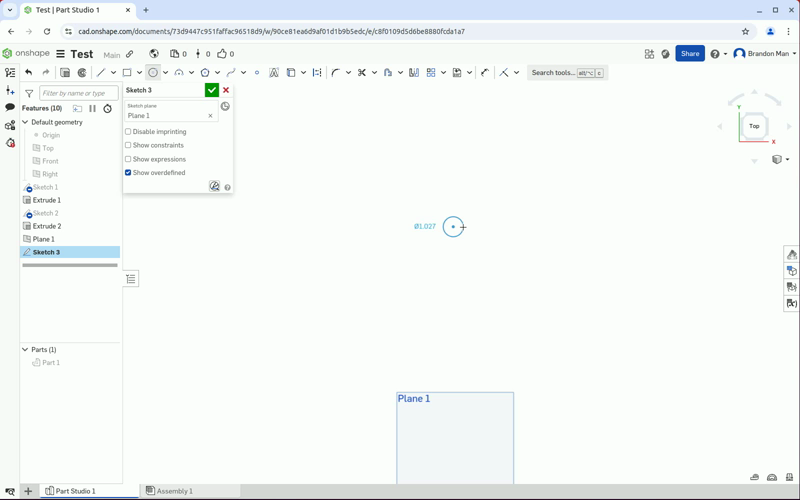
scroll(6)
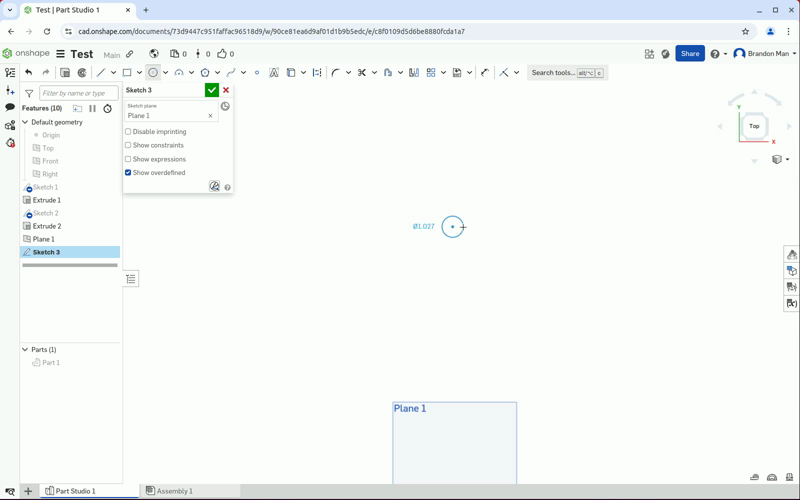
scroll(6)
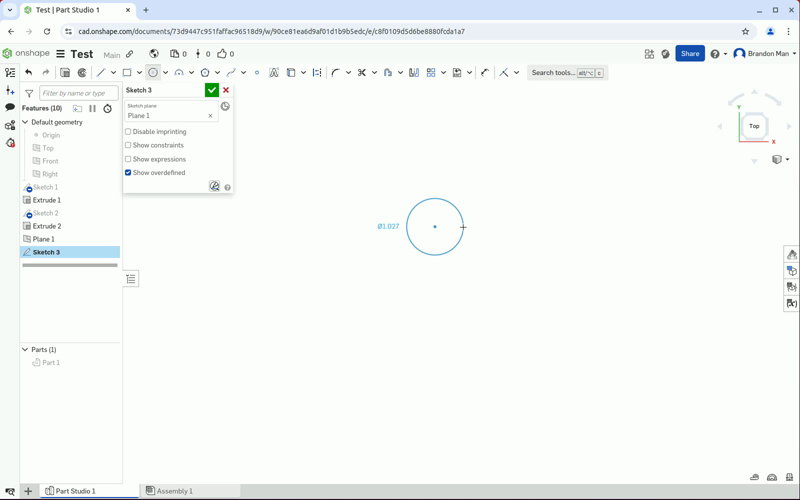
click(463, 226)
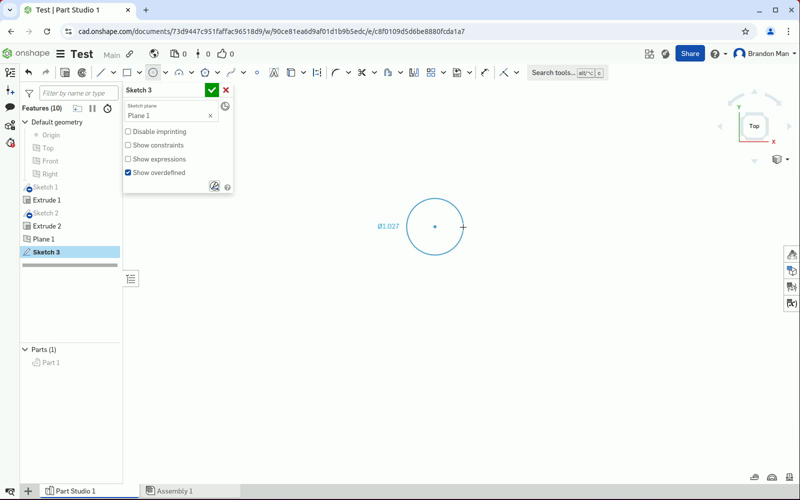
scroll(-6)
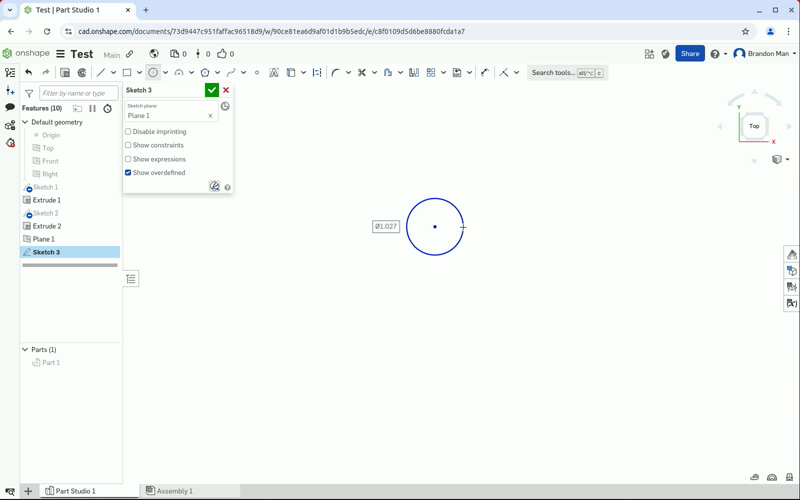
scroll(-6)
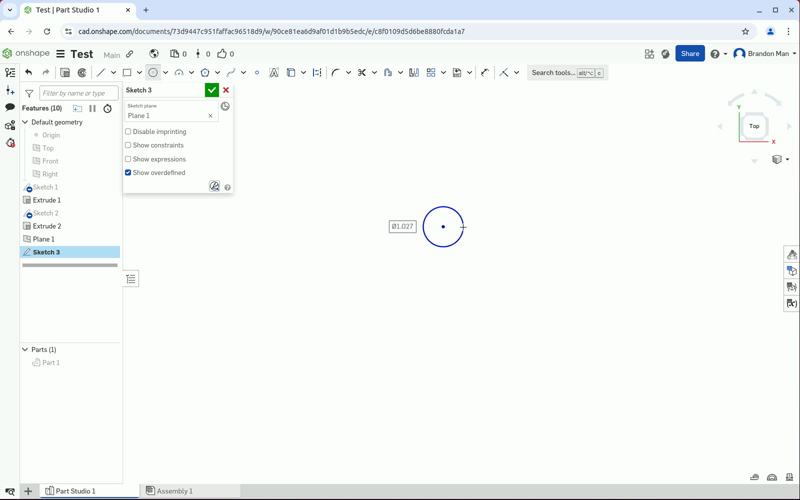
scroll(-6)
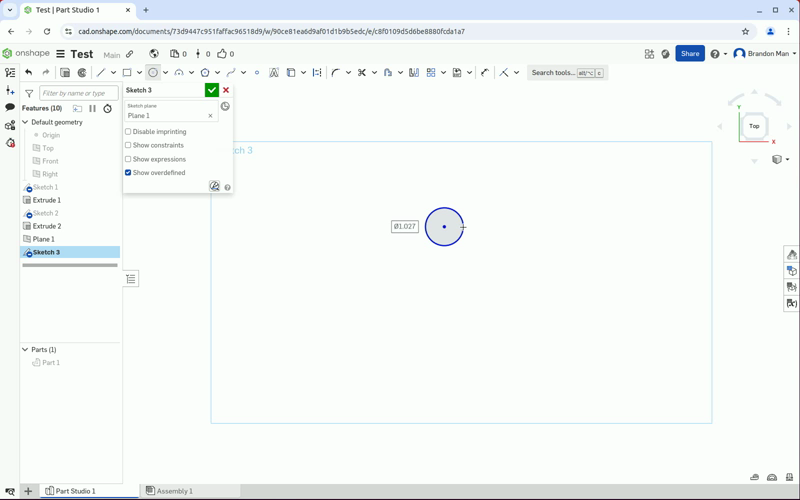
scroll(-6)
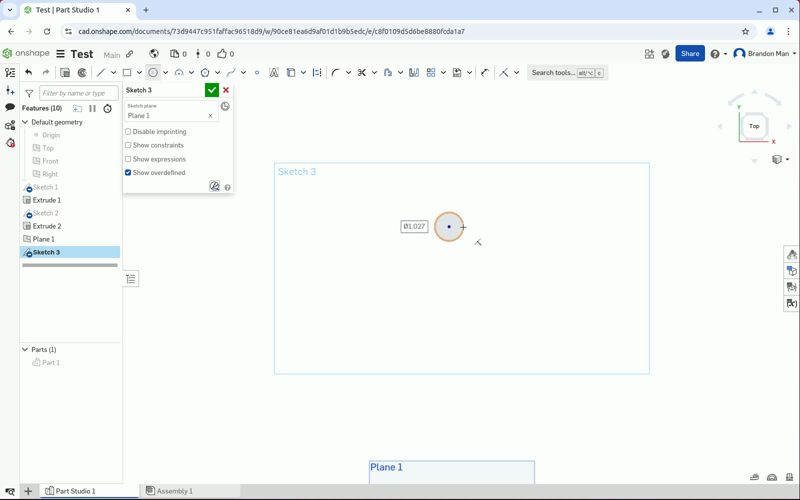
scroll(-6)
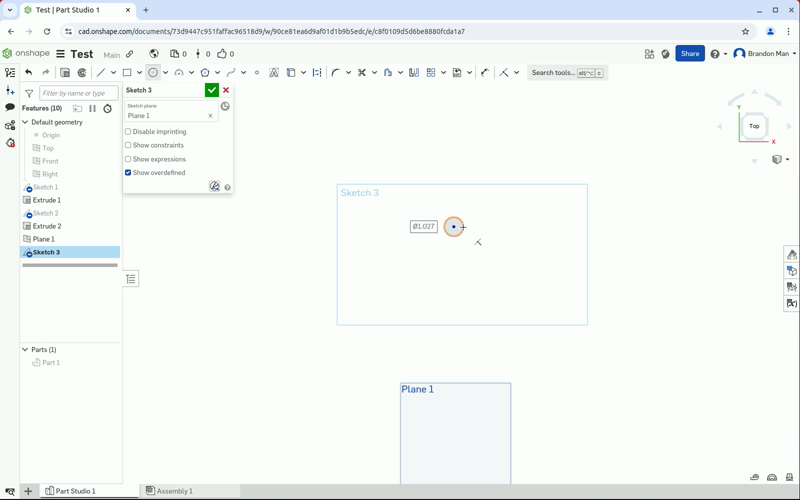
scroll(-6)
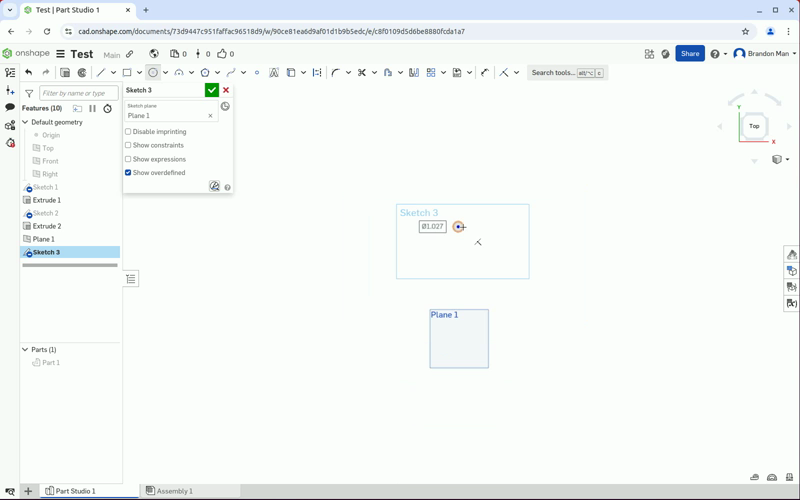
scroll(-6)
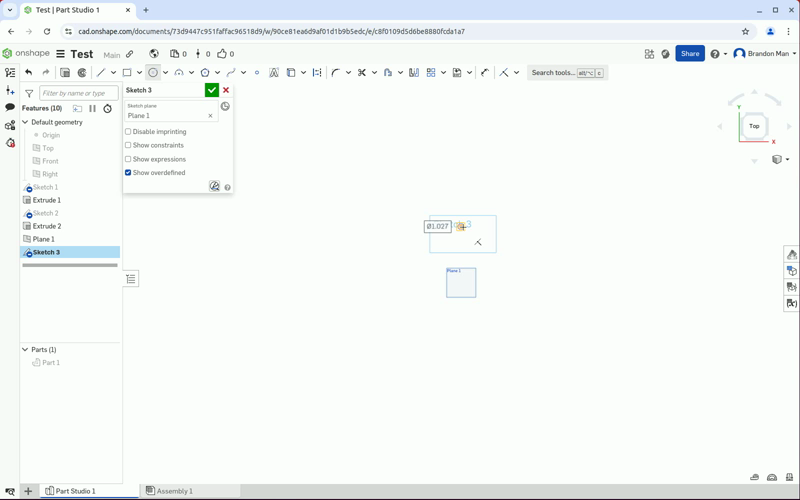
key(esc)
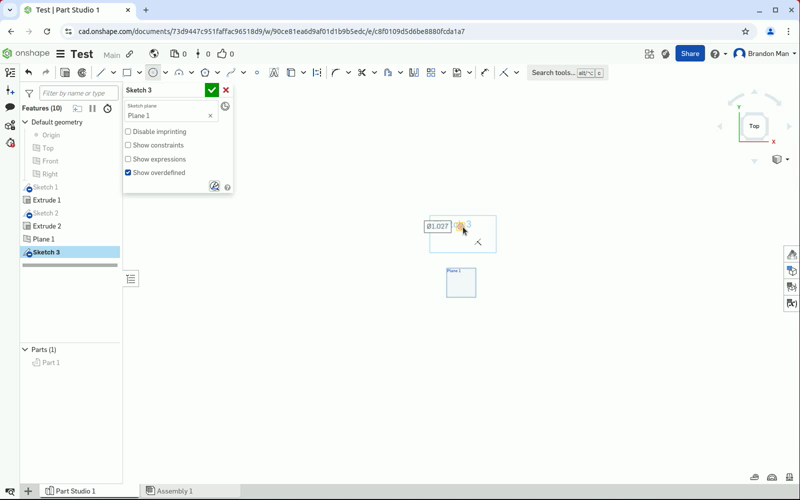
mouse_move(459, 225)
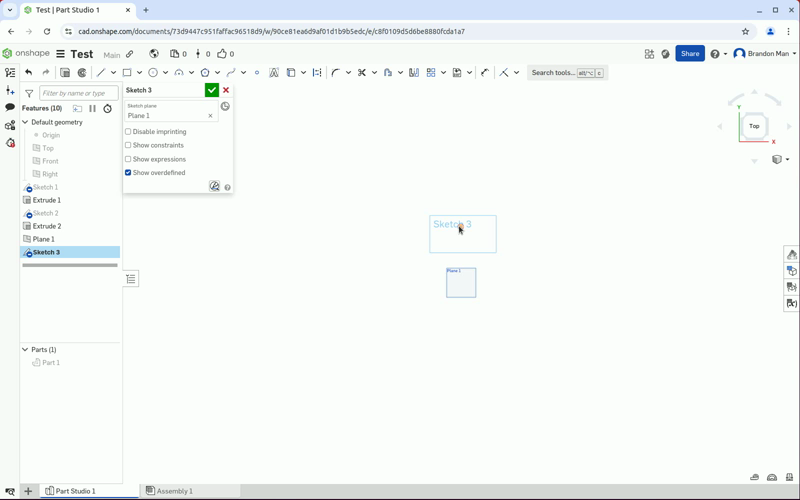
scroll(6)
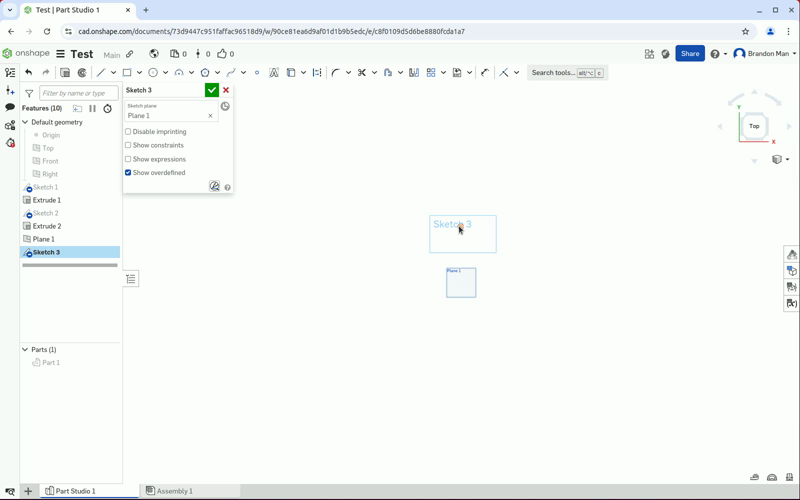
scroll(6)
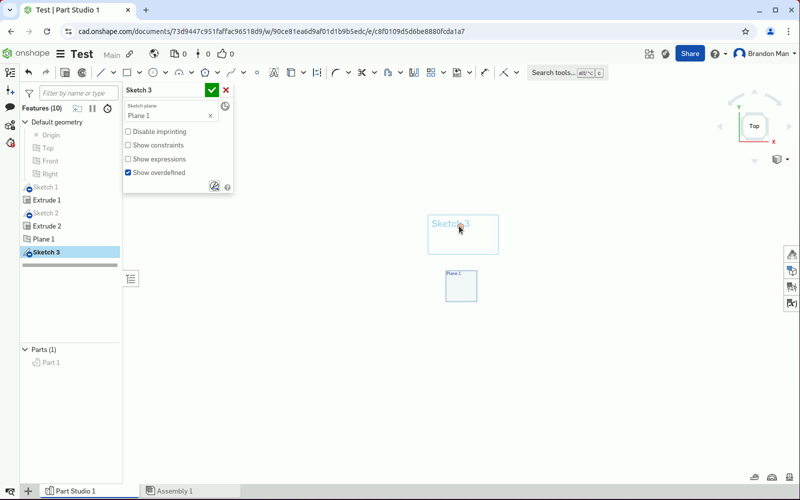
scroll(6)
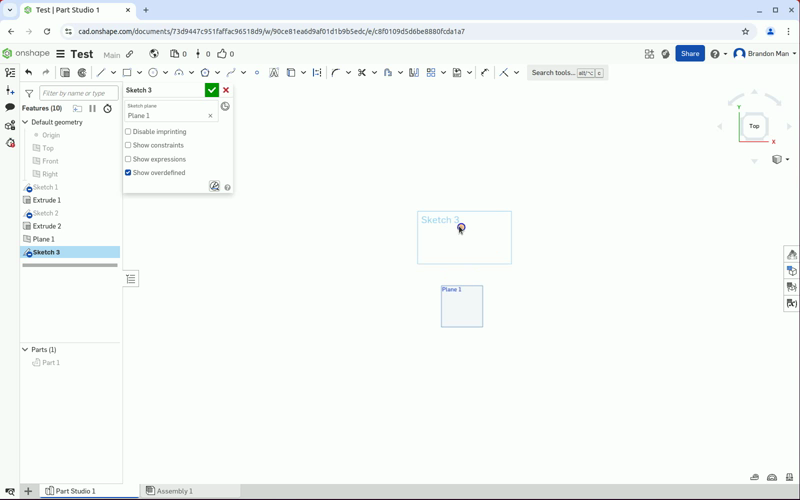
scroll(6)
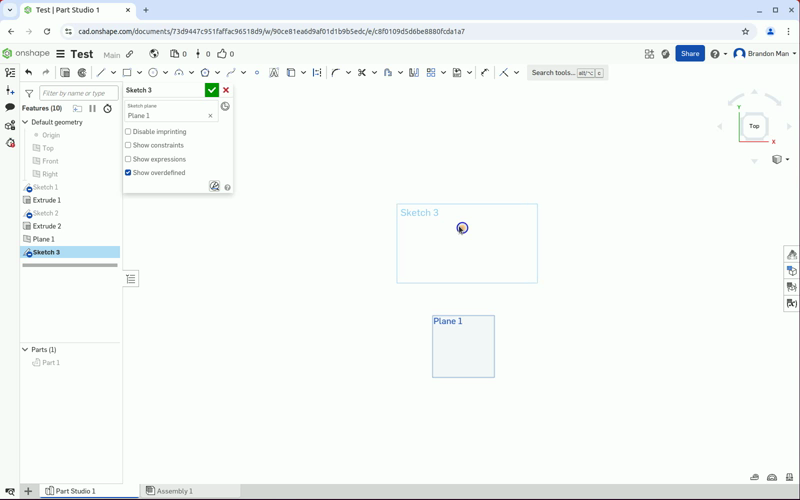
scroll(6)
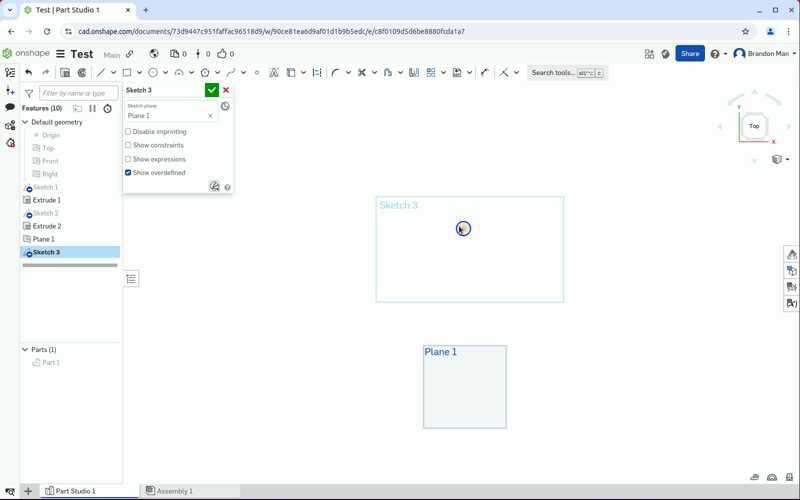
scroll(6)
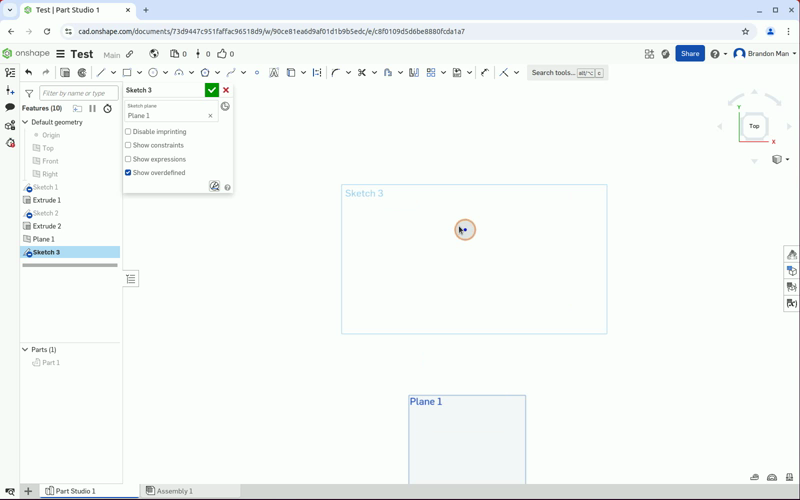
scroll(6)
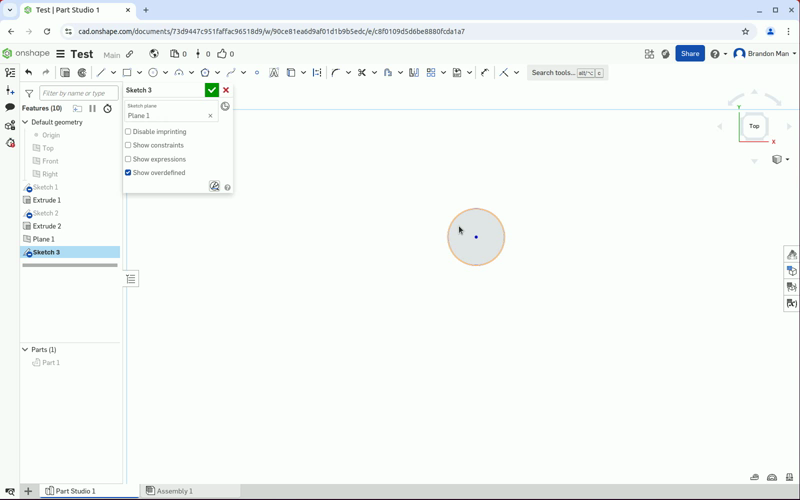
click(459, 225)
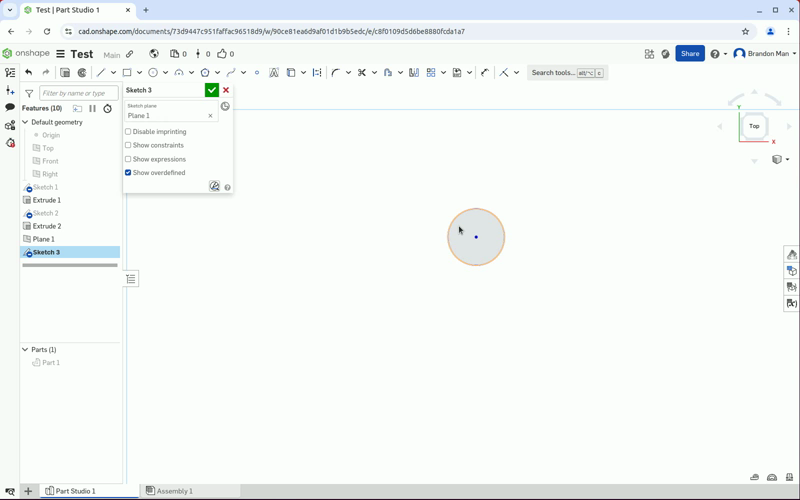
scroll(-6)
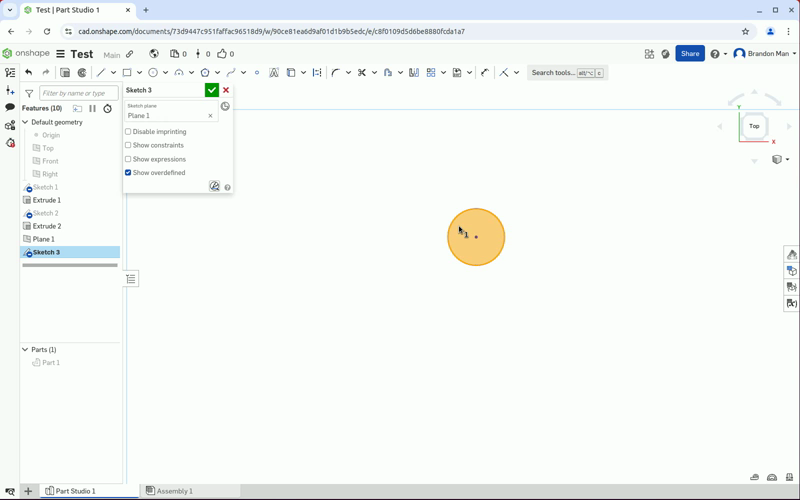
scroll(-6)
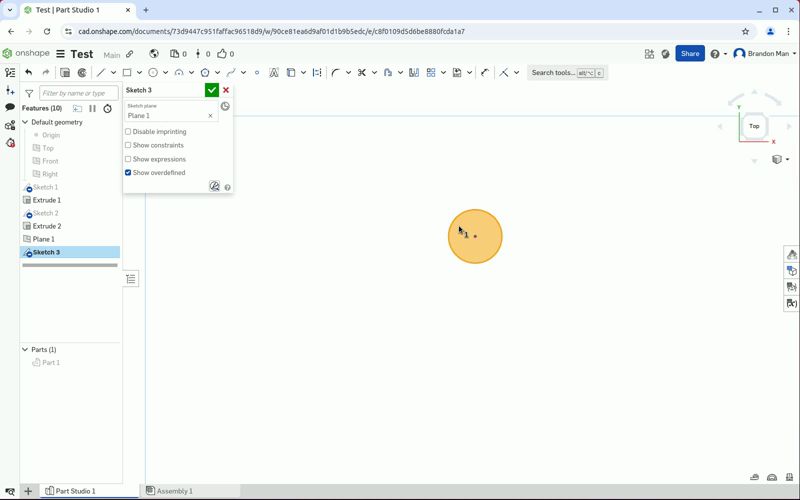
scroll(-6)
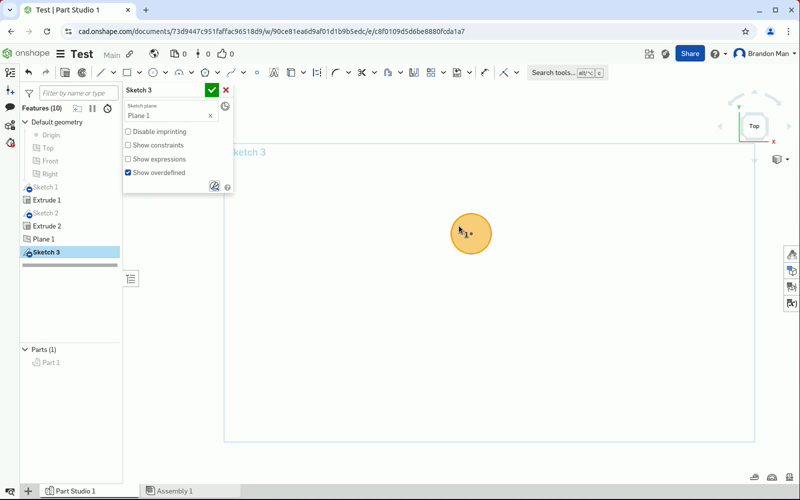
scroll(-6)
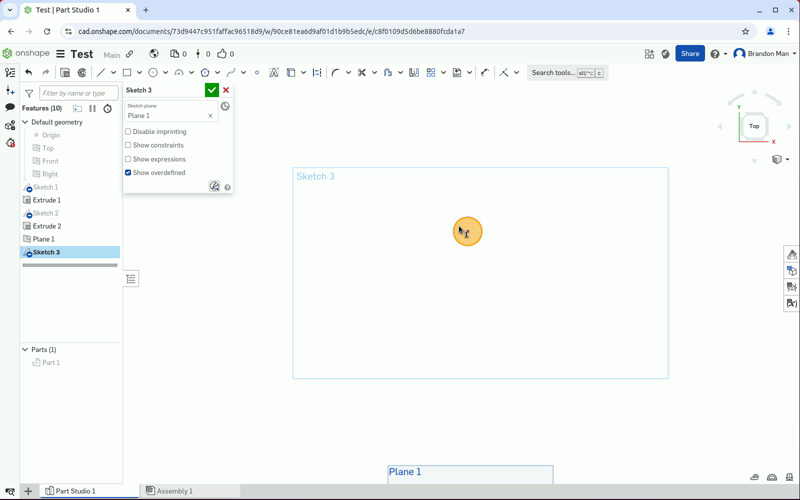
scroll(-6)
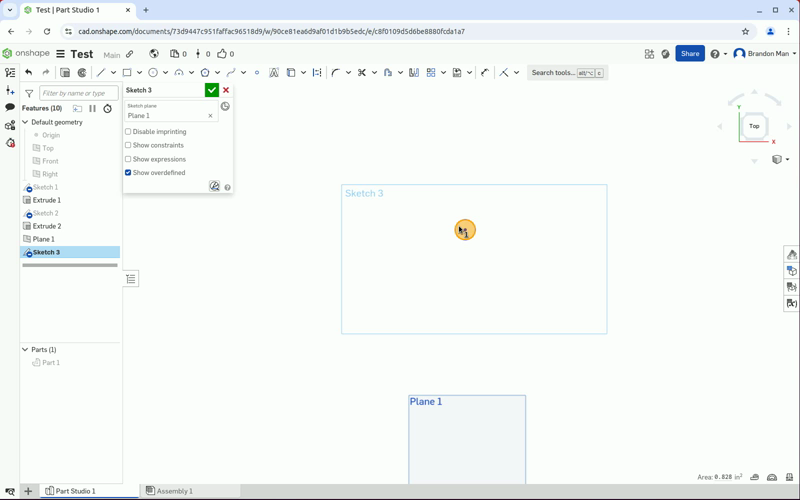
scroll(-6)
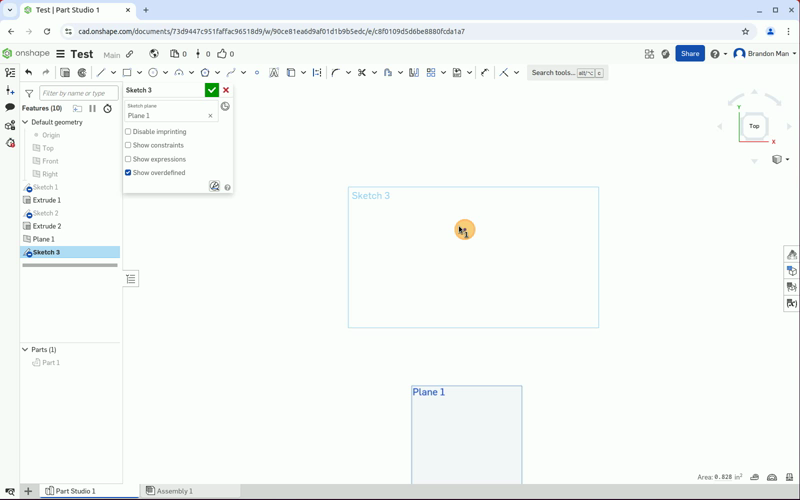
scroll(-6)
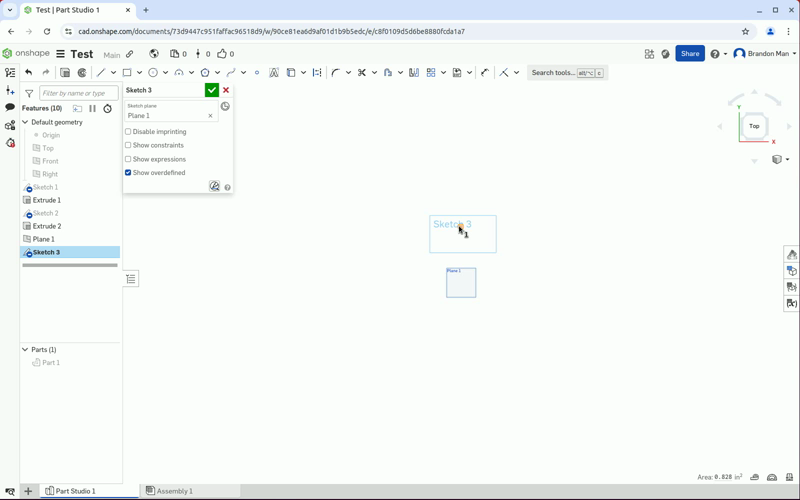
mouse_move(73, 352)
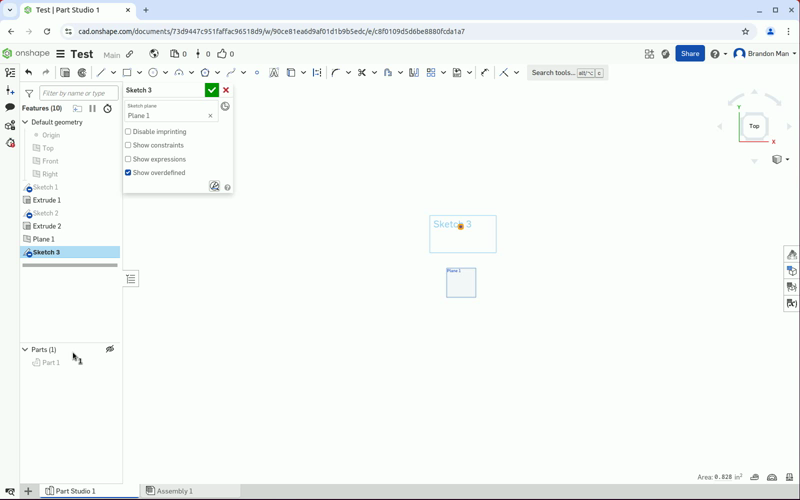
key(shift+y)
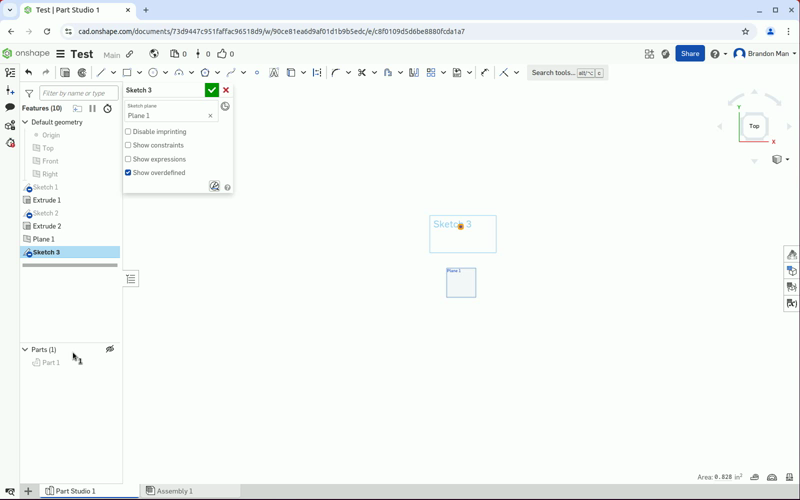
key(shift+e)
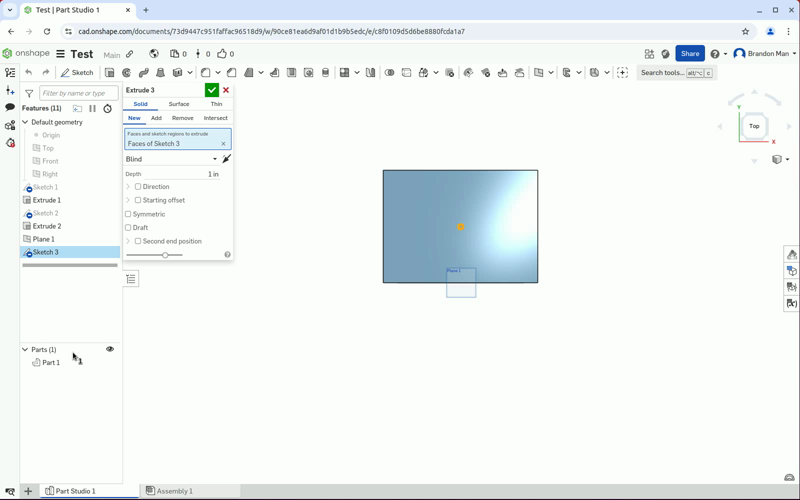
mouse_move(143, 106)
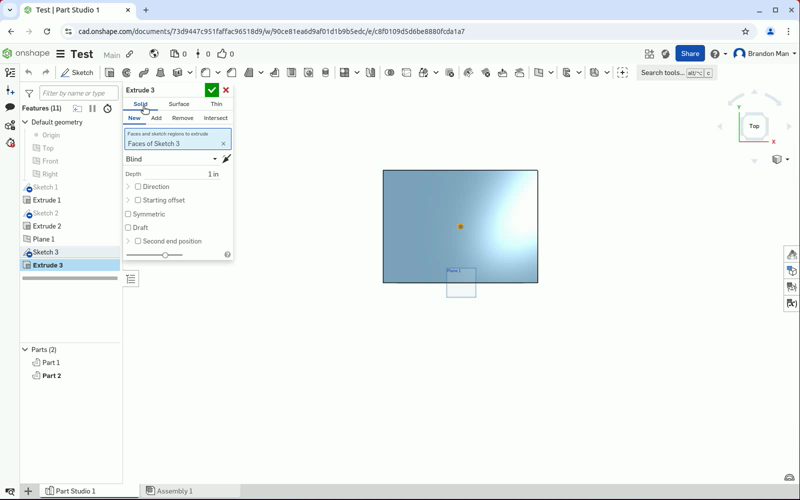
click(143, 106)
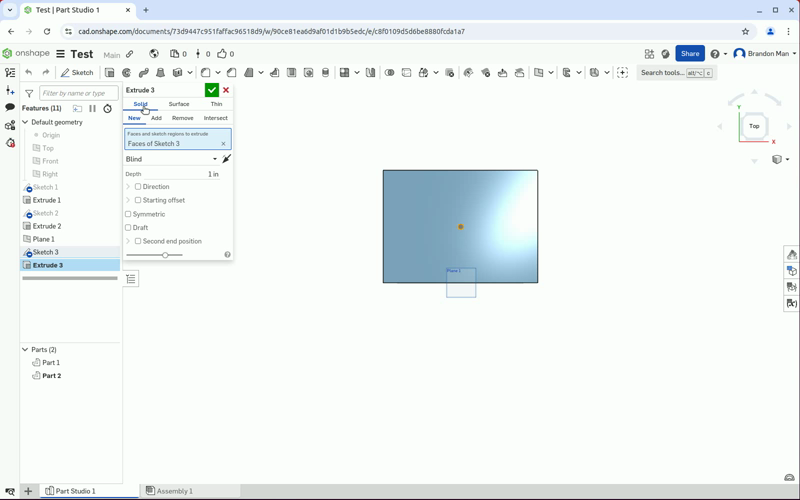
mouse_move(186, 120)
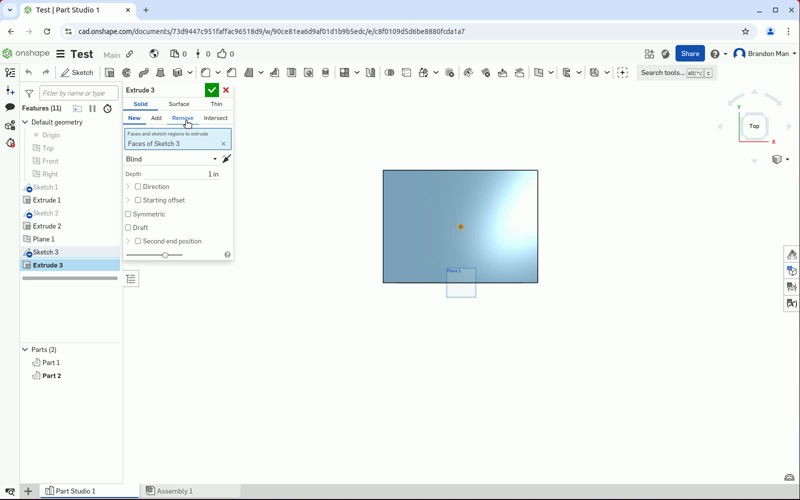
click(186, 120)
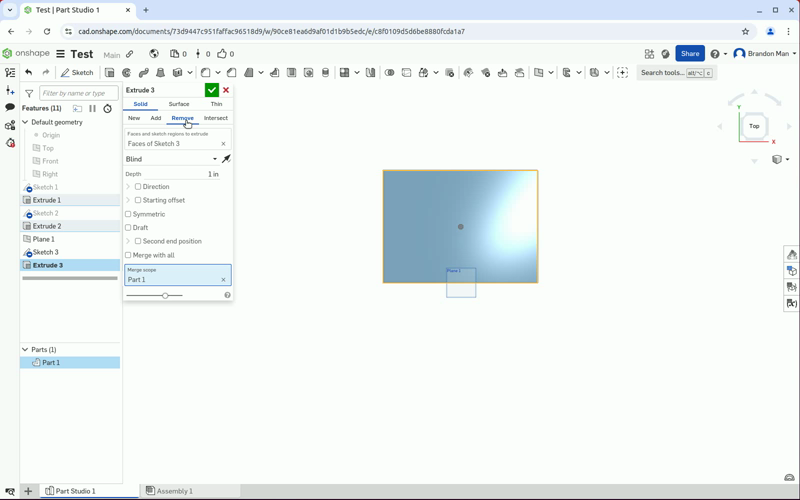
key(tab, 4)
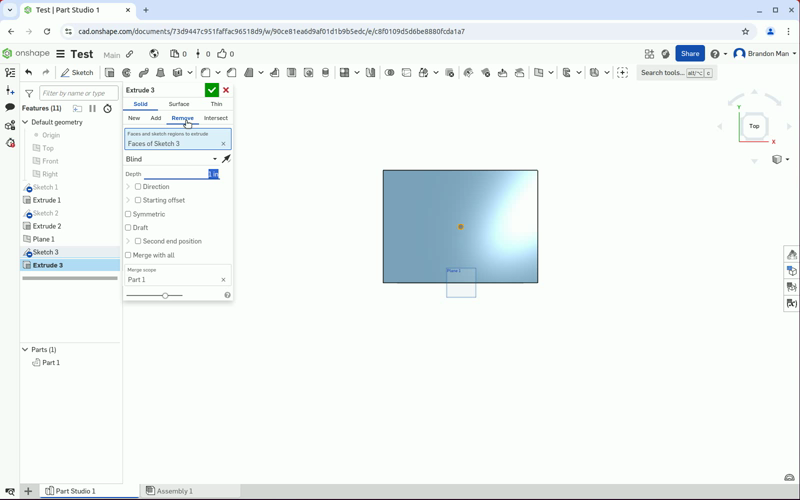
text(2.889)
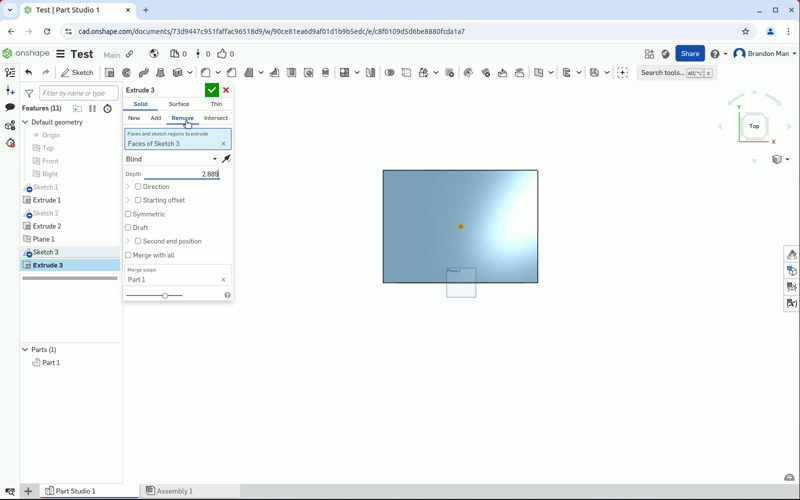
key(tab, 6)
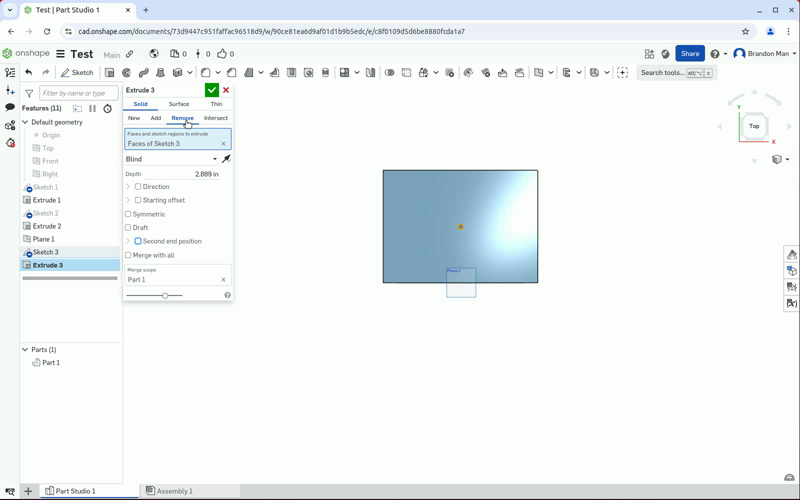
key(space)
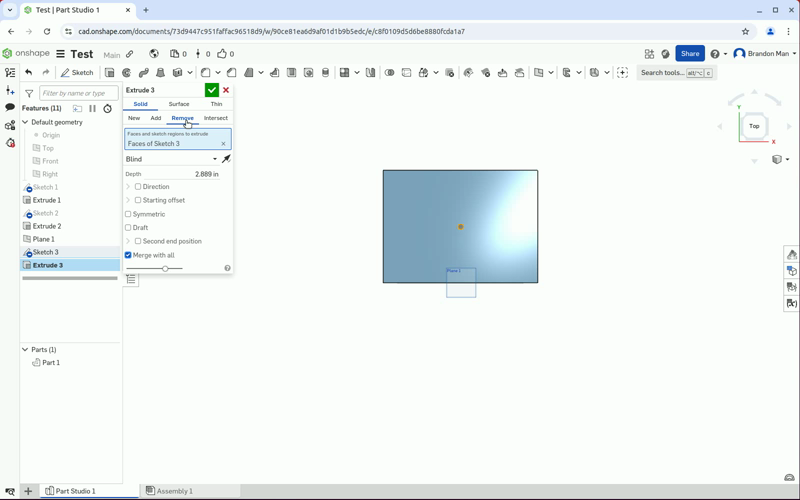
key(enter)
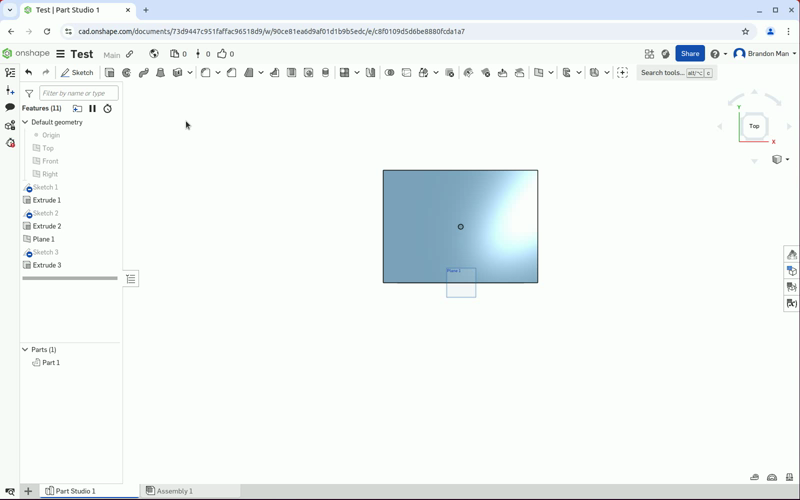
key(shift+h)
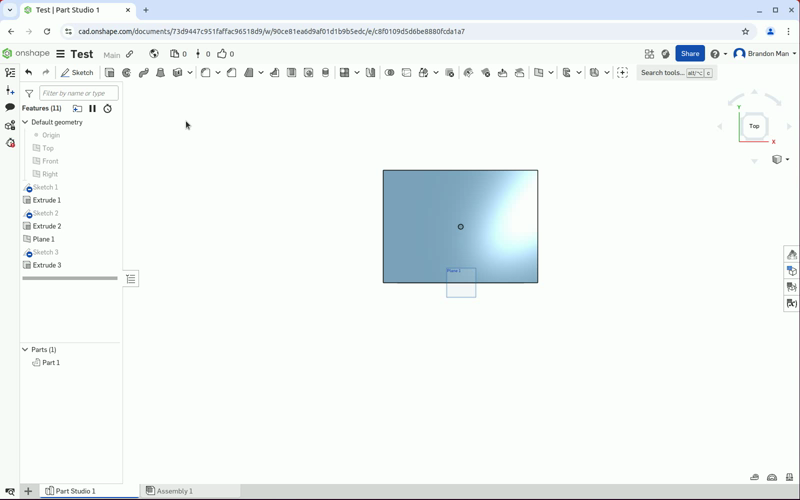
key(shift+h)
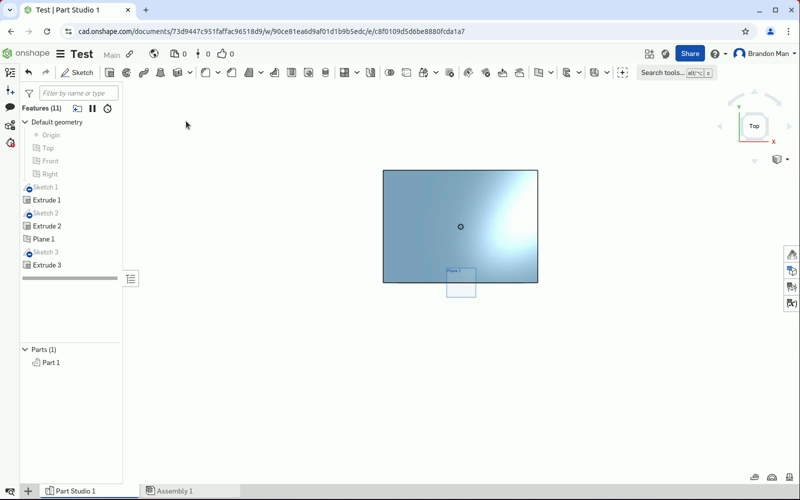
mouse_move(73, 189)
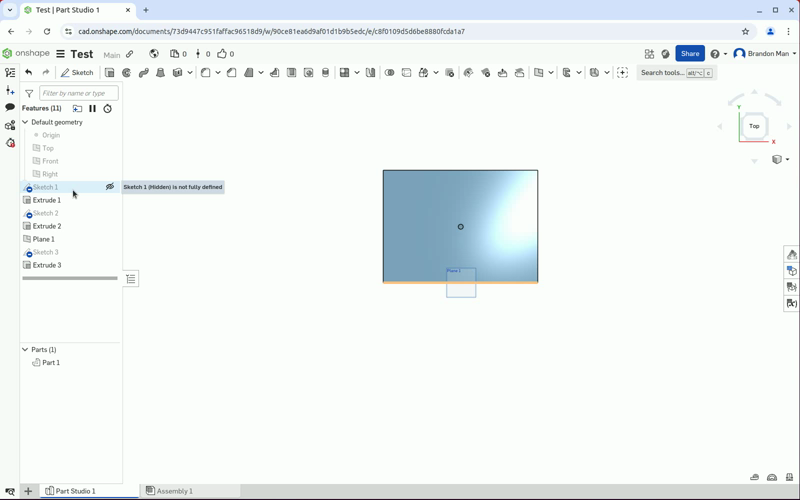
click(73, 189)
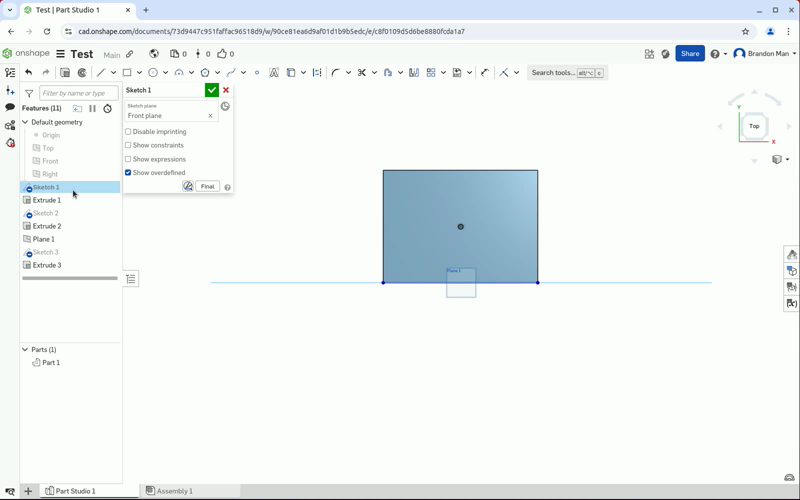
mouse_move(229, 92)
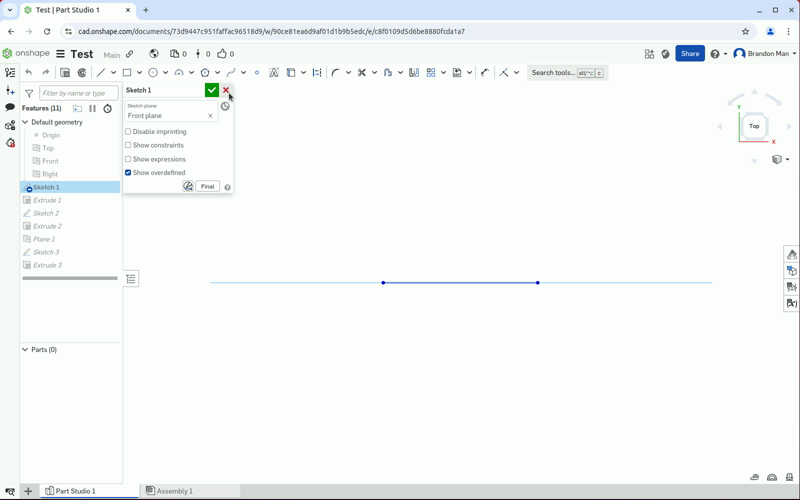
click(229, 92)
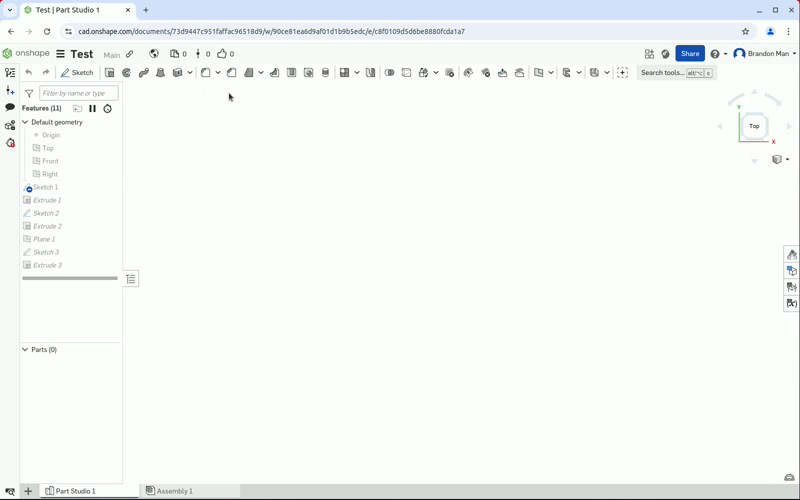
key(shift+s)
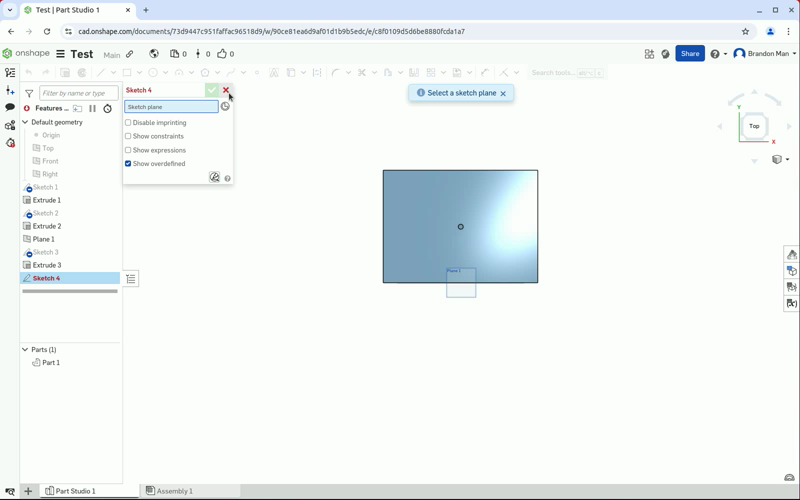
mouse_move(73, 241)
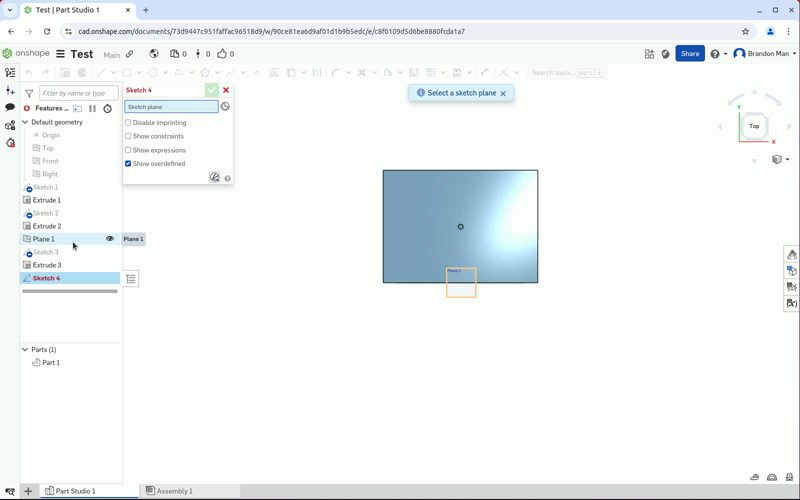
click(73, 241)
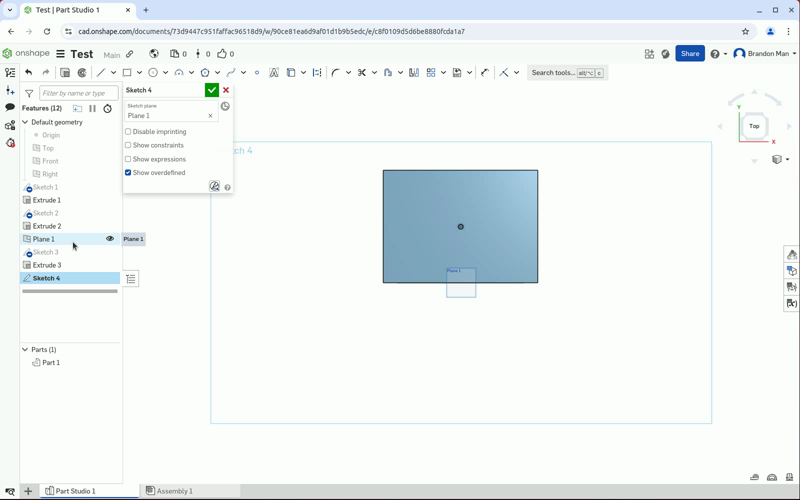
mouse_move(73, 352)
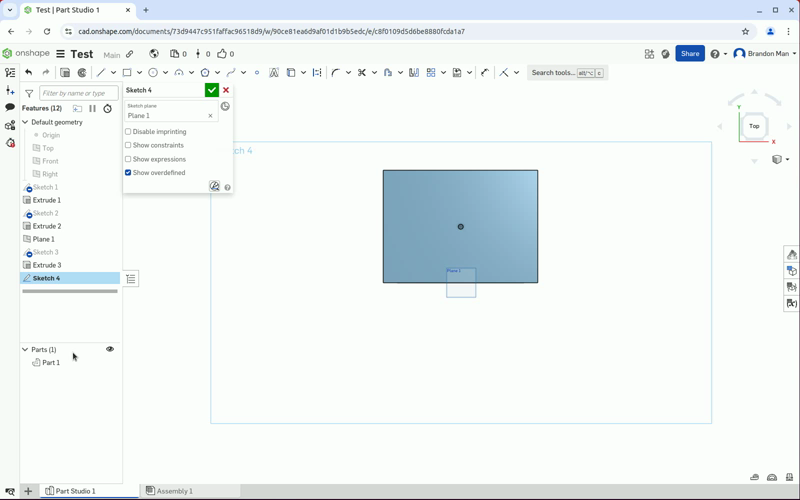
key(y)
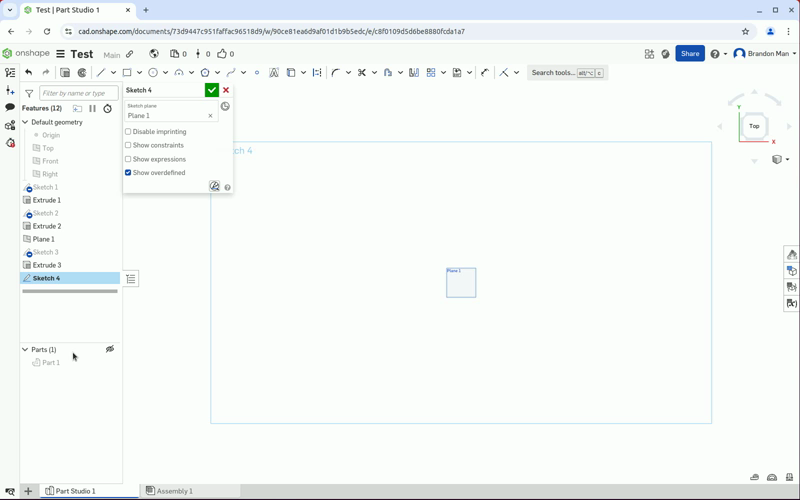
key(c)
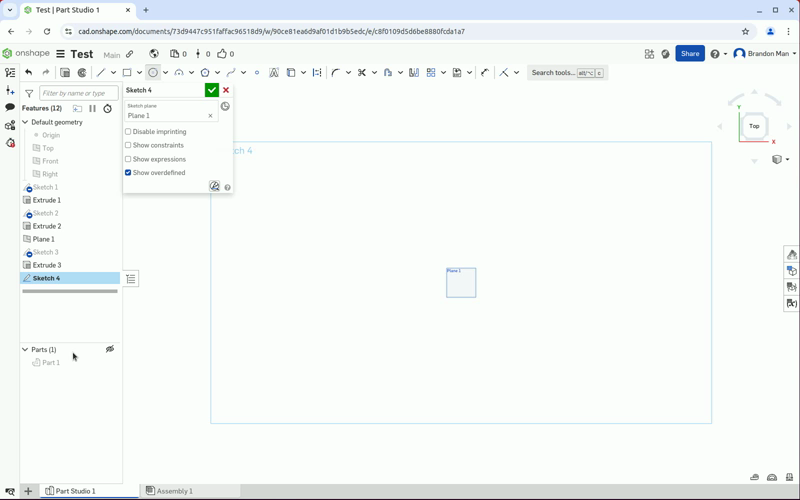
key_down(shift)
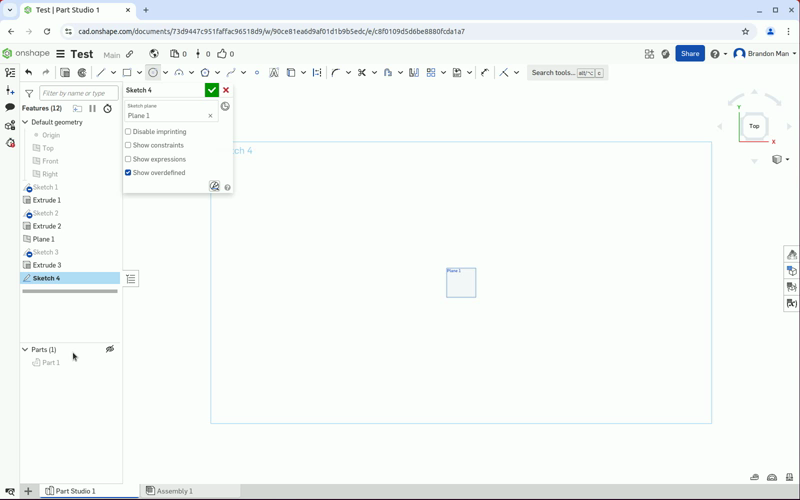
mouse_move(477, 226)
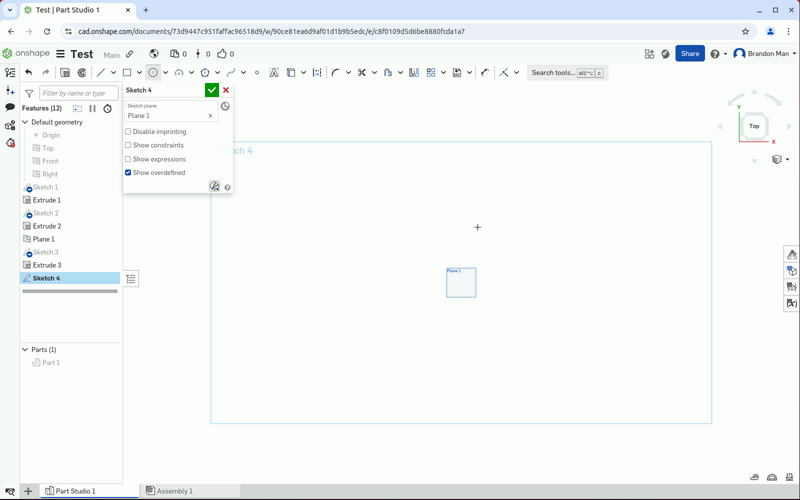
click(477, 226)
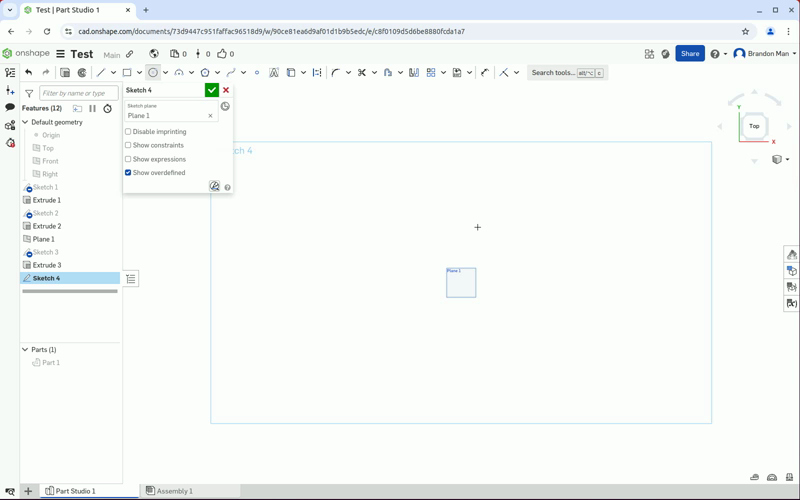
key_up(shift)
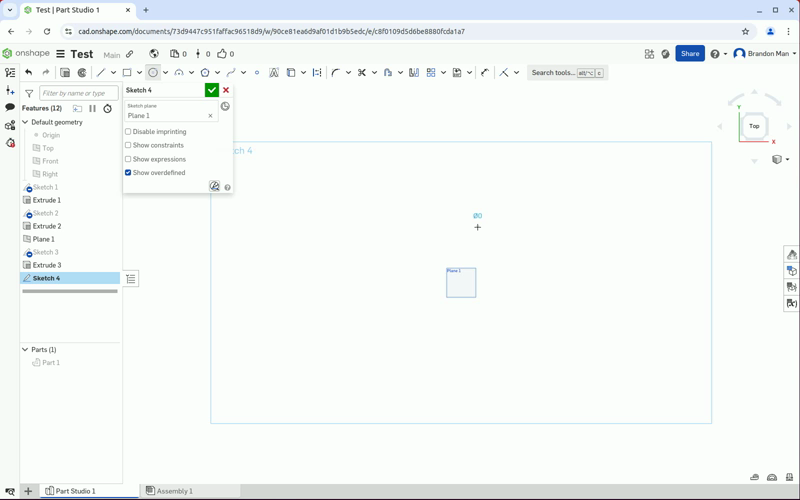
mouse_move(479, 226)
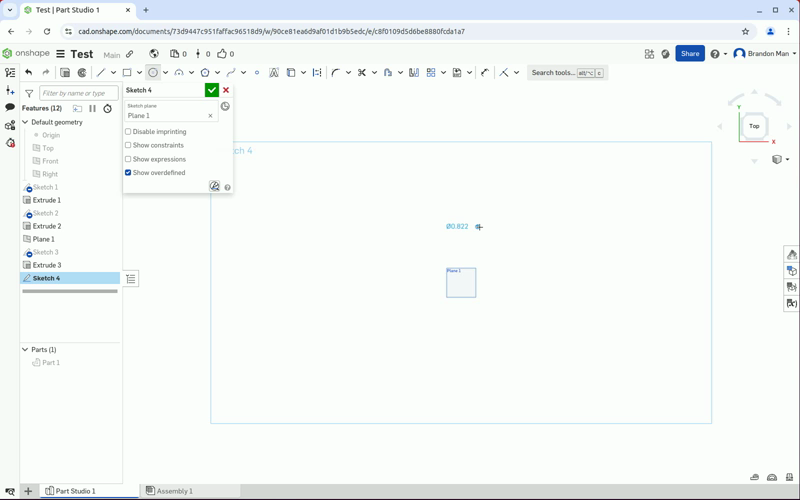
scroll(6)
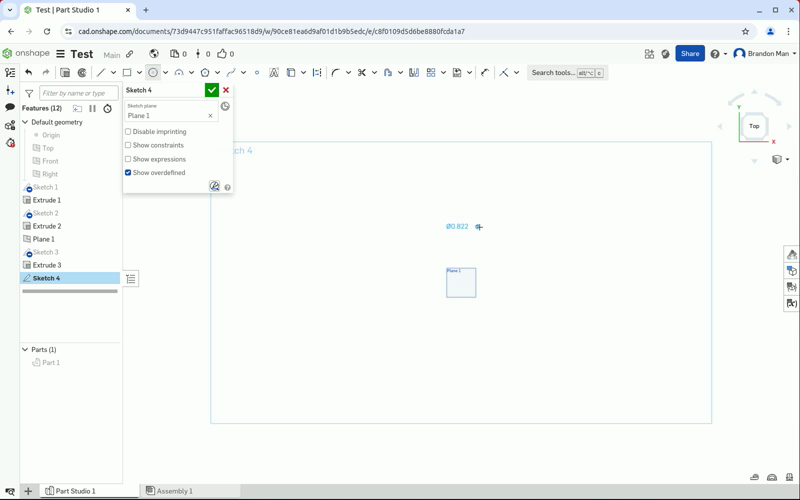
scroll(6)
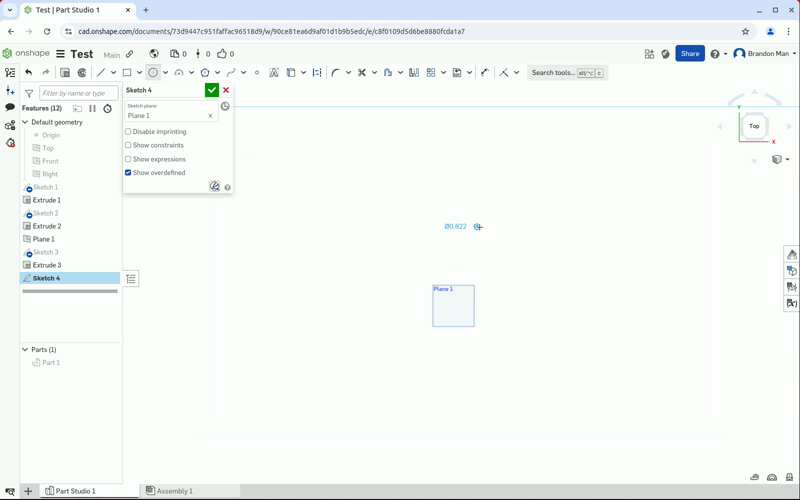
scroll(6)
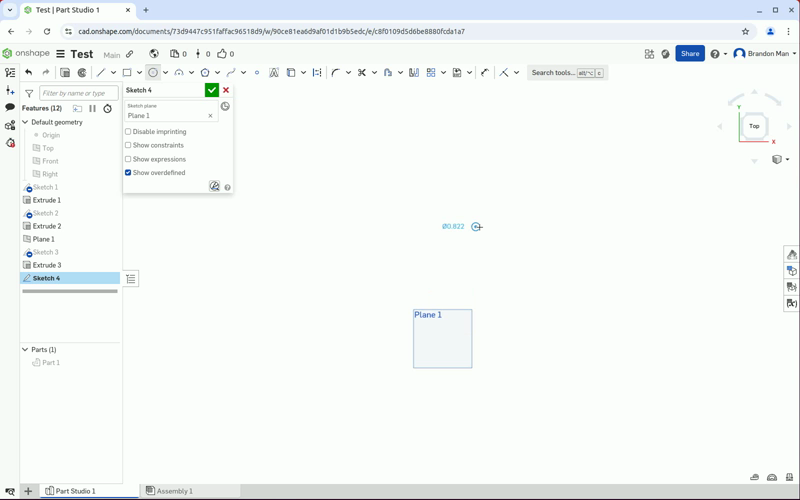
scroll(6)
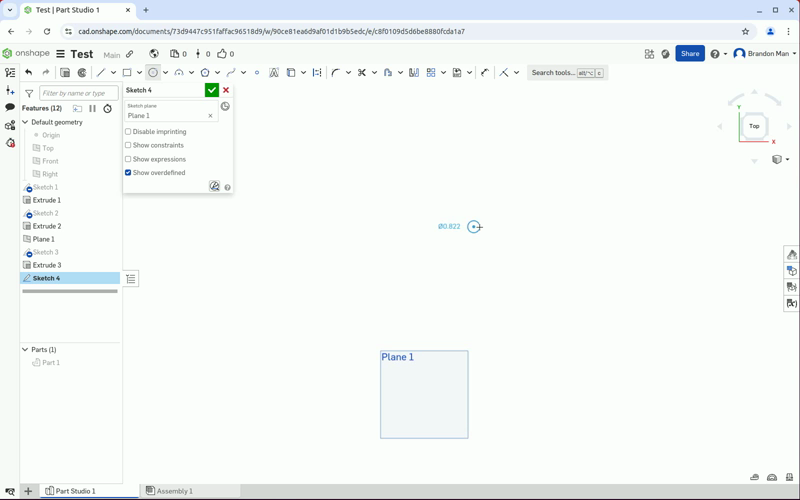
scroll(6)
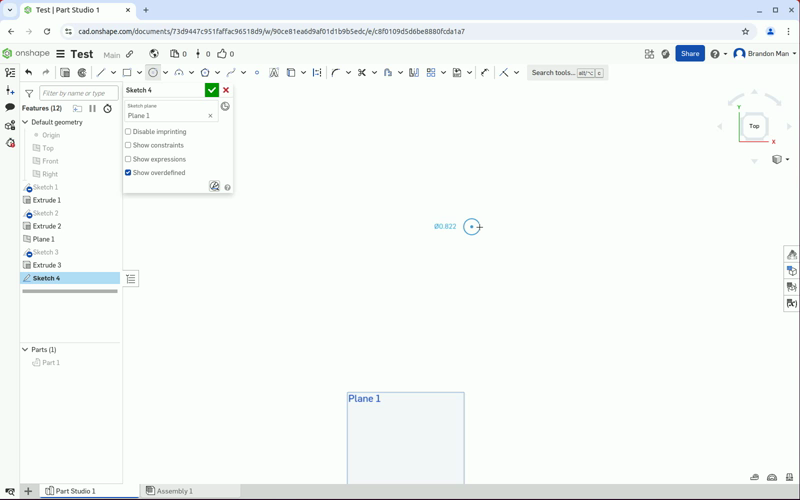
scroll(6)
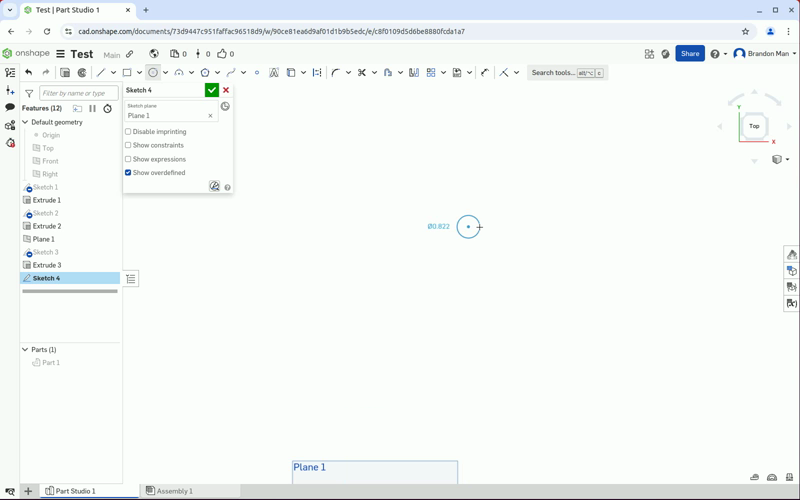
scroll(6)
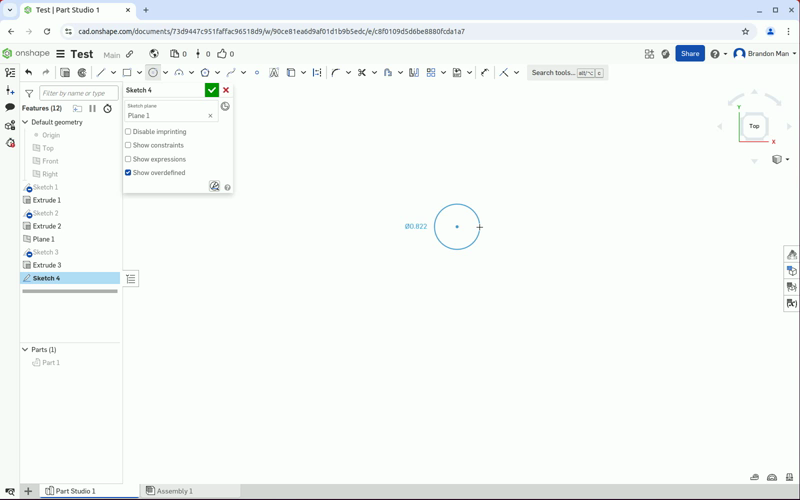
click(479, 226)
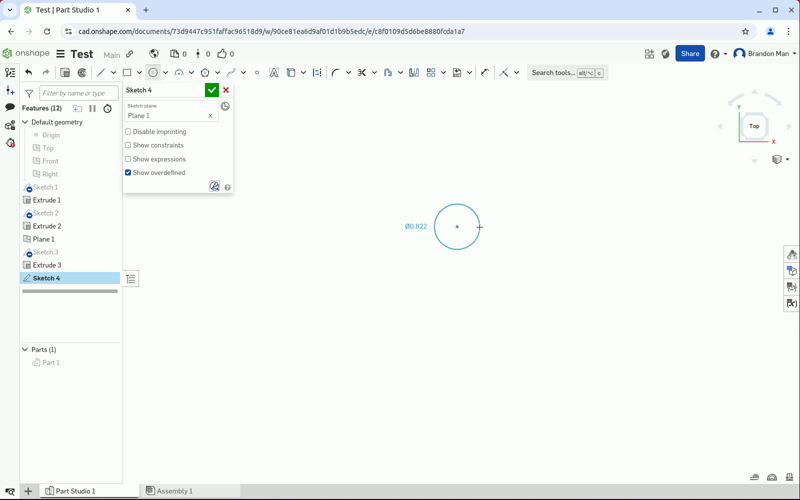
scroll(-6)
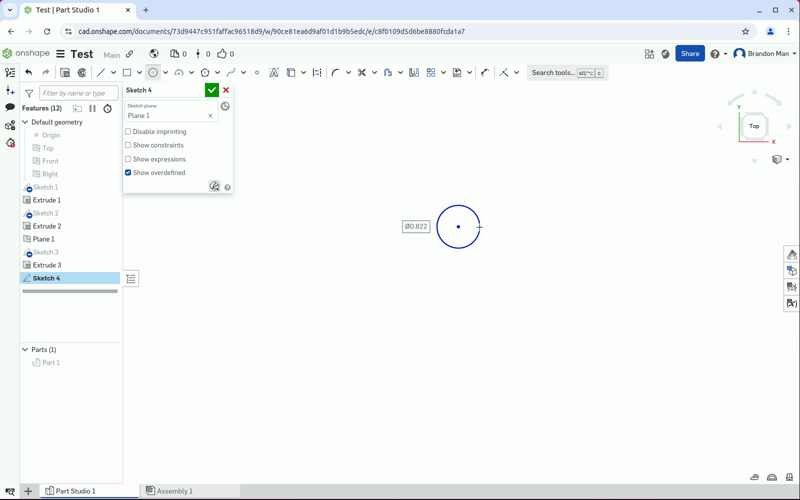
scroll(-6)
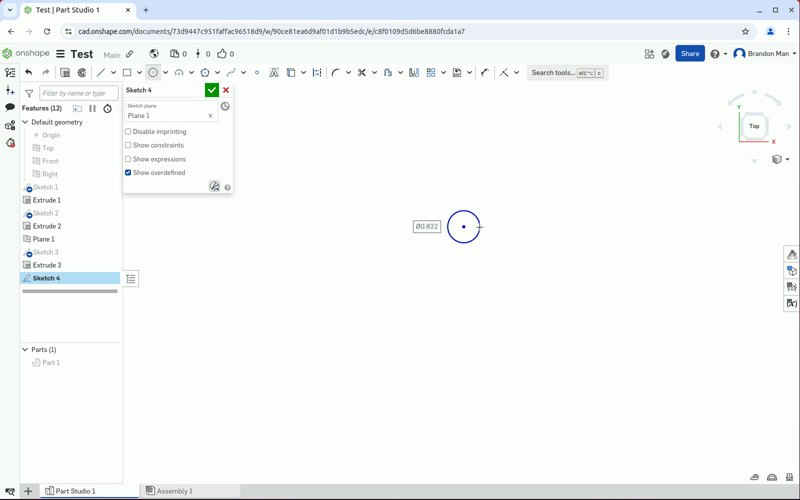
scroll(-6)
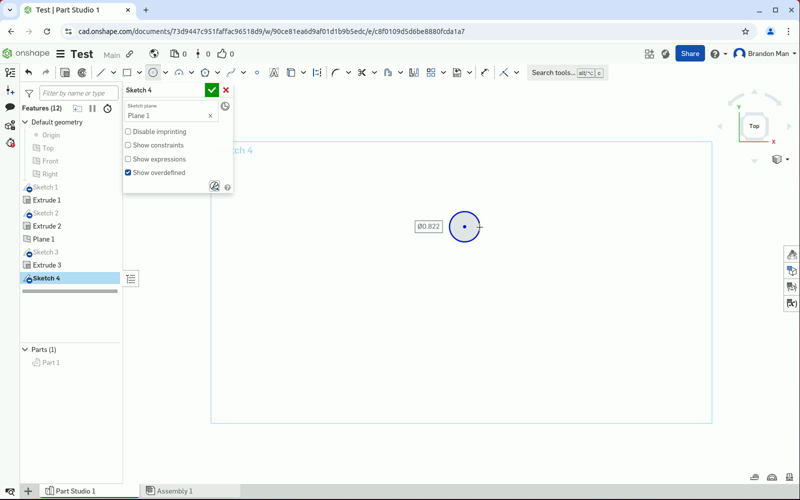
scroll(-6)
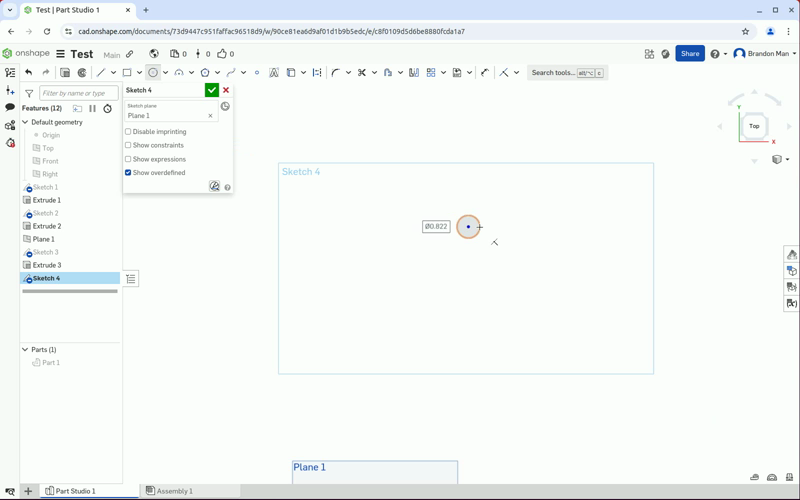
scroll(-6)
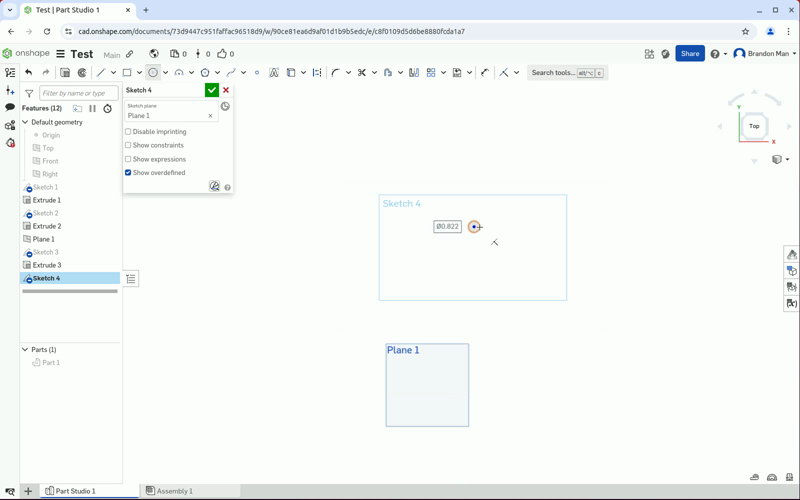
scroll(-6)
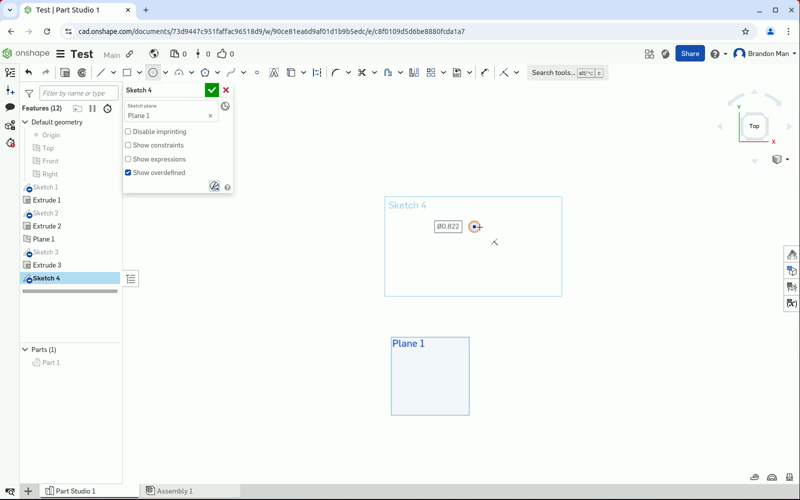
scroll(-6)
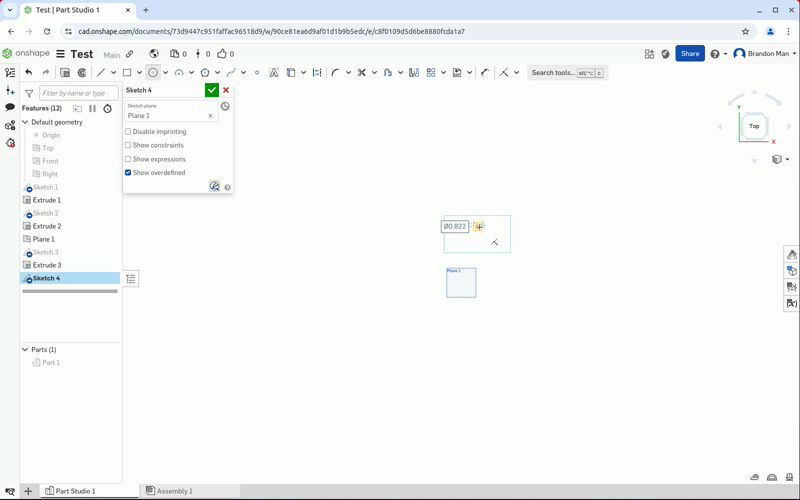
key(esc)
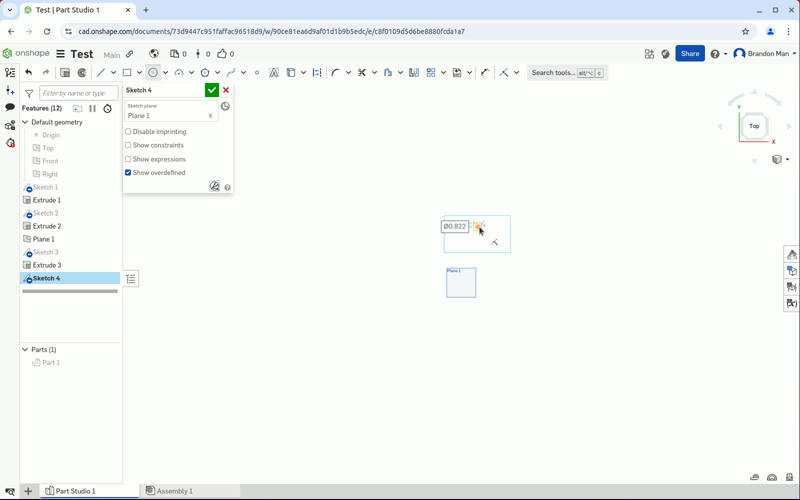
mouse_move(479, 226)
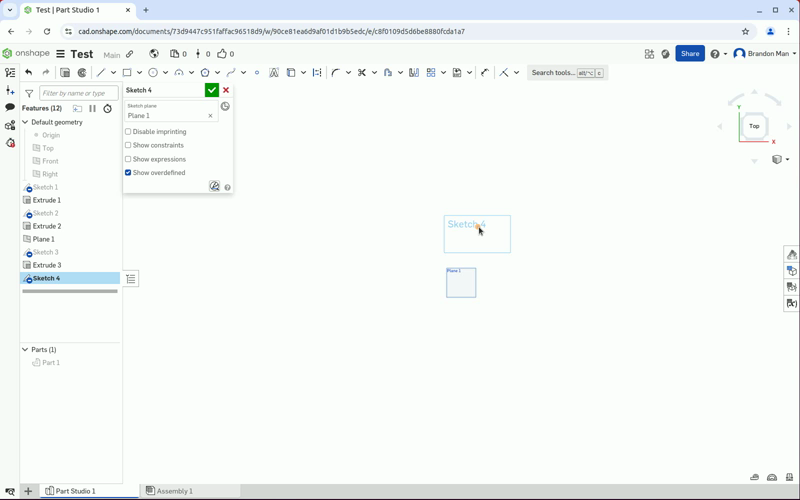
scroll(6)
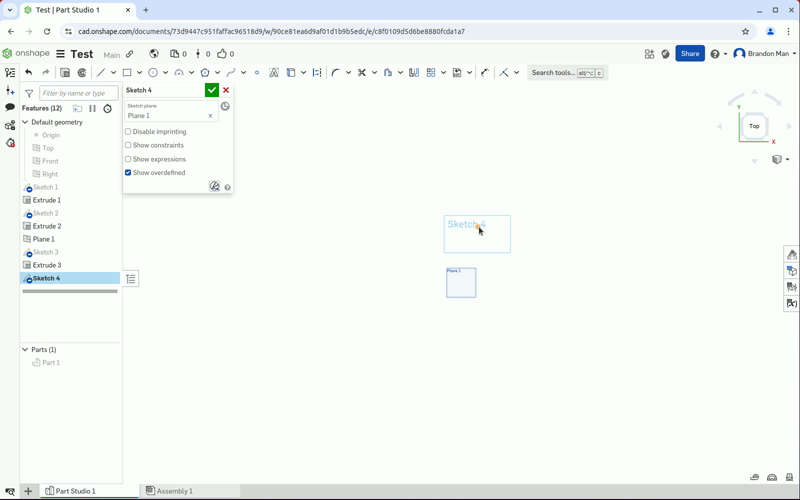
scroll(6)
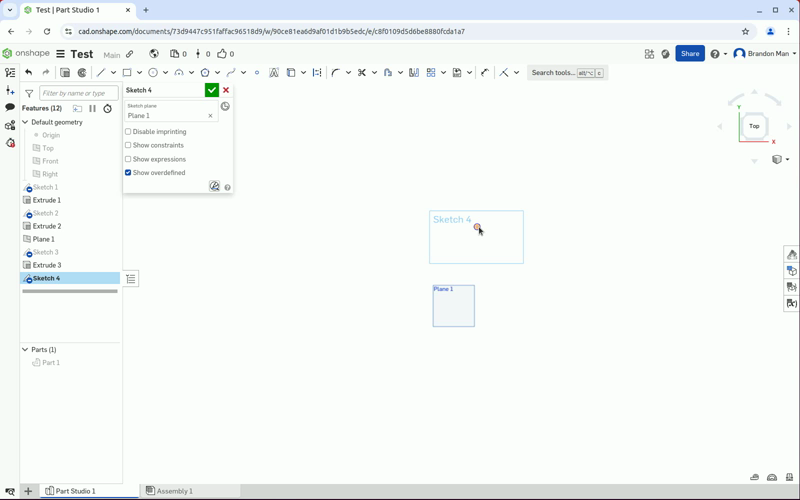
scroll(6)
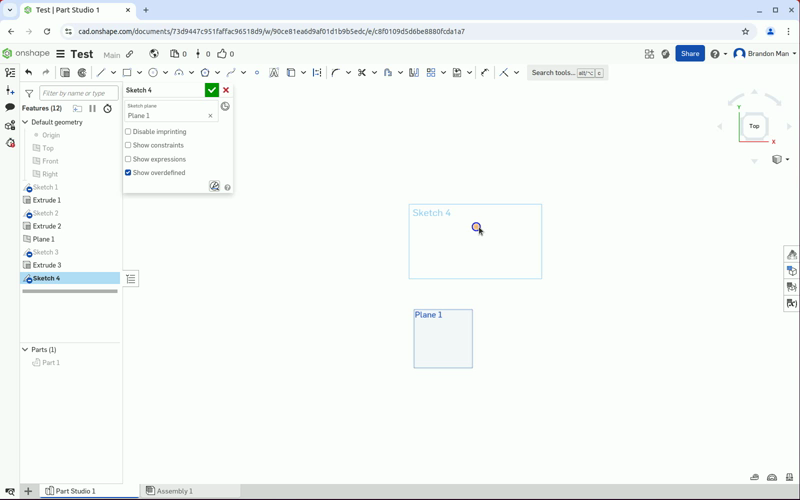
scroll(6)
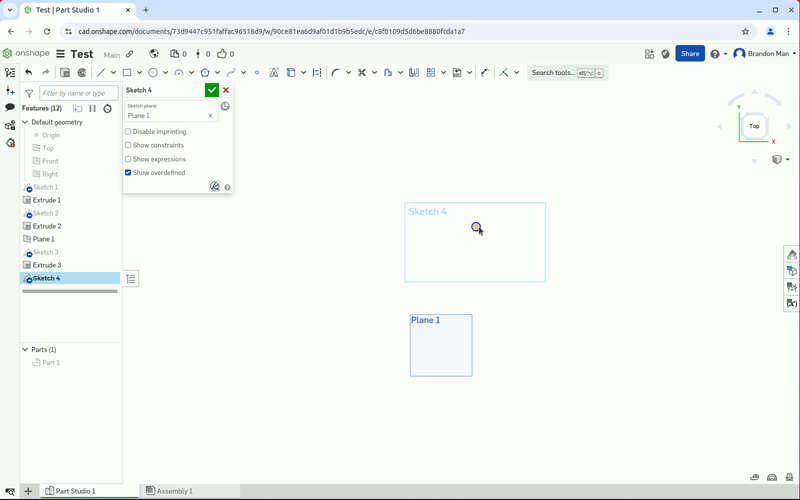
scroll(6)
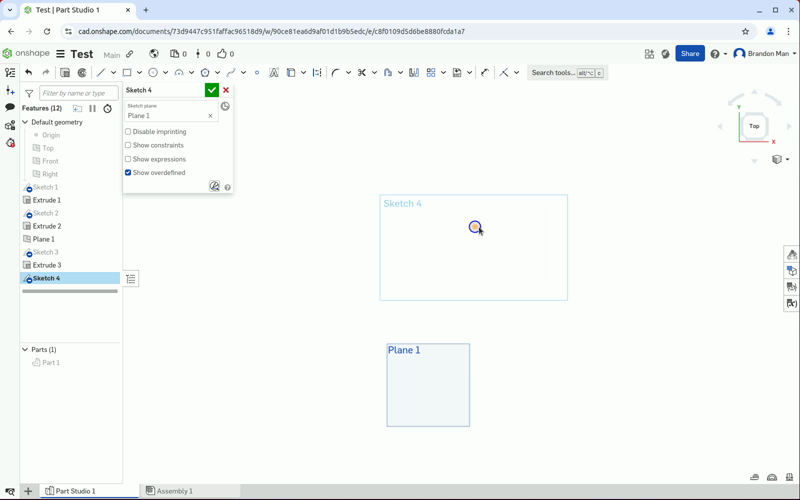
scroll(6)
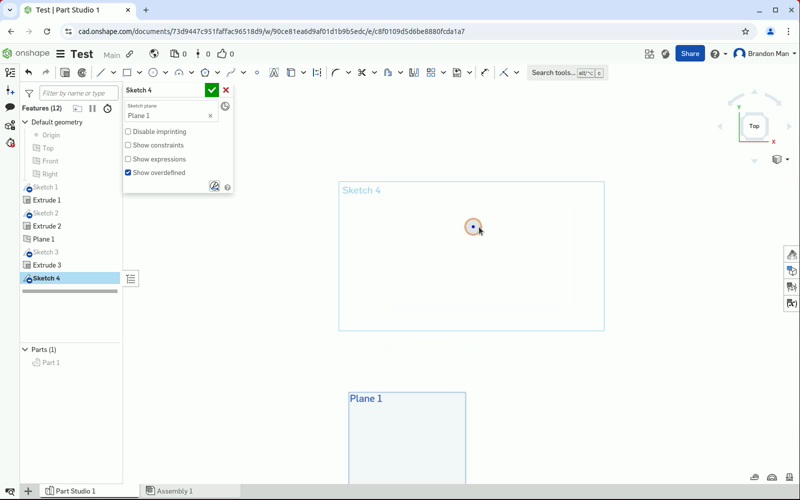
scroll(6)
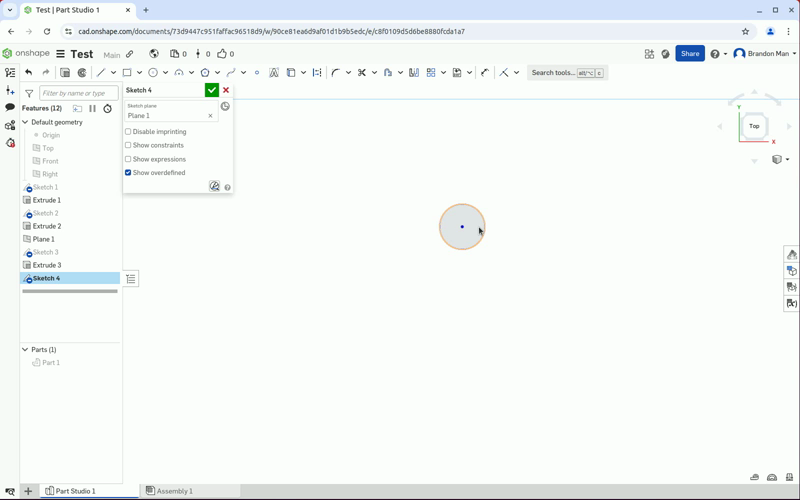
click(479, 226)
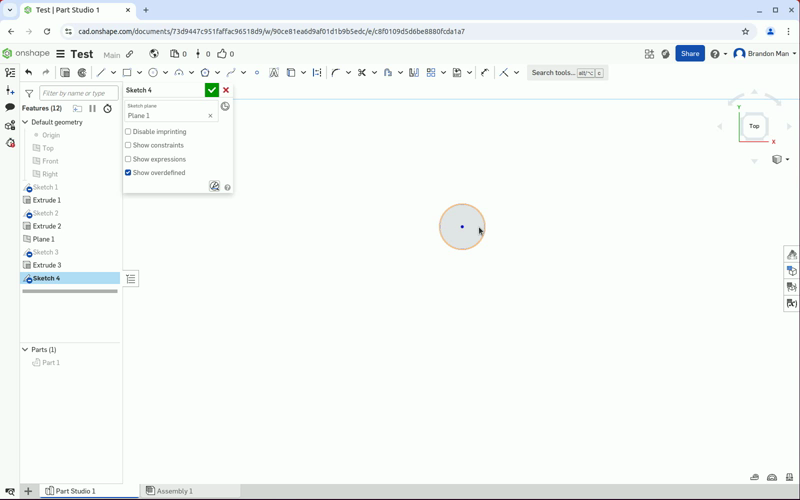
scroll(-6)
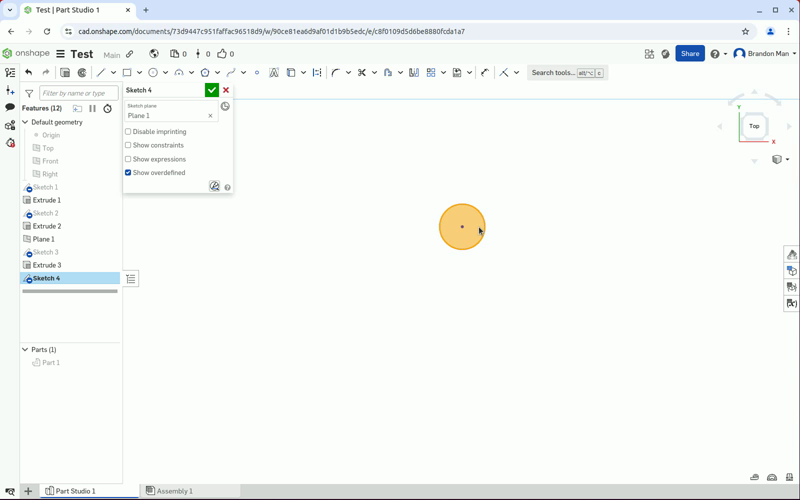
scroll(-6)
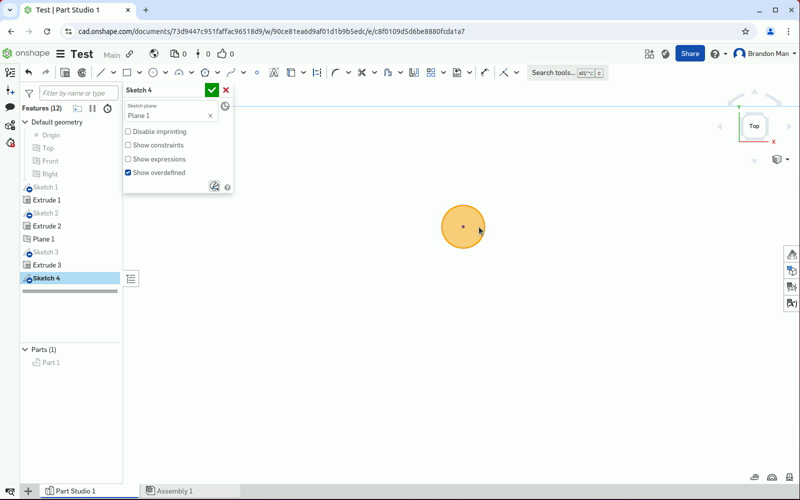
scroll(-6)
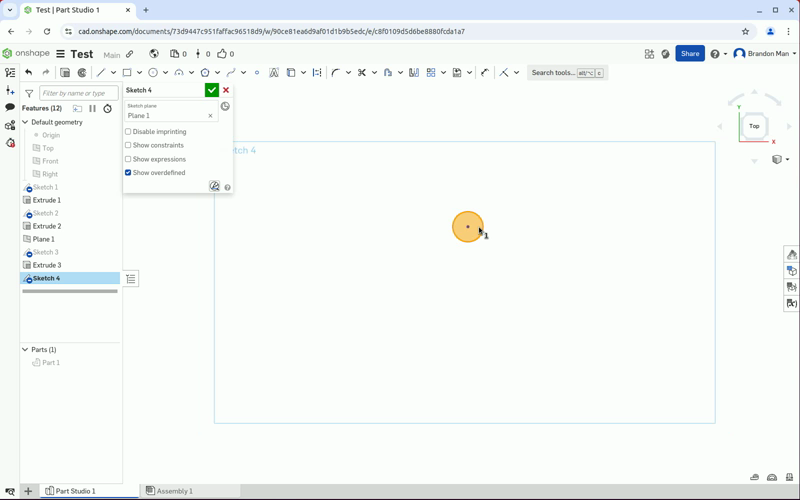
scroll(-6)
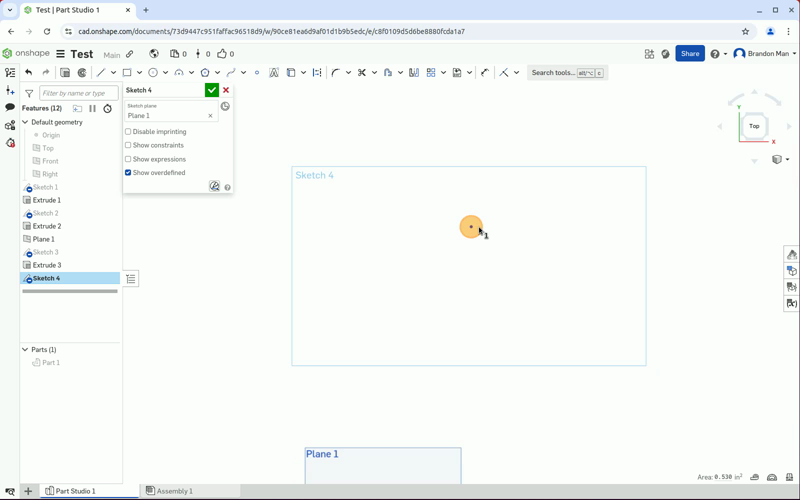
scroll(-6)
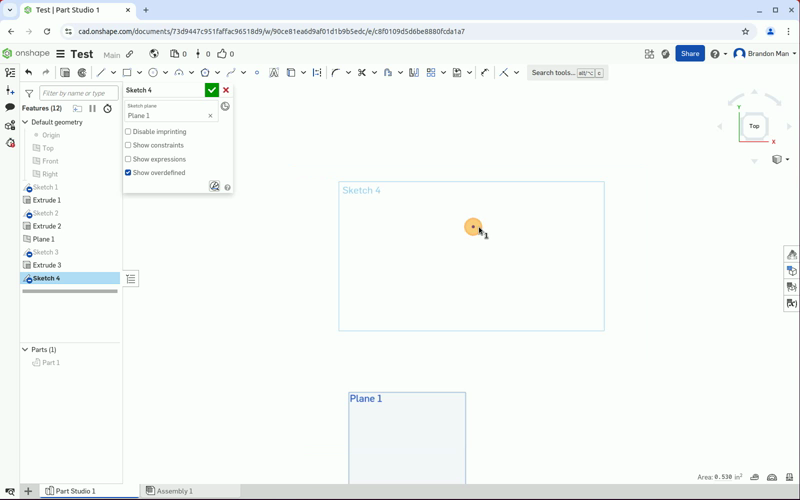
scroll(-6)
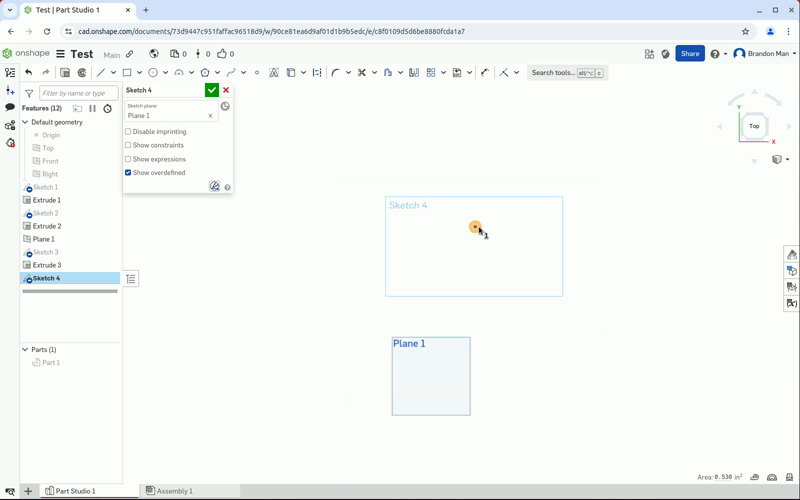
scroll(-6)
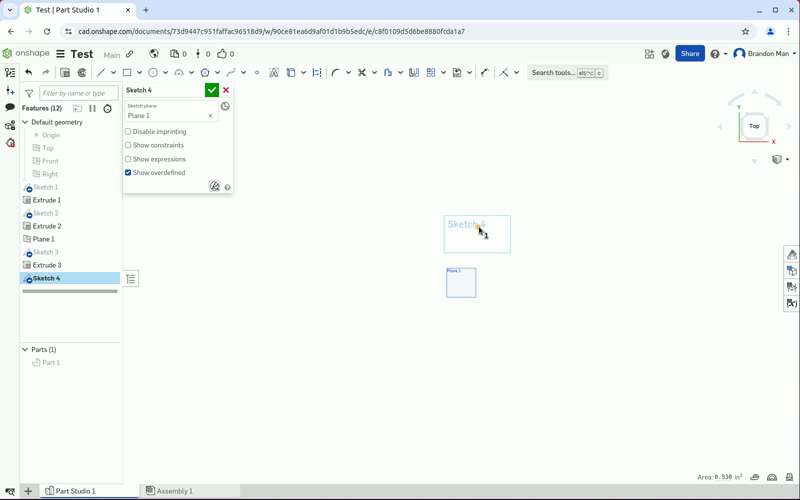
mouse_move(73, 352)
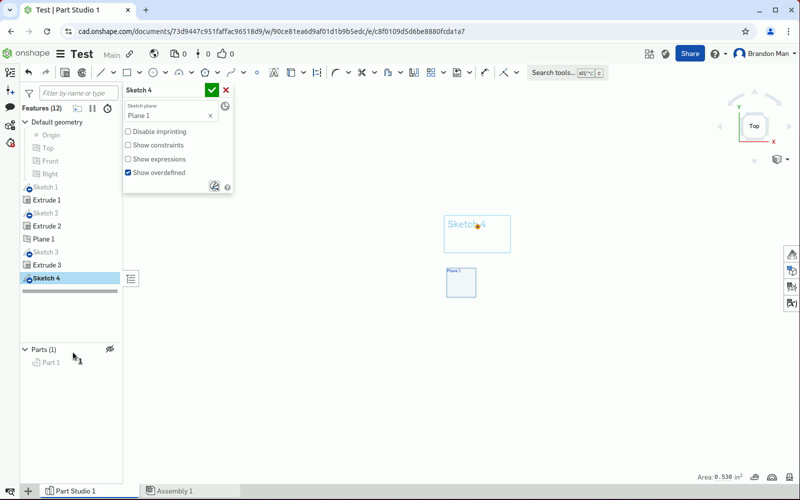
key(shift+y)
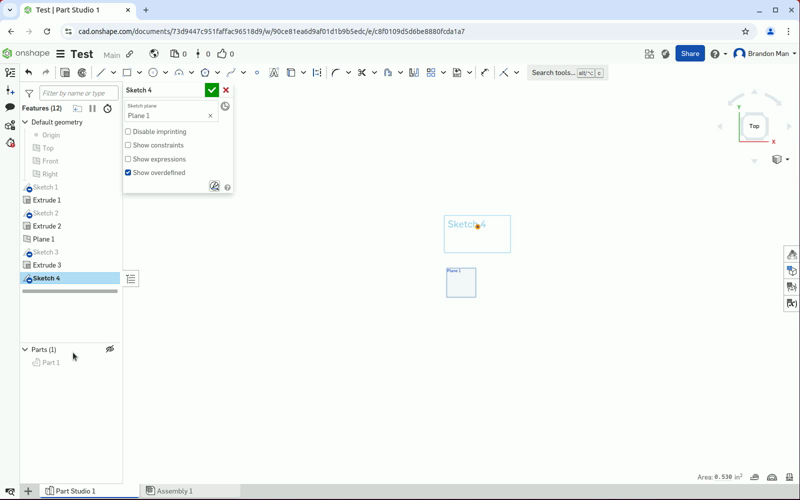
key(shift+e)
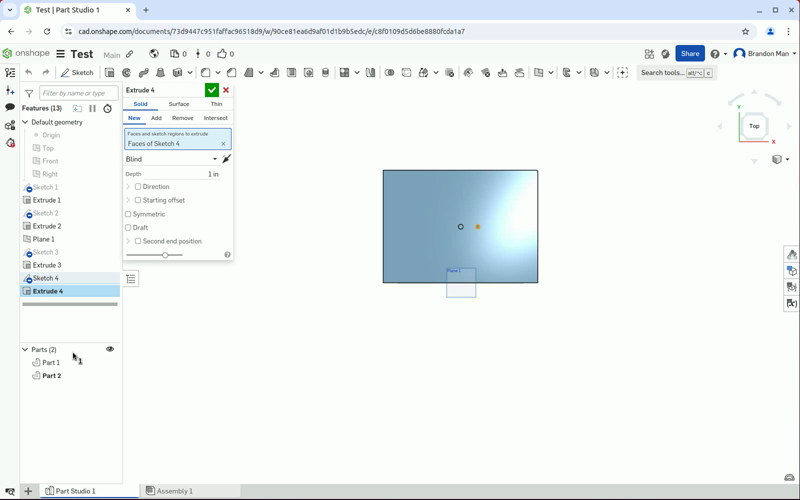
mouse_move(143, 106)
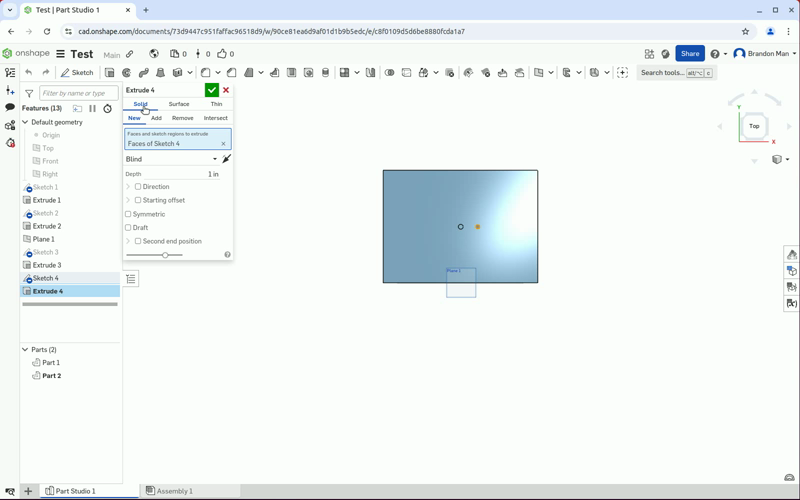
click(143, 106)
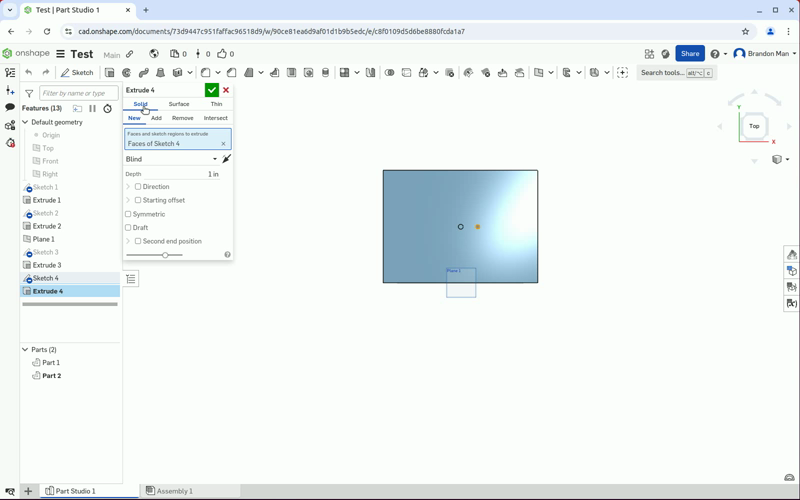
mouse_move(186, 120)
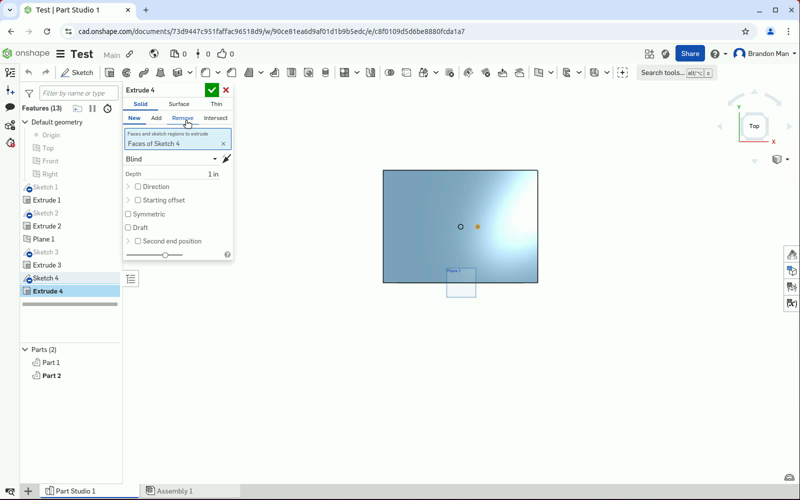
click(186, 120)
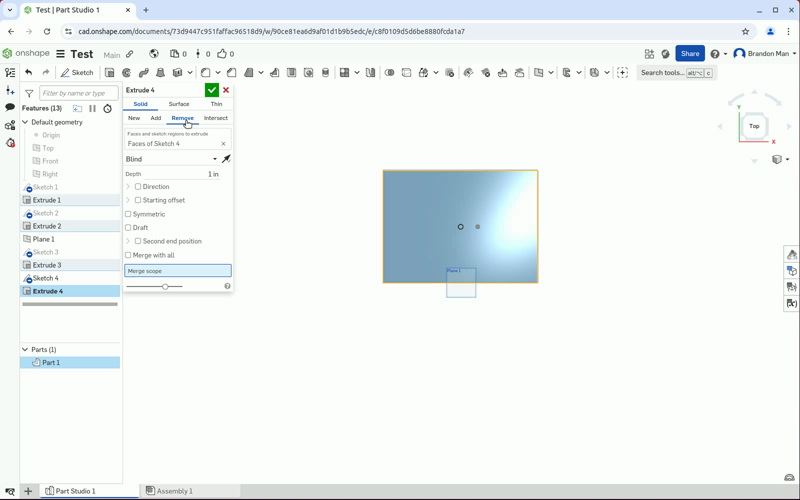
key(tab, 4)
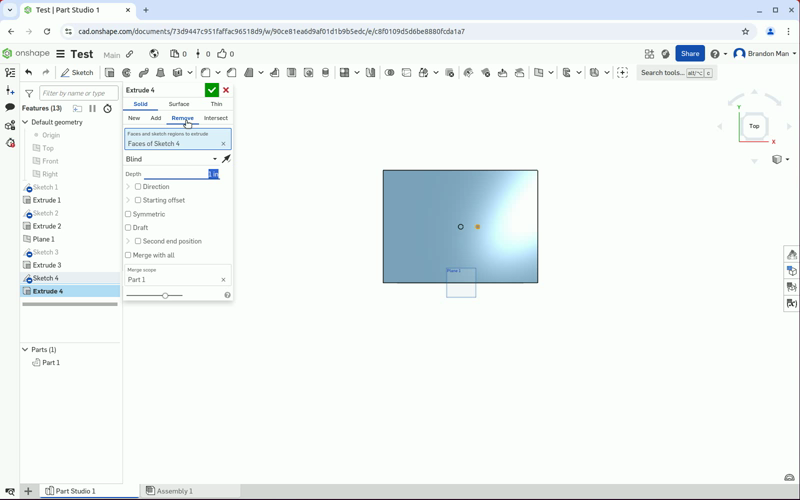
text(2.889)
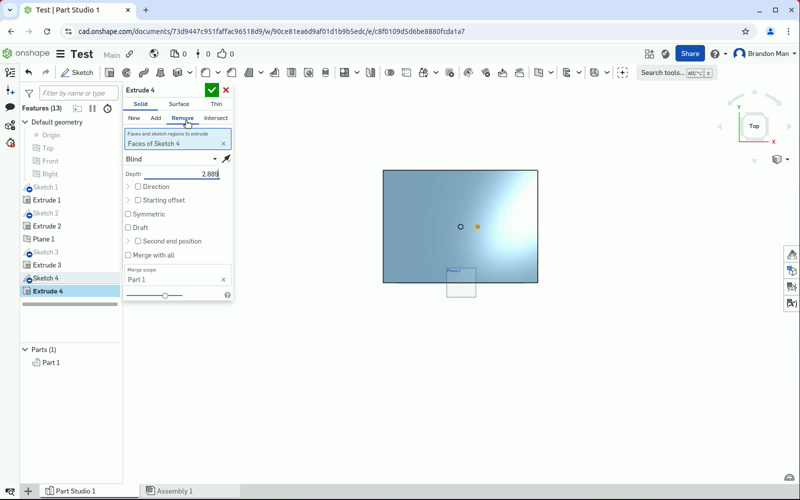
key(tab, 6)
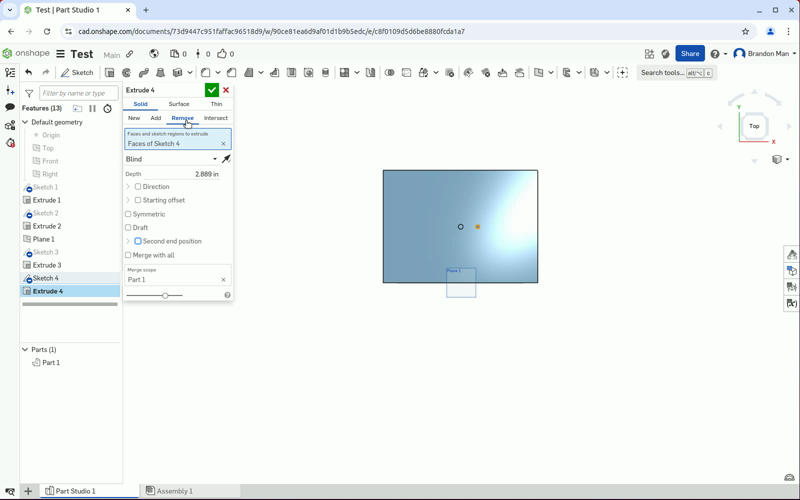
key(space)
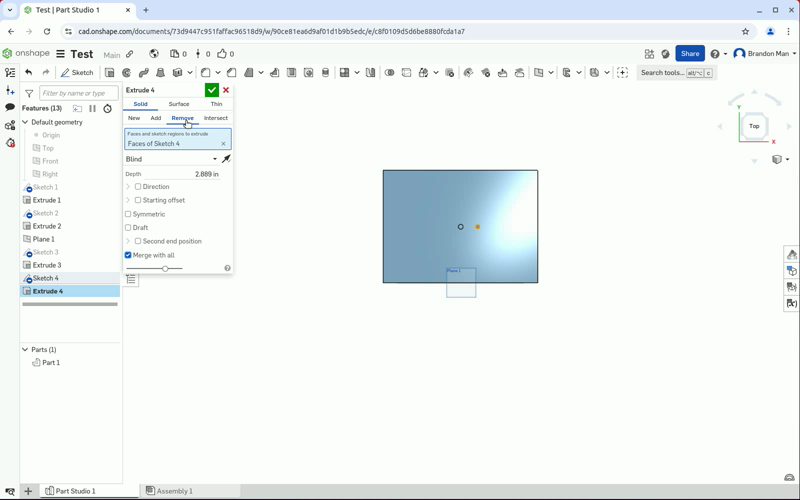
key(enter)
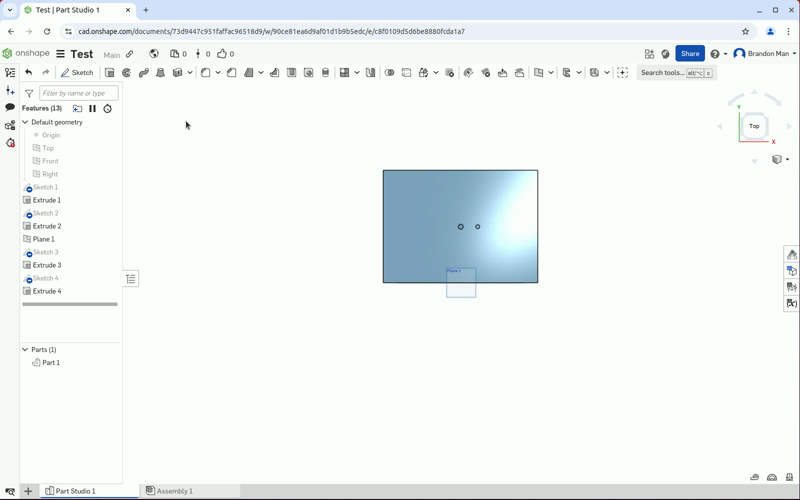
key(shift+h)
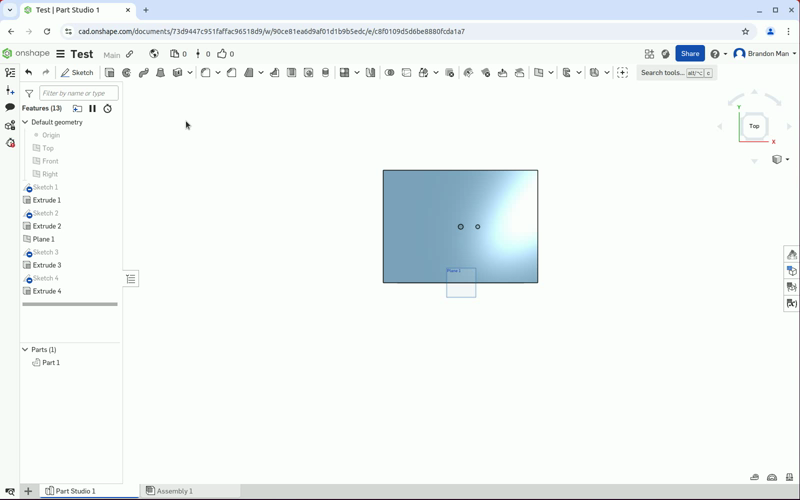
key(shift+h)
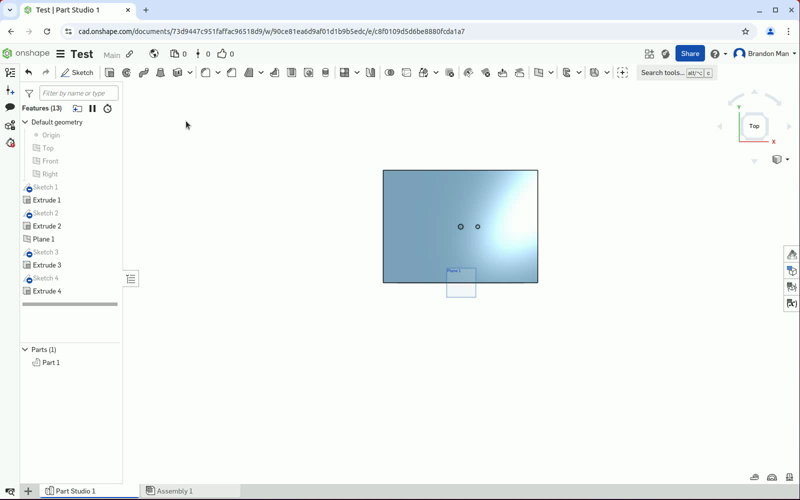
mouse_move(73, 189)
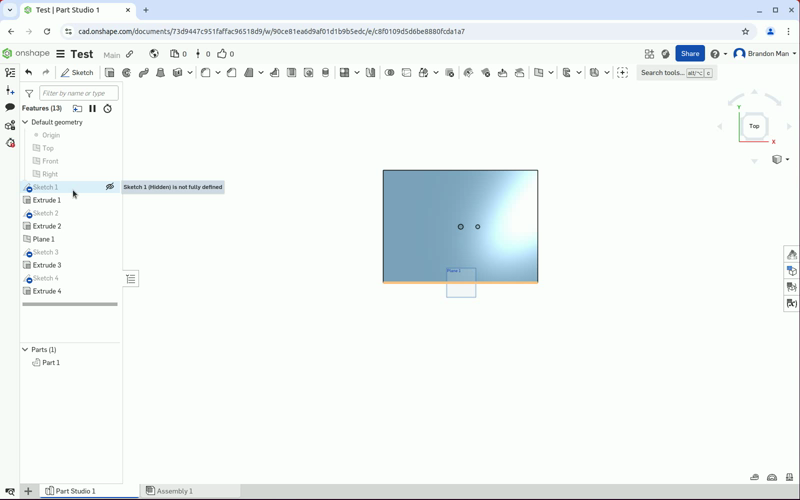
click(73, 189)
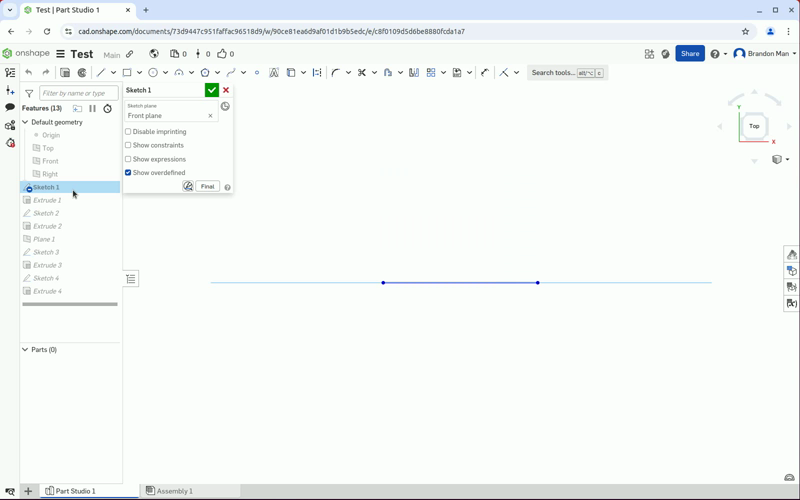
mouse_move(229, 92)
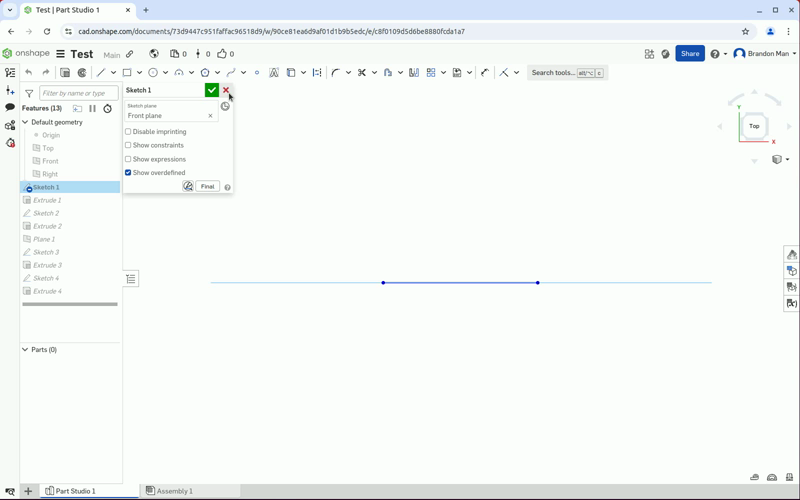
click(229, 92)
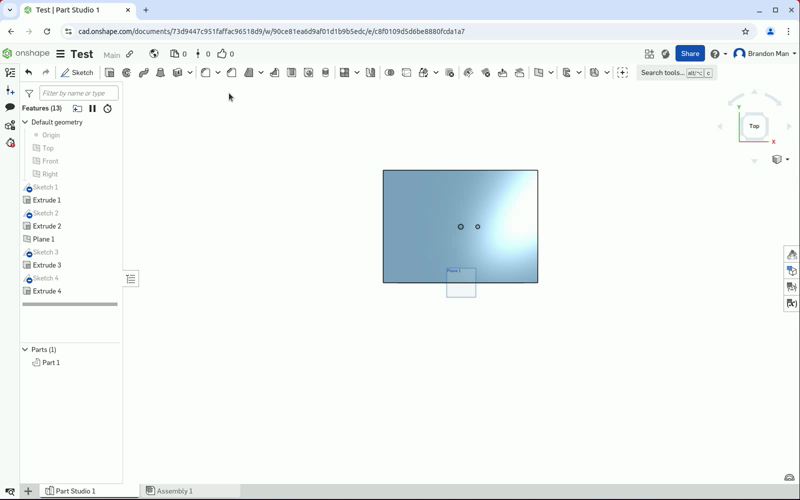
mouse_move(73, 352)
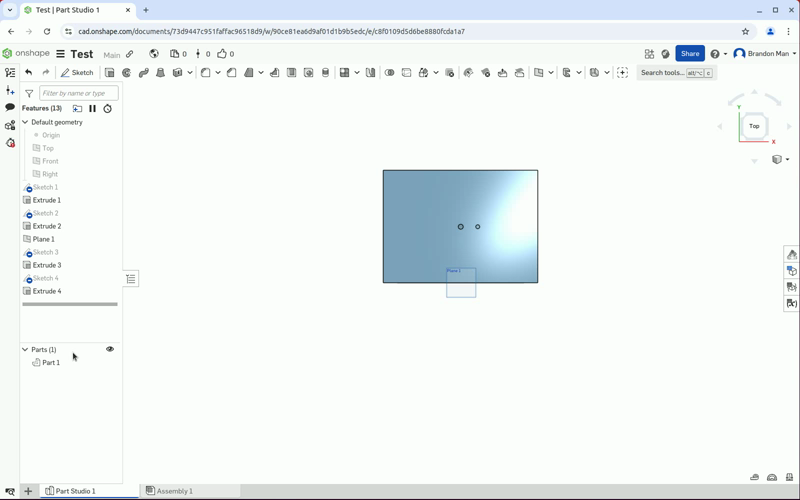
key(y)
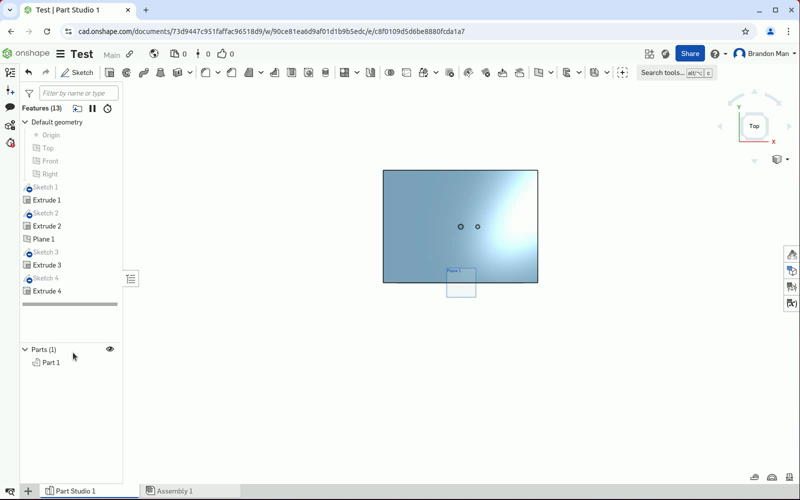
key(shift+p)
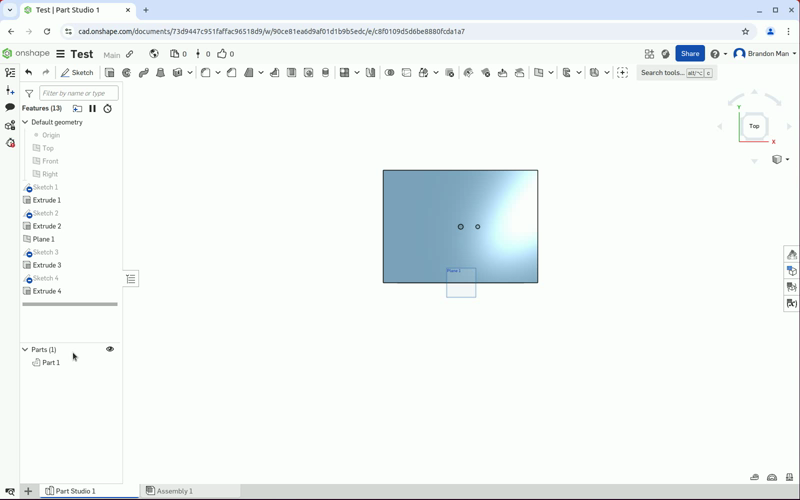
key(space)
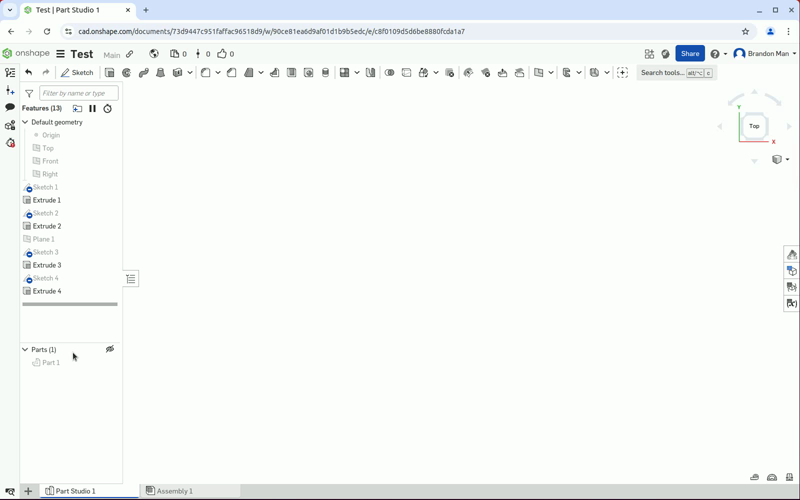
key_down(shift)
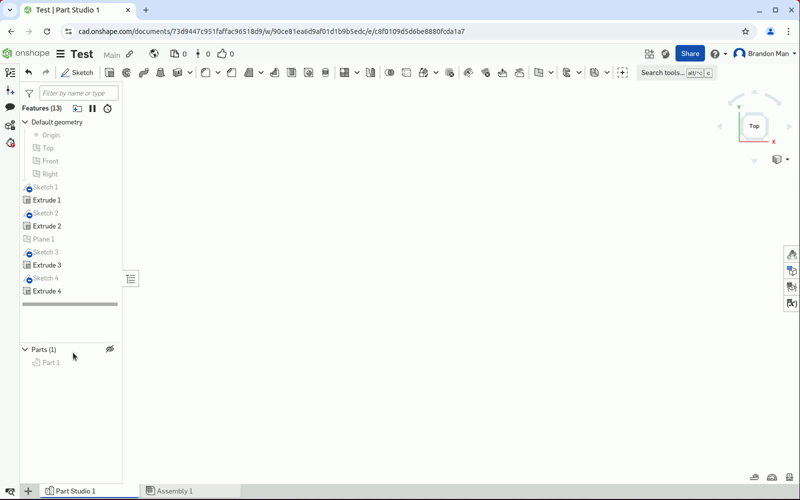
key(up)
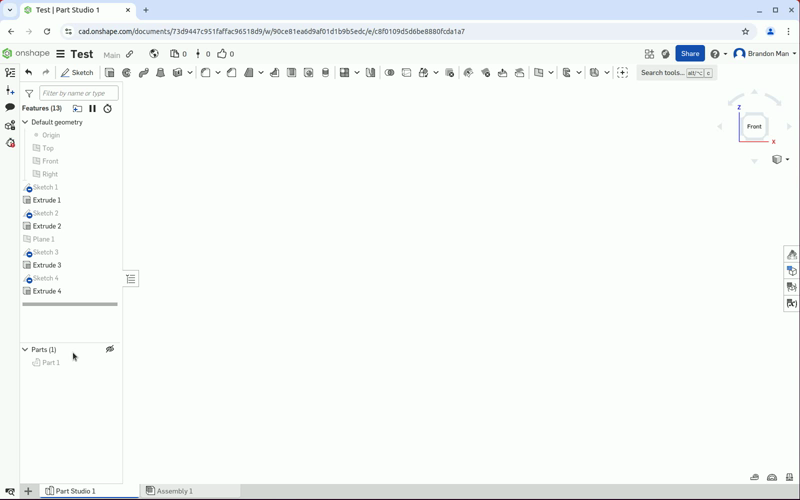
key_up(shift)
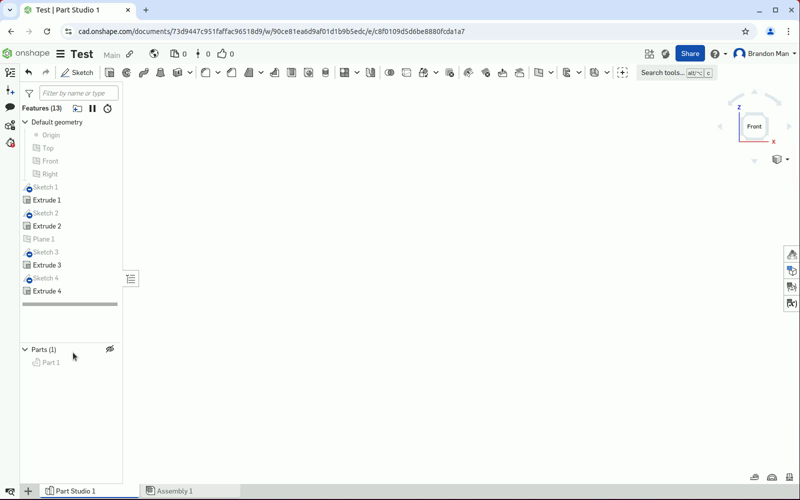
key(space)
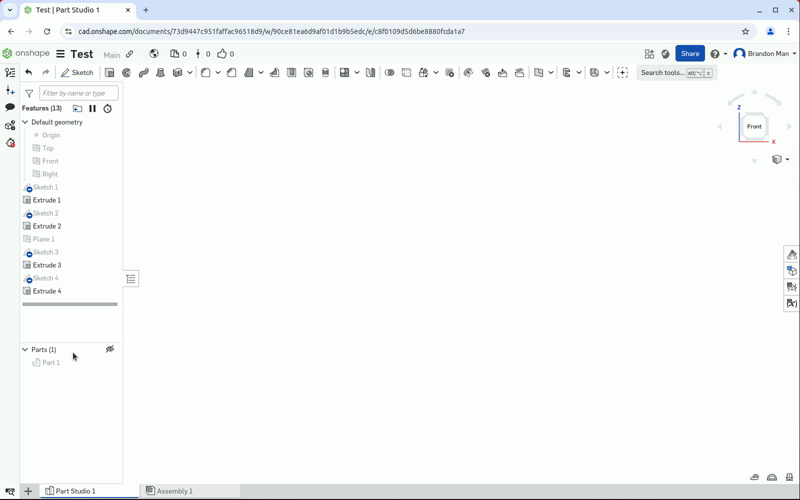
key_down(shift)
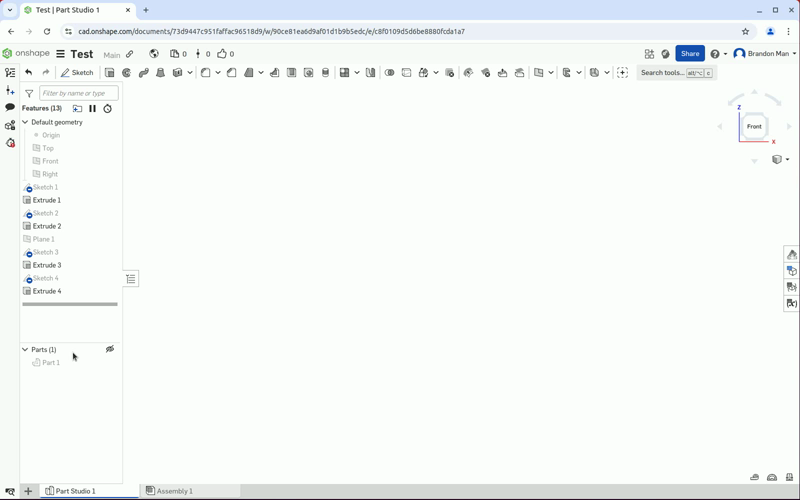
key(left)
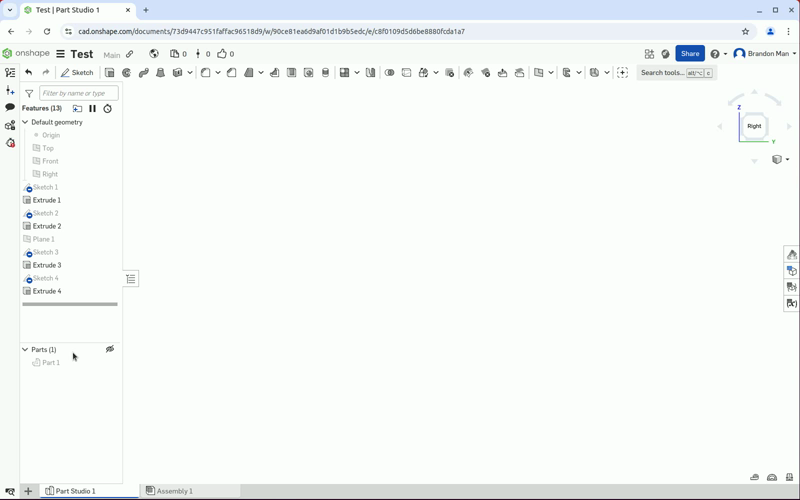
key_up(shift)
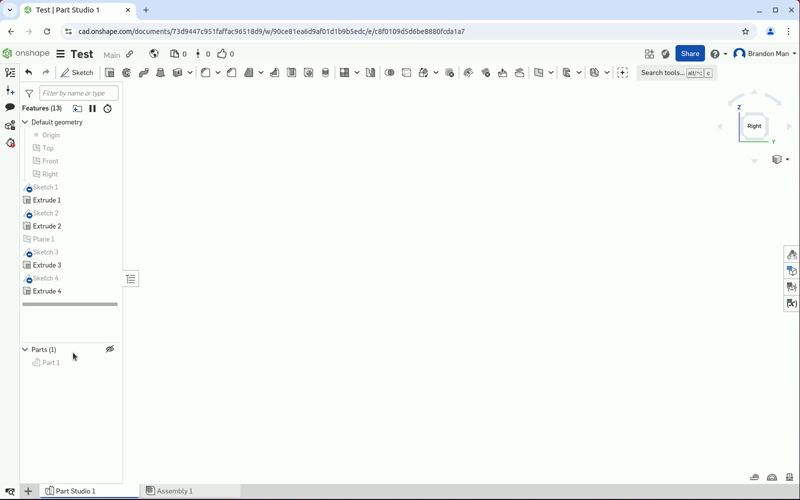
mouse_move(73, 352)
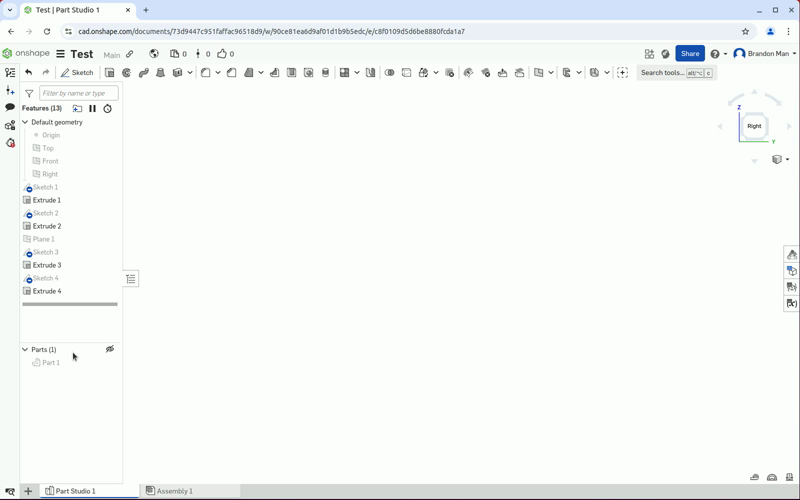
key(shift+y)
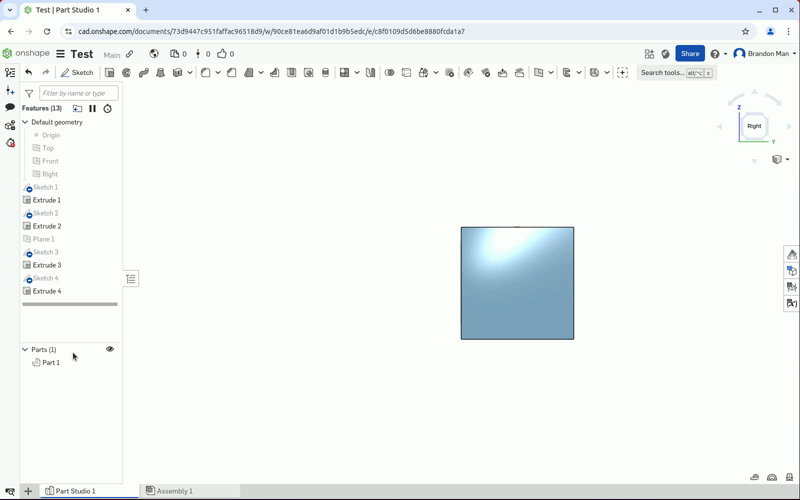
mouse_move(541, 75)
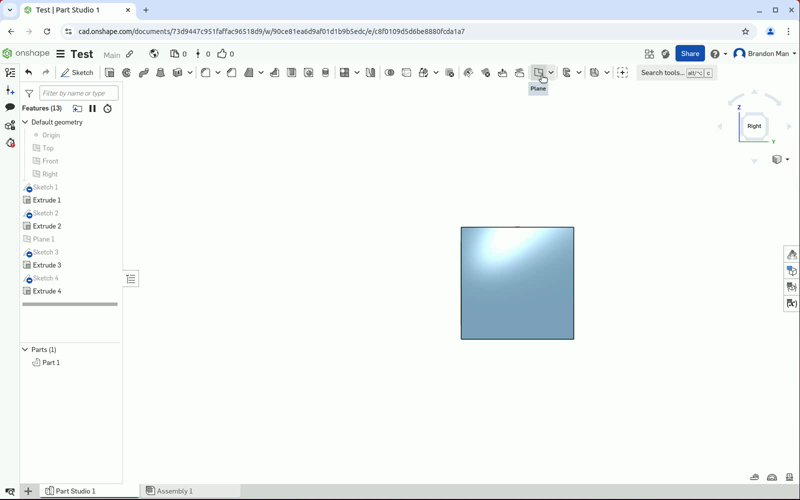
click(541, 75)
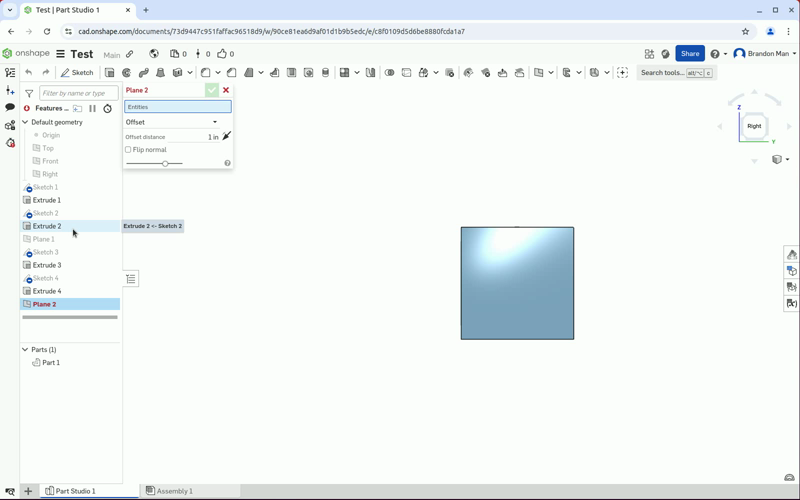
scroll(3)
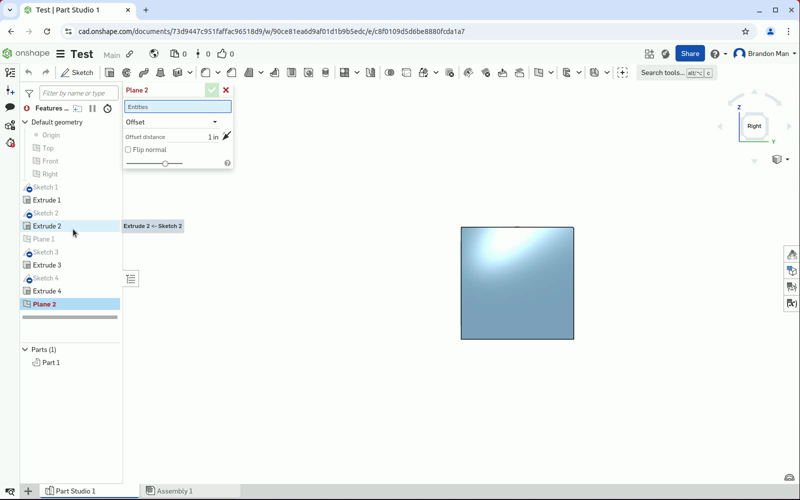
mouse_move(73, 176)
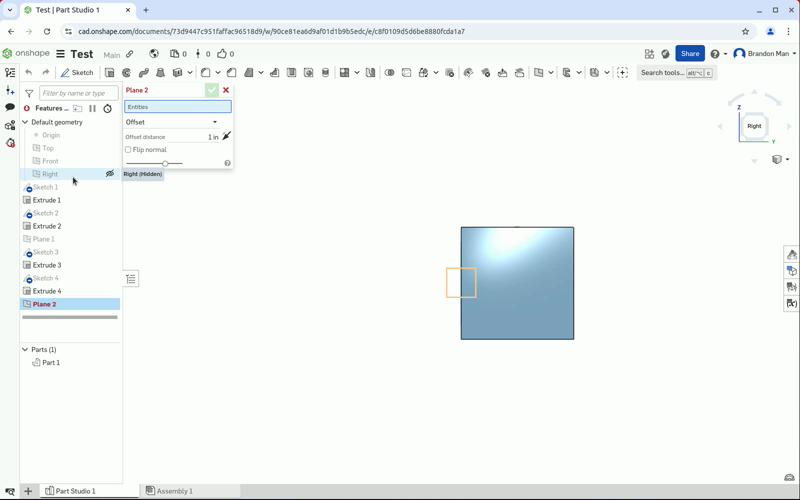
click(73, 176)
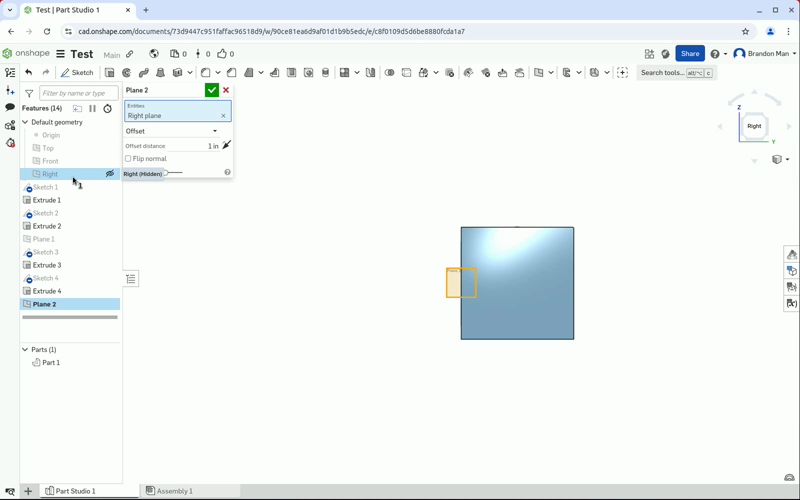
key(tab, 2)
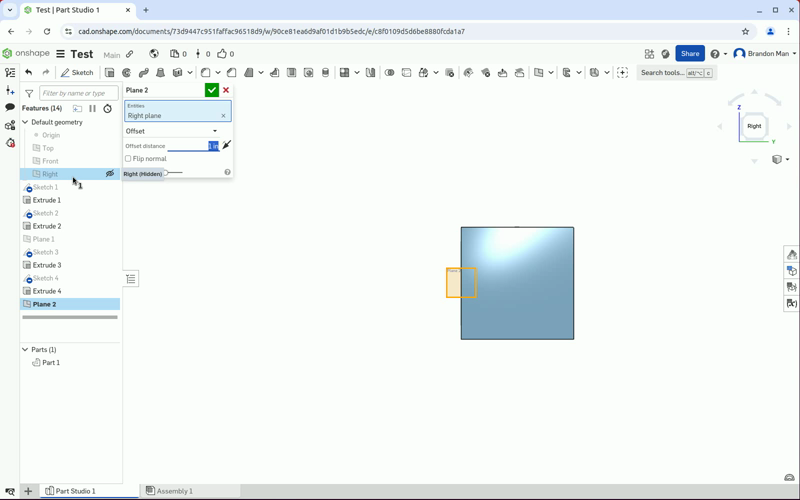
text(15.898)
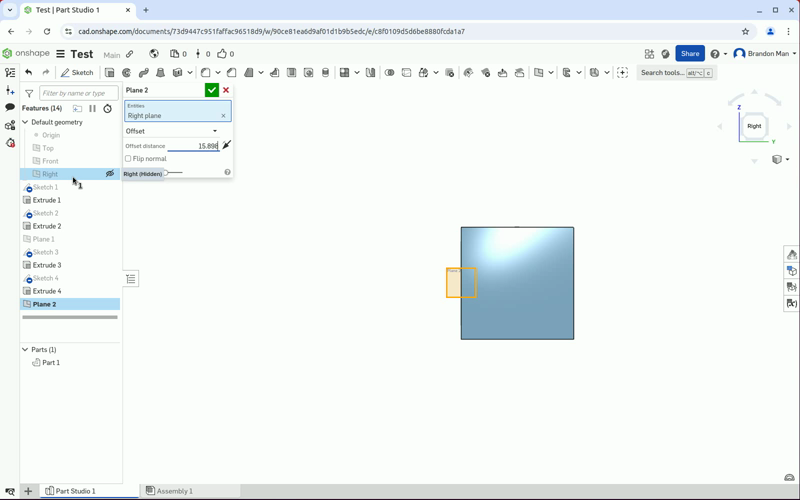
key(enter, 2)
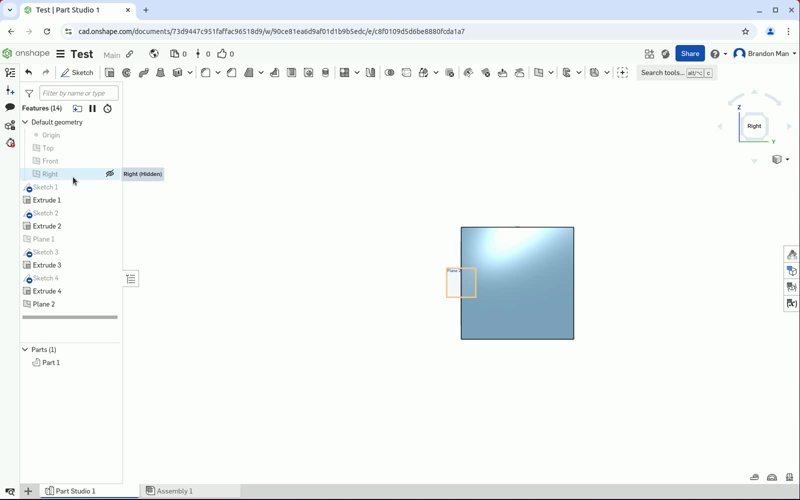
key(shift+s)
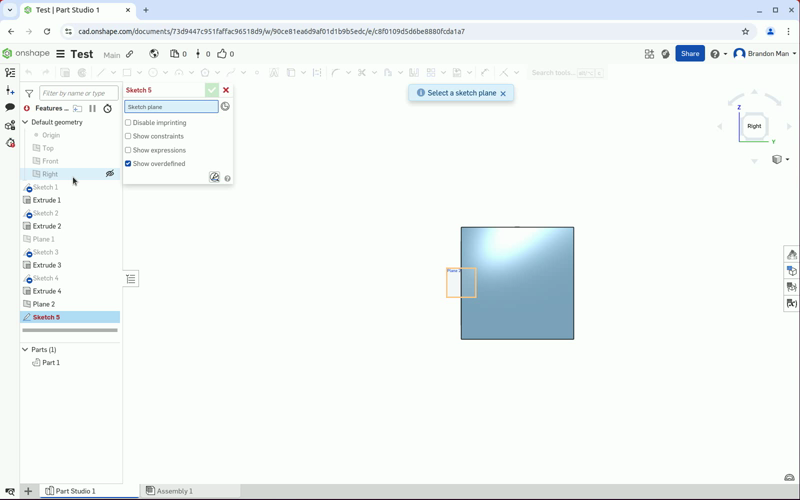
mouse_move(73, 306)
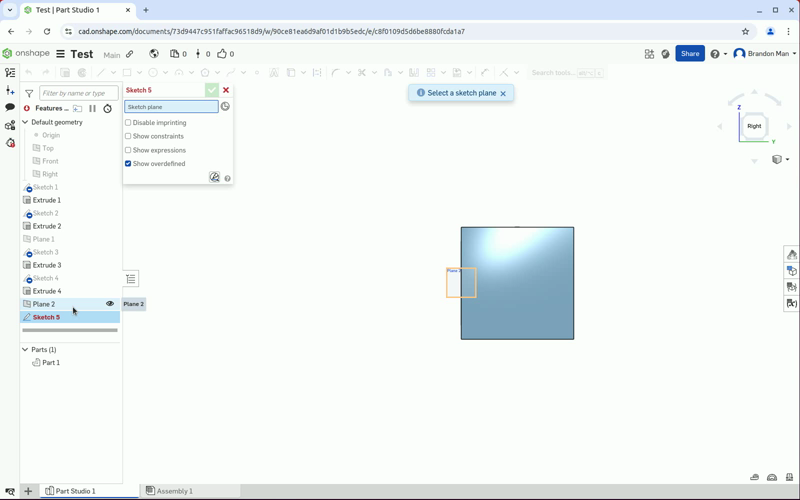
click(73, 306)
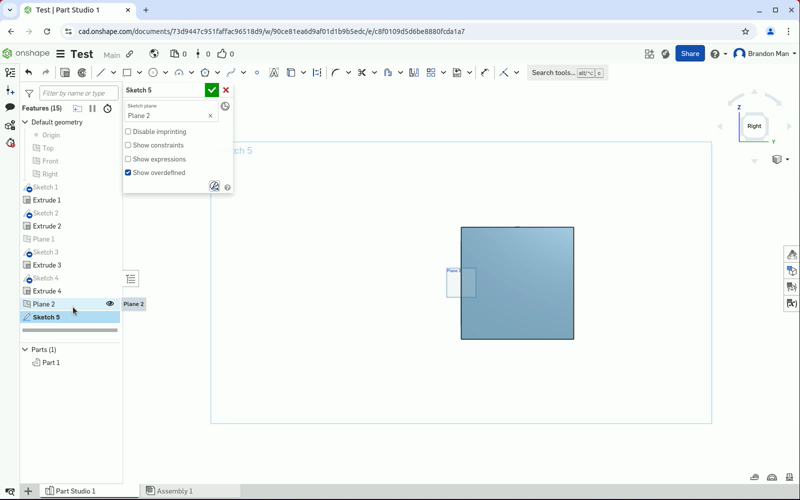
mouse_move(73, 352)
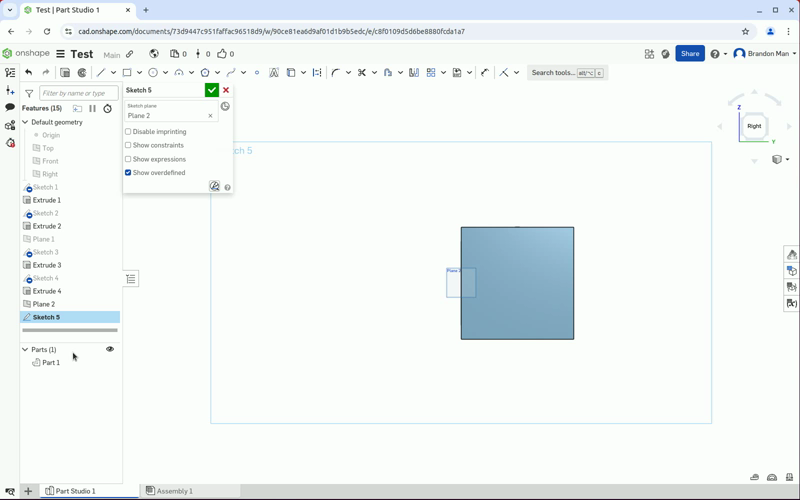
key(y)
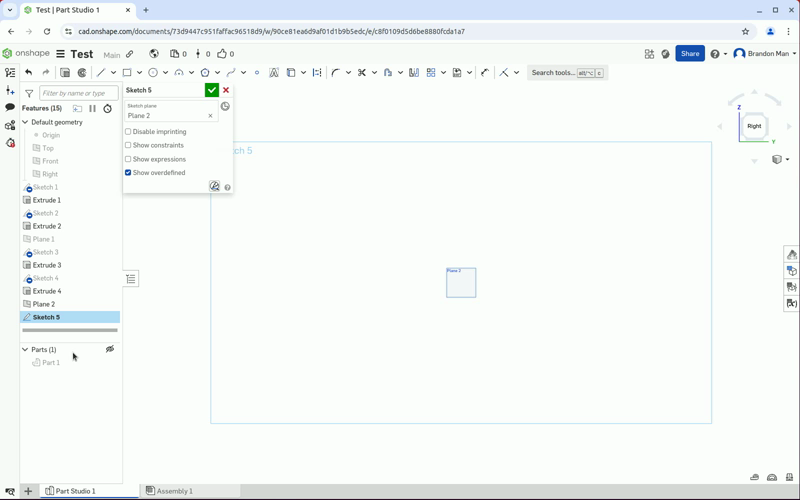
key(c)
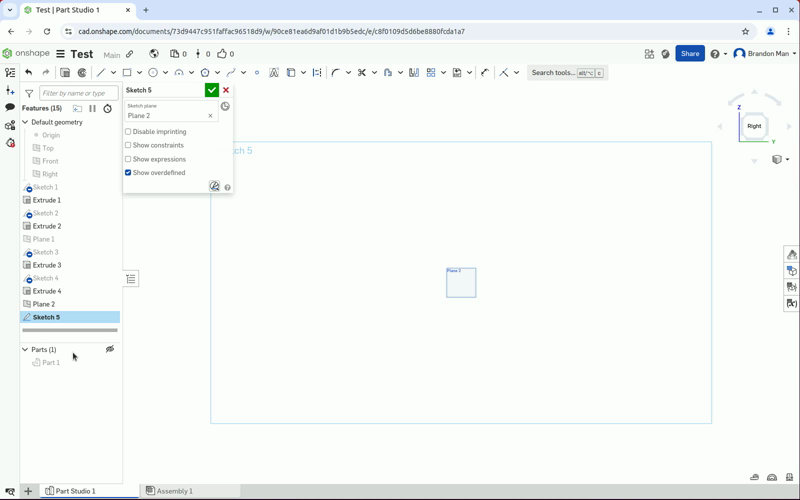
key_down(shift)
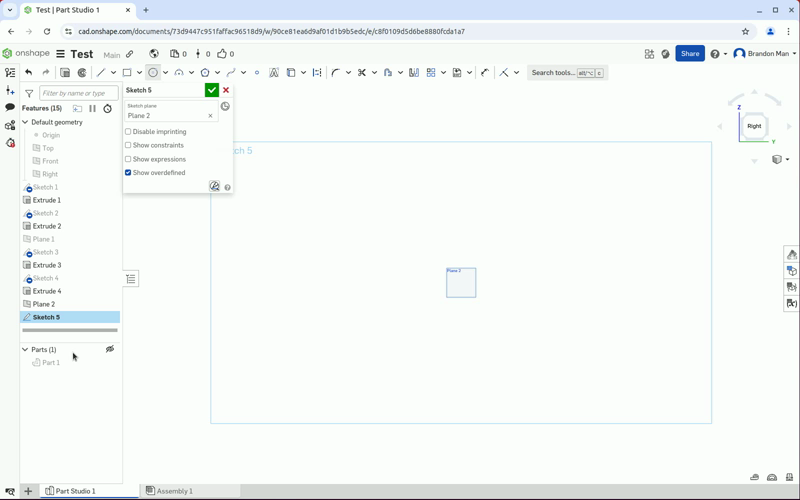
mouse_move(517, 282)
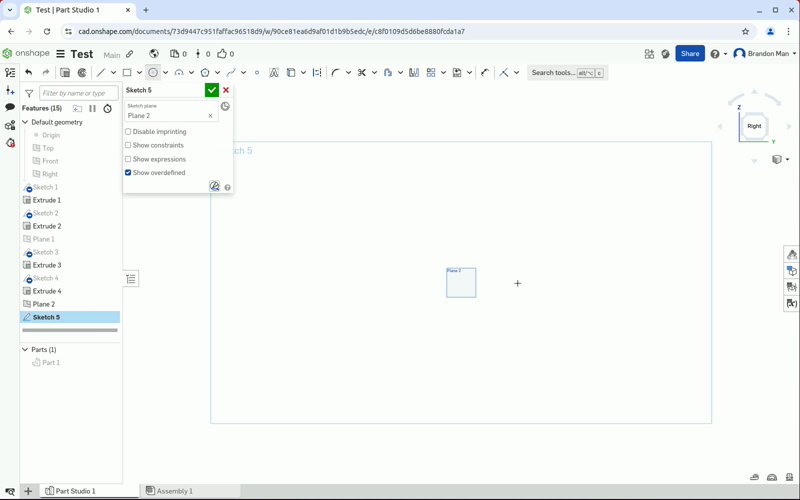
click(517, 282)
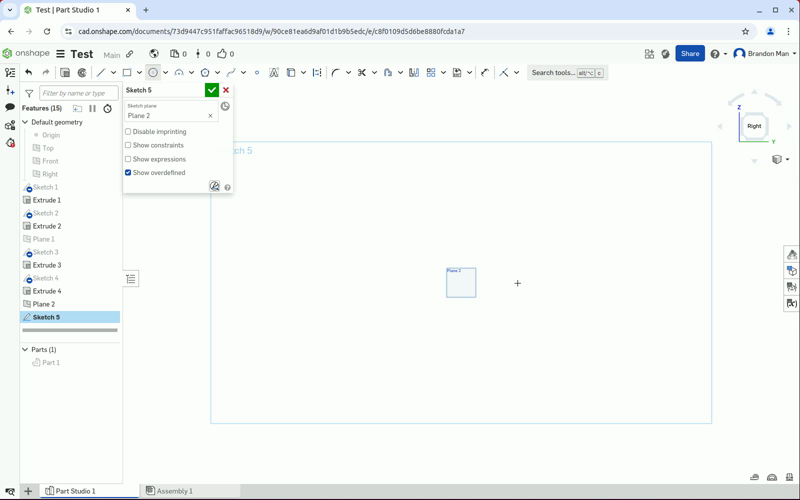
key_up(shift)
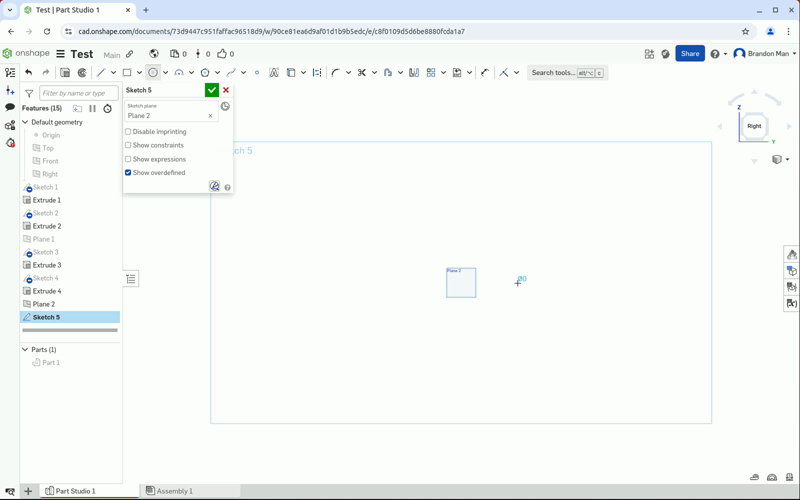
mouse_move(522, 282)
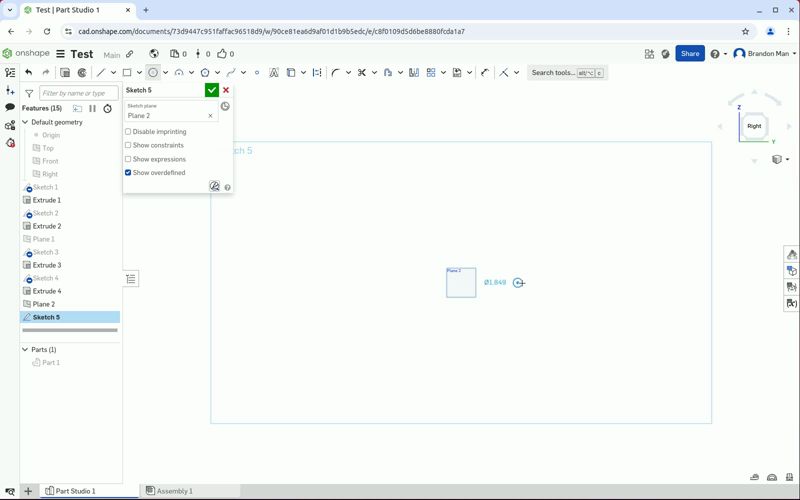
click(522, 282)
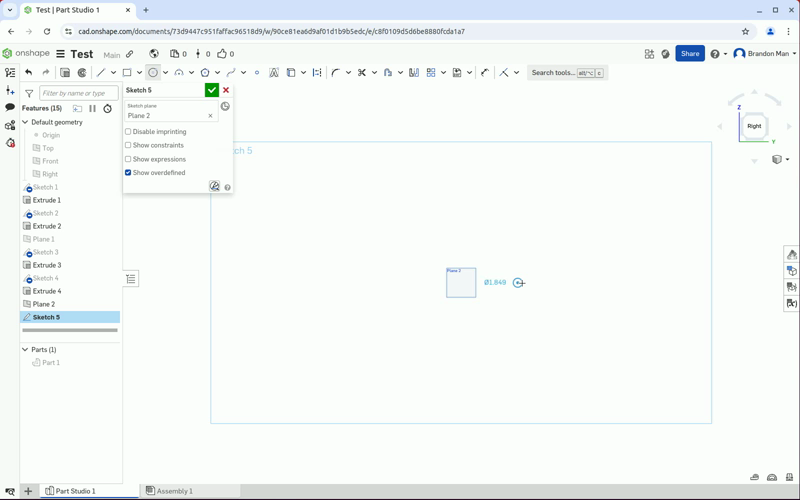
key(esc)
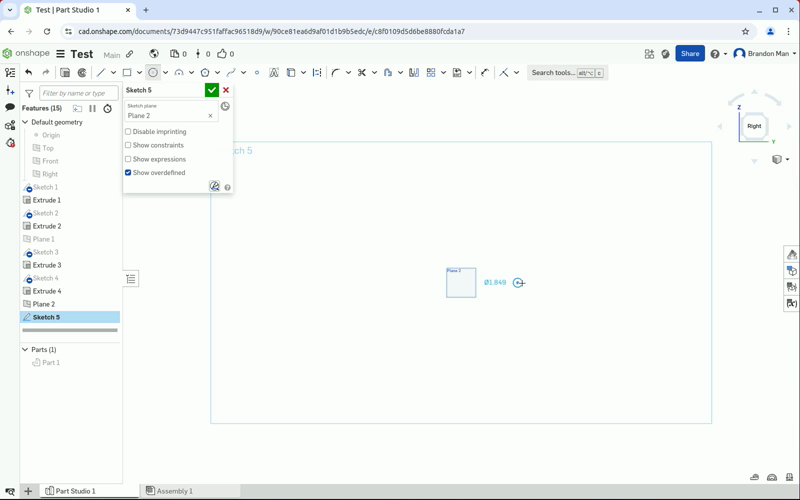
mouse_move(517, 284)
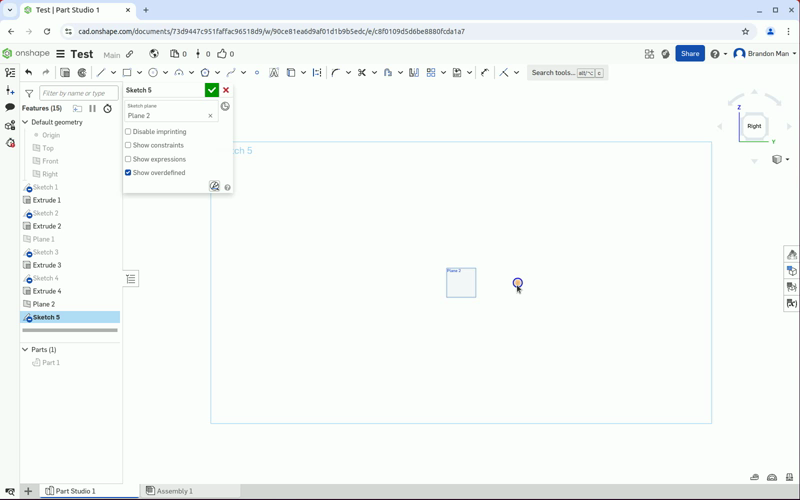
scroll(6)
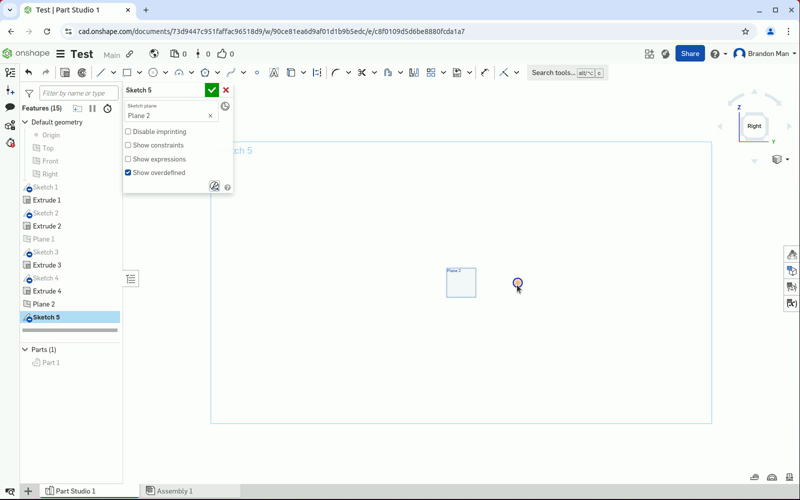
scroll(6)
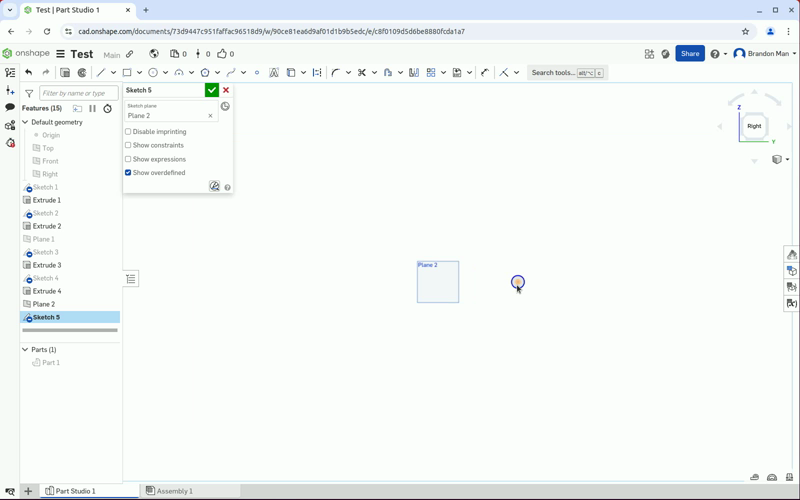
scroll(6)
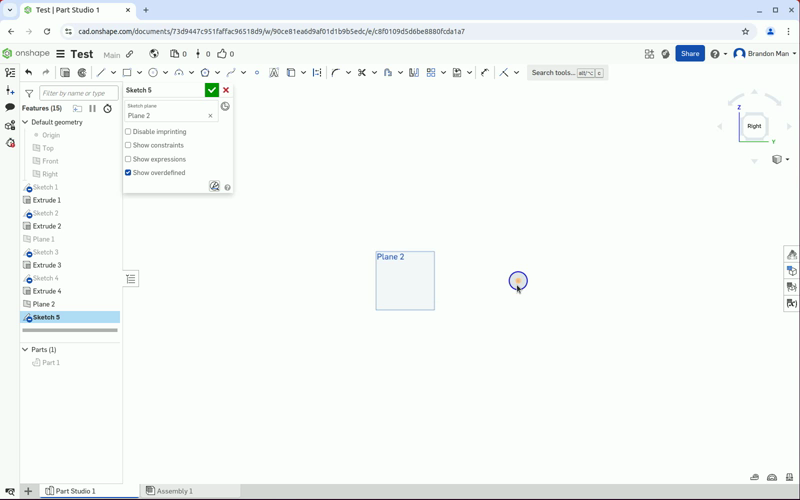
scroll(6)
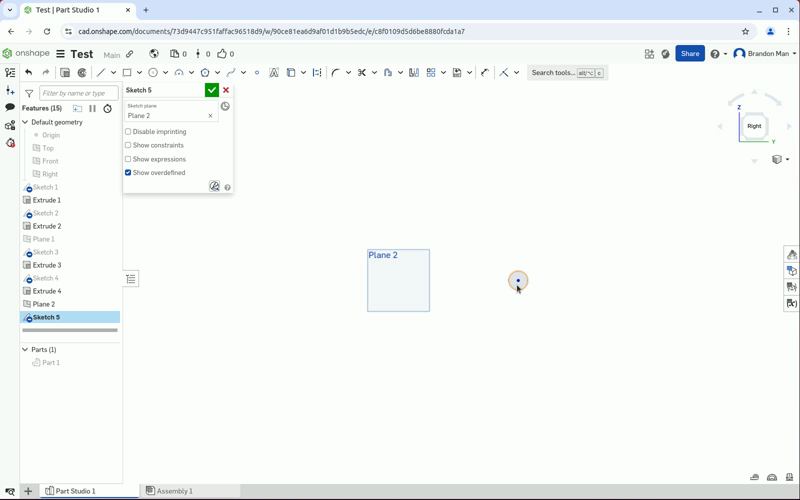
scroll(6)
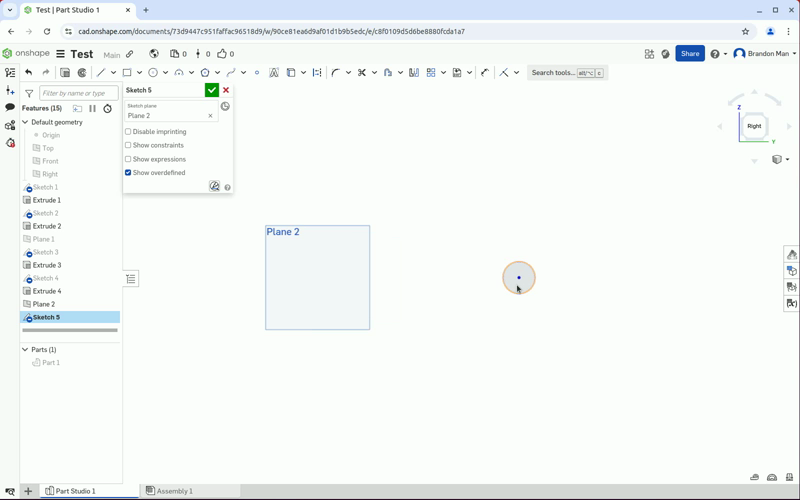
scroll(6)
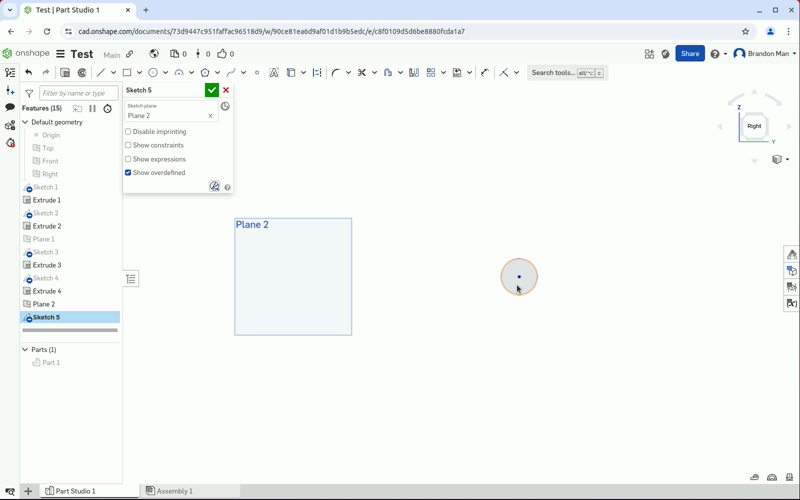
scroll(6)
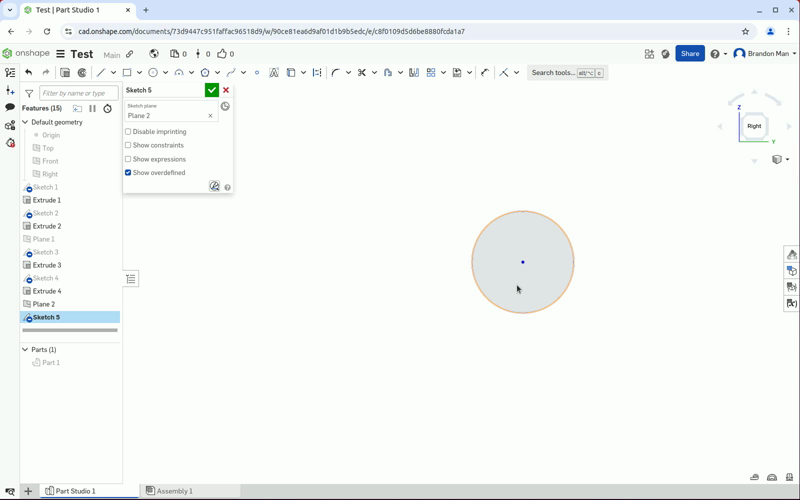
click(517, 284)
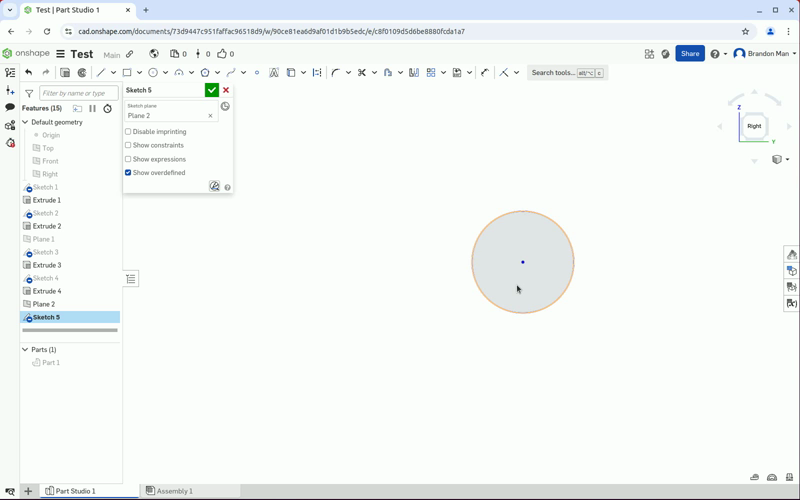
scroll(-6)
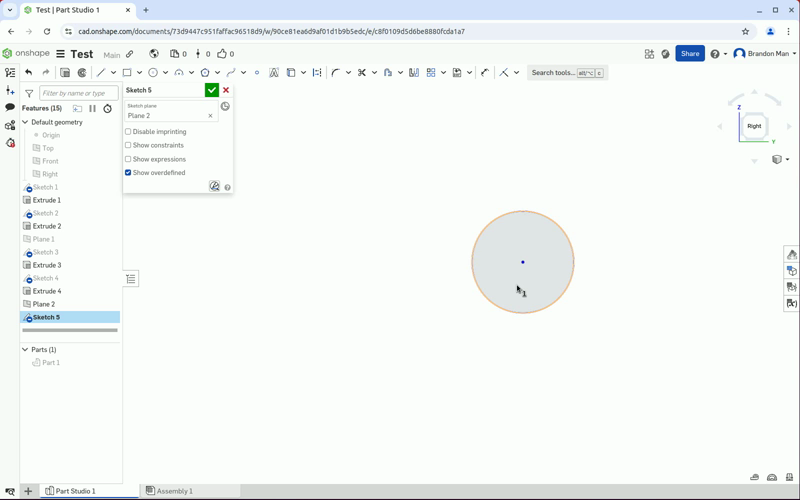
scroll(-6)
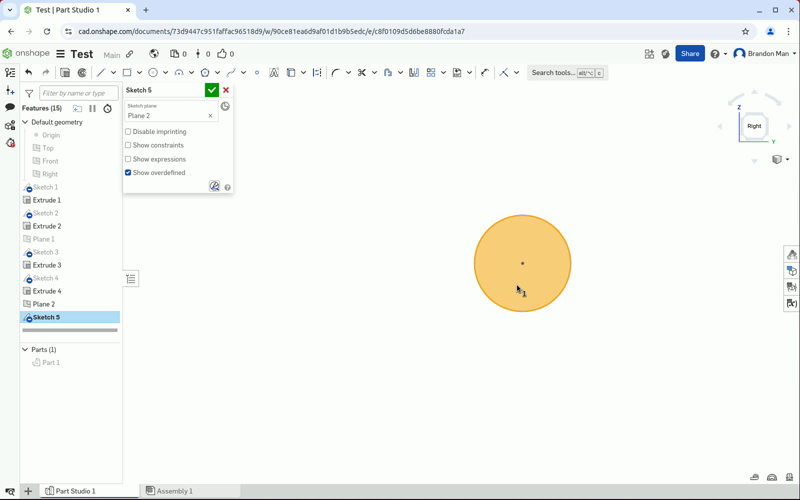
scroll(-6)
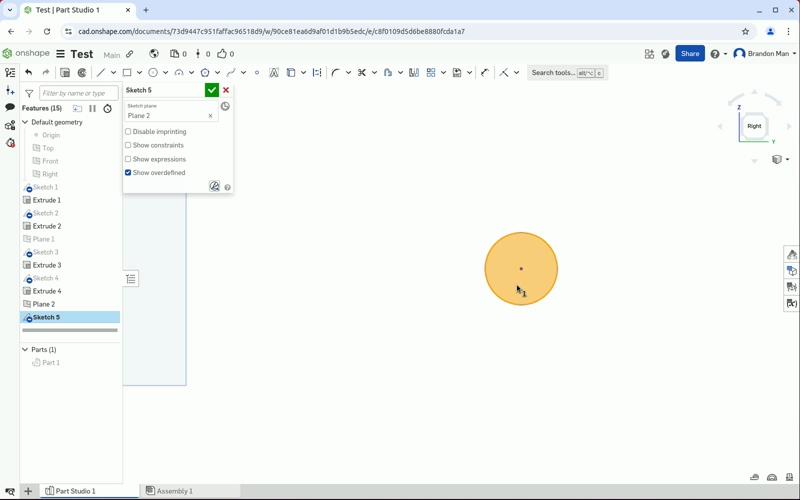
scroll(-6)
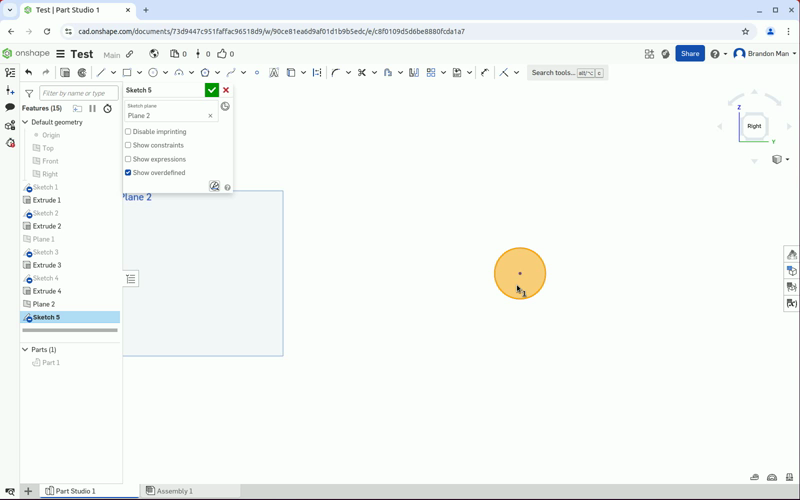
scroll(-6)
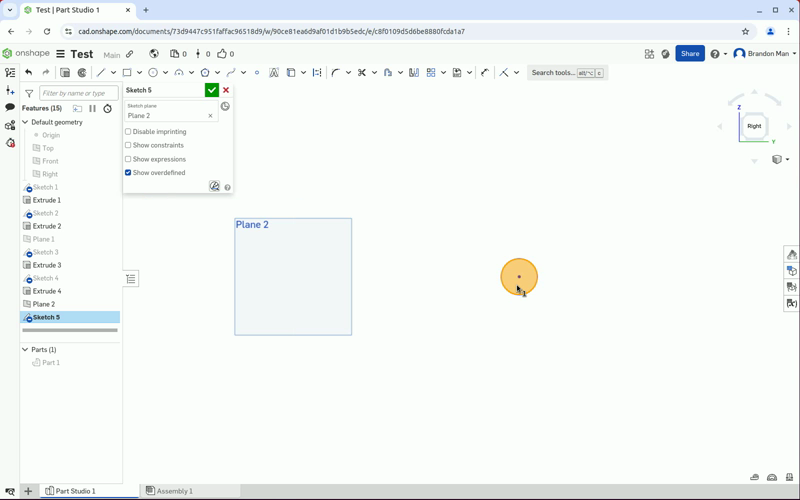
scroll(-6)
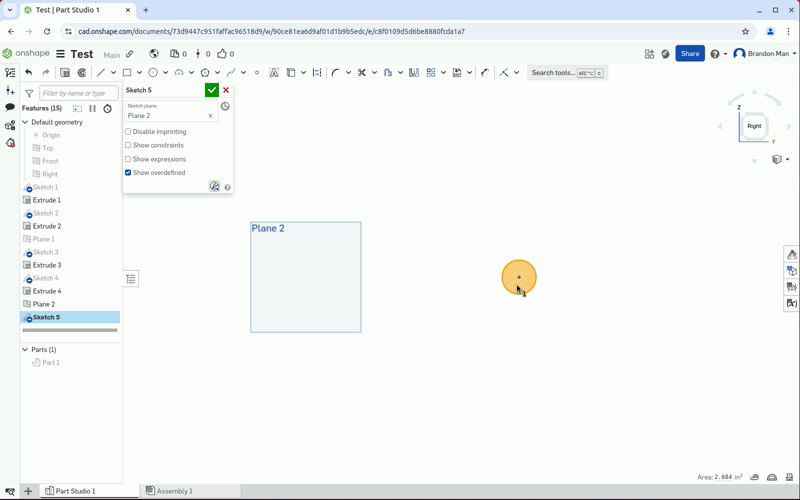
scroll(-6)
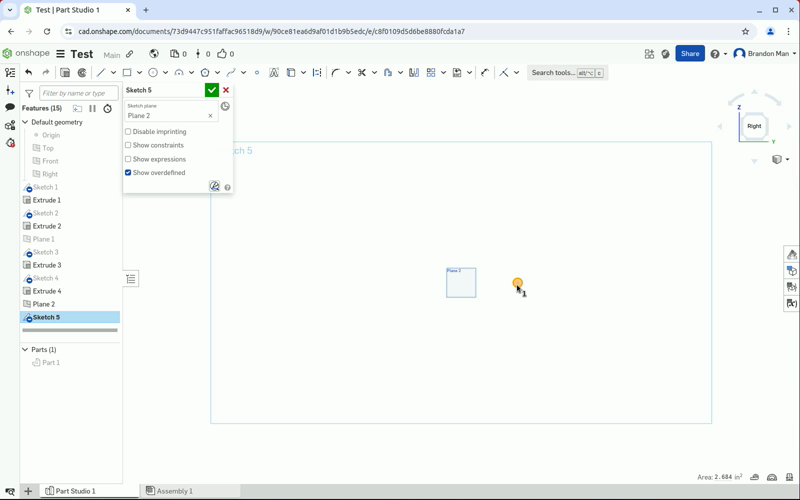
mouse_move(73, 352)
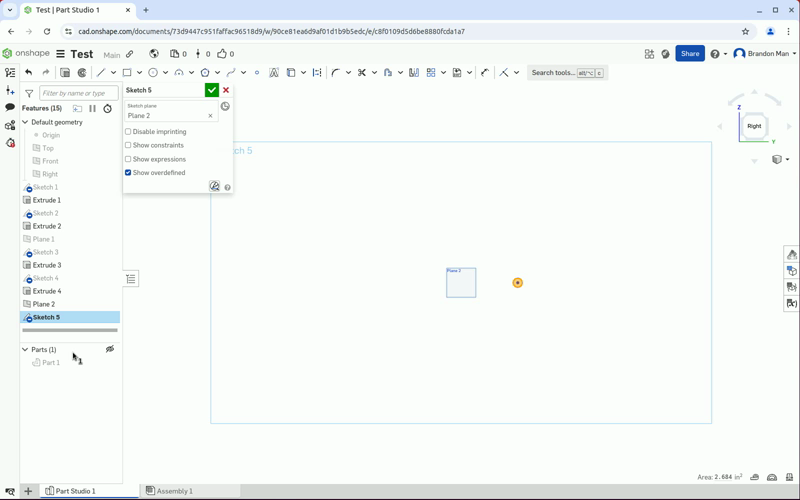
key(shift+y)
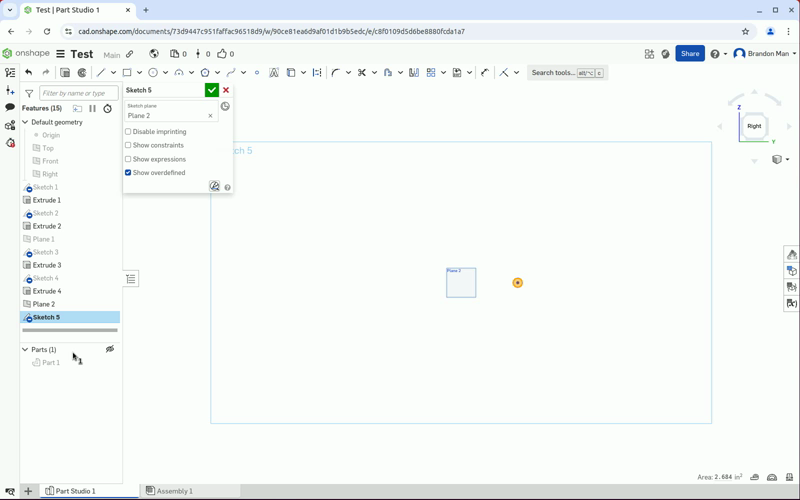
key(shift+e)
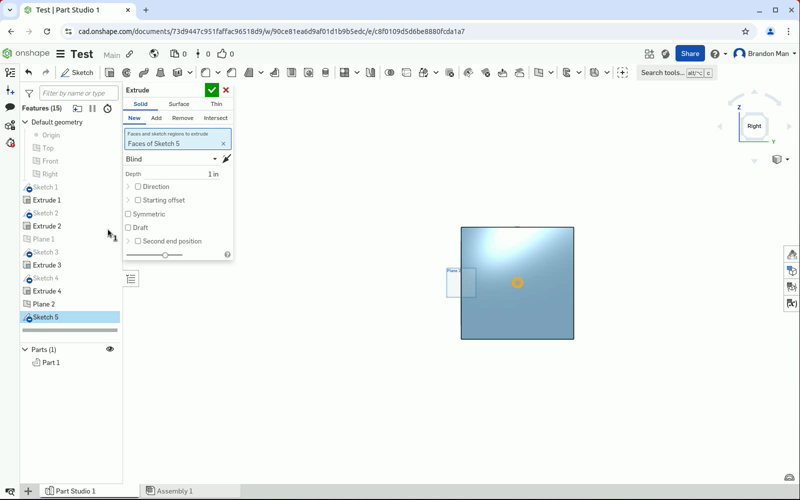
mouse_move(143, 106)
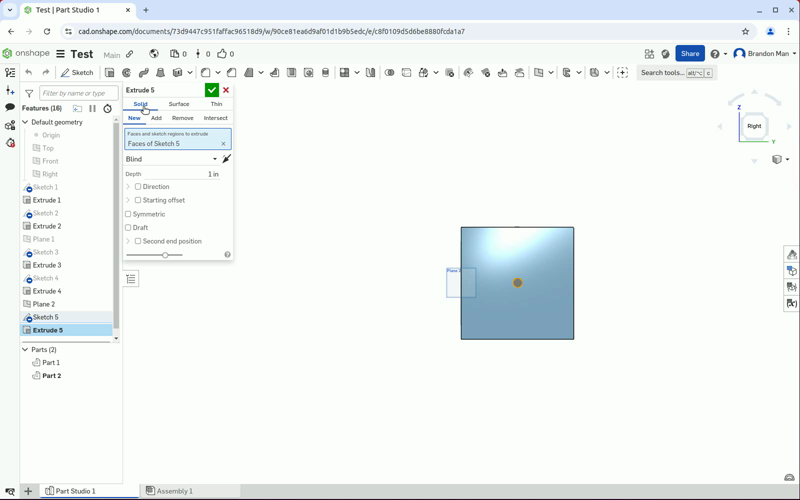
click(143, 106)
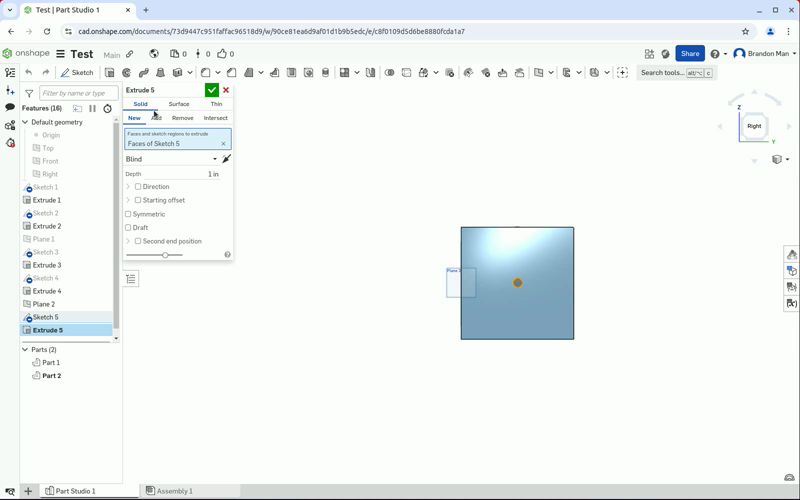
mouse_move(186, 120)
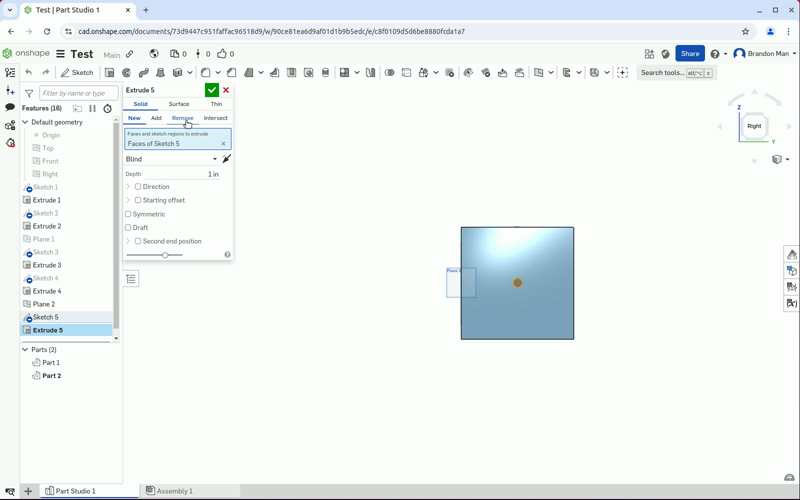
click(186, 120)
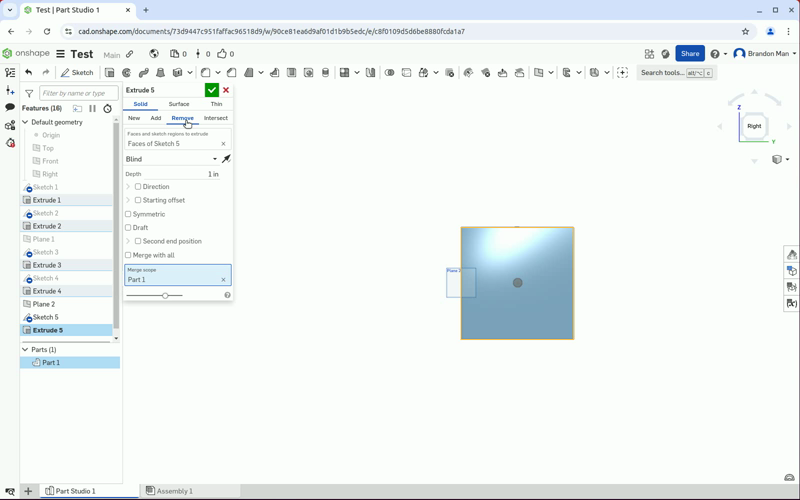
key(tab, 4)
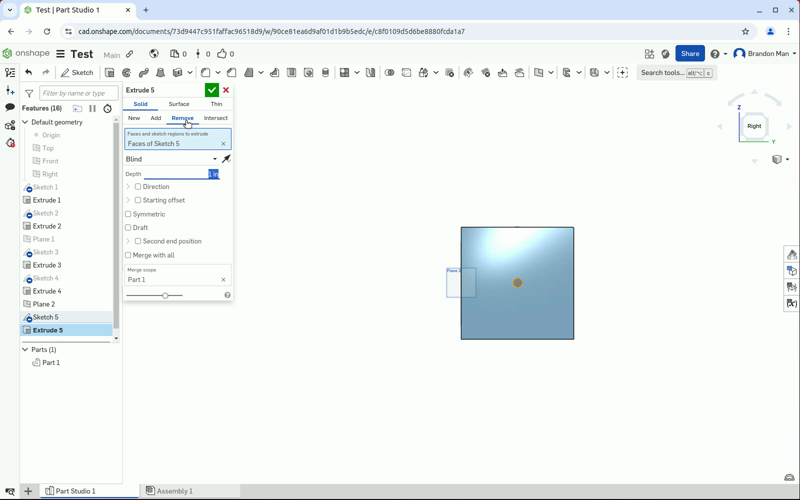
text(2.889)
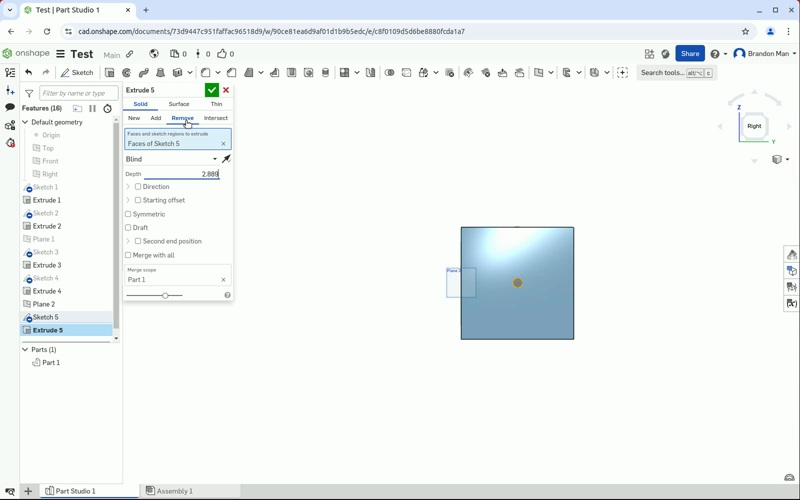
key(tab, 6)
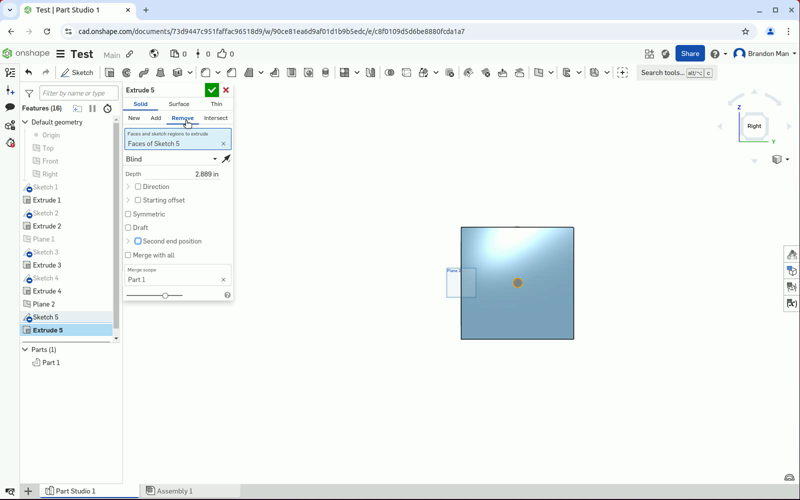
key(space)
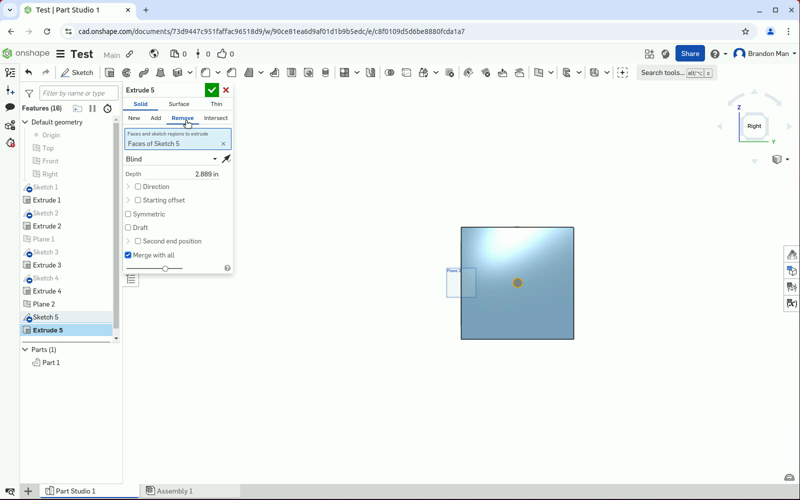
key(enter)
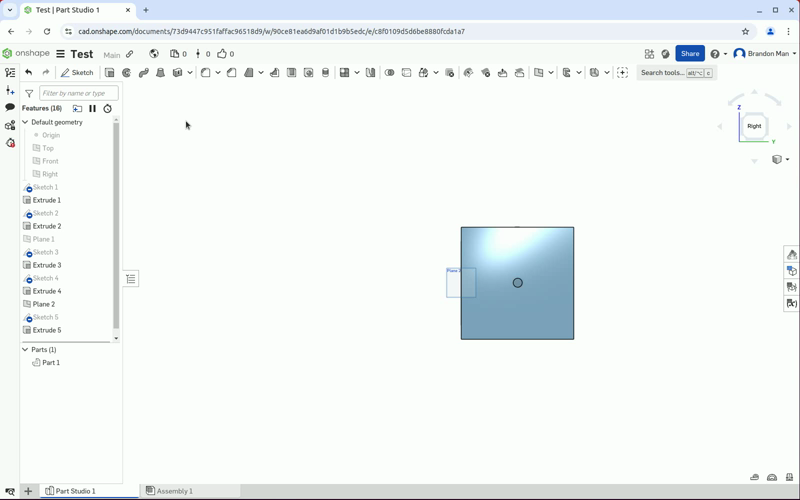
key(shift+h)
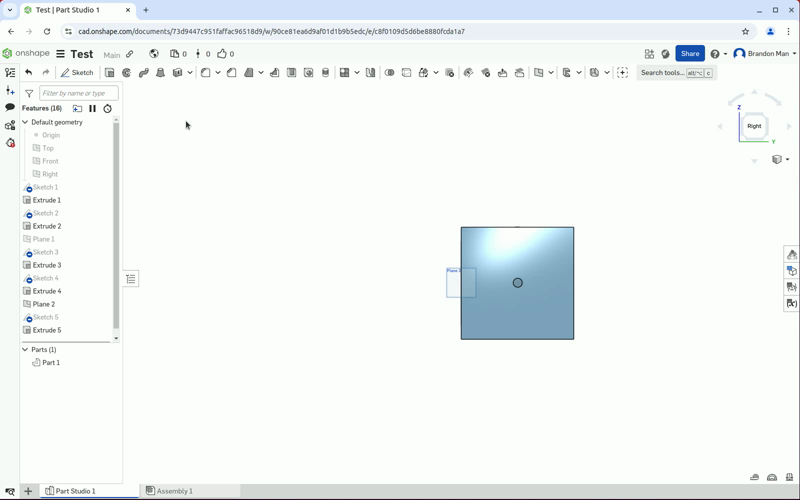
key(shift+h)
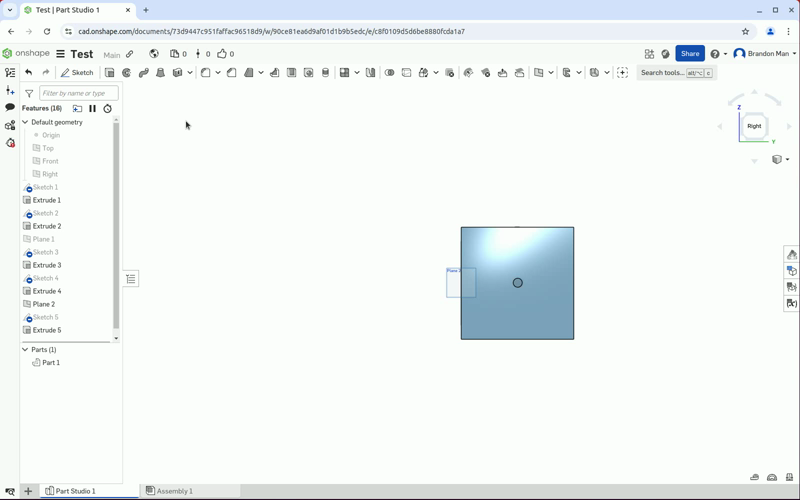
mouse_move(69, 189)
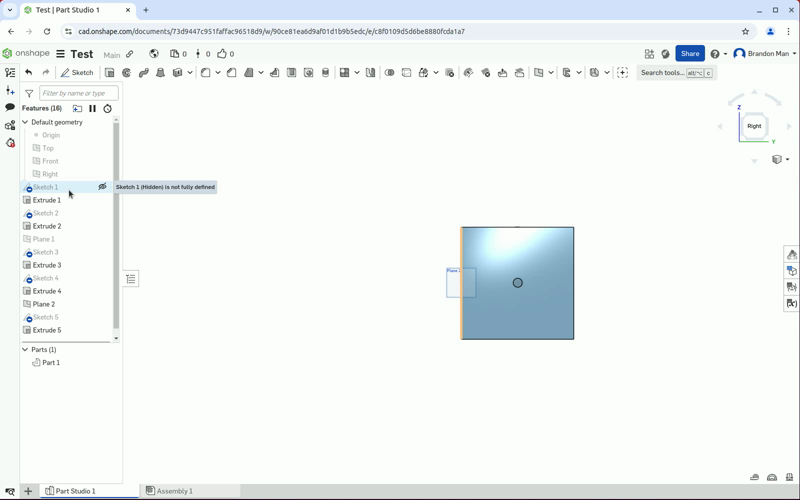
click(69, 189)
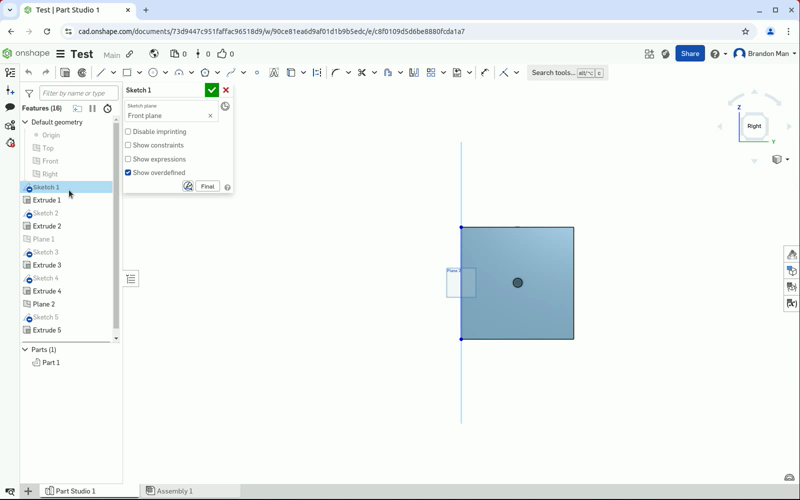
mouse_move(229, 92)
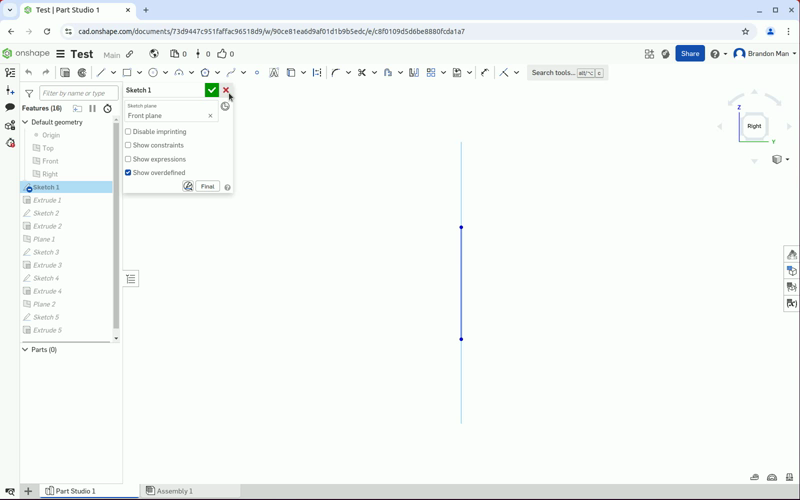
click(229, 92)
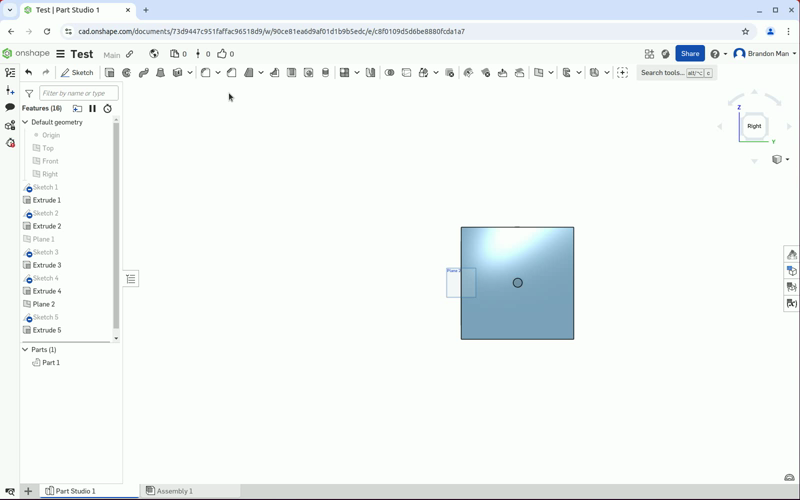
mouse_move(541, 75)
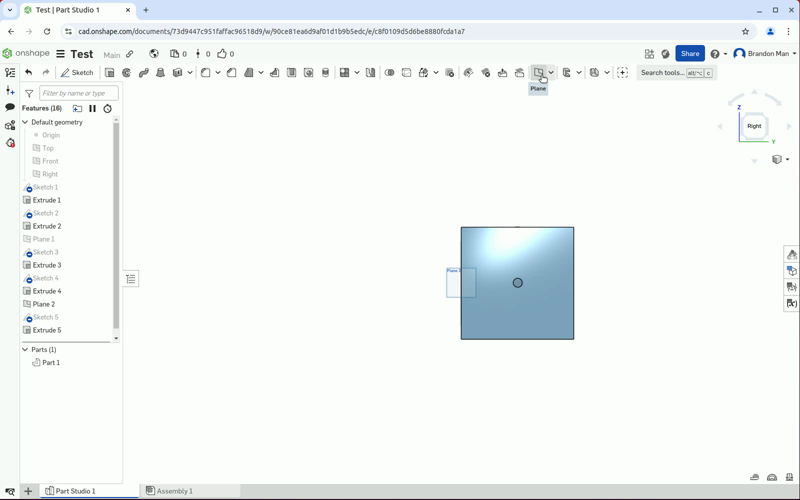
click(541, 75)
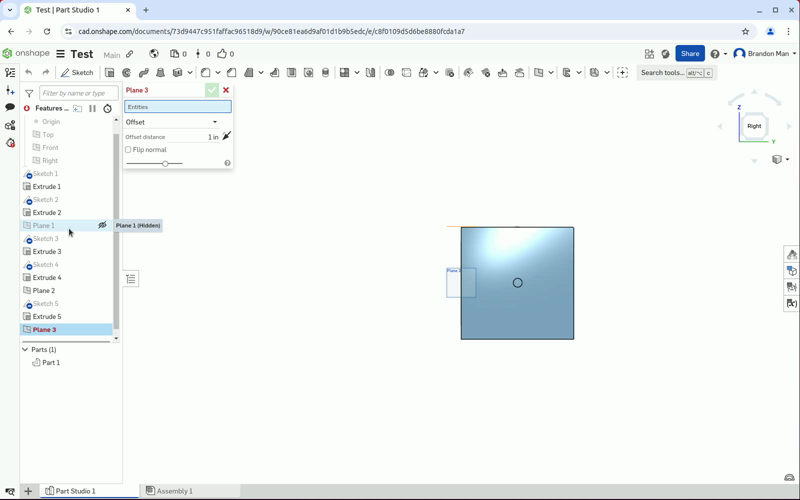
scroll(3)
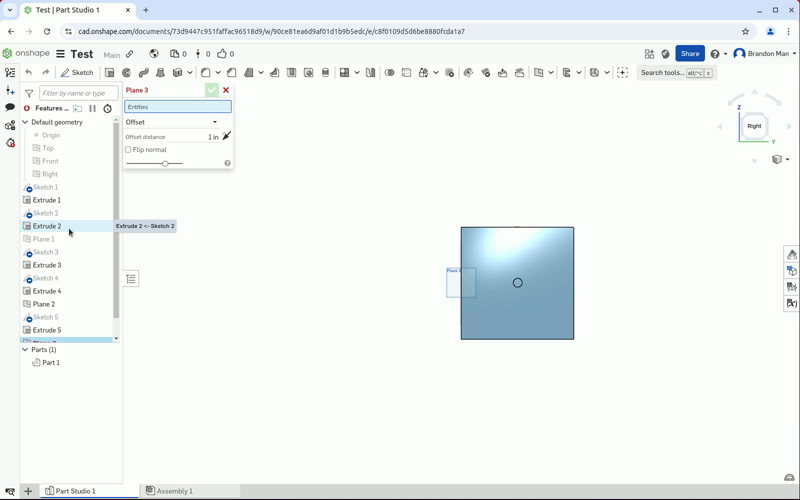
mouse_move(69, 176)
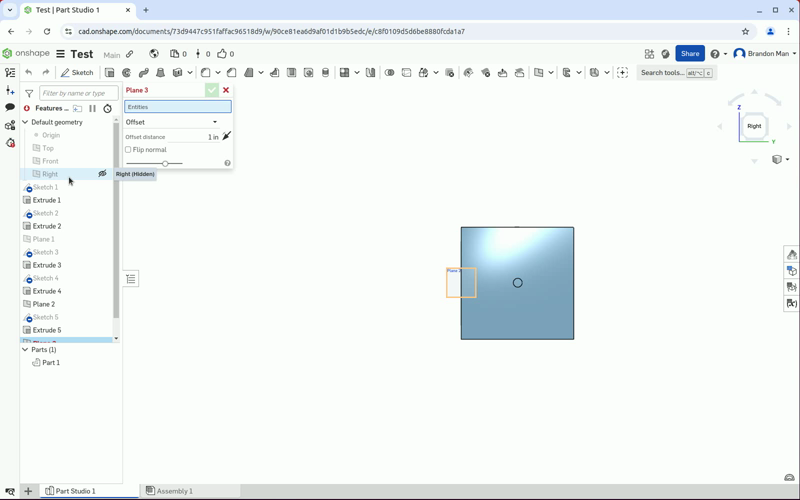
click(69, 176)
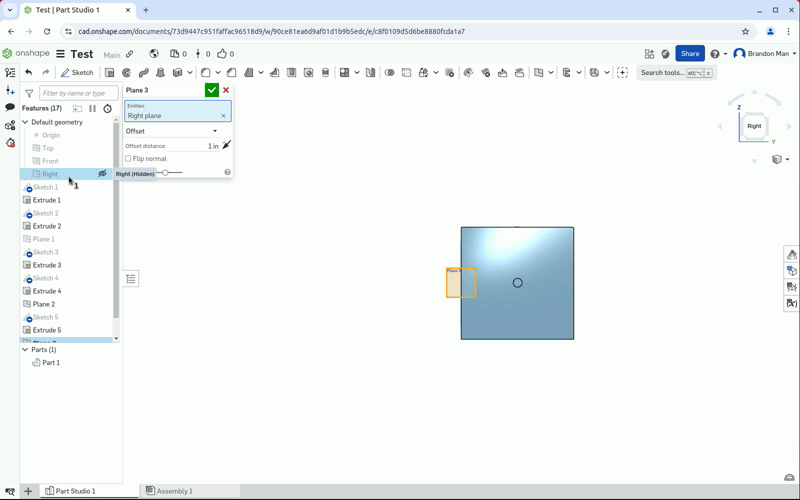
key(tab, 2)
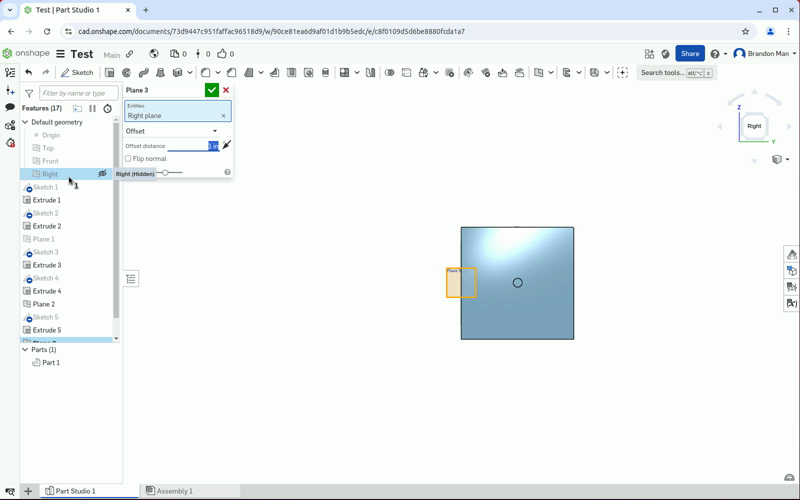
text(15.898)
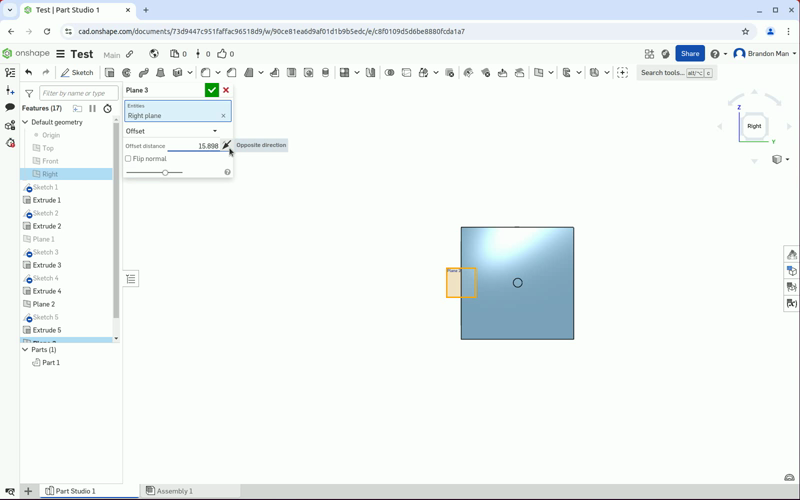
mouse_move(229, 147)
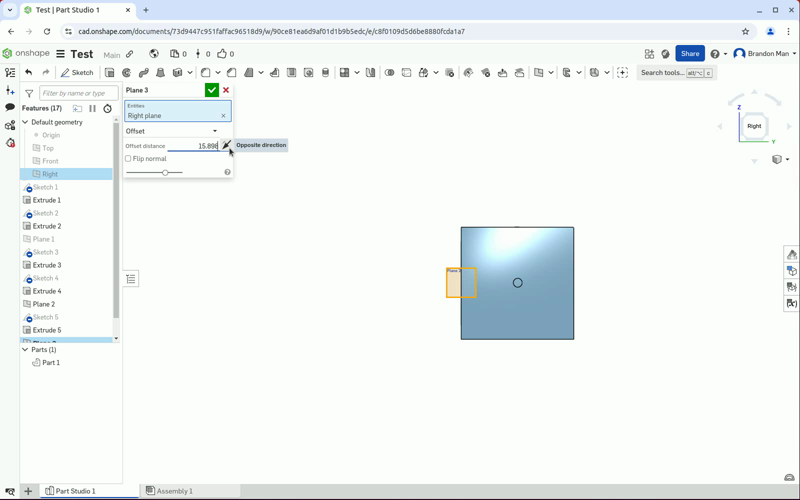
click(229, 147)
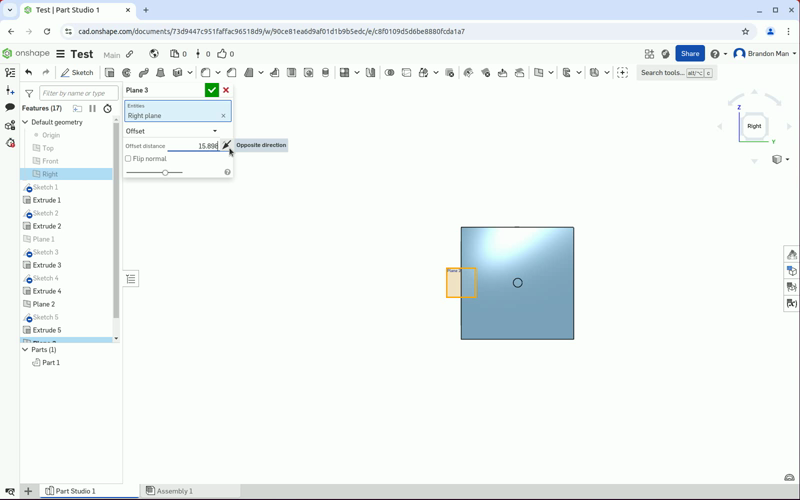
key(enter, 2)
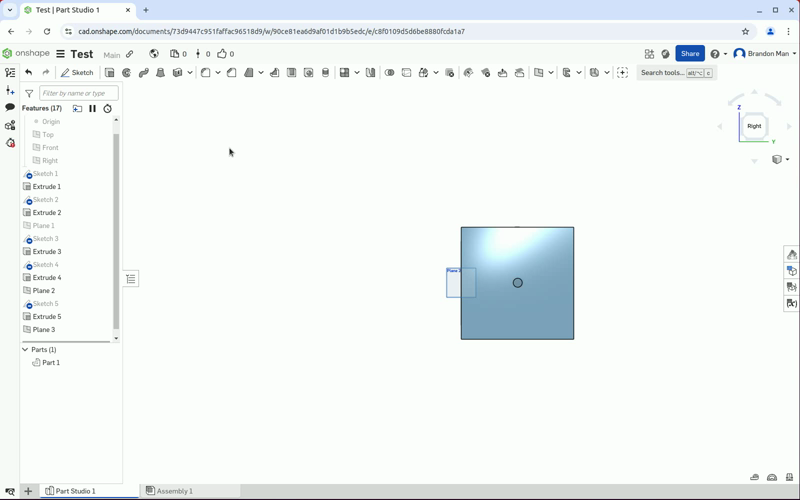
key(shift+s)
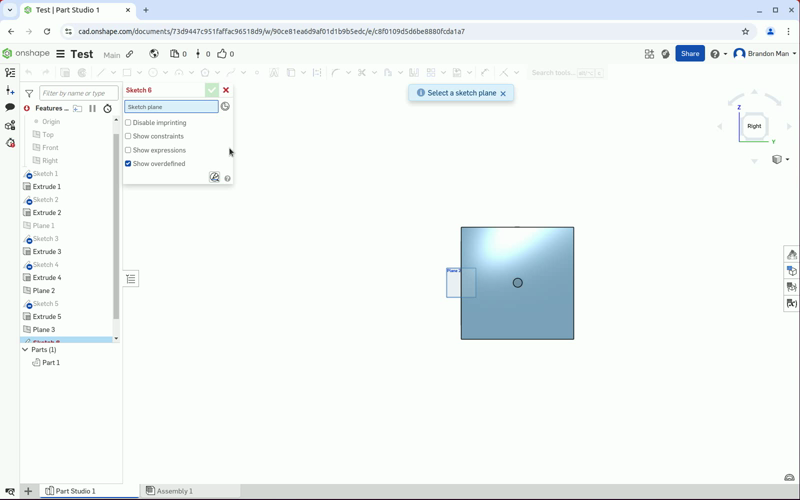
mouse_move(69, 319)
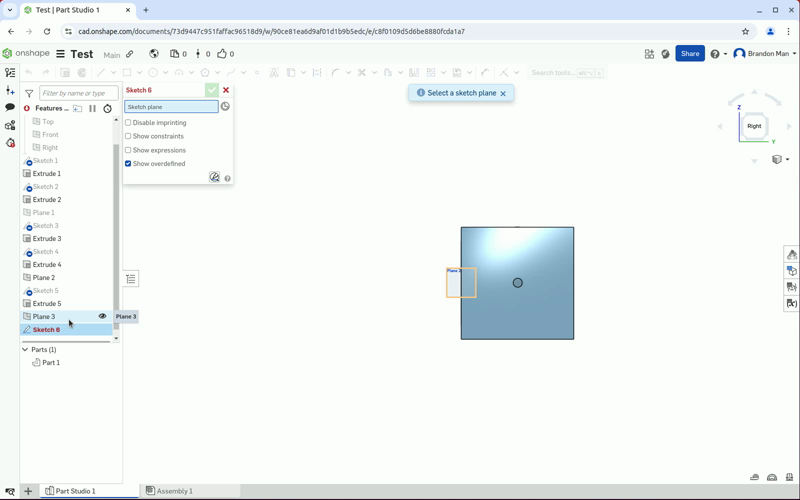
click(69, 319)
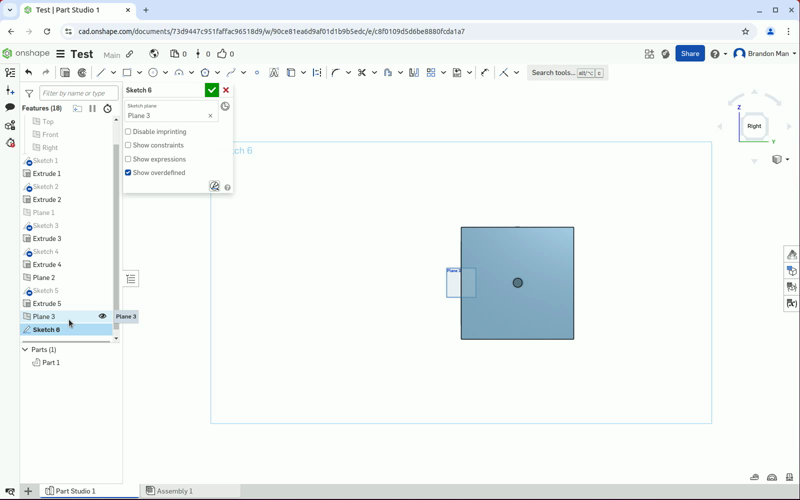
mouse_move(73, 352)
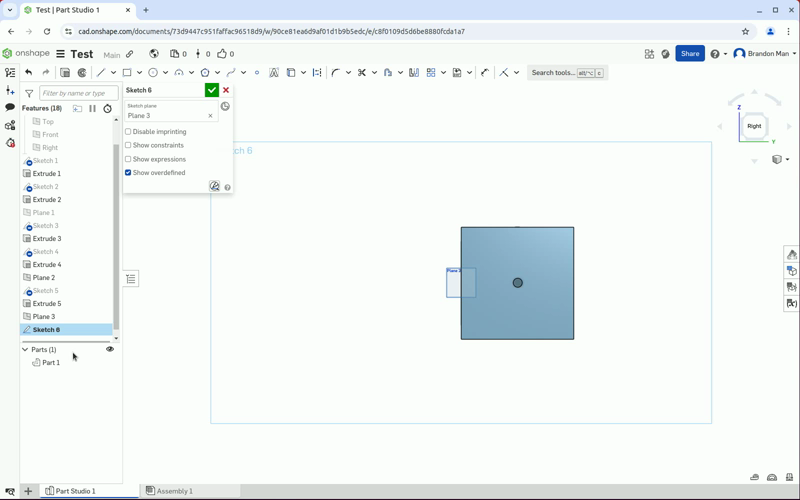
key(y)
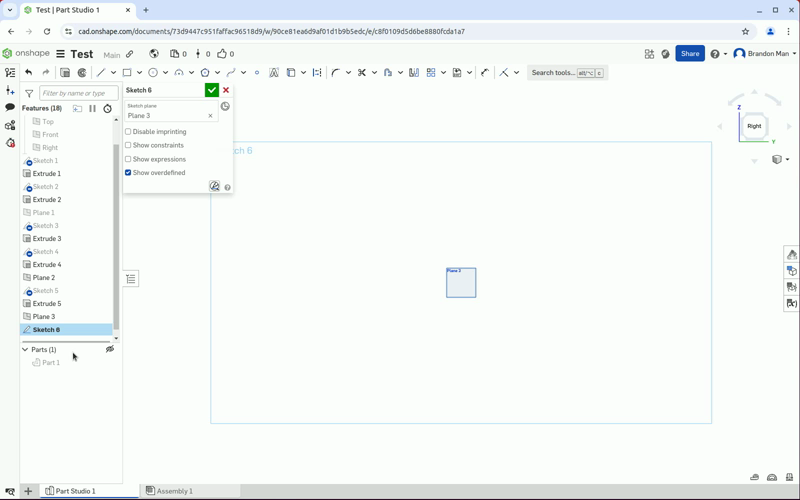
key(c)
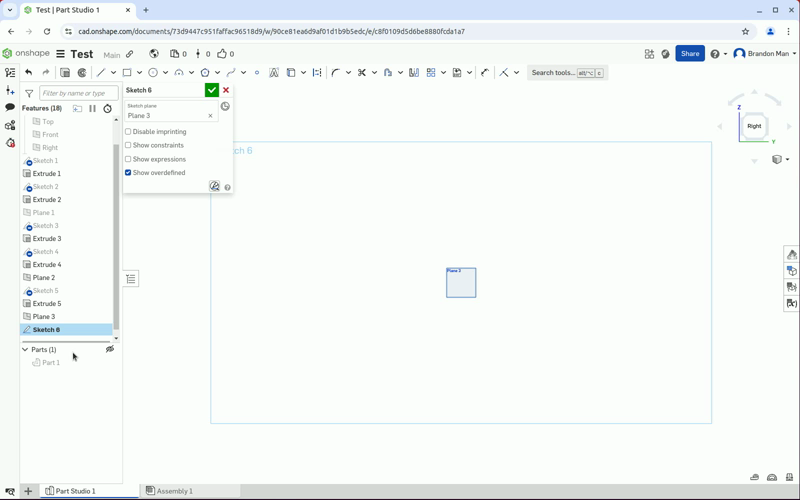
key_down(shift)
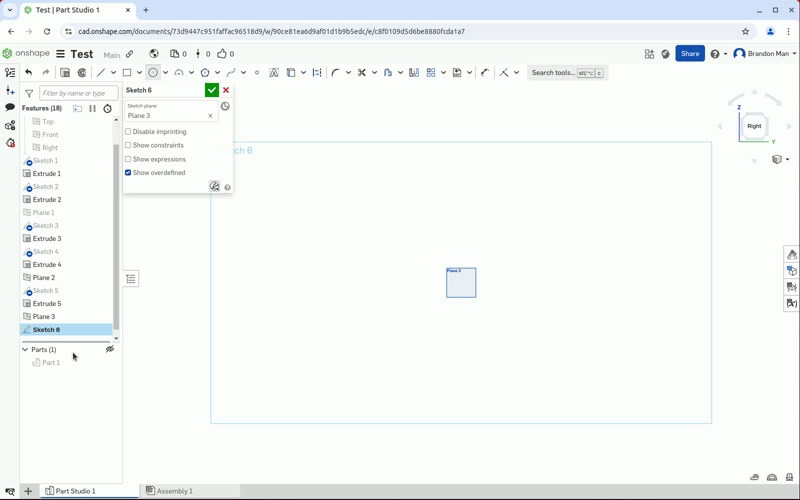
mouse_move(517, 282)
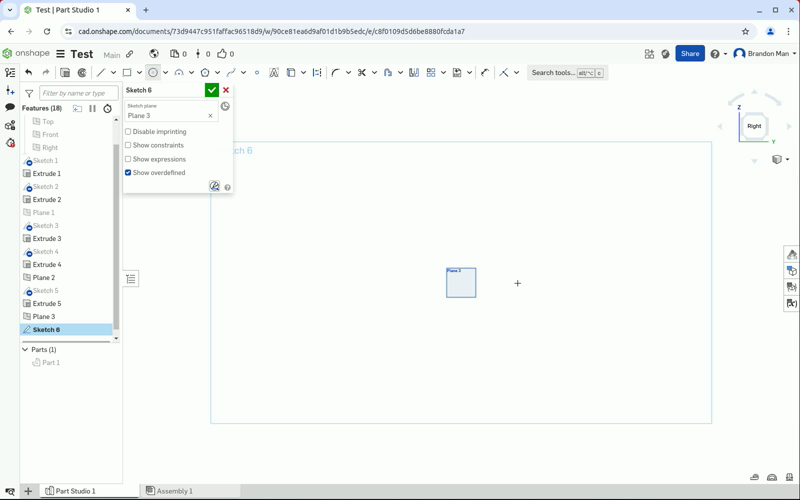
click(517, 282)
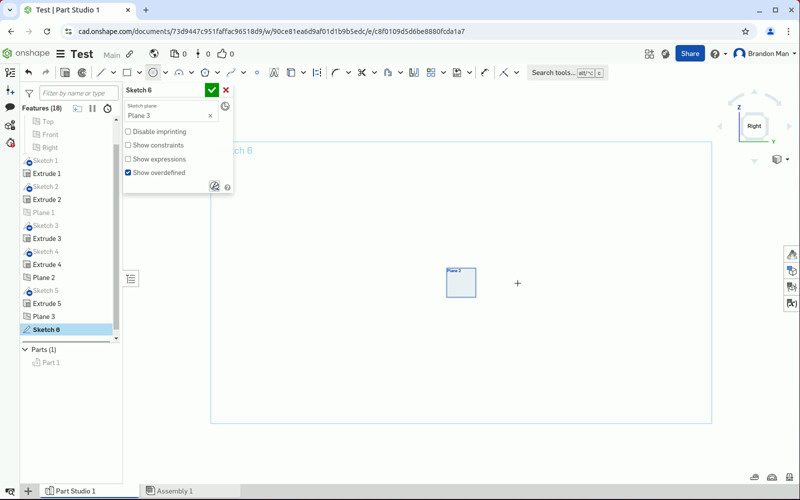
key_up(shift)
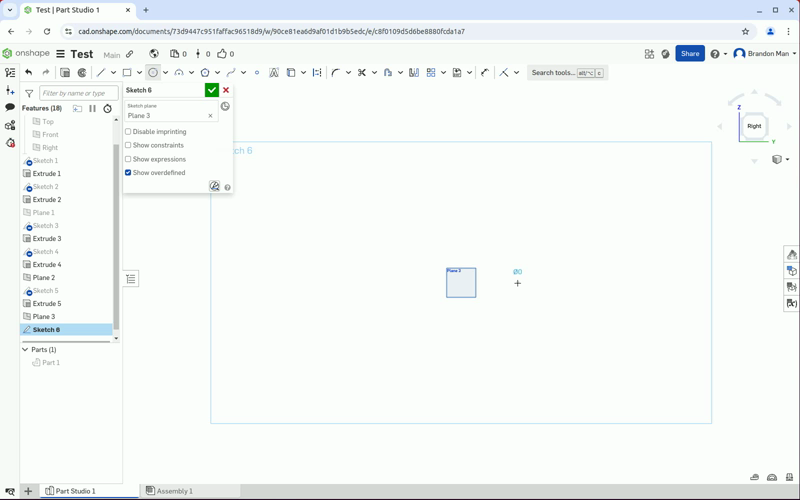
mouse_move(522, 282)
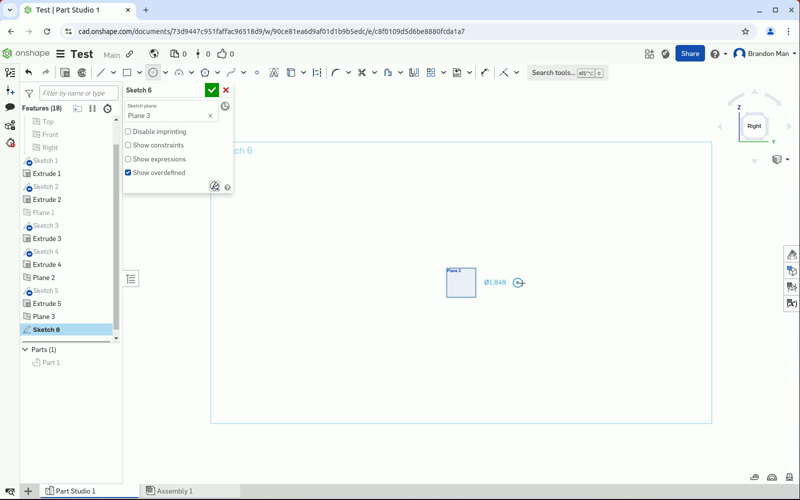
click(522, 282)
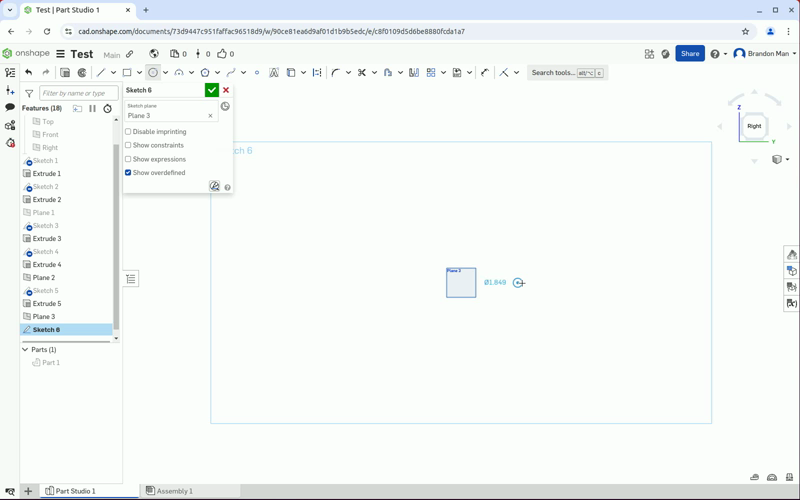
key(esc)
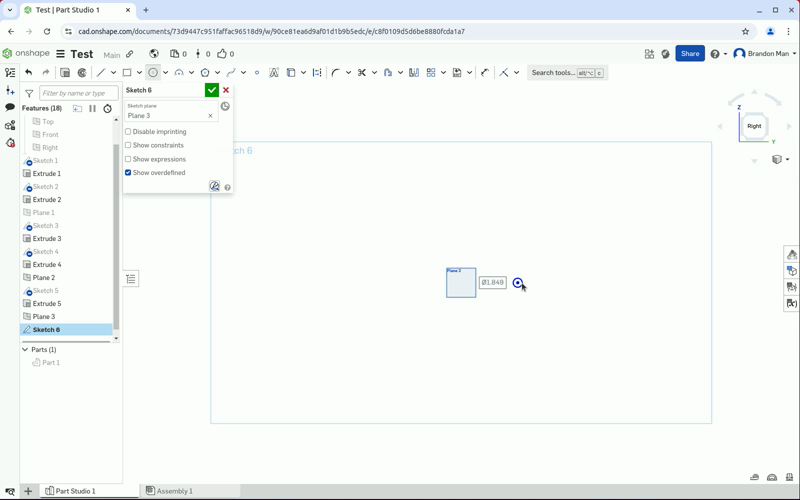
mouse_move(515, 285)
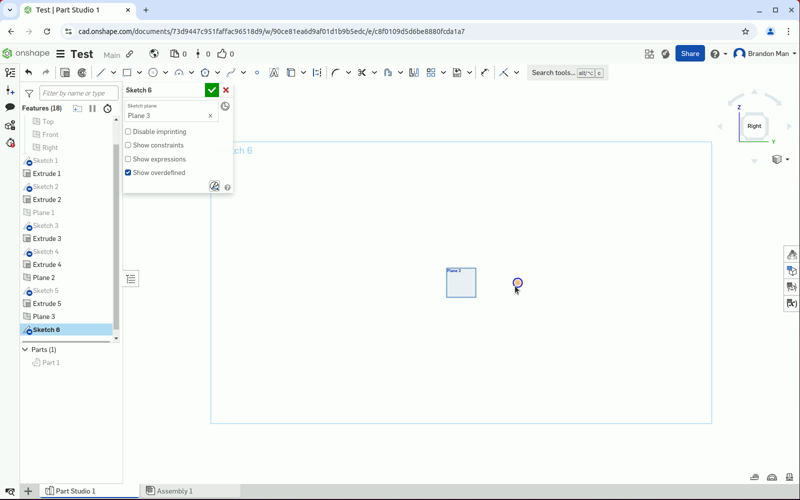
scroll(6)
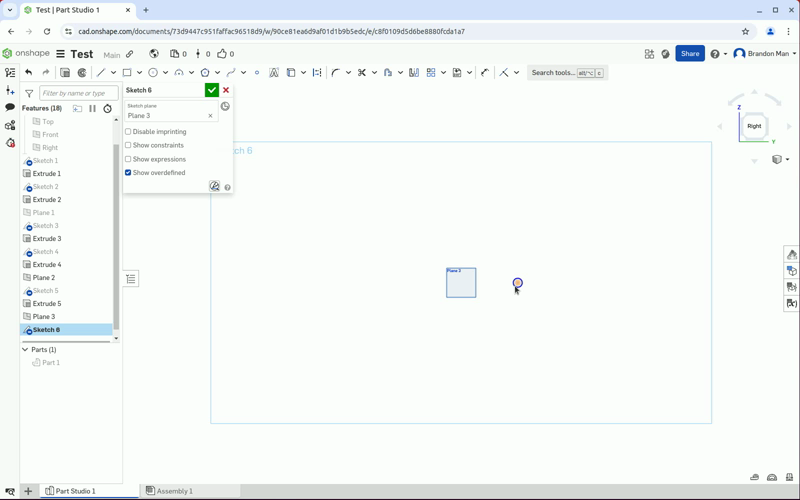
scroll(6)
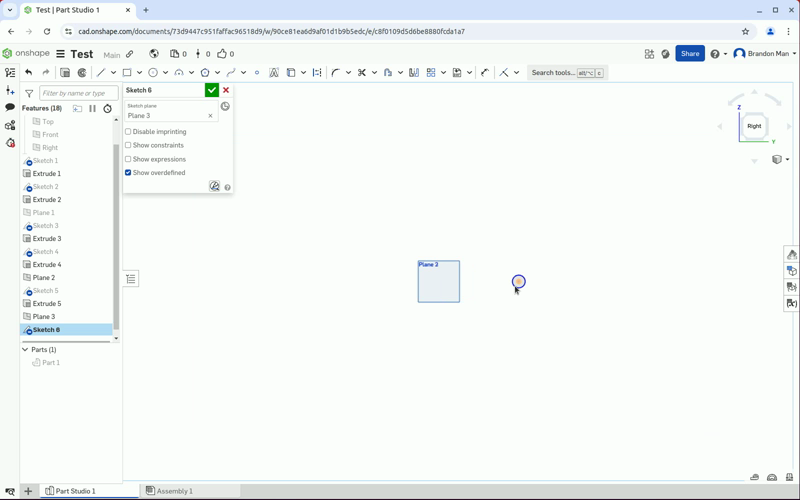
scroll(6)
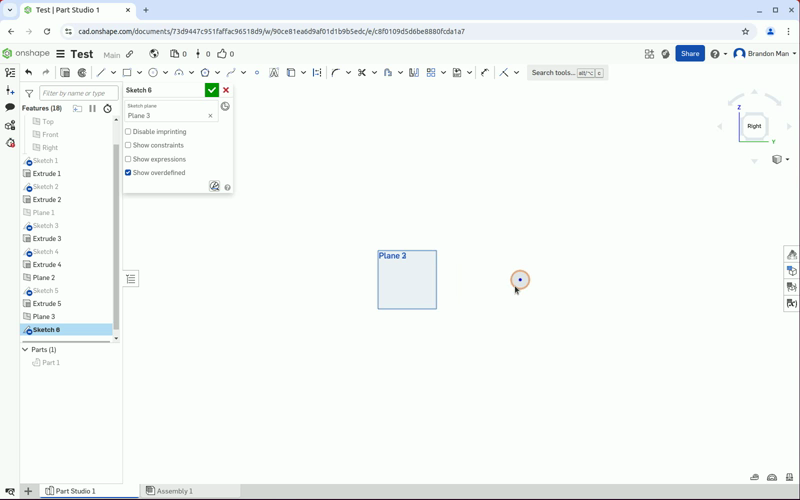
scroll(6)
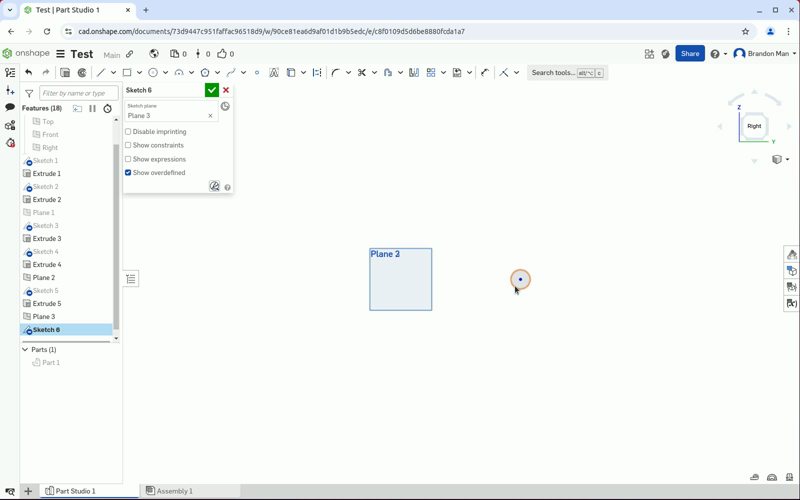
scroll(6)
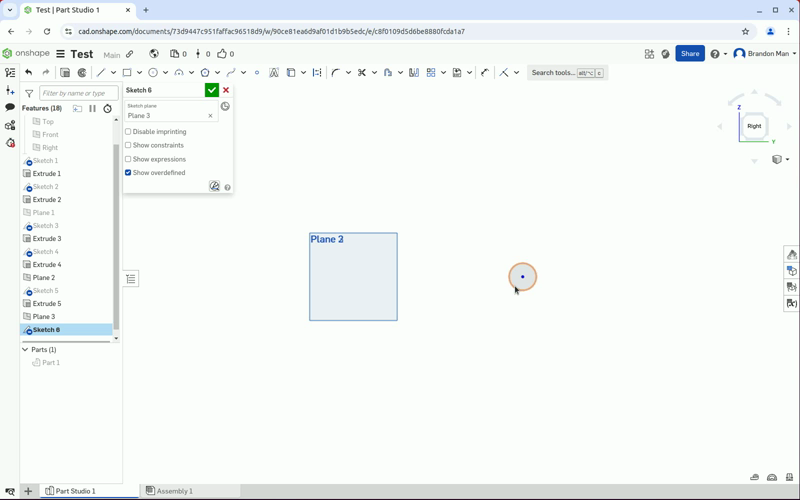
scroll(6)
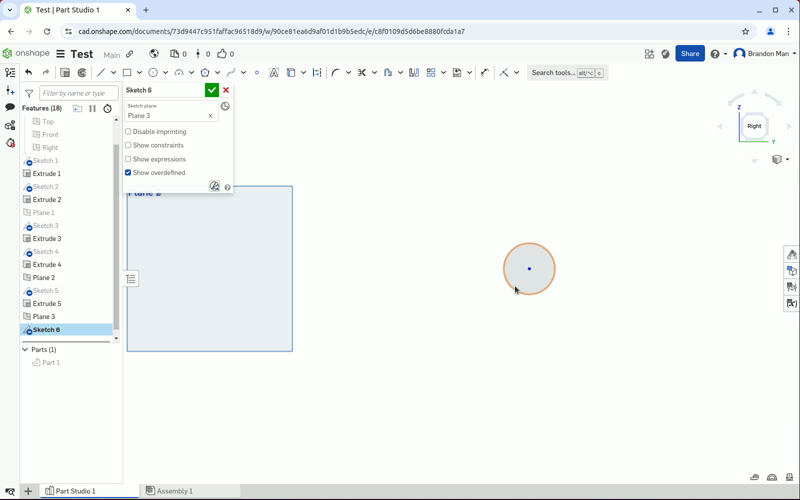
scroll(6)
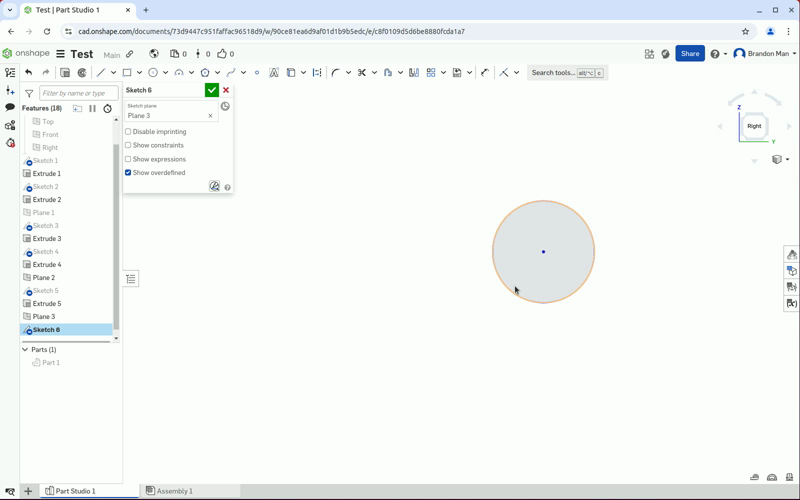
click(515, 285)
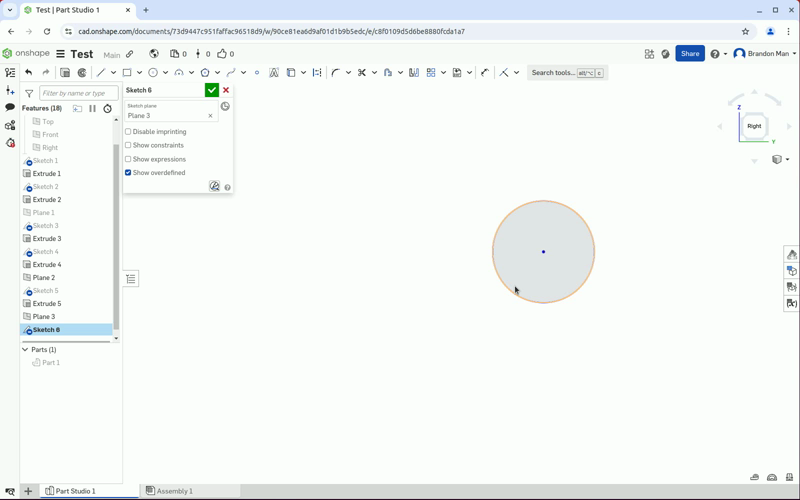
scroll(-6)
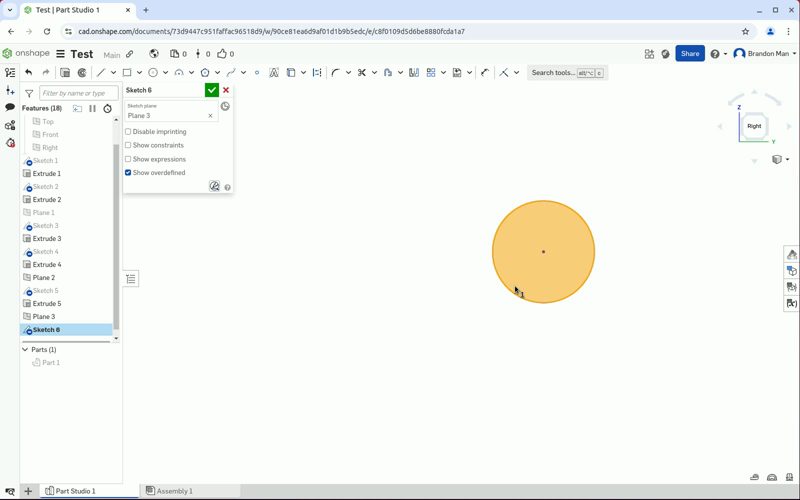
scroll(-6)
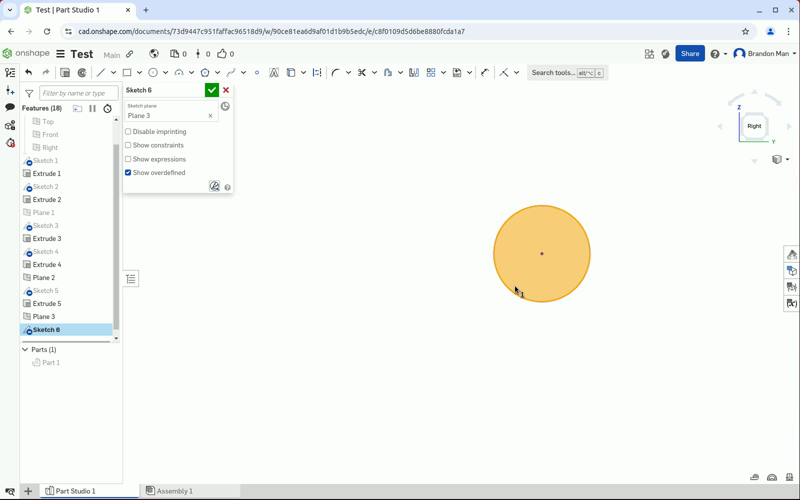
scroll(-6)
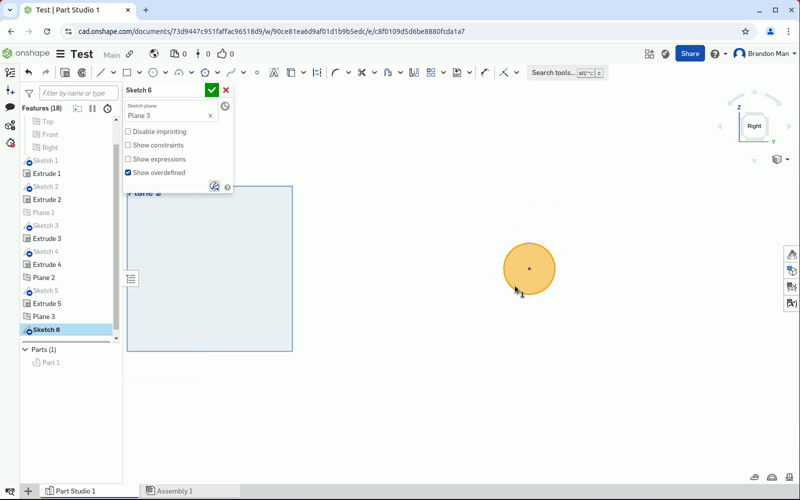
scroll(-6)
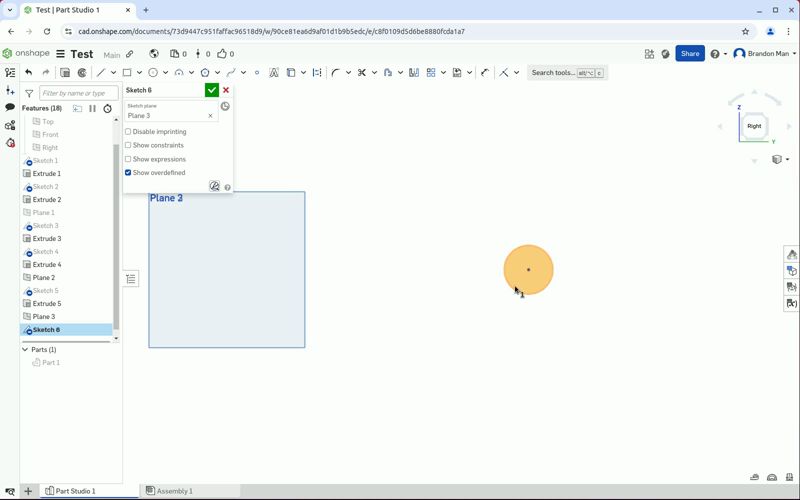
scroll(-6)
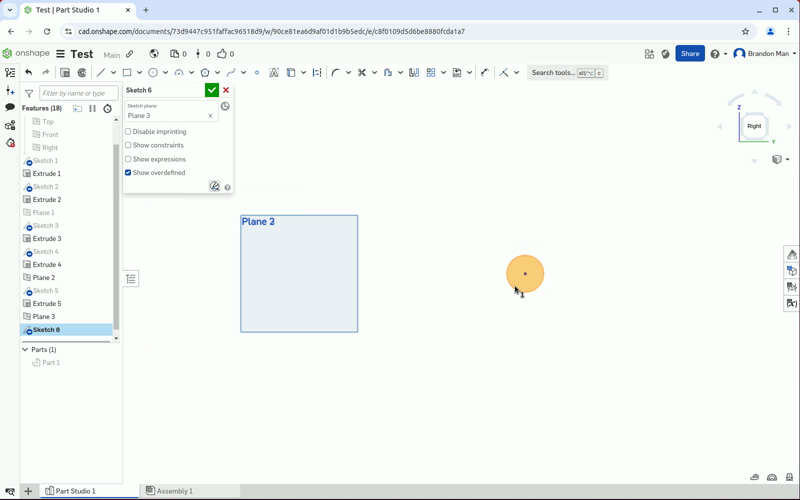
scroll(-6)
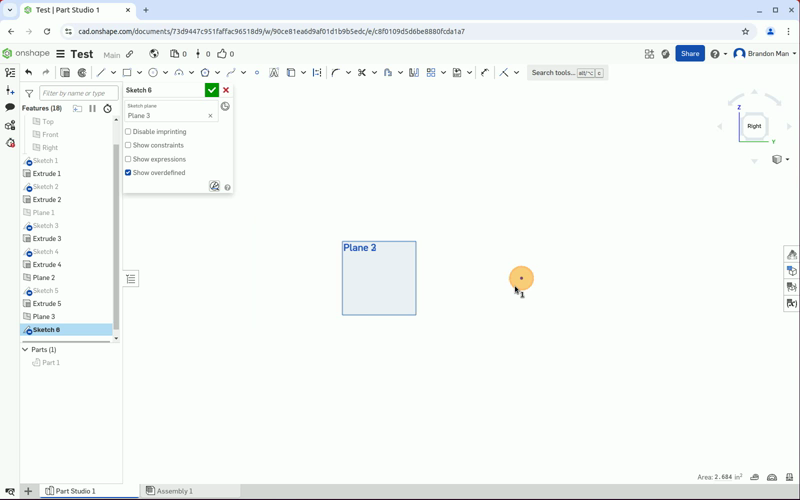
scroll(-6)
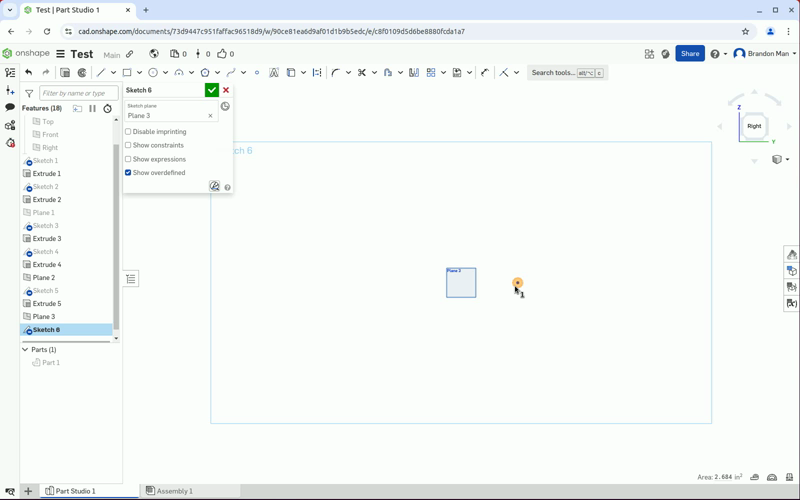
mouse_move(73, 352)
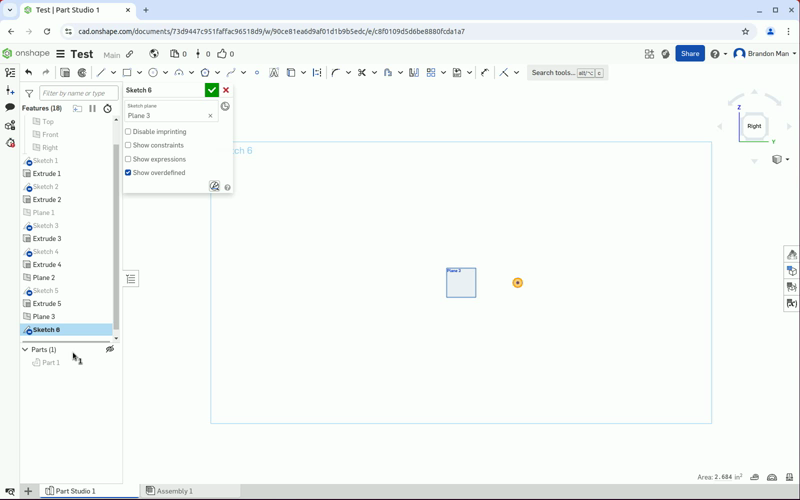
key(shift+y)
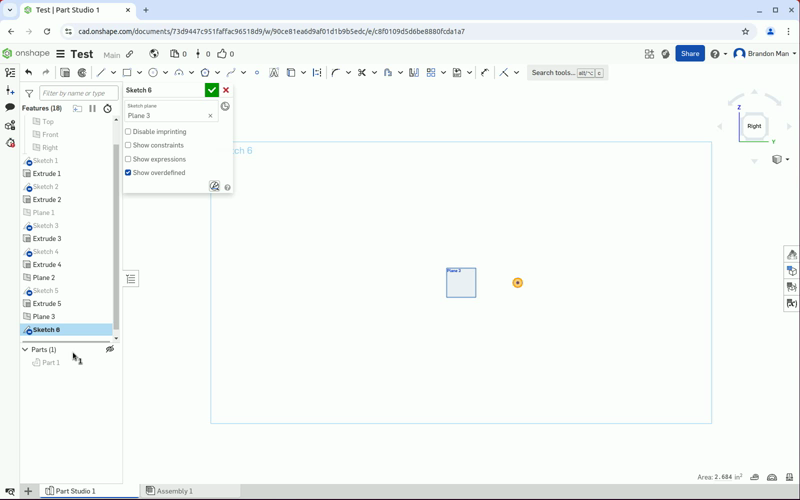
key(shift+e)
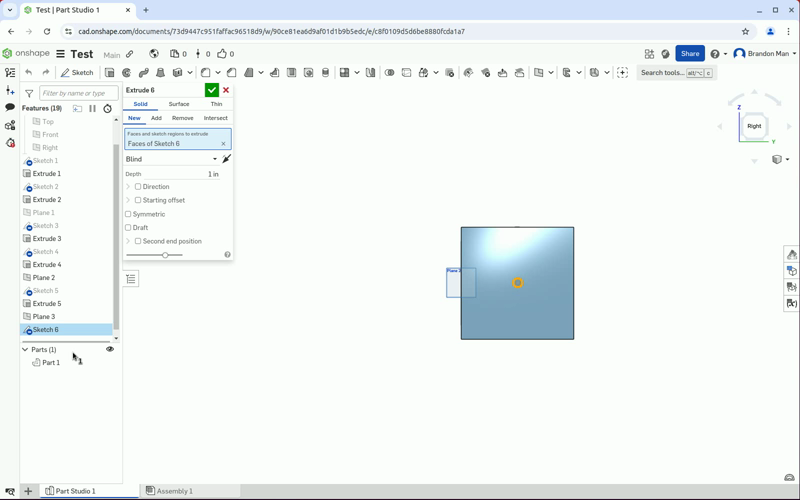
mouse_move(143, 106)
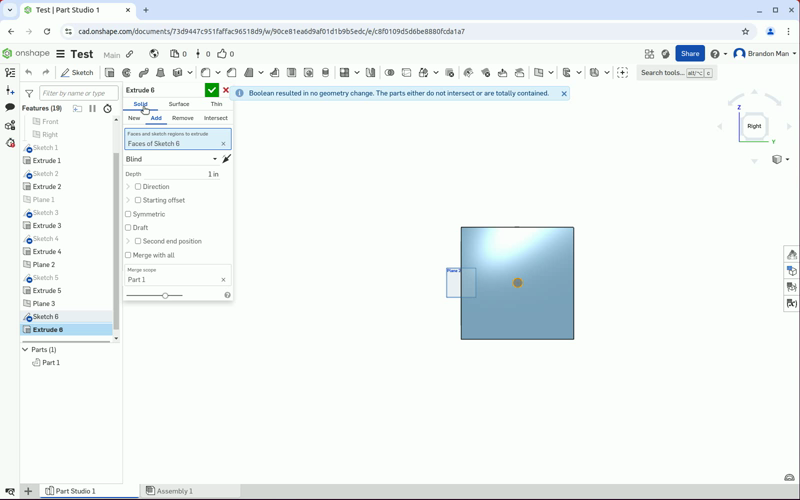
click(143, 106)
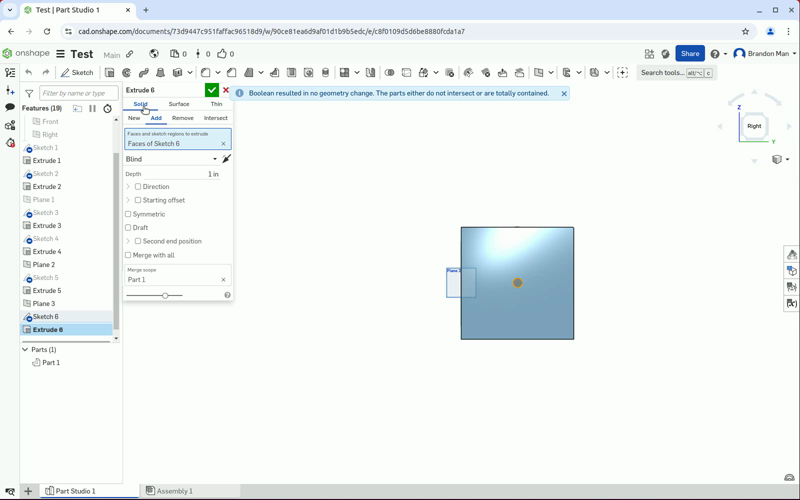
mouse_move(186, 120)
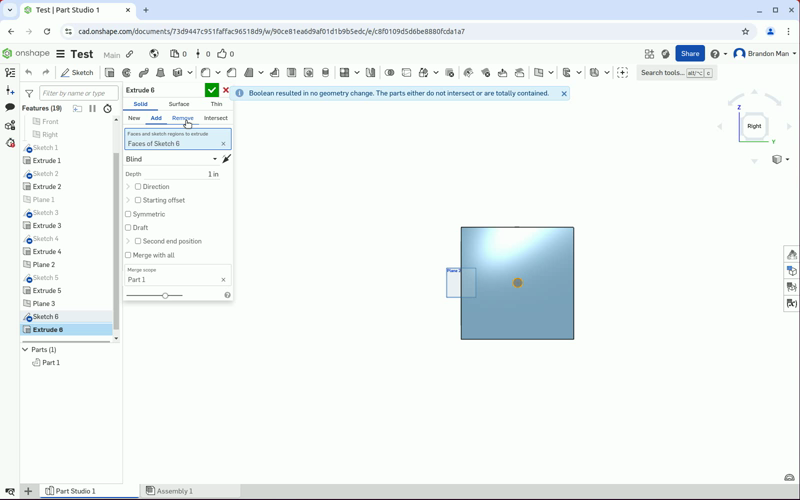
click(186, 120)
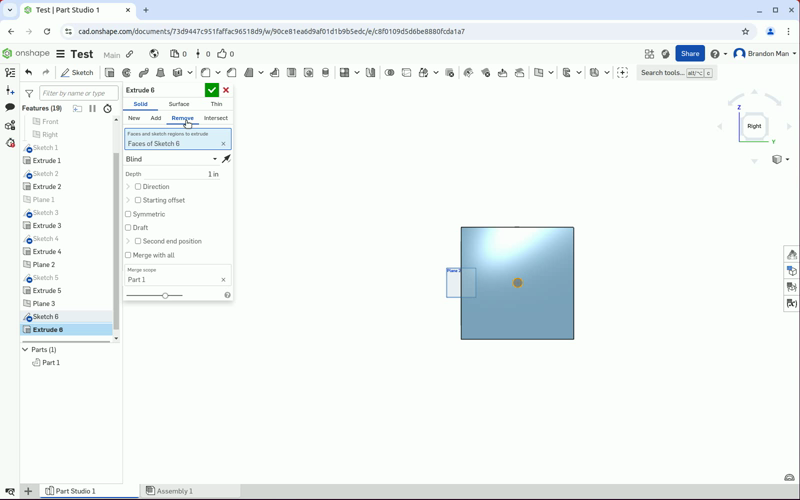
key(tab, 4)
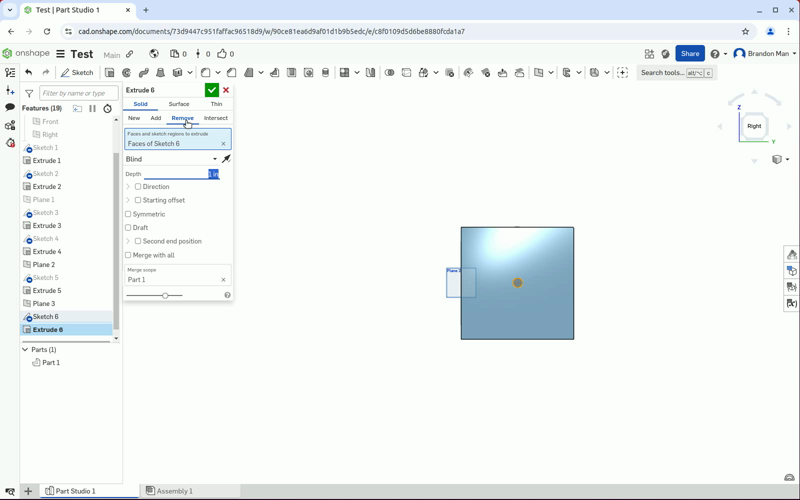
text(2.889)
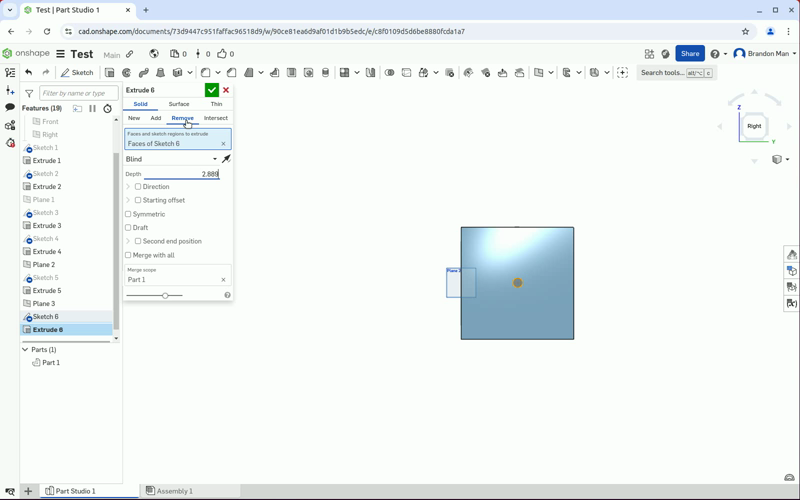
key(tab, 6)
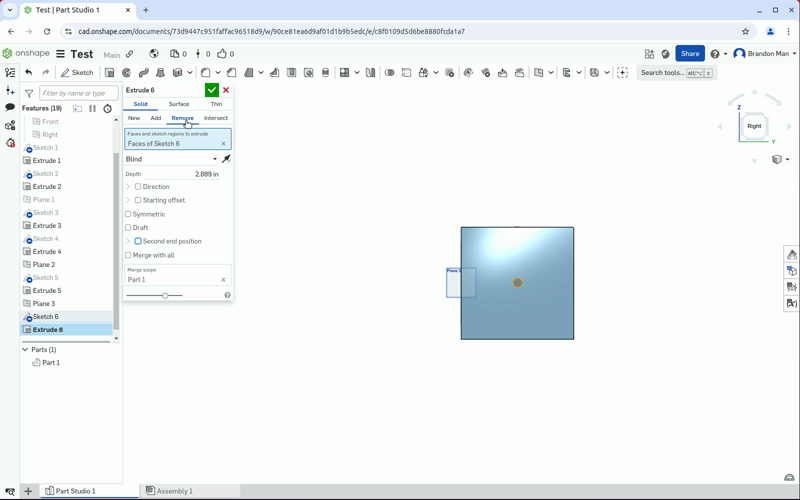
key(space)
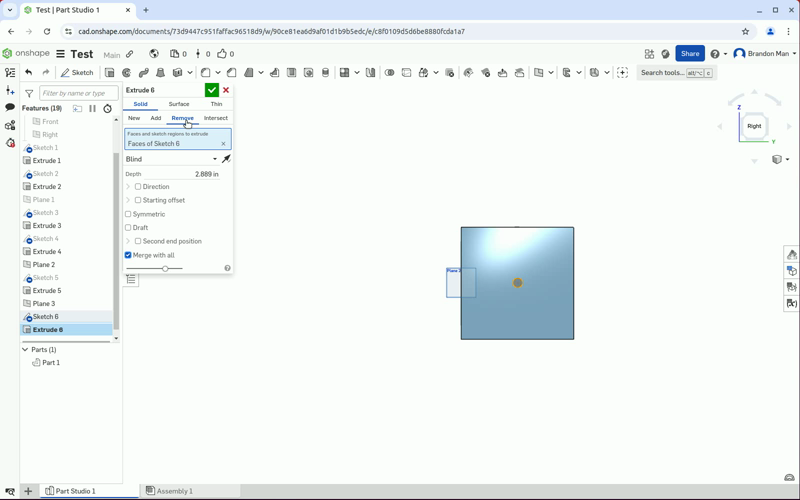
key(enter)
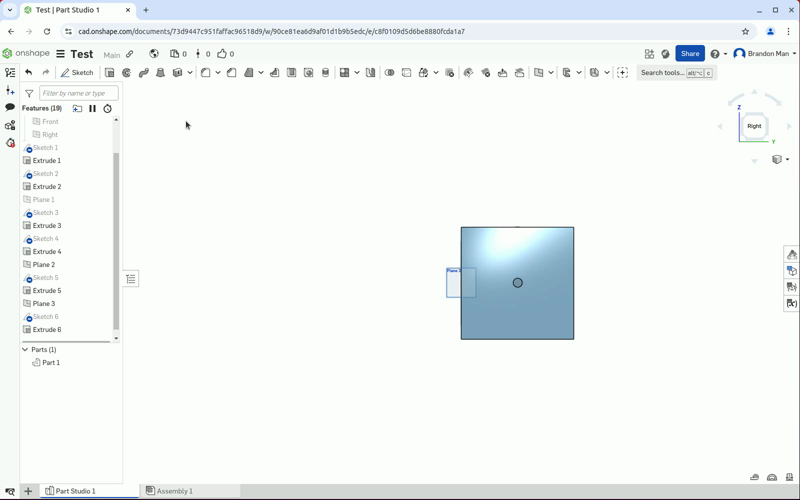
key(shift+h)
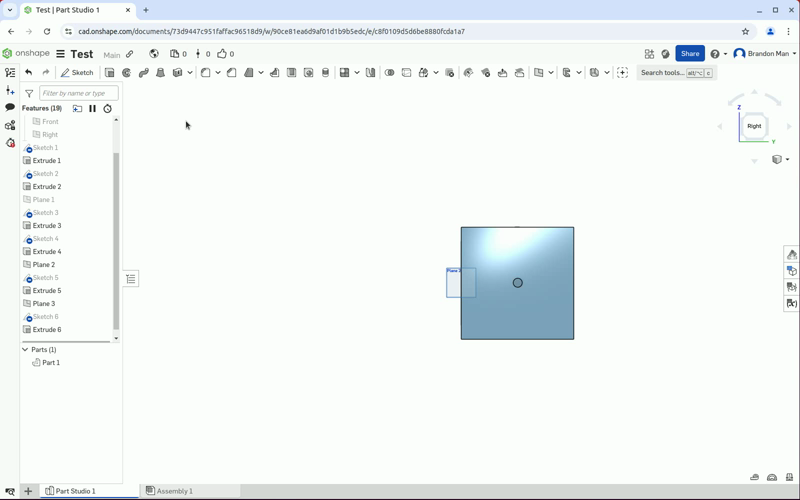
key(shift+h)
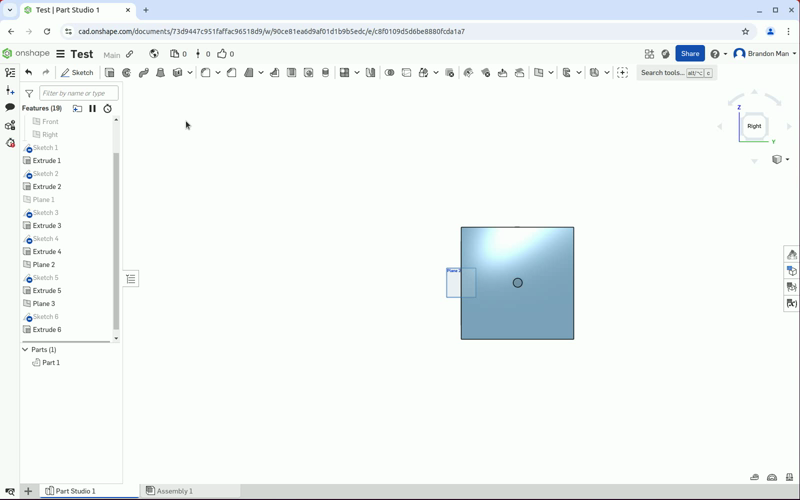
mouse_move(69, 150)
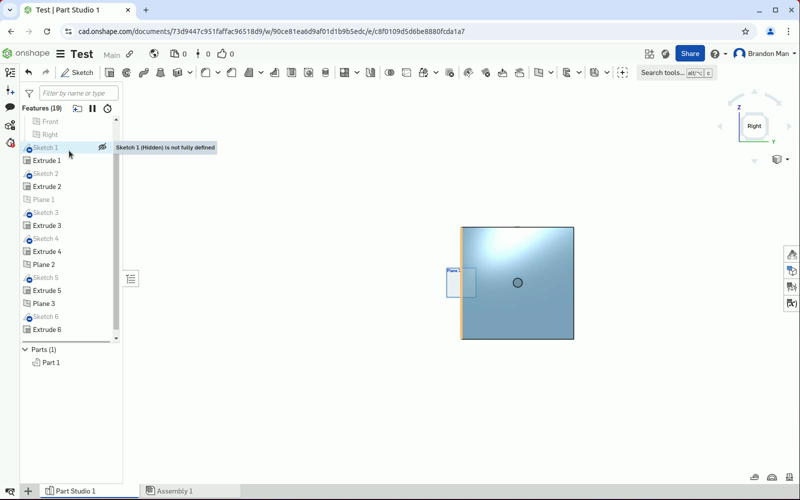
click(69, 150)
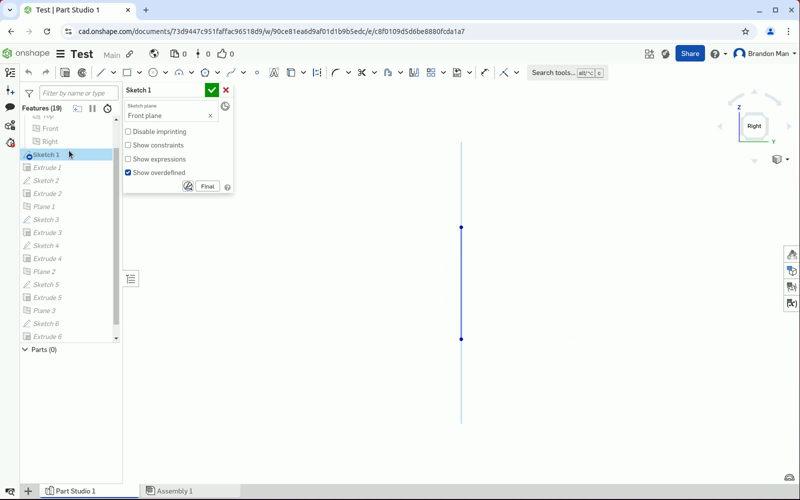
mouse_move(229, 92)
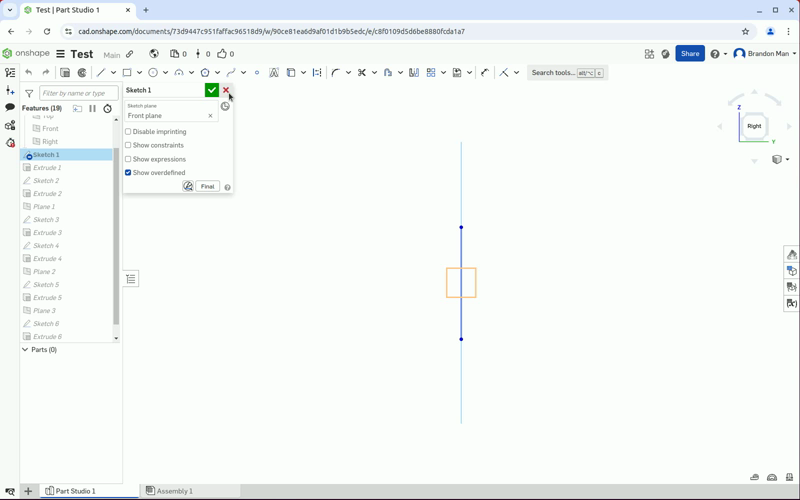
click(229, 92)
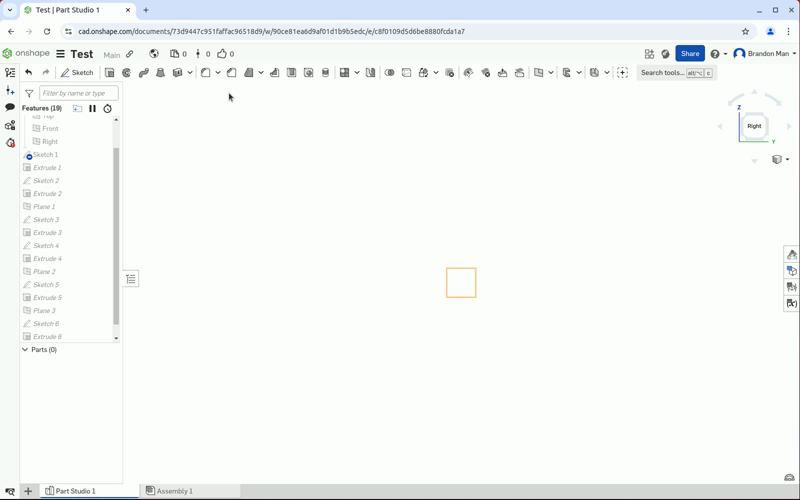
mouse_move(73, 352)
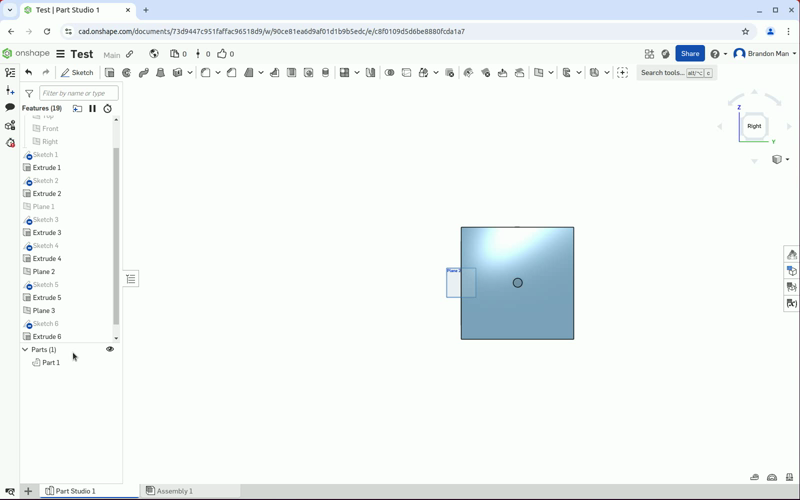
key(y)
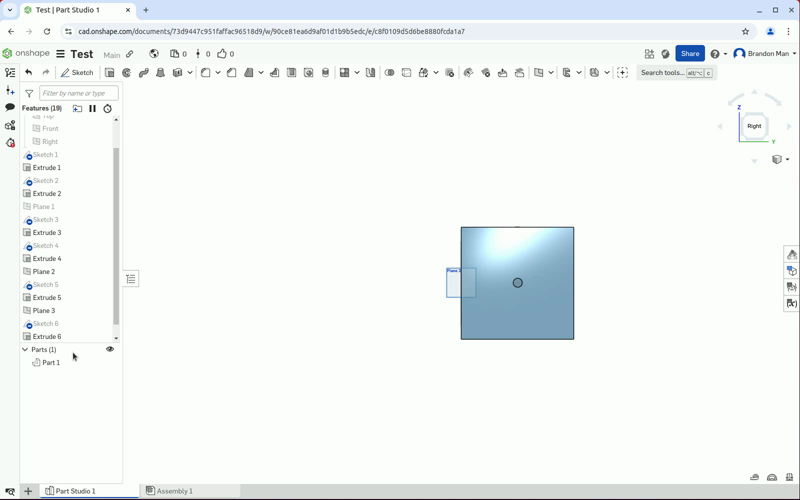
key(shift+p)
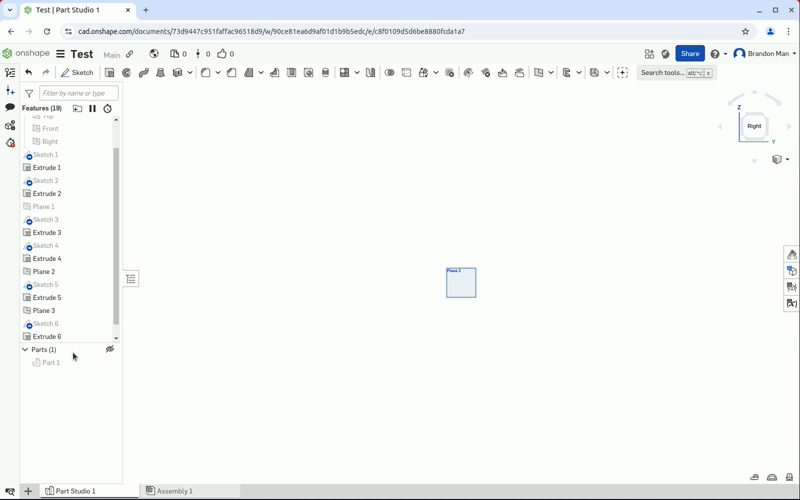
key(space)
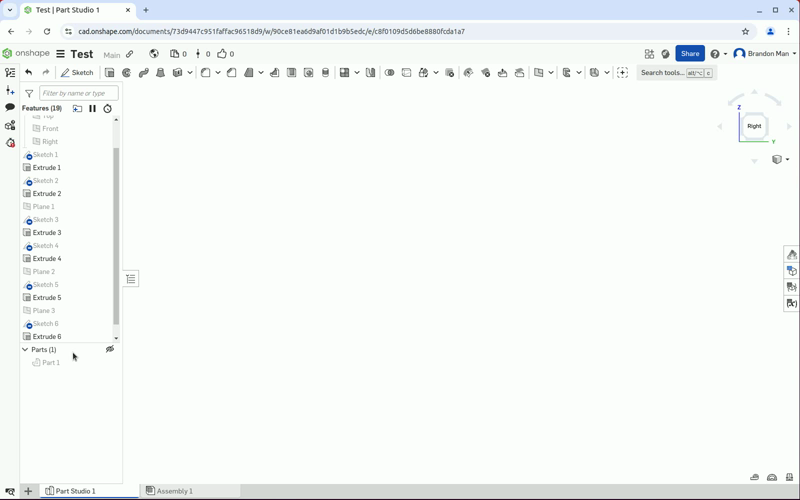
key_down(shift)
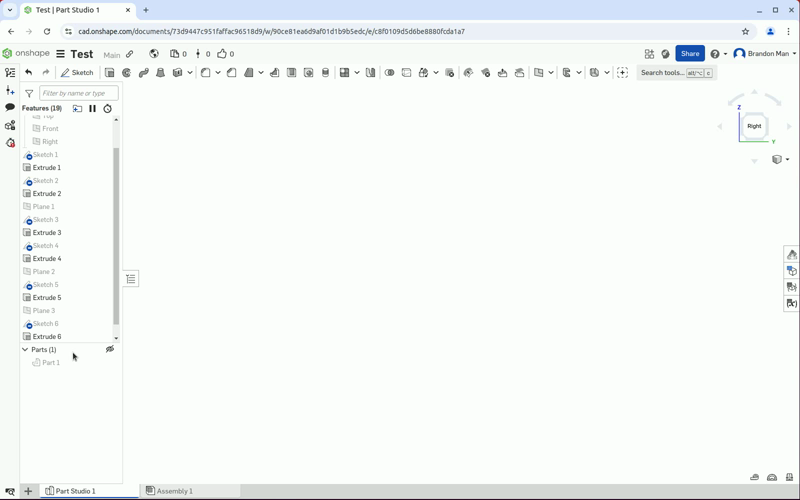
key(right)
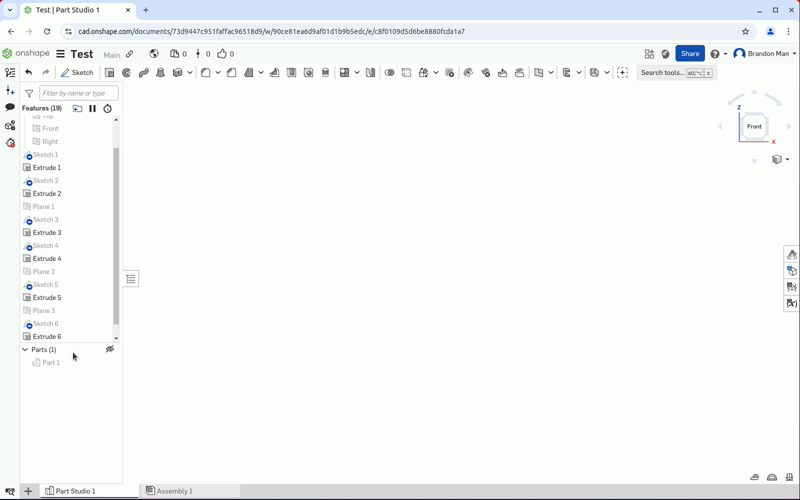
key_up(shift)
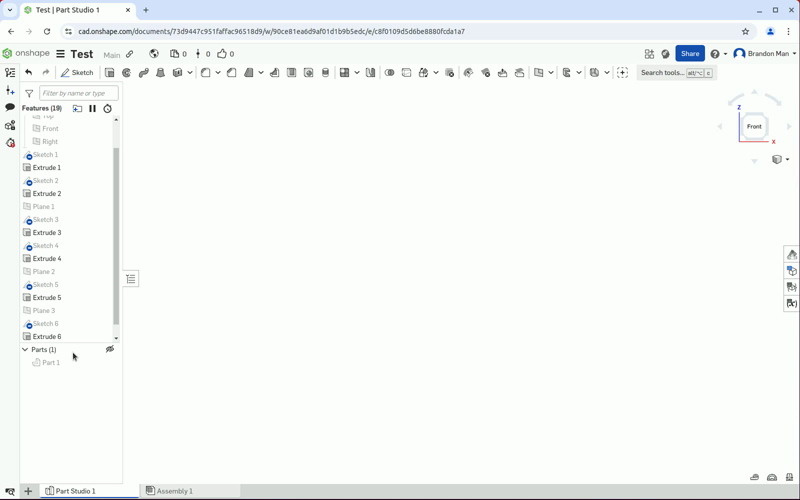
mouse_move(73, 352)
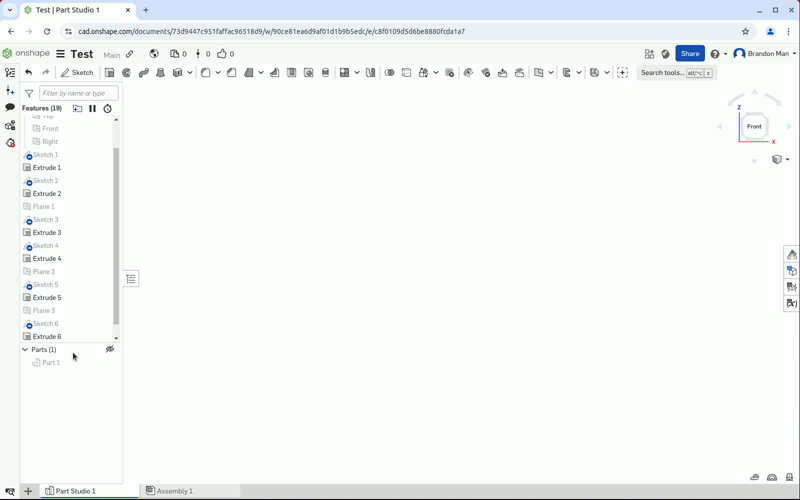
key(shift+y)
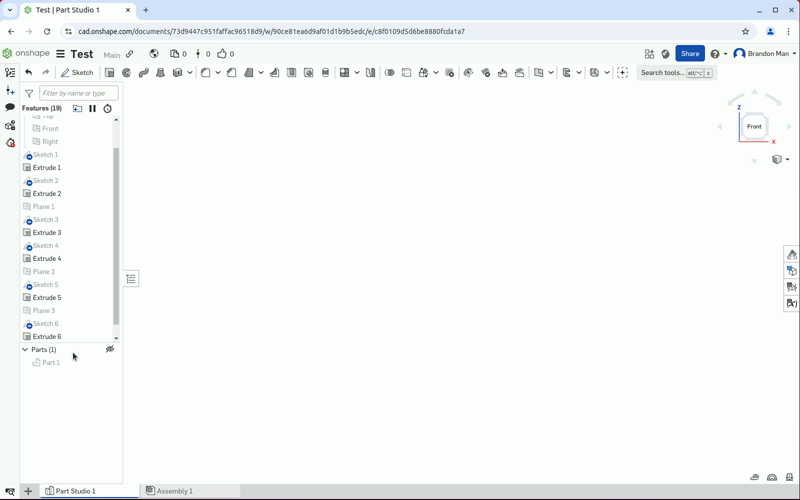
key(shift+s)
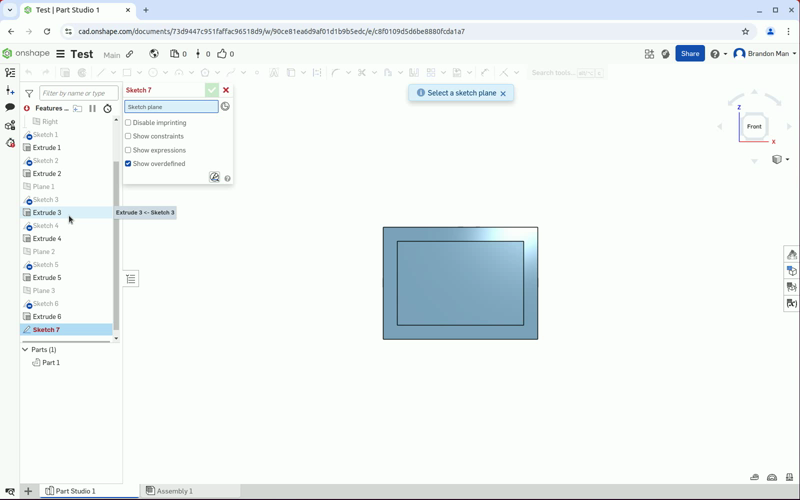
scroll(3)
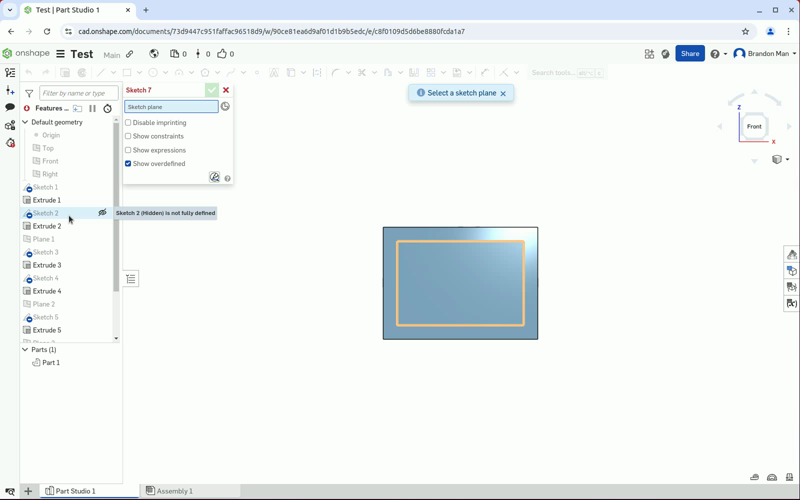
mouse_move(69, 163)
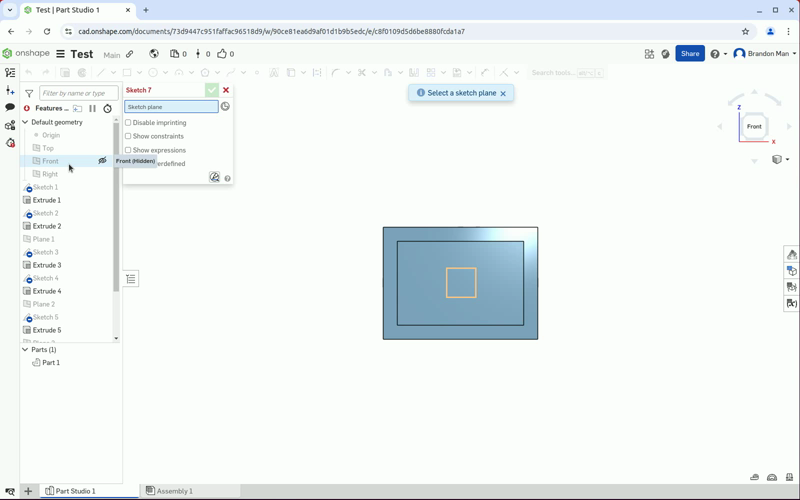
click(69, 163)
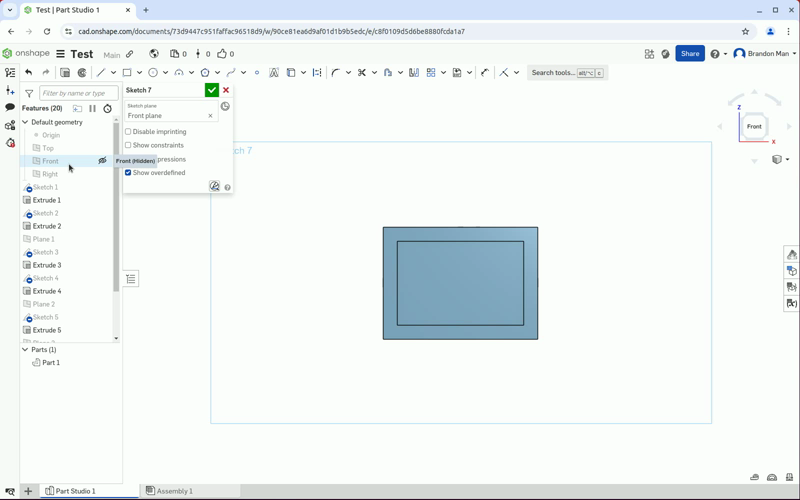
mouse_move(73, 352)
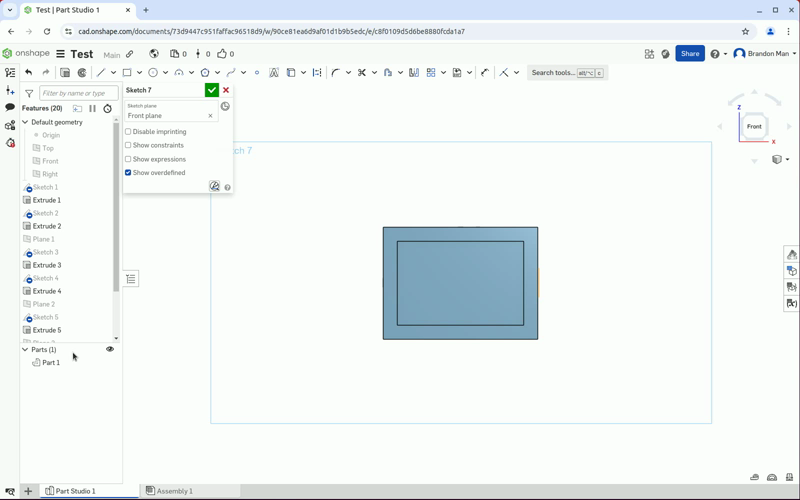
key(y)
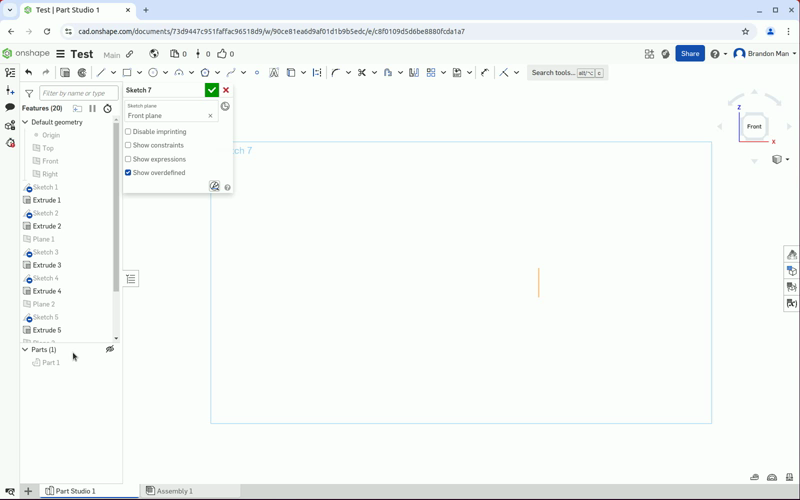
key(c)
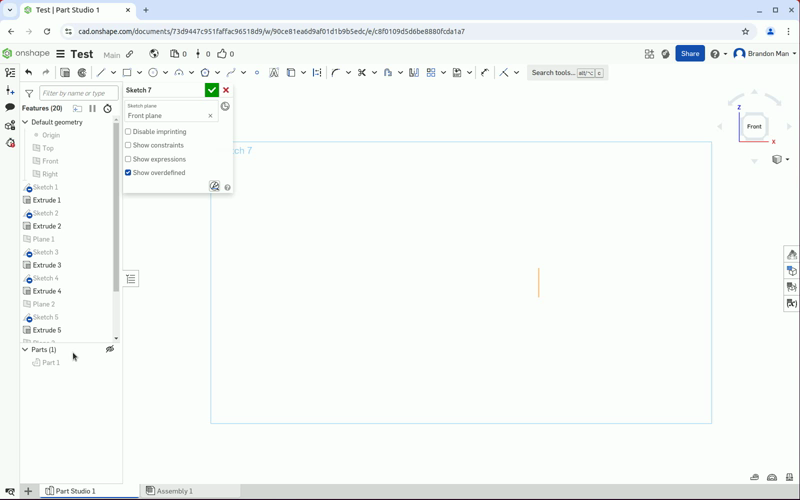
key_down(shift)
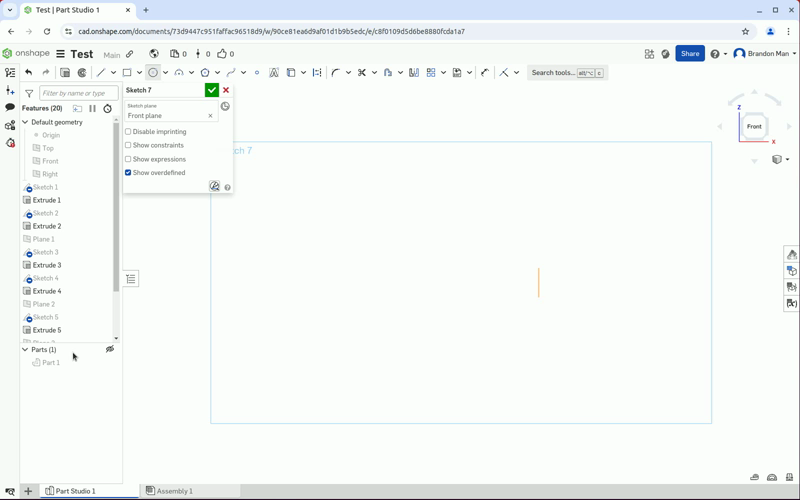
mouse_move(495, 282)
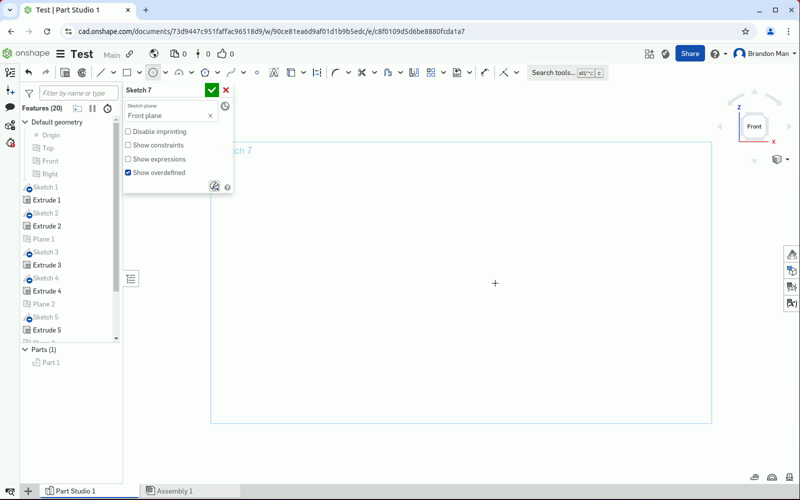
click(495, 282)
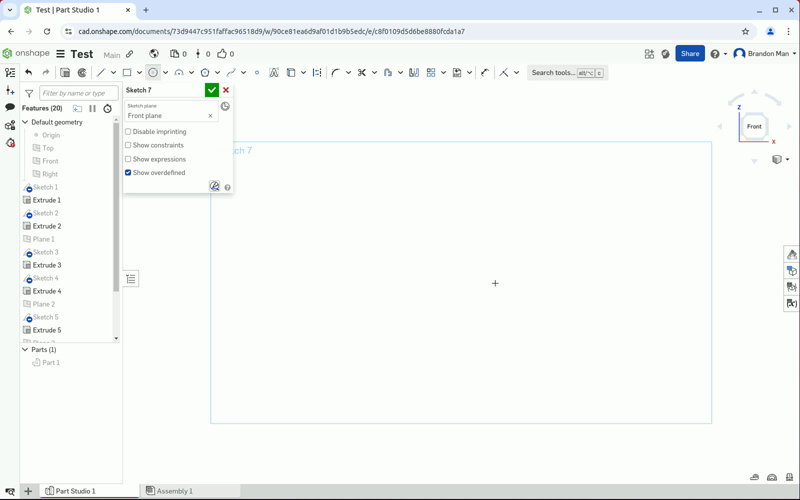
key_up(shift)
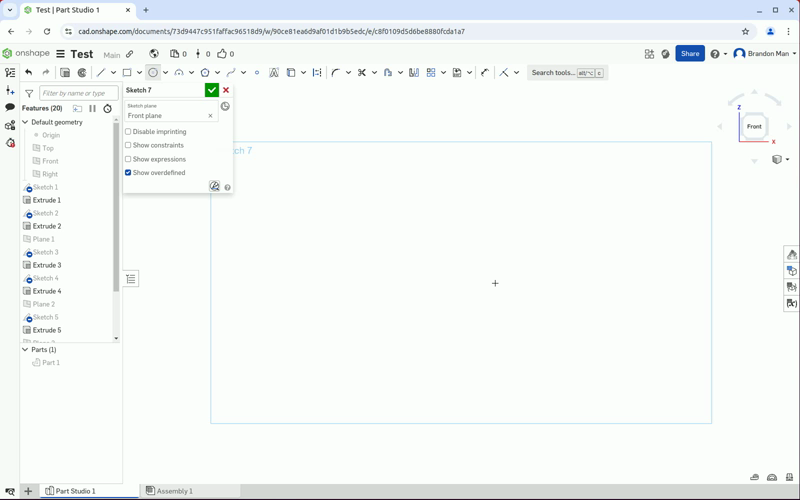
mouse_move(499, 282)
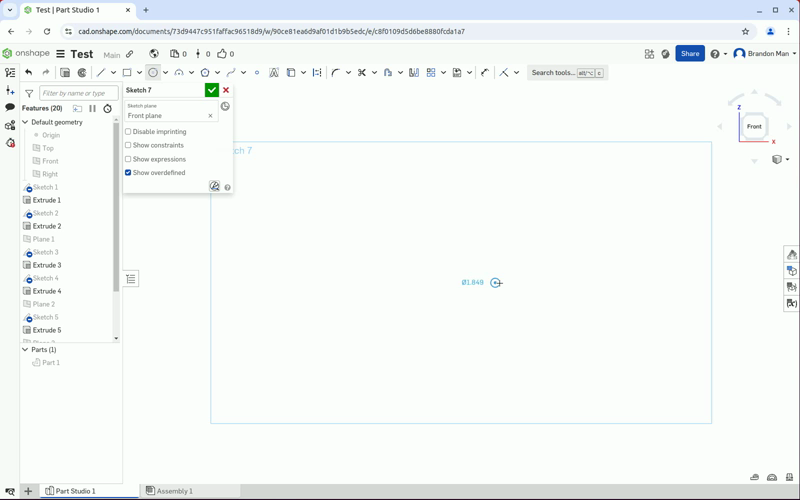
click(499, 282)
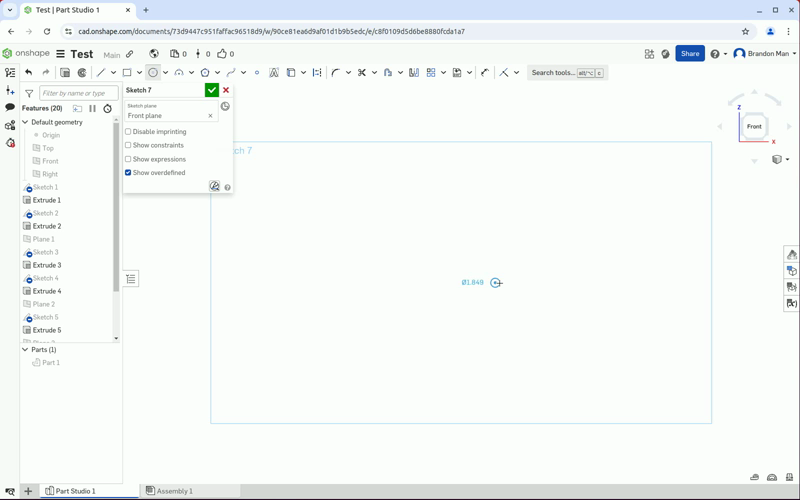
key(esc)
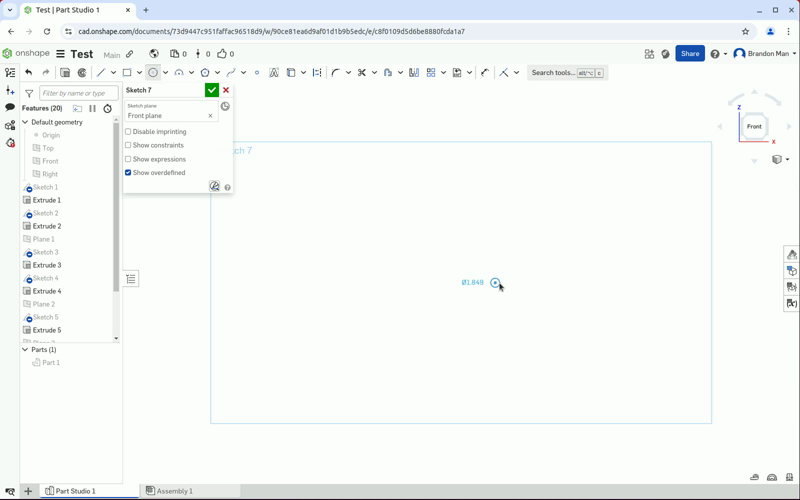
mouse_move(498, 280)
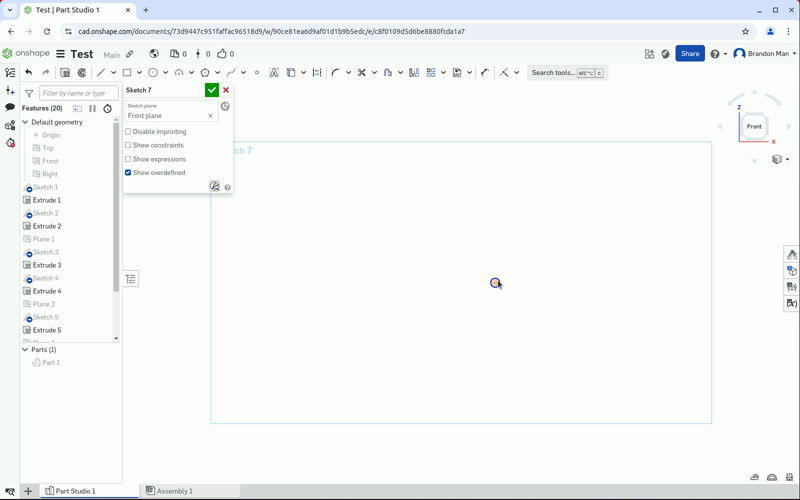
scroll(6)
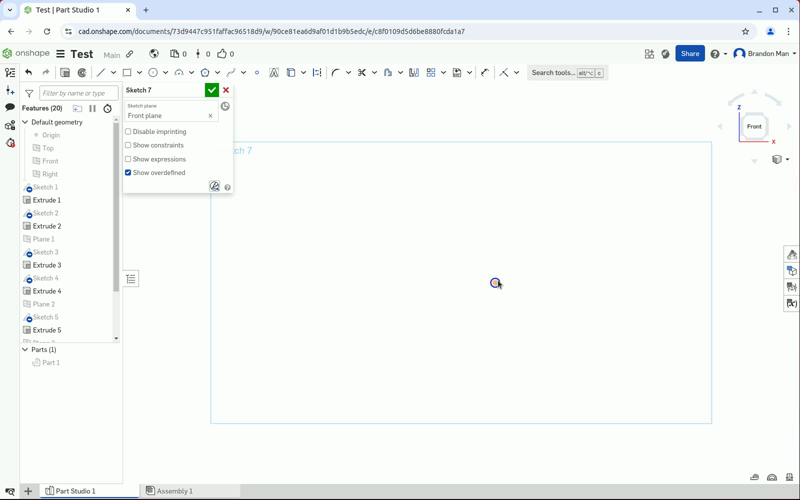
scroll(6)
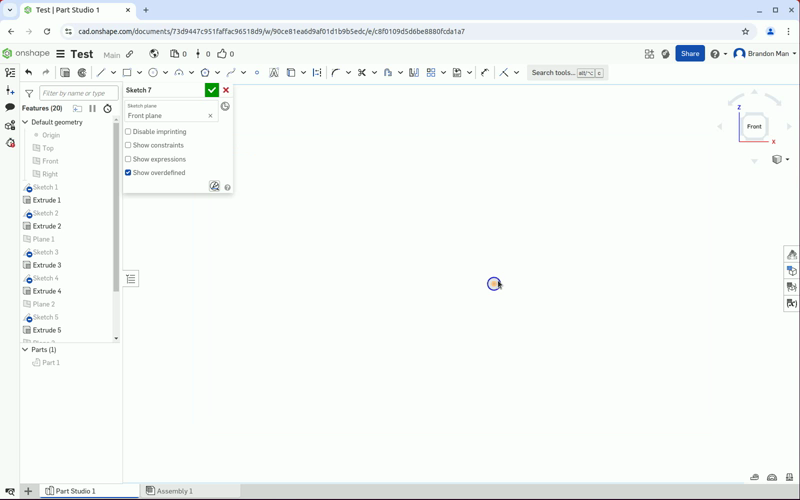
scroll(6)
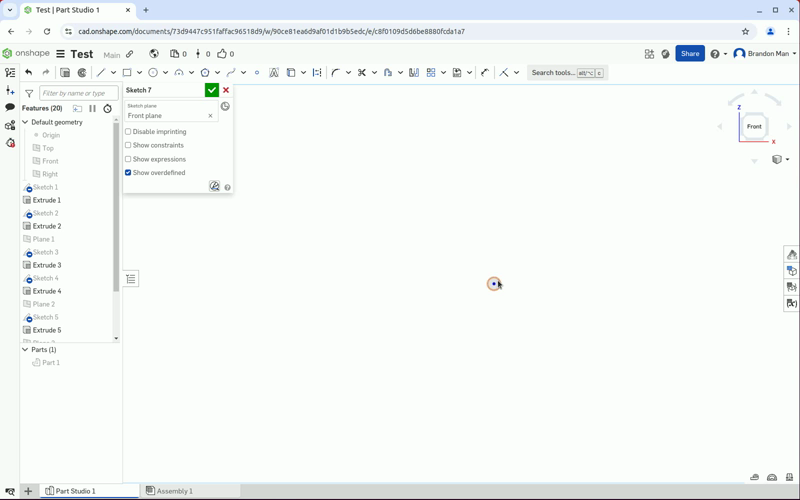
scroll(6)
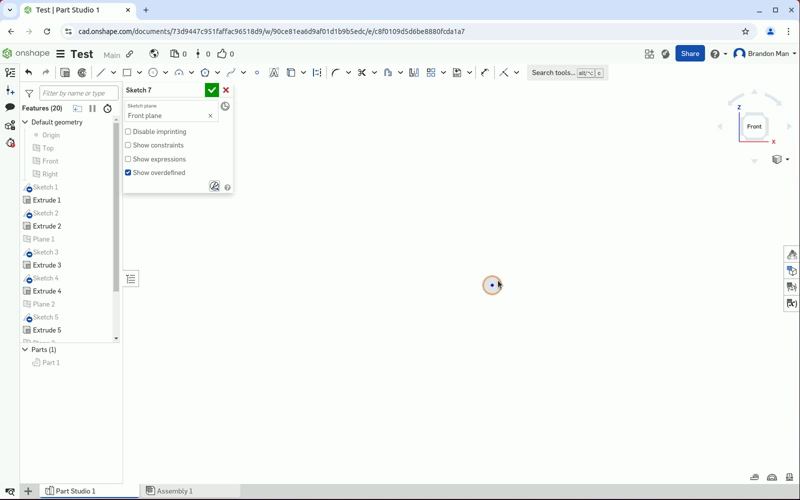
scroll(6)
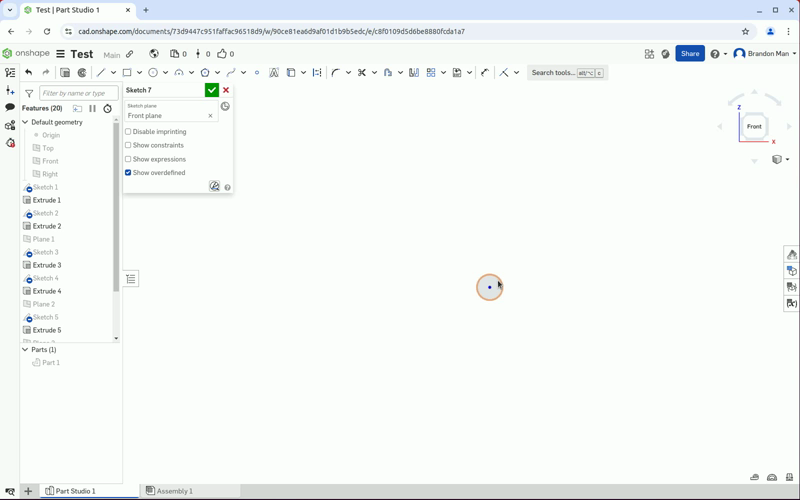
scroll(6)
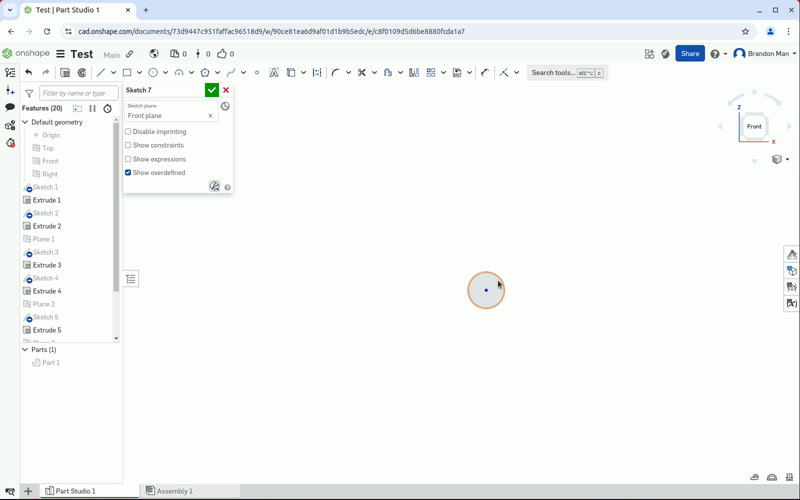
scroll(6)
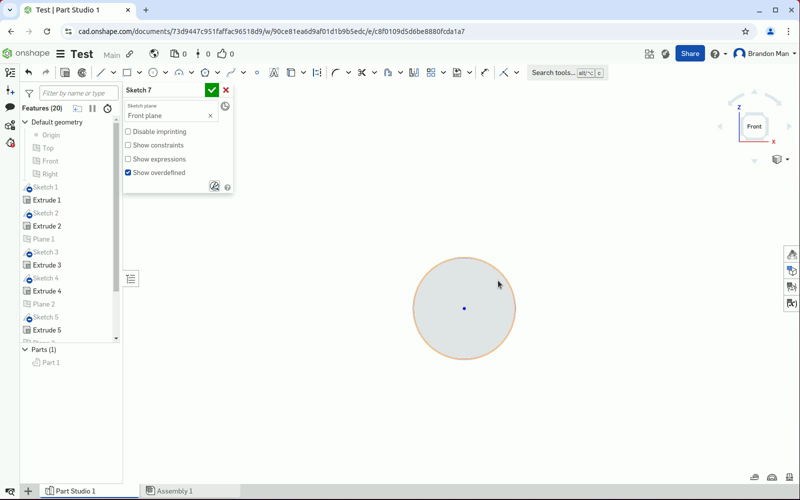
click(498, 280)
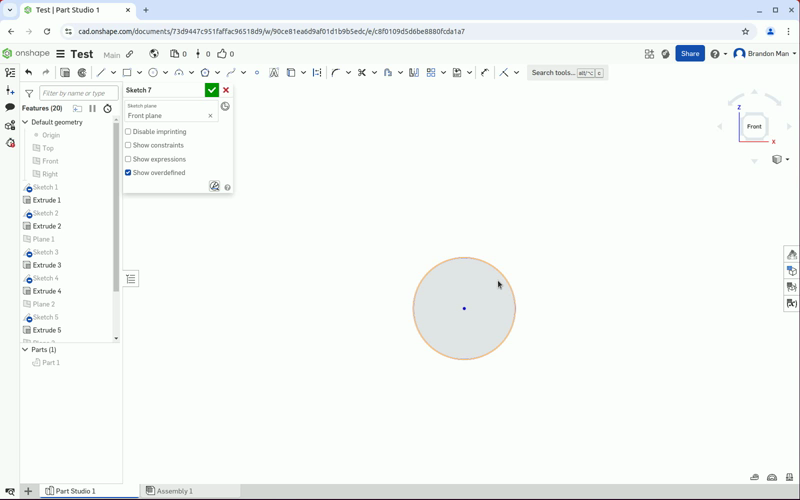
scroll(-6)
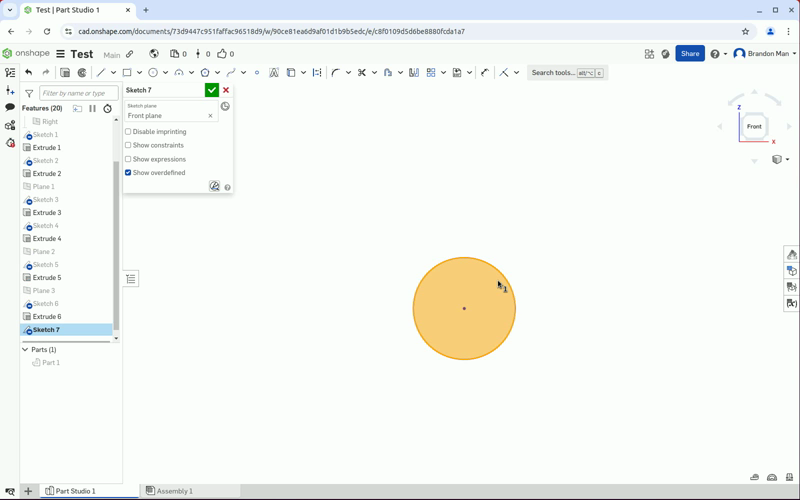
scroll(-6)
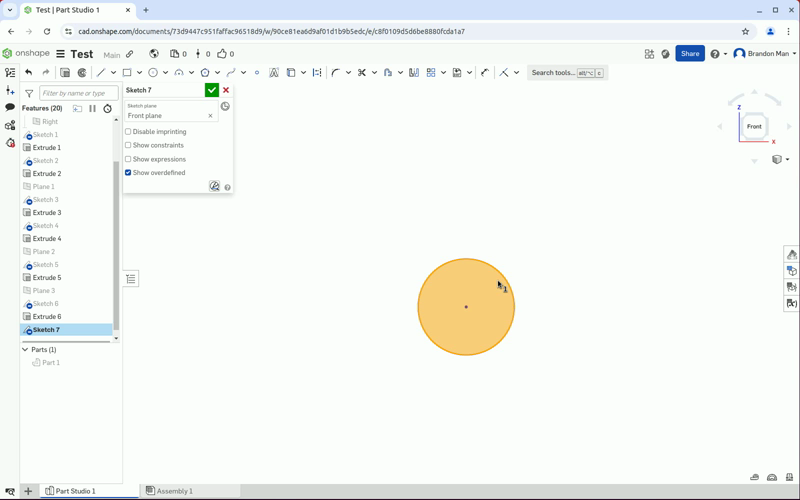
scroll(-6)
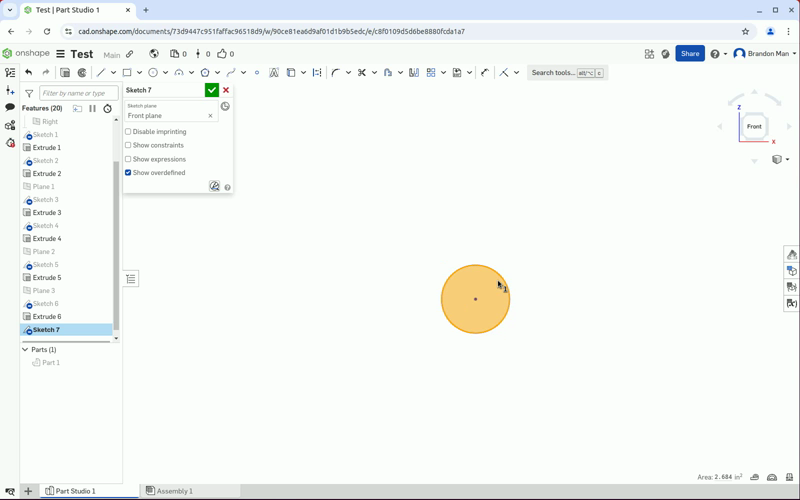
scroll(-6)
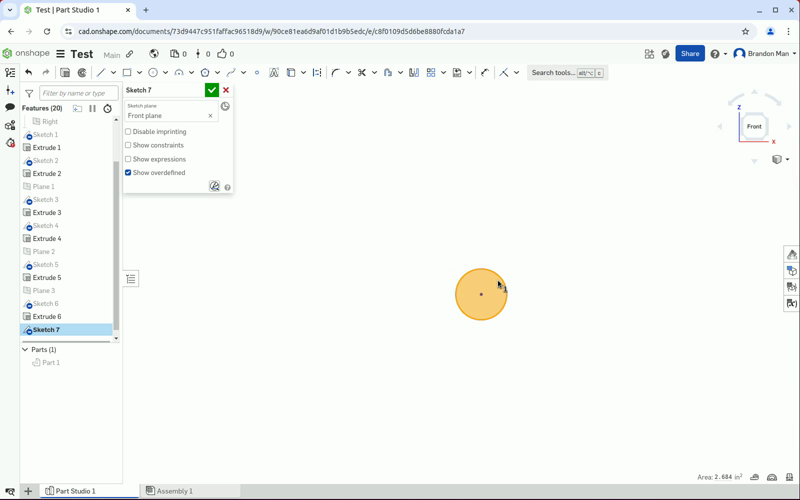
scroll(-6)
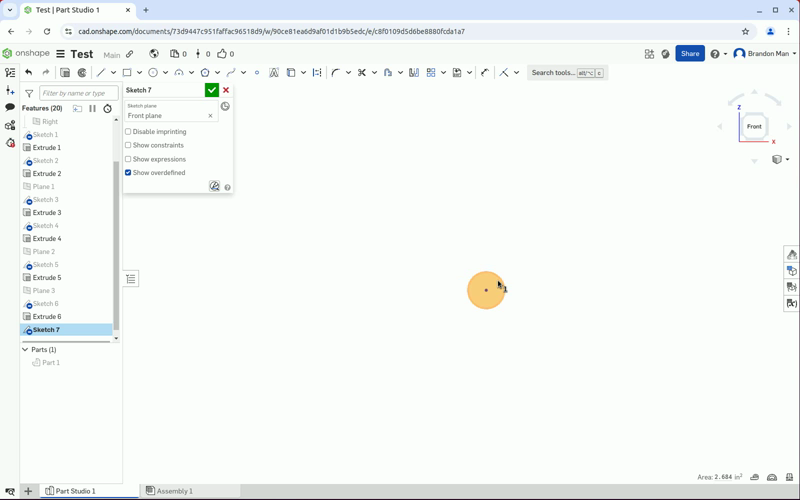
scroll(-6)
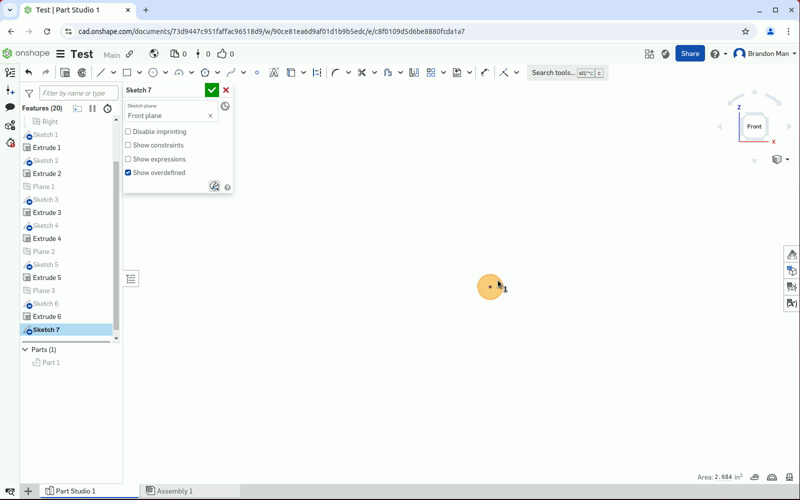
scroll(-6)
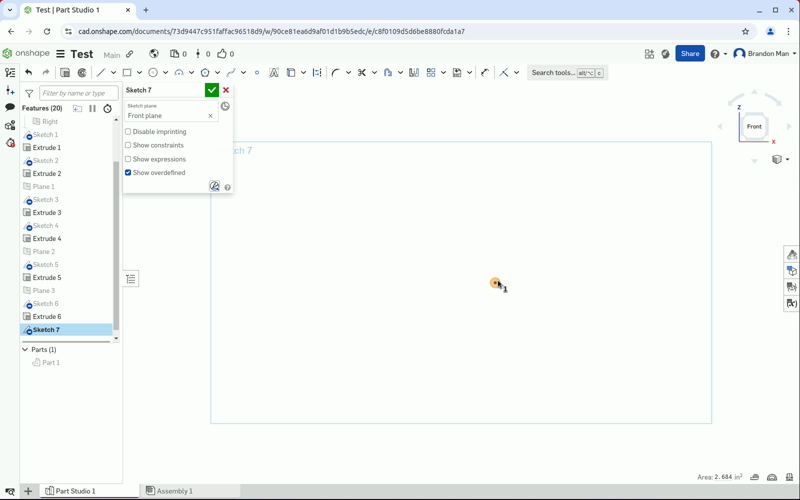
mouse_move(73, 352)
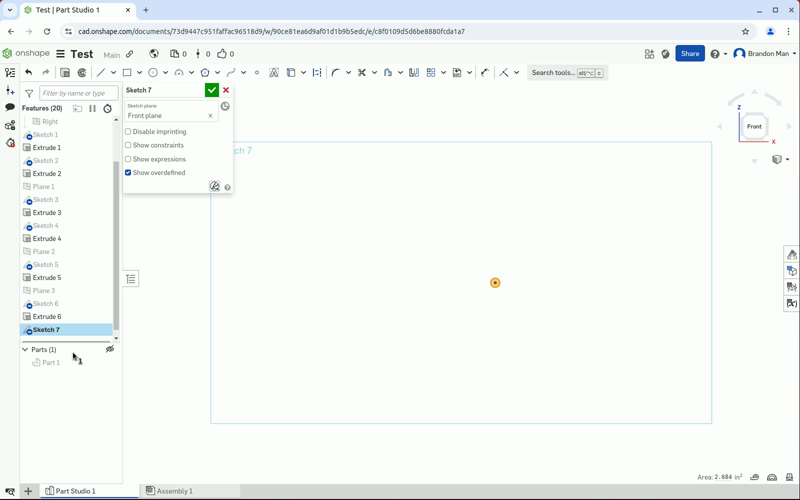
key(shift+y)
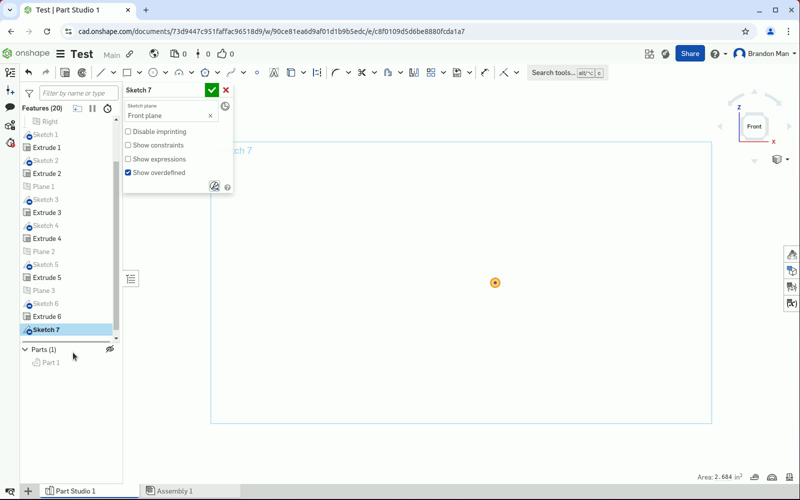
key(shift+e)
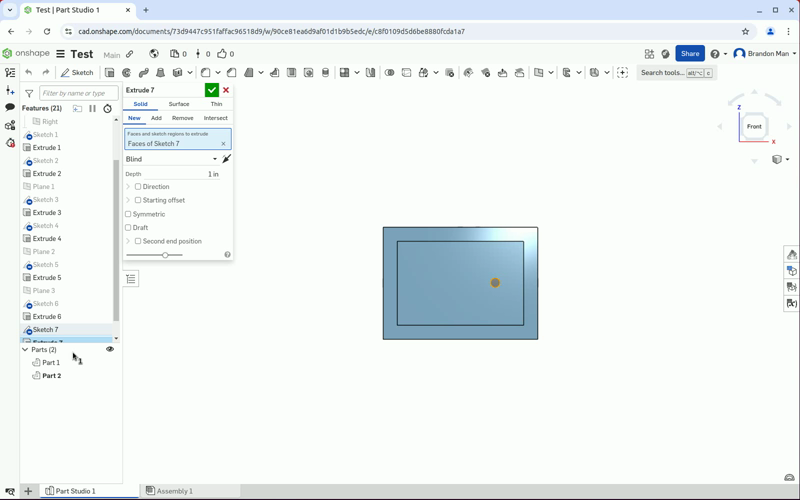
mouse_move(143, 106)
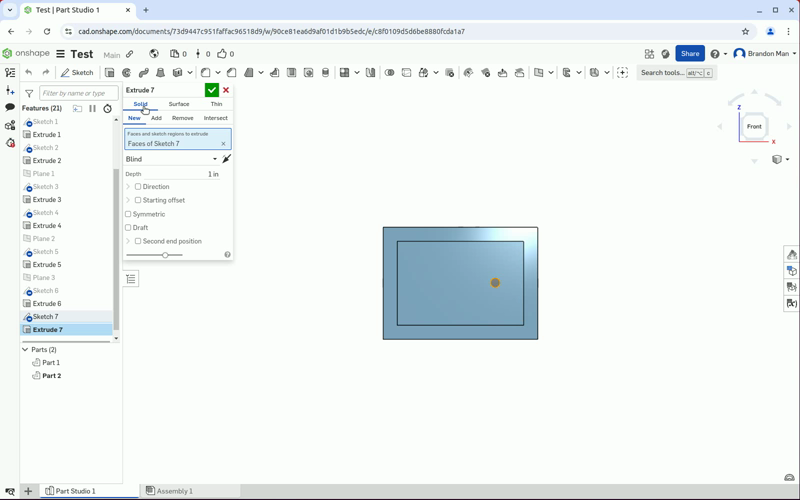
click(143, 106)
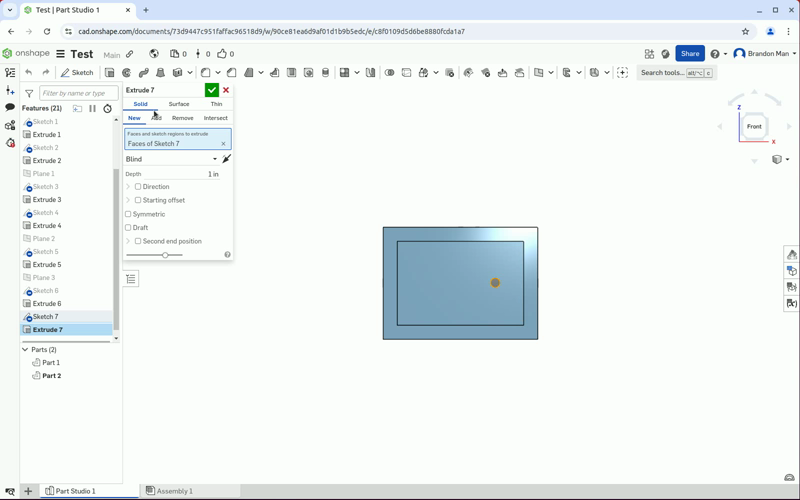
mouse_move(186, 120)
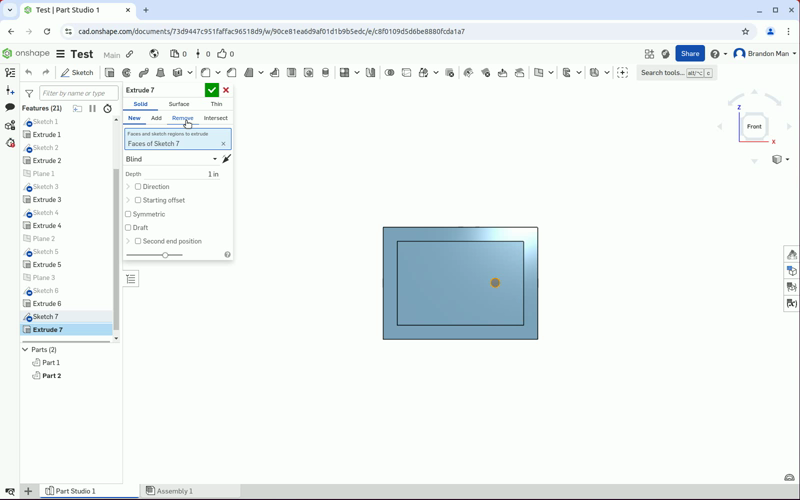
click(186, 120)
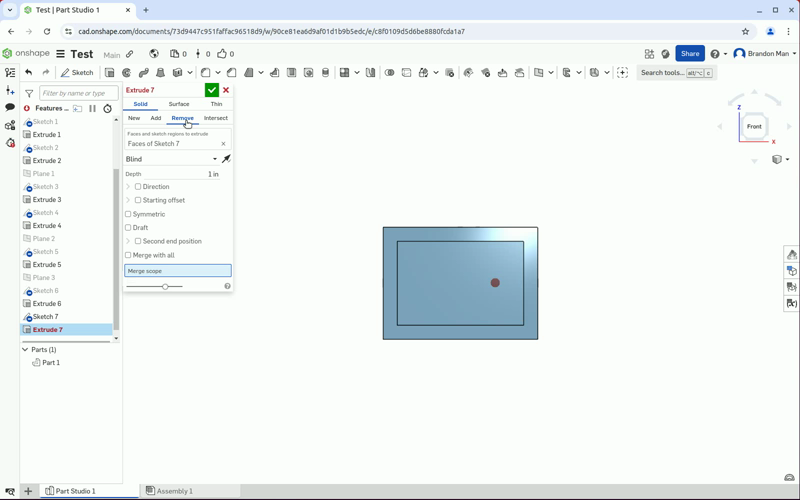
key(tab, 4)
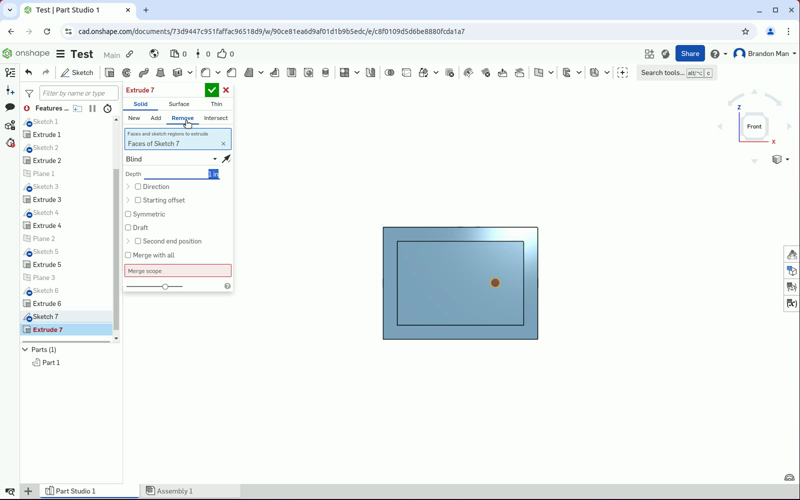
text(28.885)
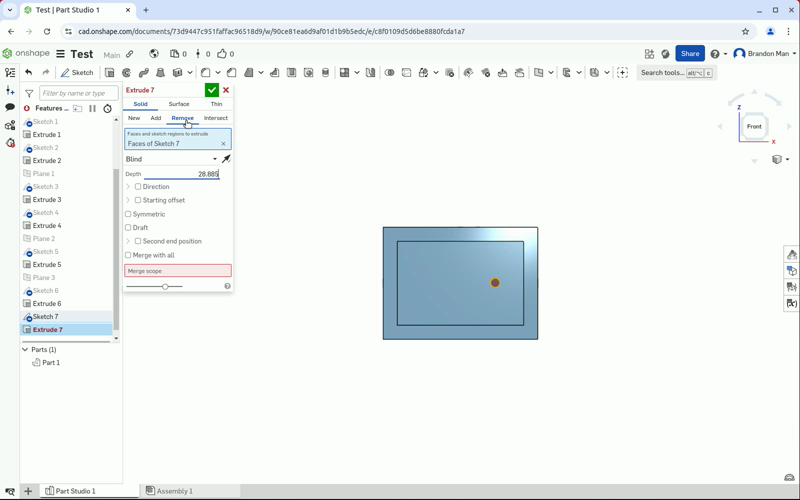
key(tab, 6)
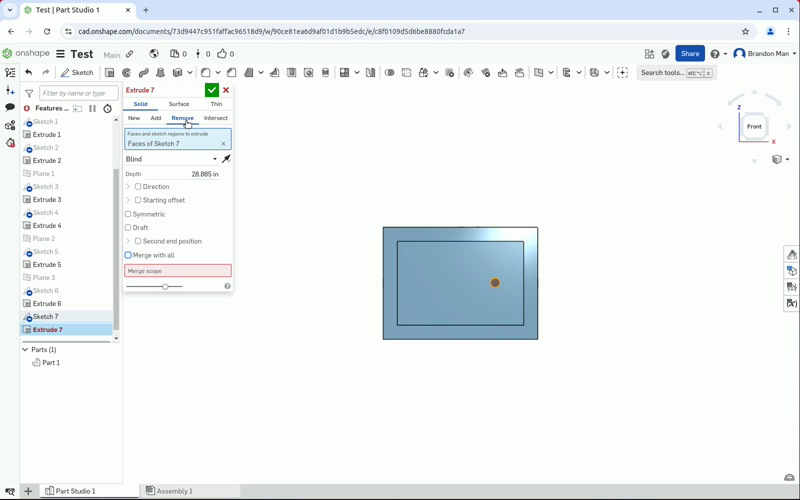
key(space)
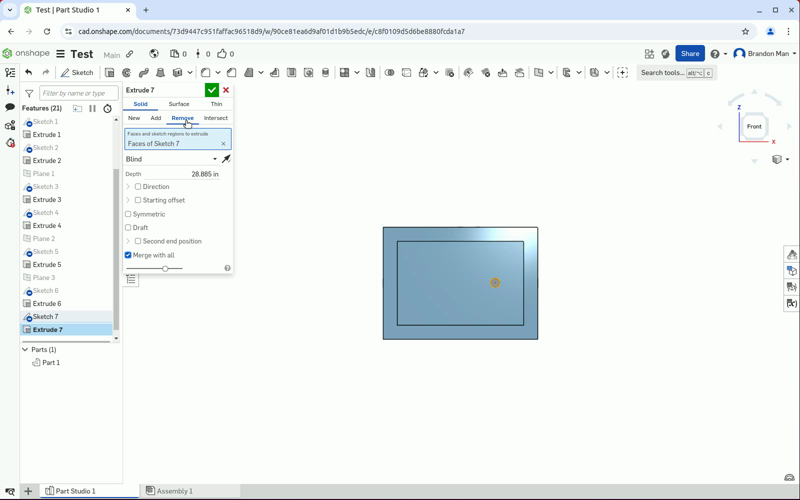
key(enter)
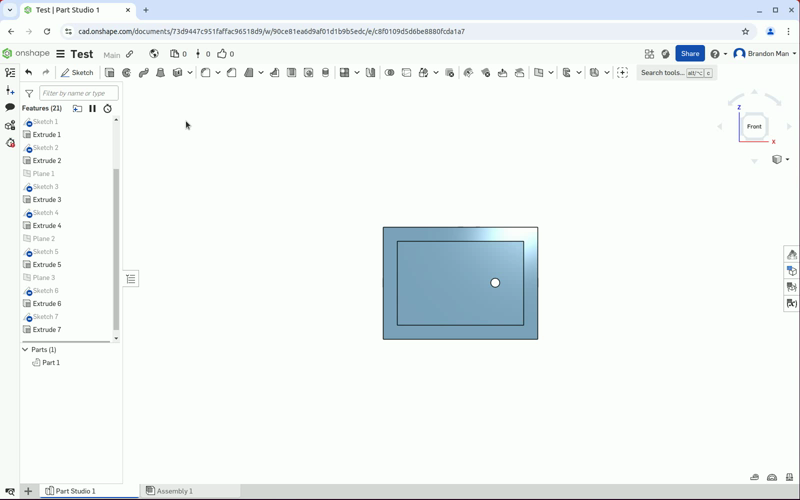
key(shift+h)
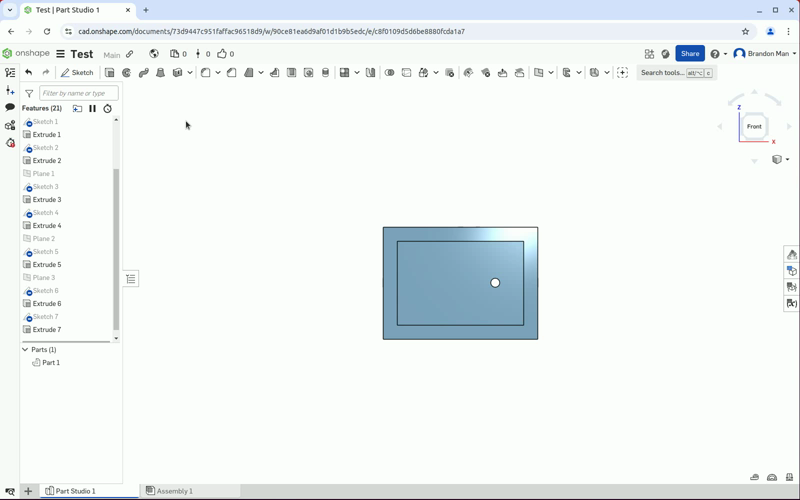
key(shift+h)
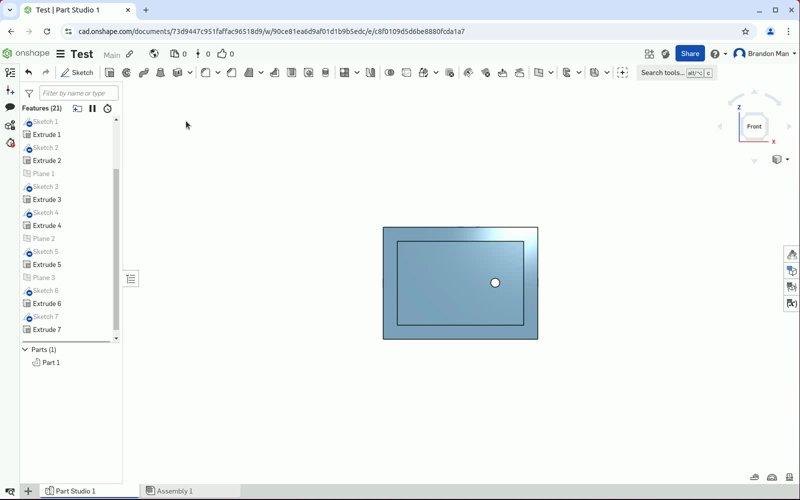
key(shift+7)
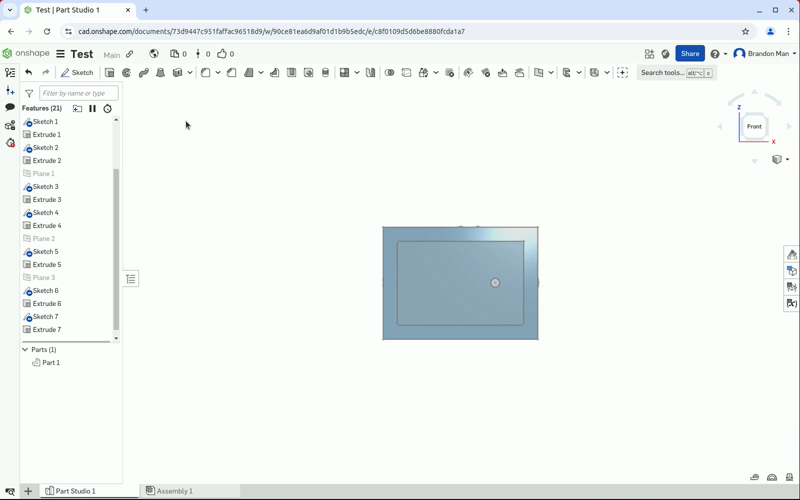
key(left, 2)
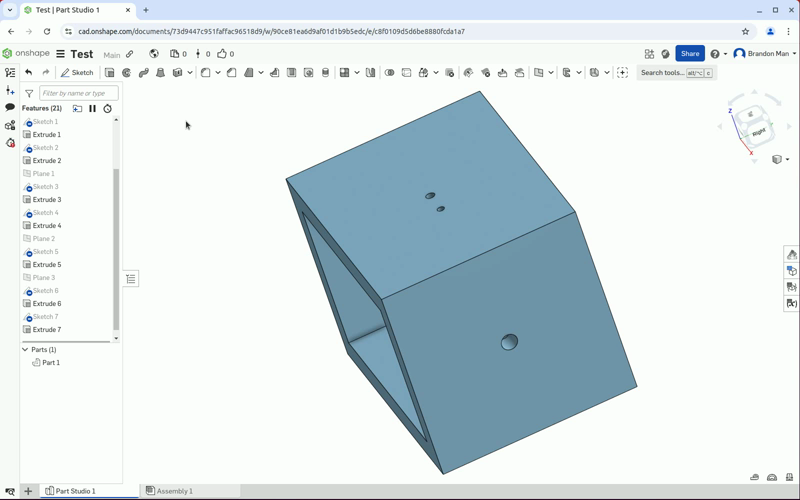
key(down, 2)
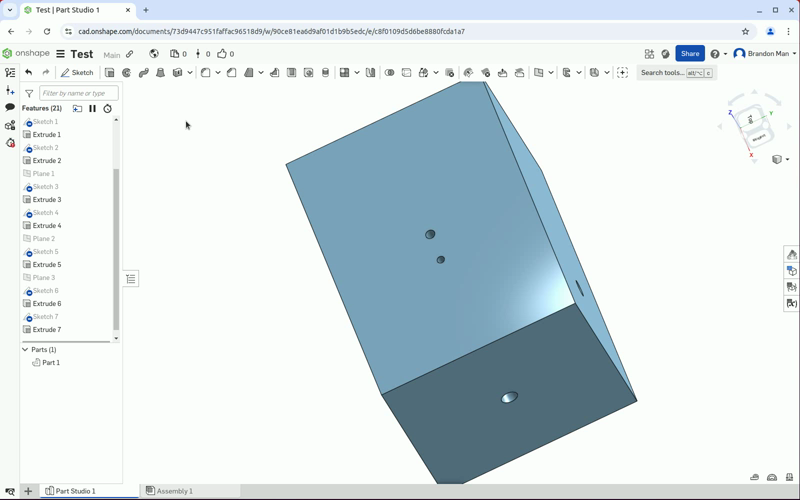
key(up, 2)
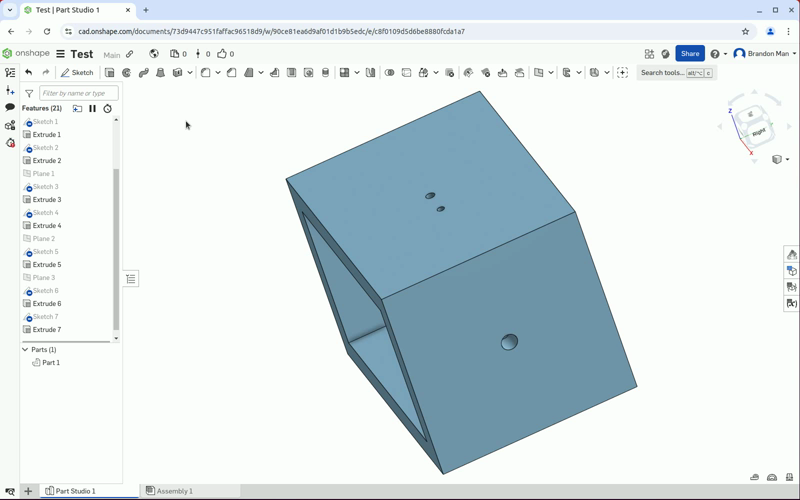
key(right, 2)
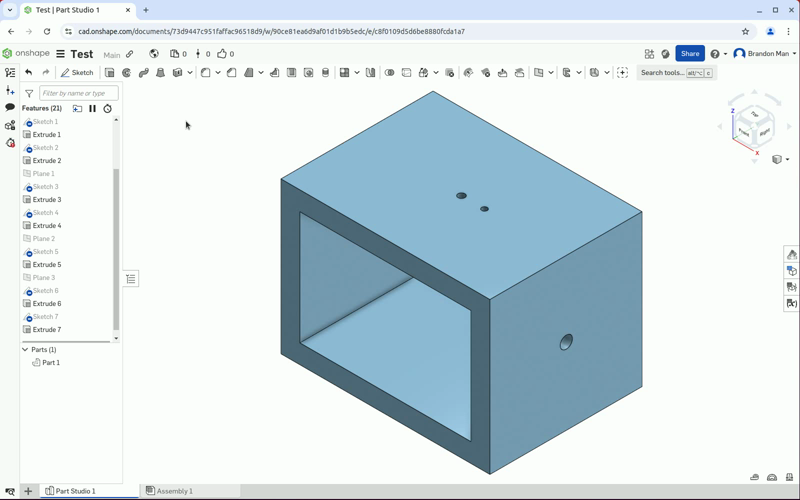
mouse_move(69, 124)
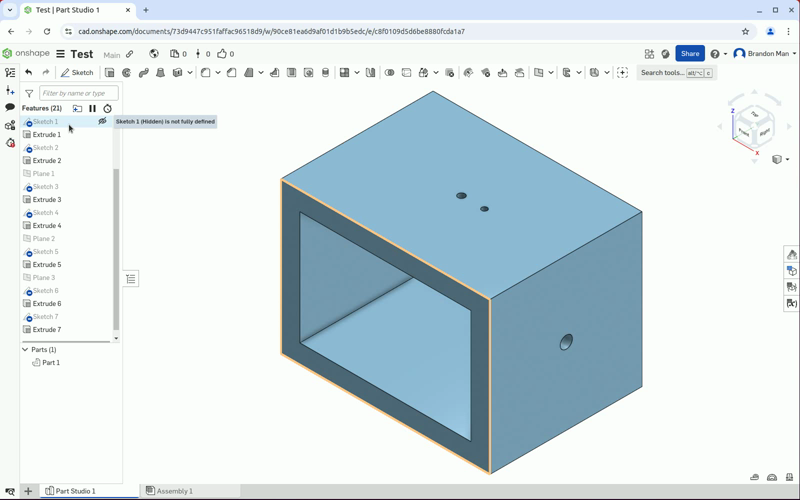
click(69, 124)